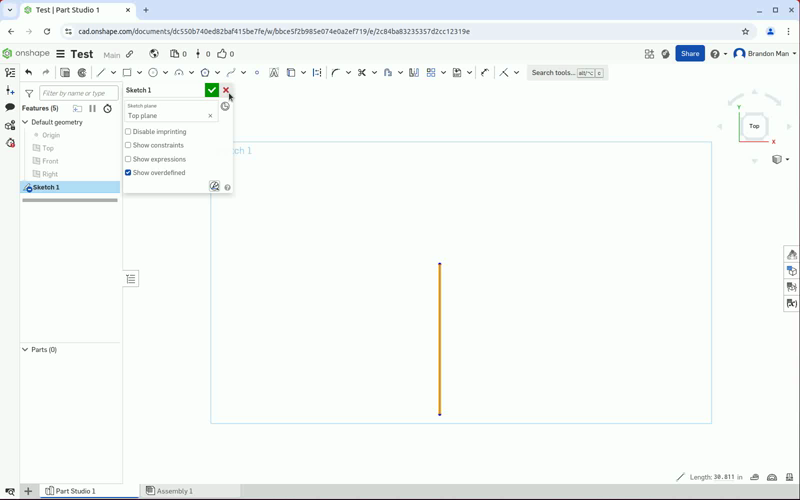
key(shift+h)
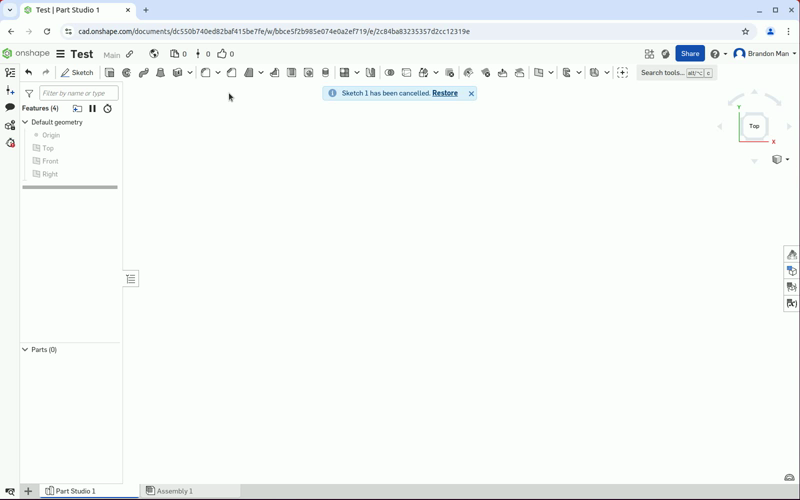
mouse_move(73, 352)
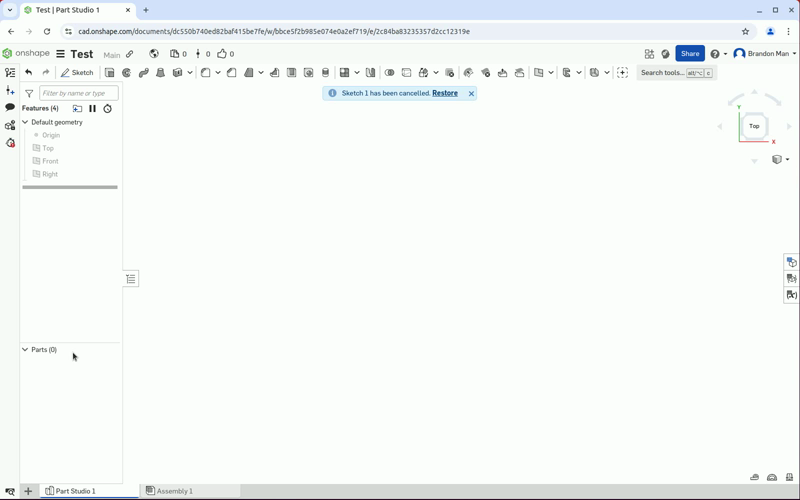
key(y)
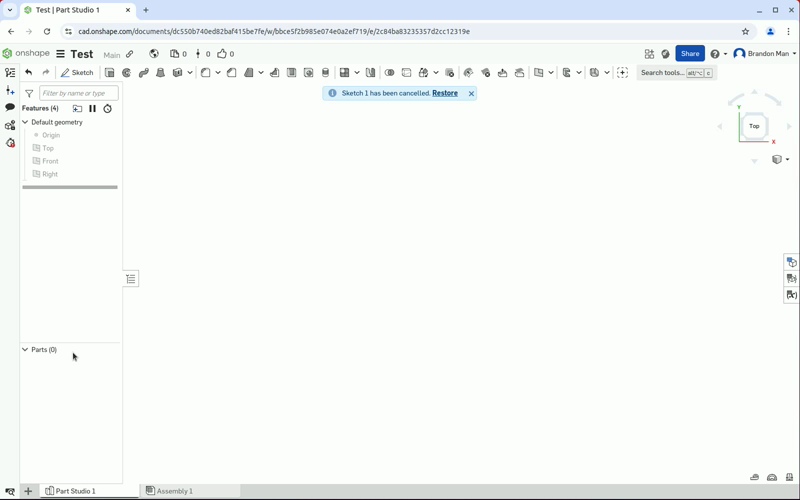
key(shift+p)
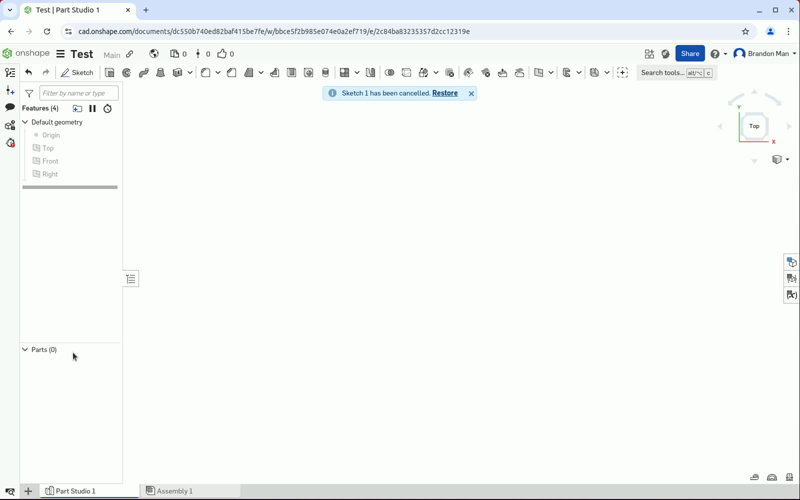
key(space)
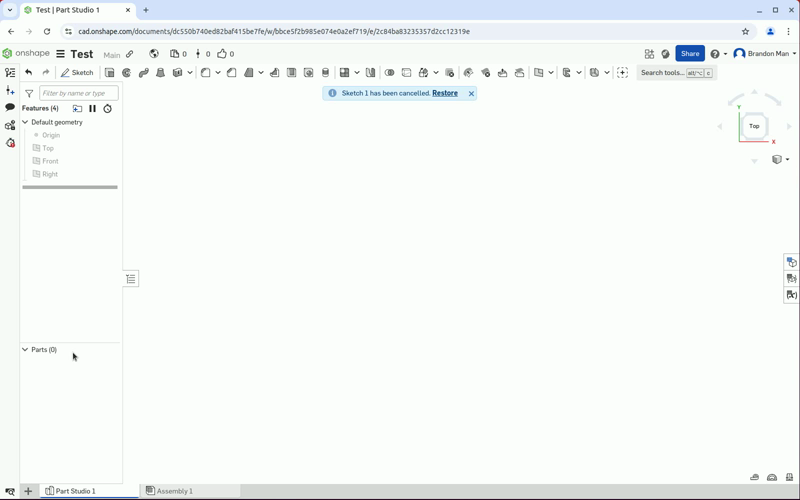
key_down(shift)
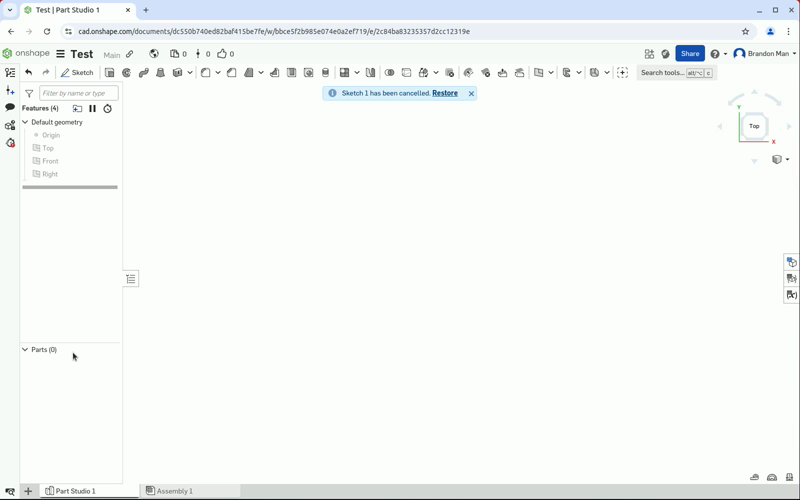
key(up)
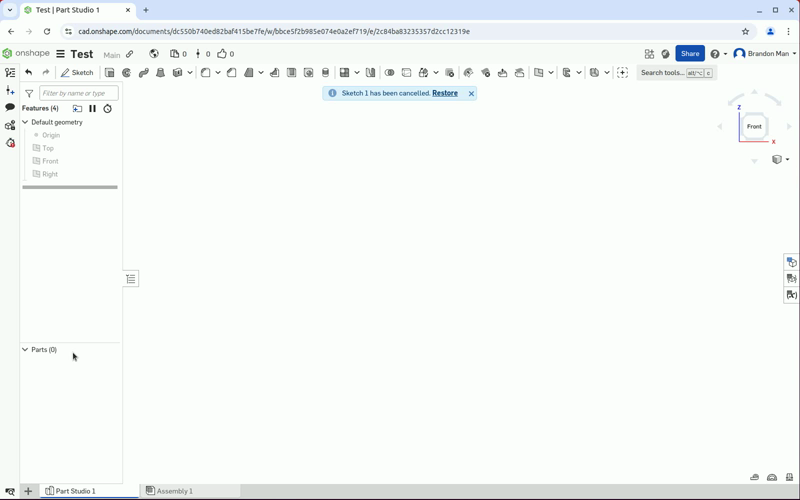
key_up(shift)
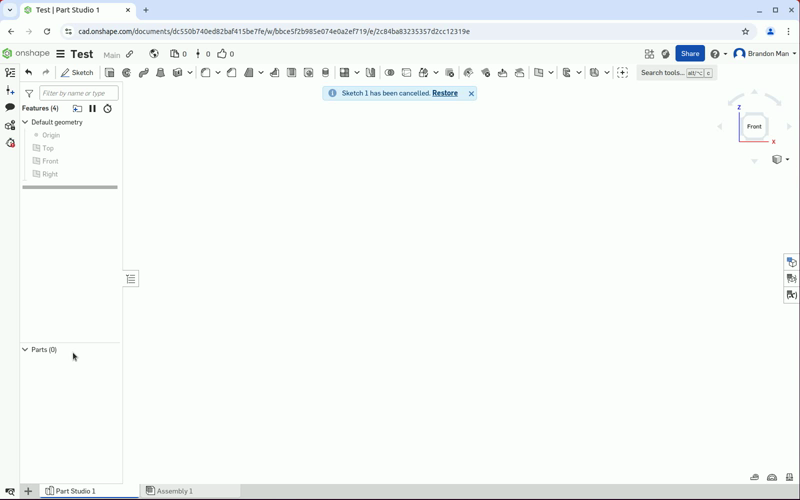
mouse_move(73, 352)
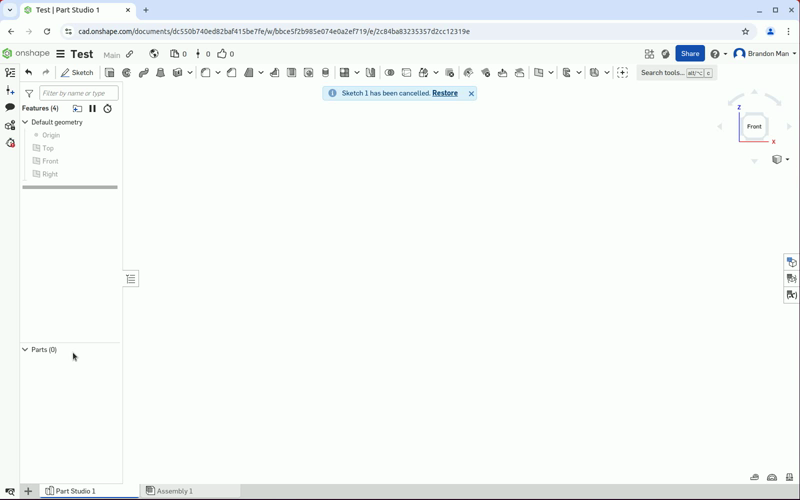
key(shift+y)
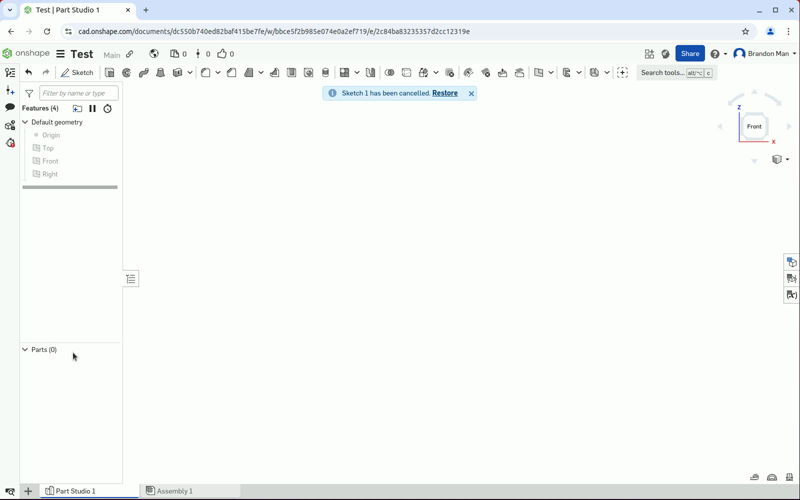
key(shift+s)
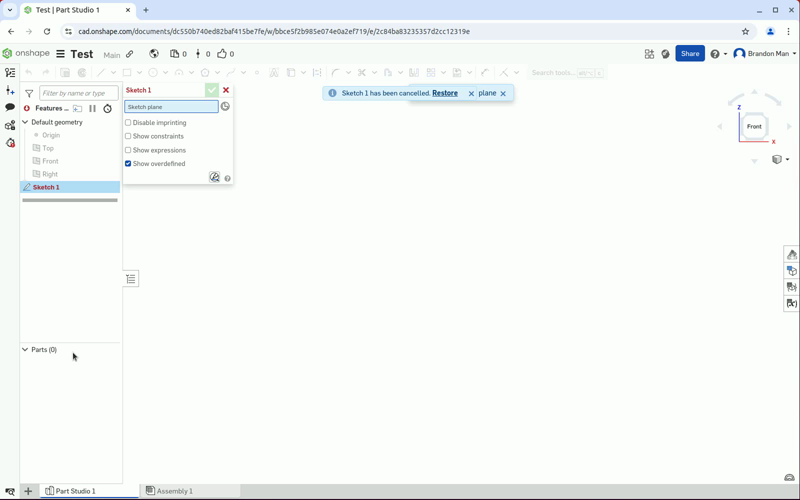
mouse_move(73, 163)
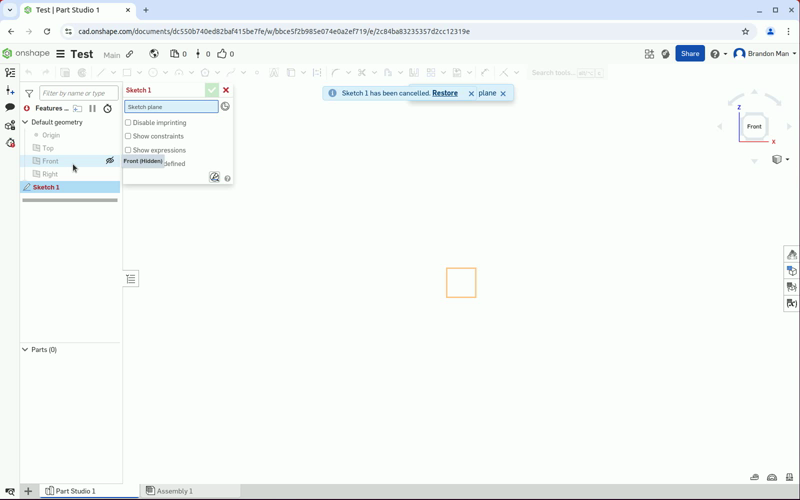
click(73, 163)
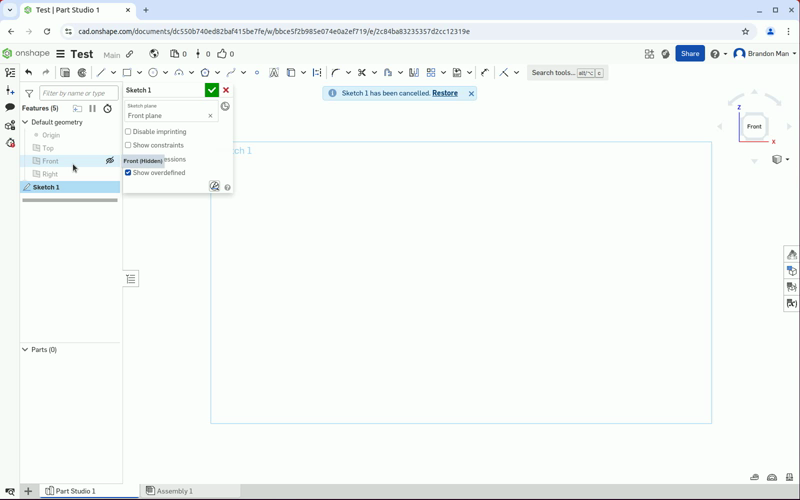
mouse_move(73, 352)
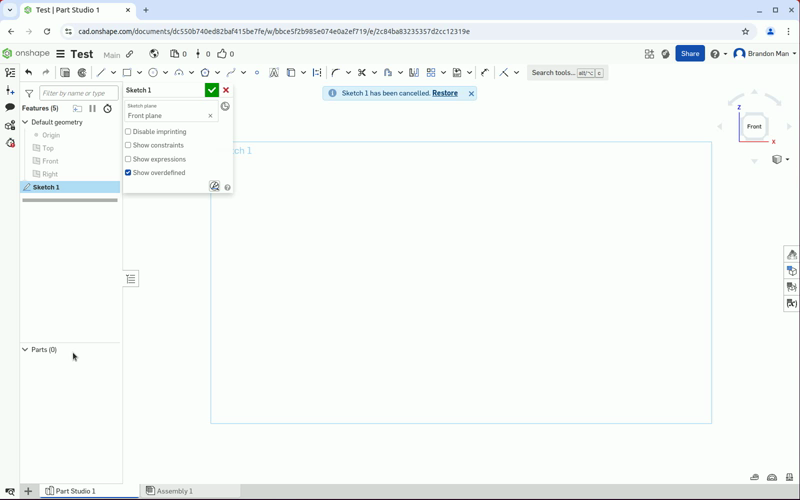
key(y)
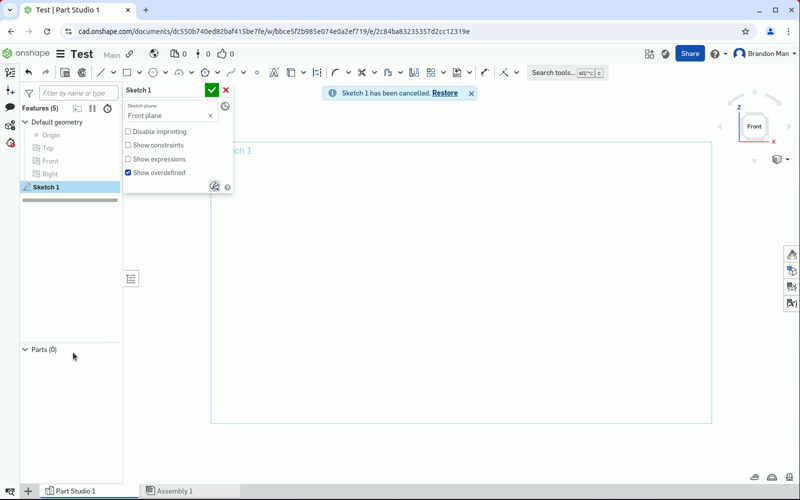
key(a)
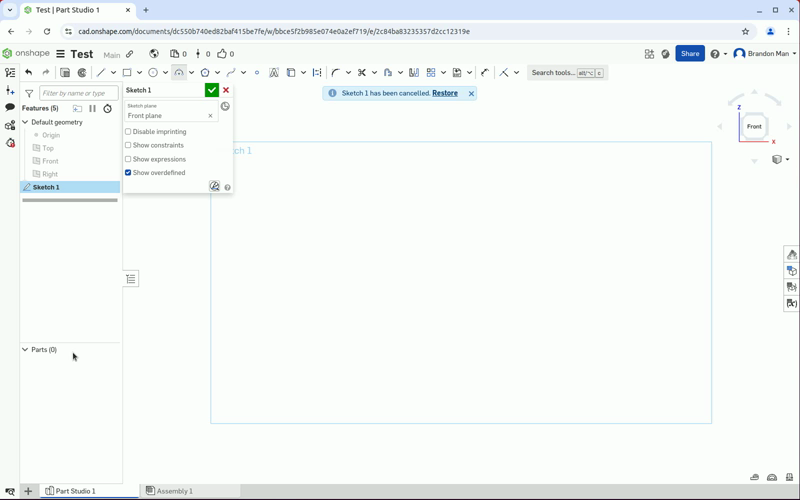
key_down(shift)
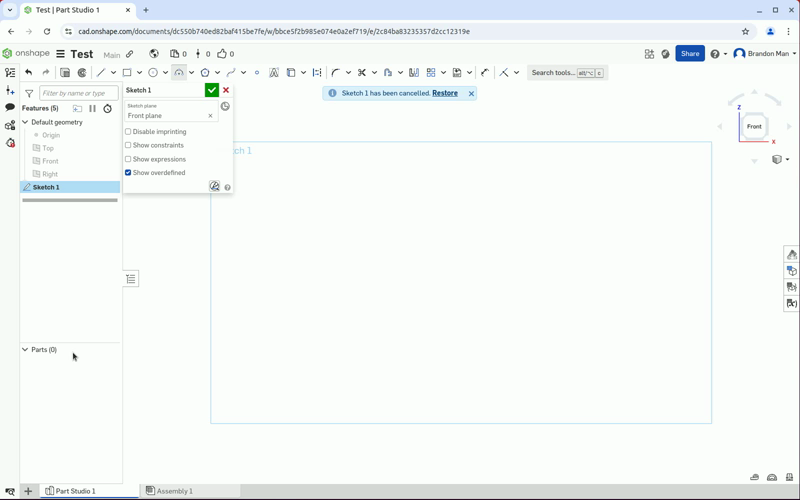
mouse_move(363, 267)
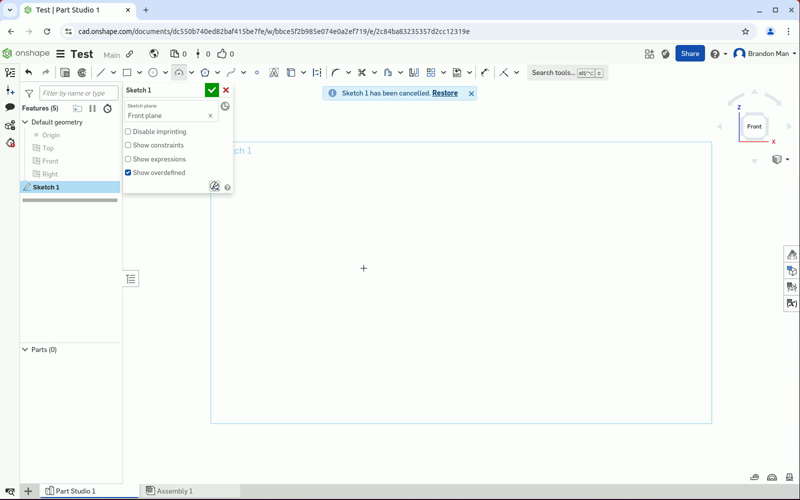
click(363, 267)
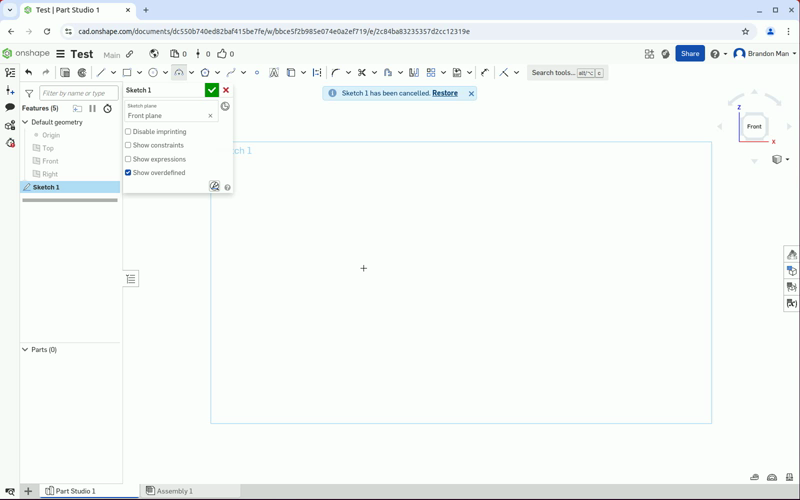
key_up(shift)
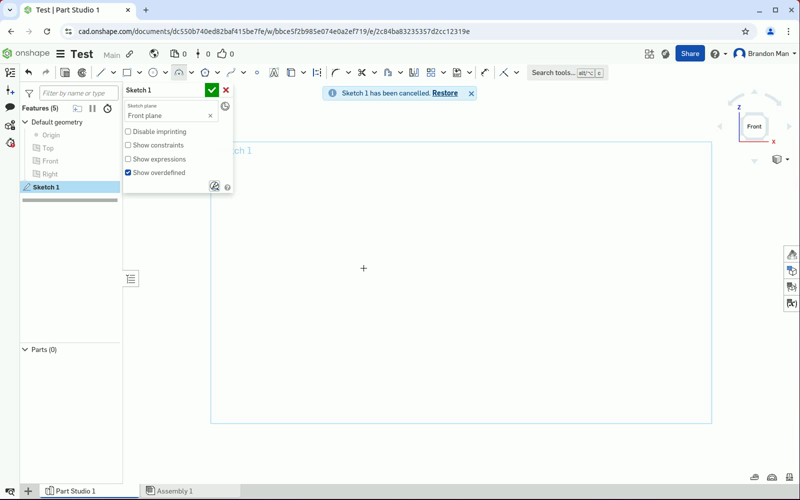
key_down(shift)
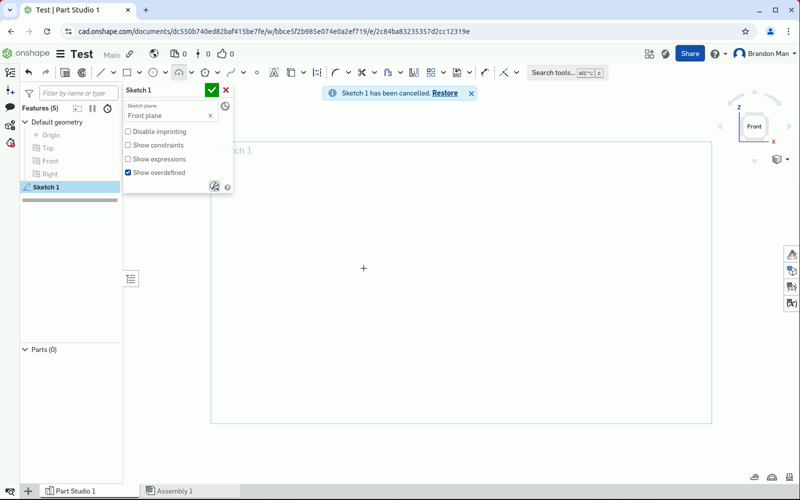
mouse_move(380, 283)
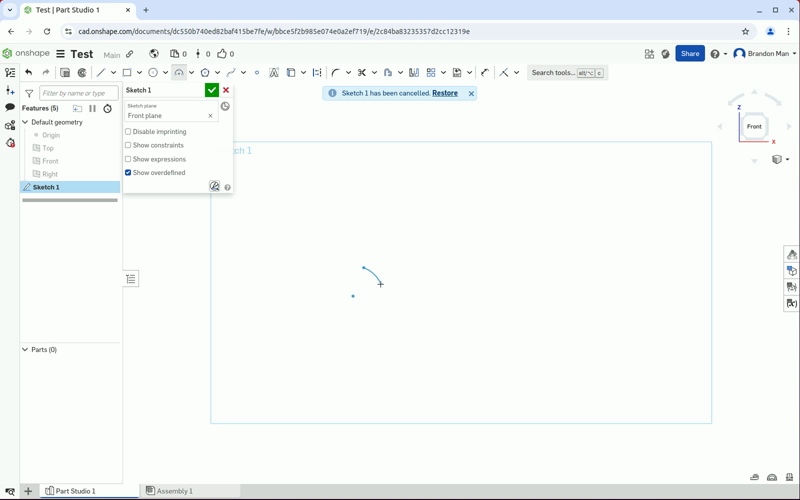
click(380, 283)
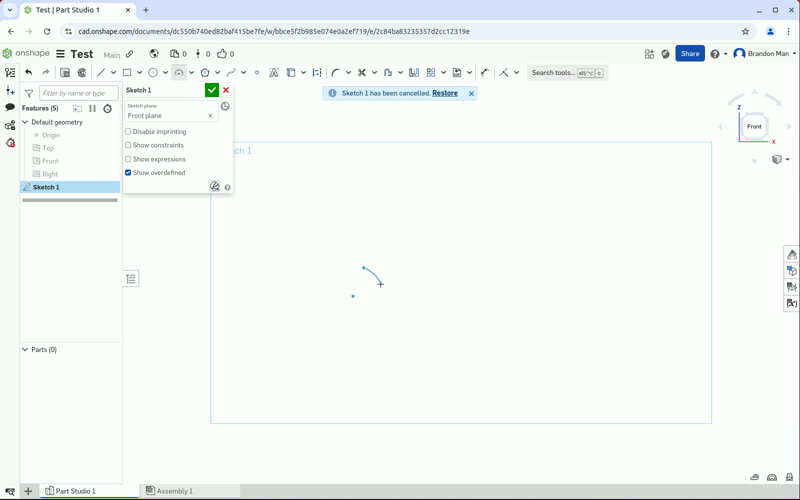
mouse_move(375, 271)
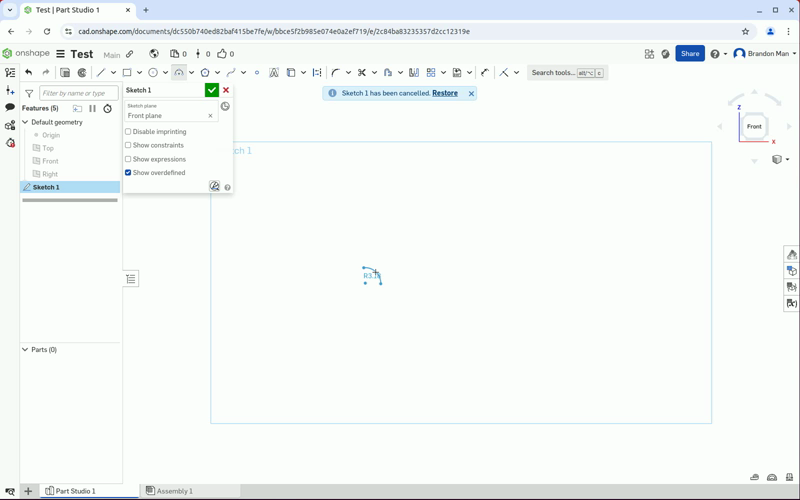
click(375, 271)
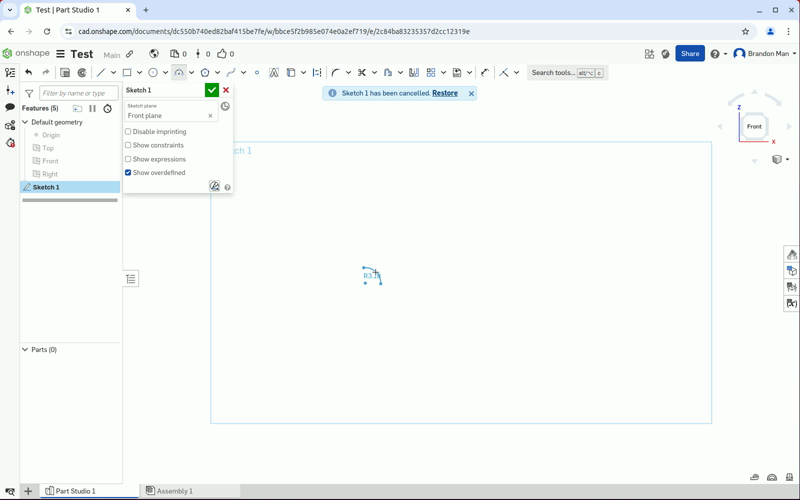
key_up(shift)
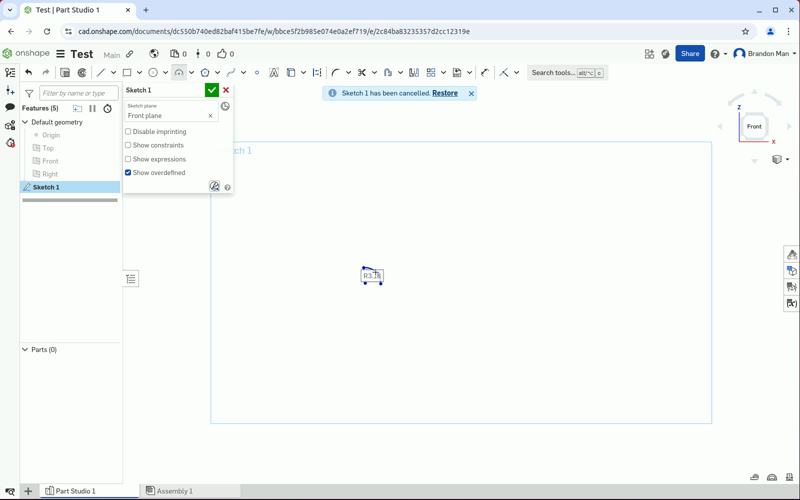
key(esc)
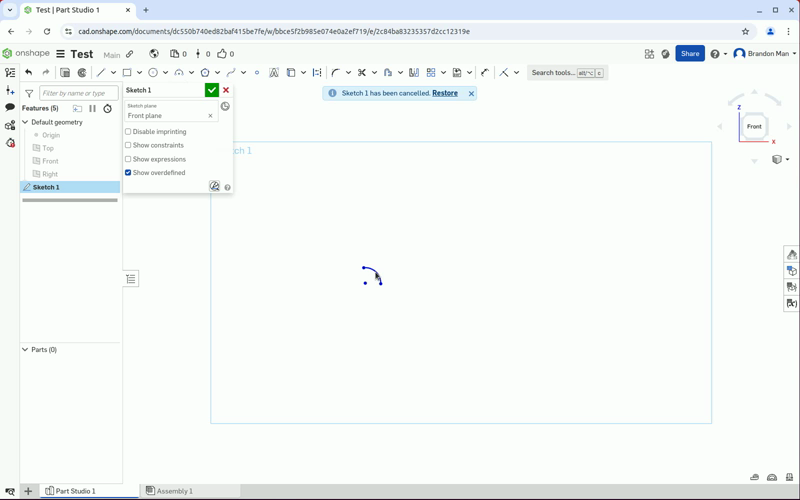
key(l)
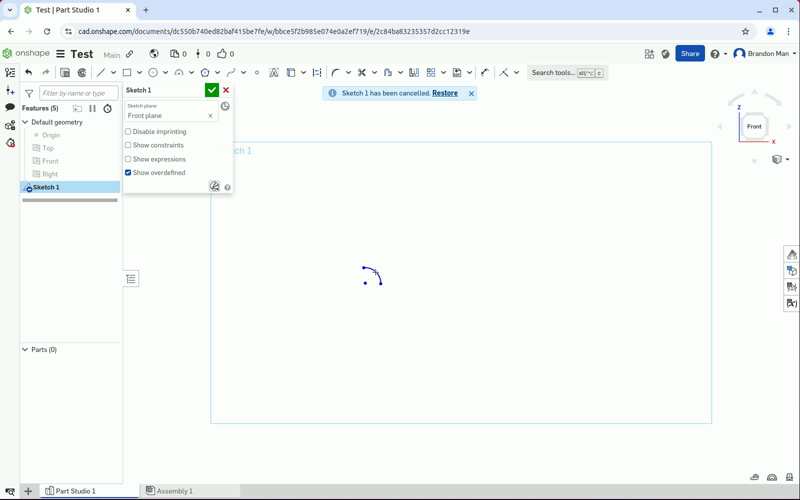
mouse_move(380, 283)
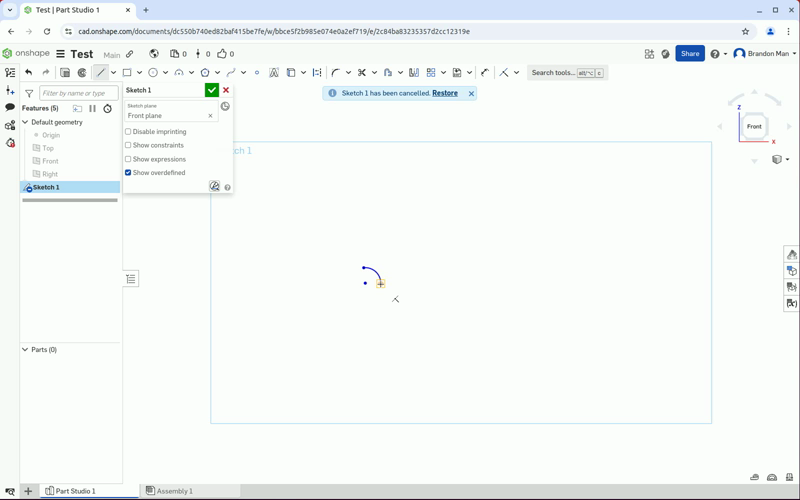
click(380, 283)
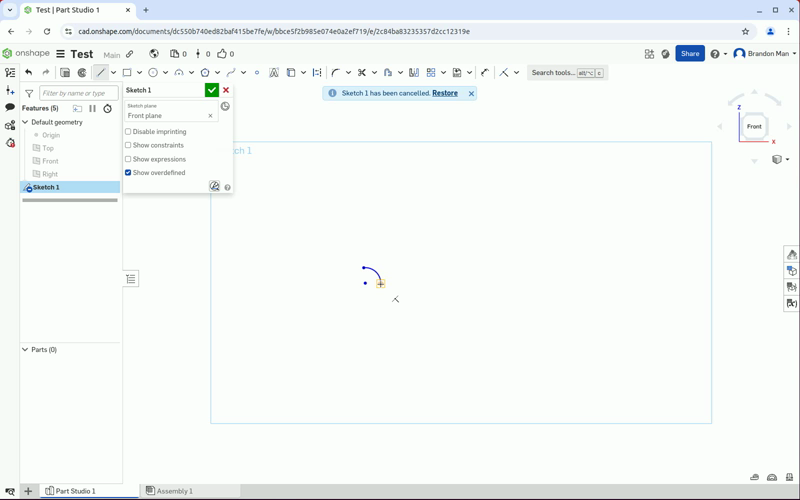
key_down(shift)
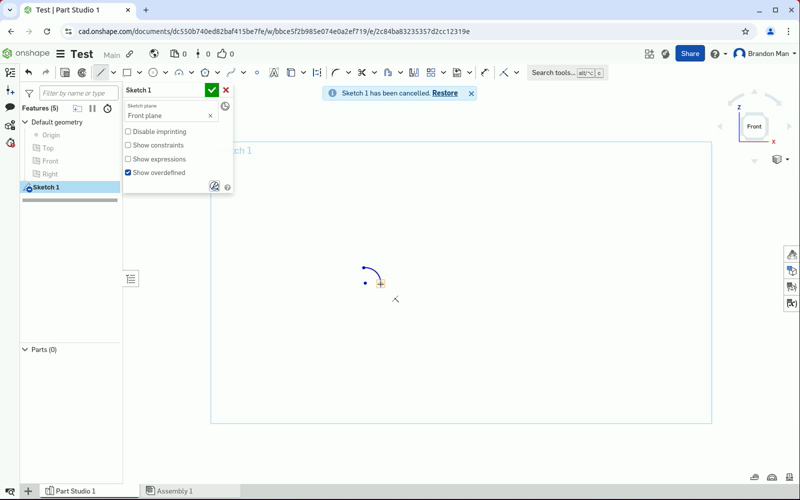
mouse_move(410, 283)
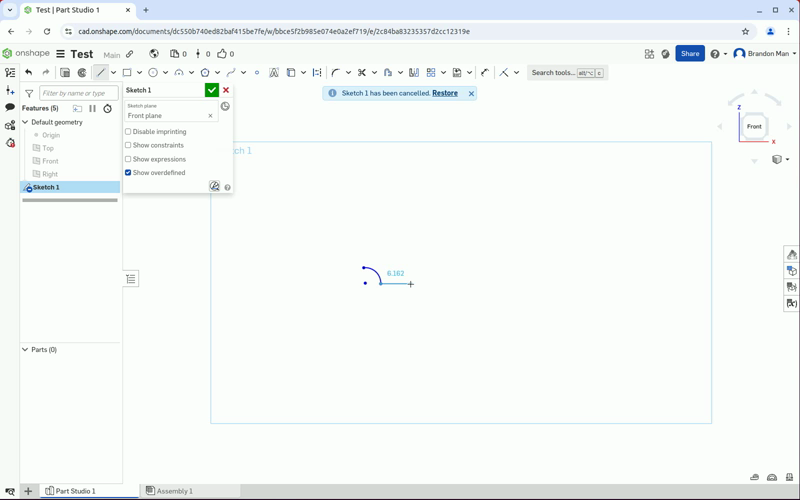
mouse_move(435, 283)
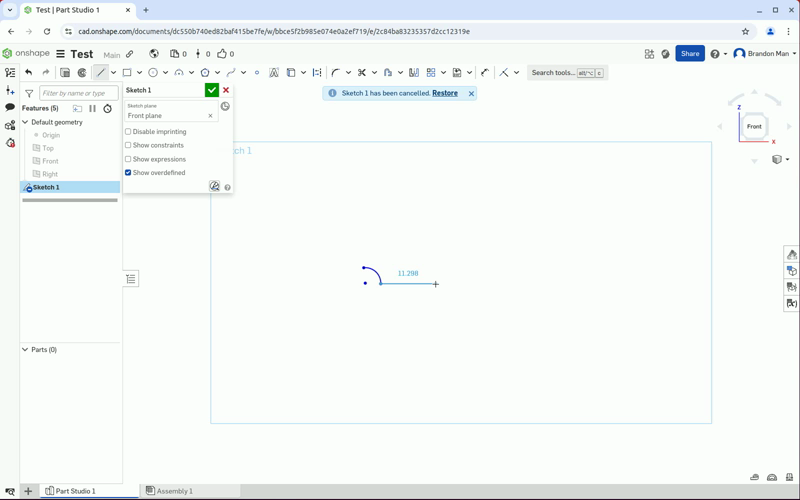
click(435, 283)
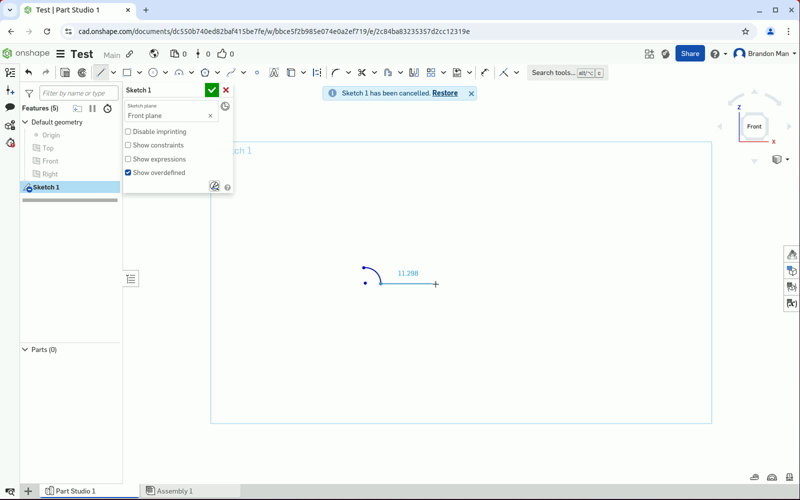
key_up(shift)
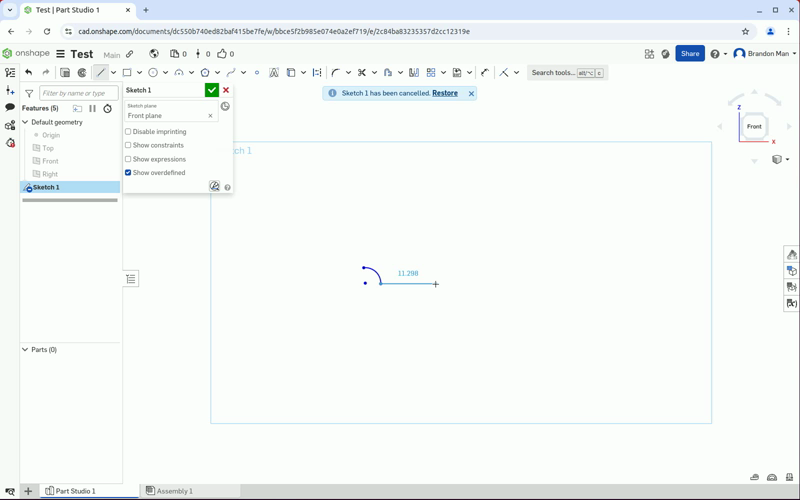
key(esc)
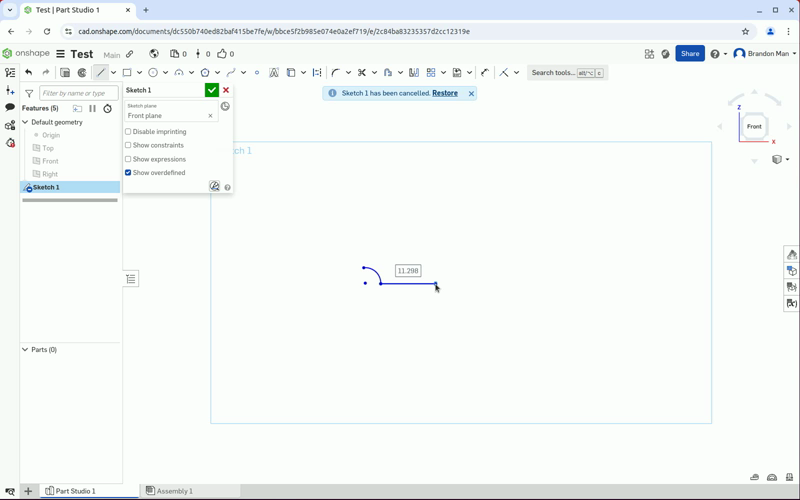
key(a)
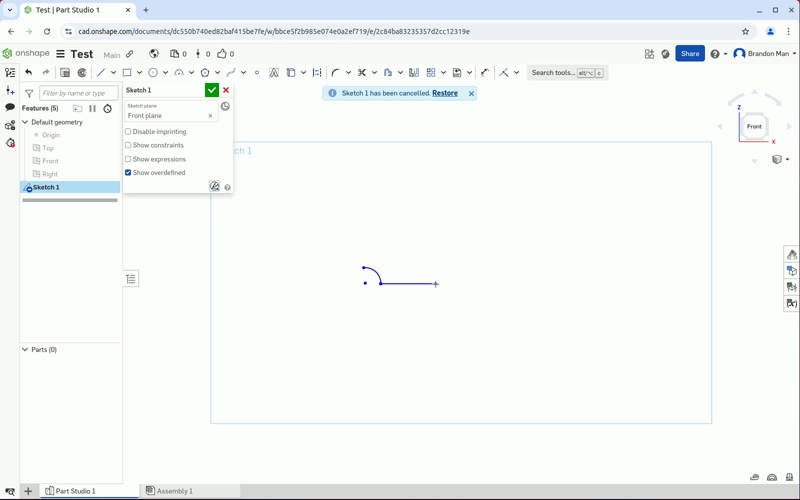
mouse_move(435, 283)
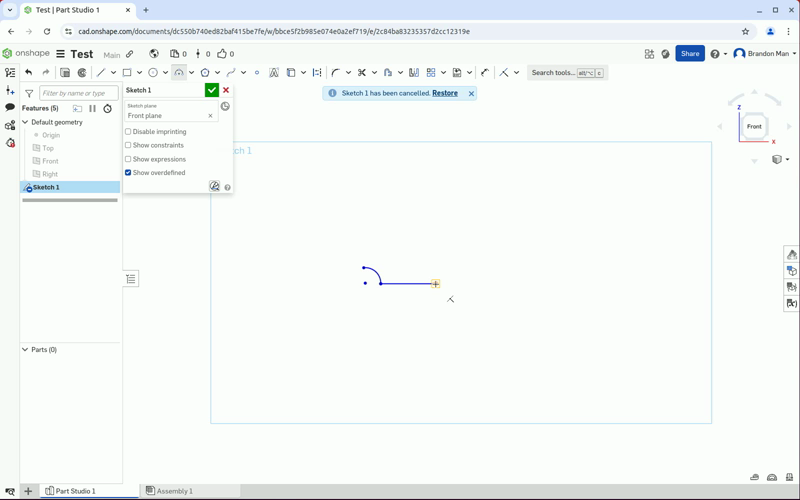
click(435, 283)
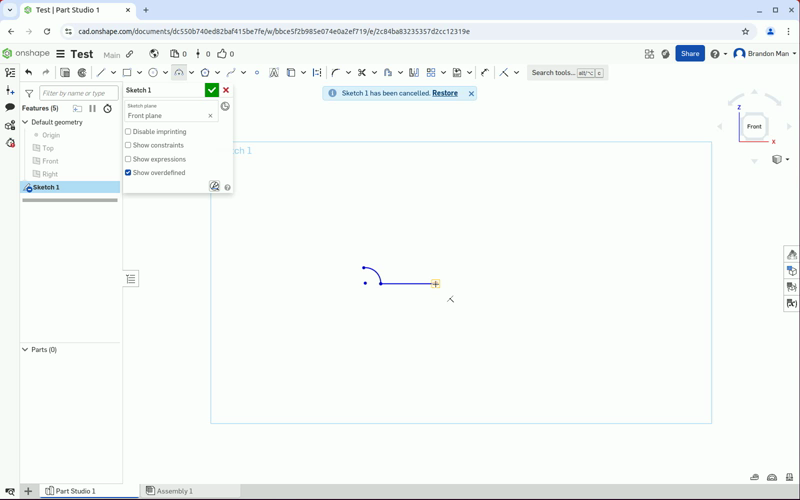
key_down(shift)
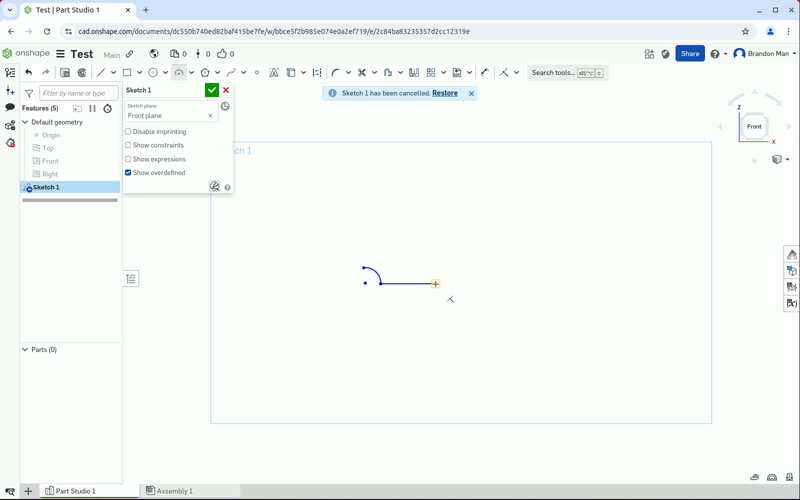
mouse_move(458, 257)
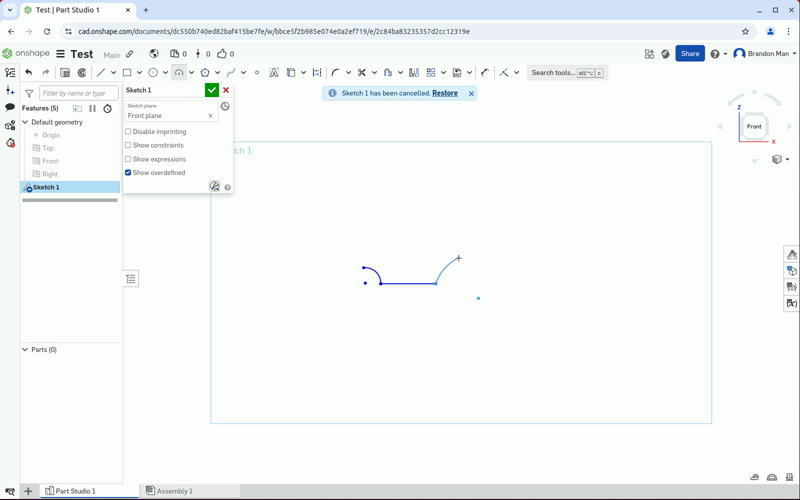
click(458, 257)
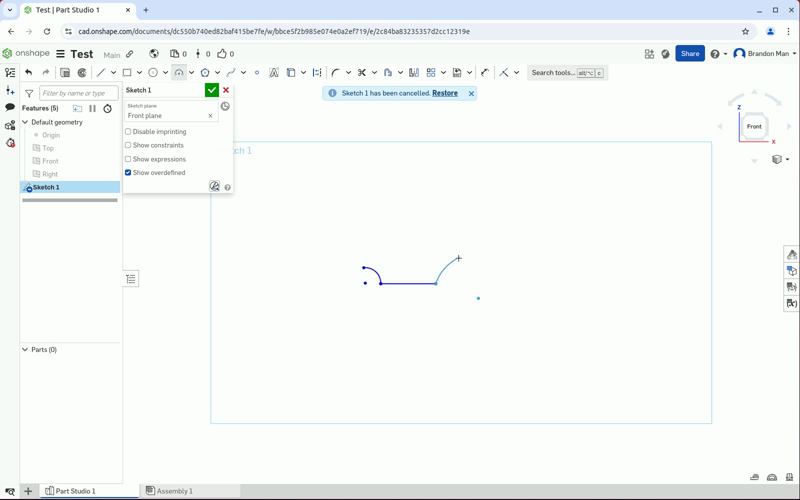
mouse_move(442, 266)
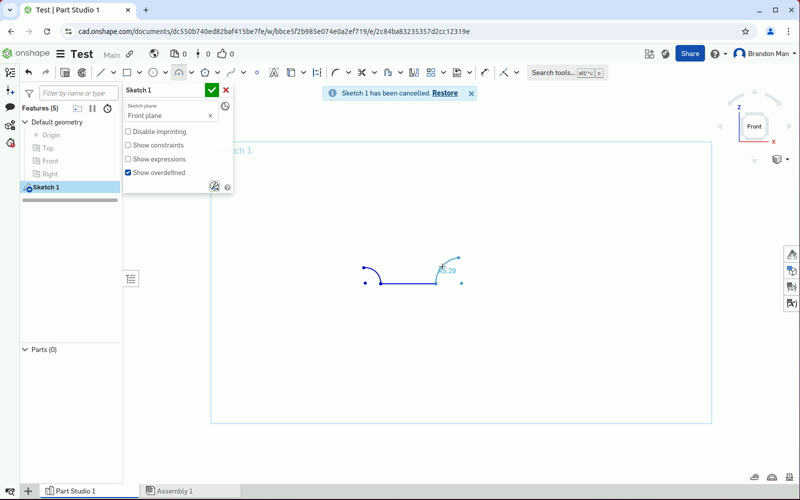
click(442, 266)
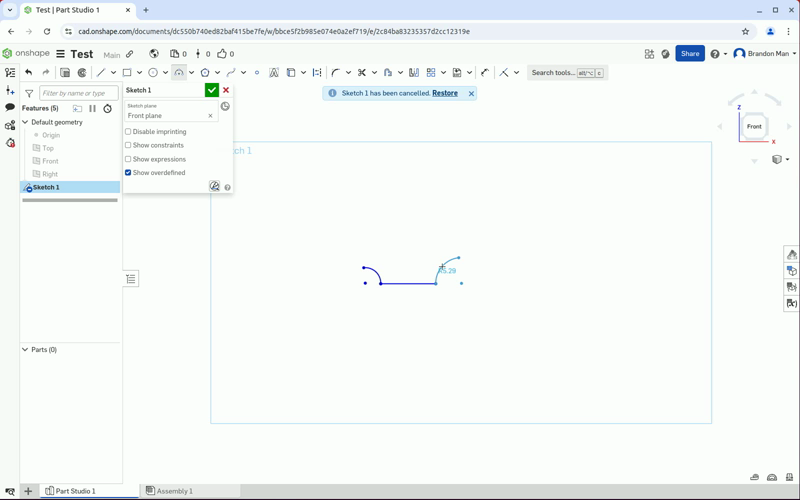
key_up(shift)
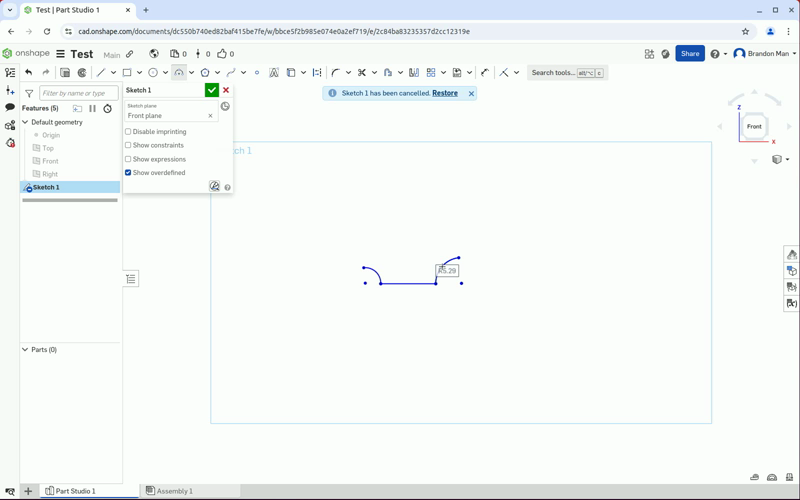
key(esc)
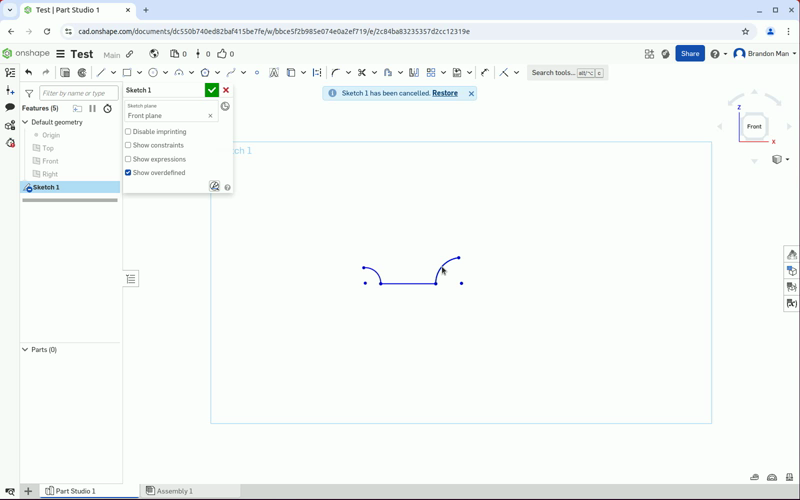
key(l)
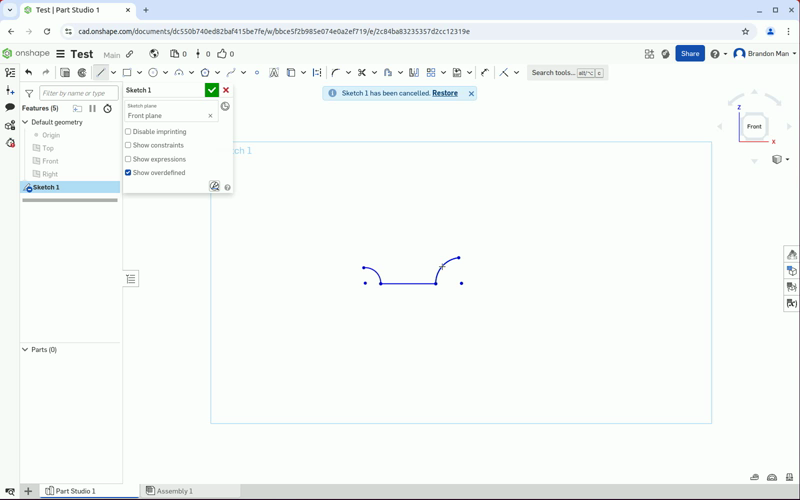
mouse_move(458, 257)
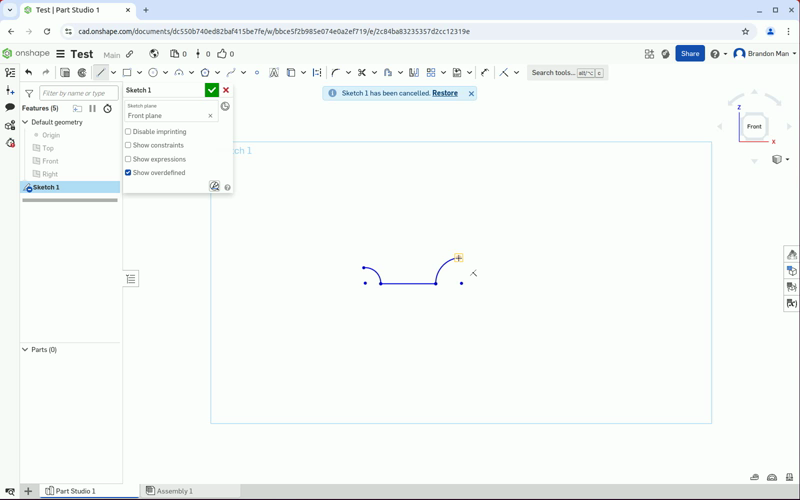
click(458, 257)
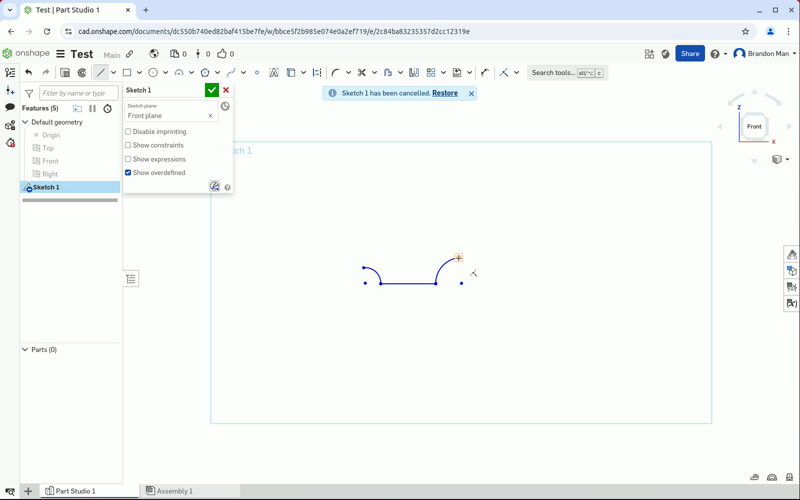
key_down(shift)
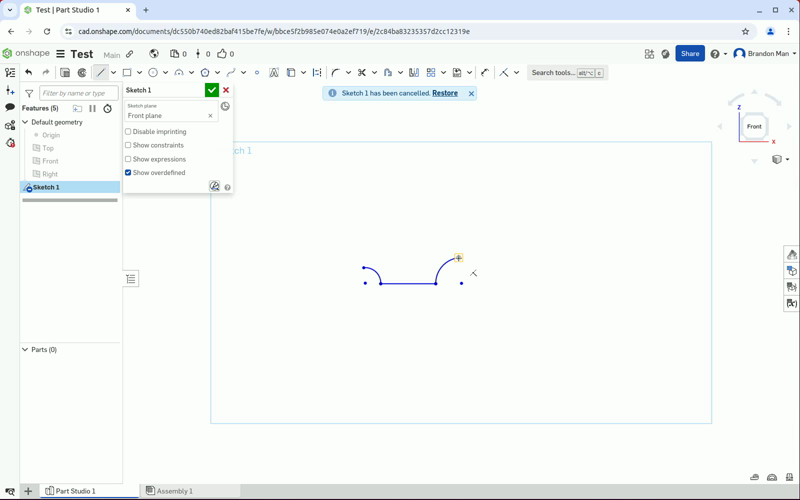
mouse_move(363, 267)
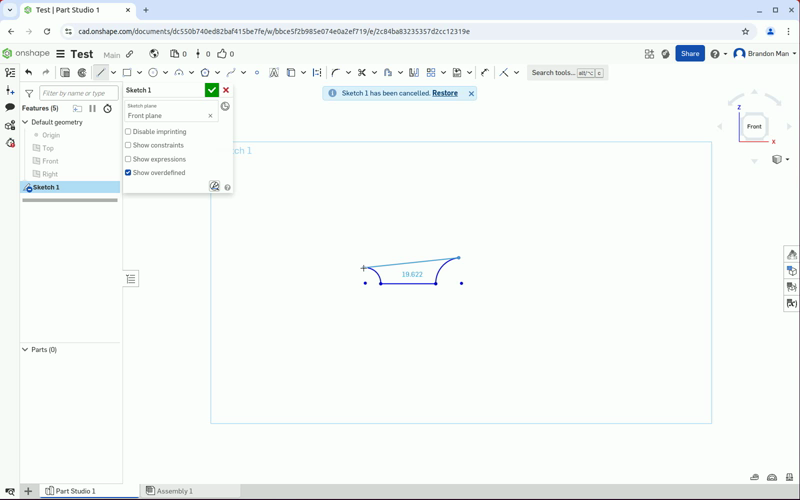
key_up(shift)
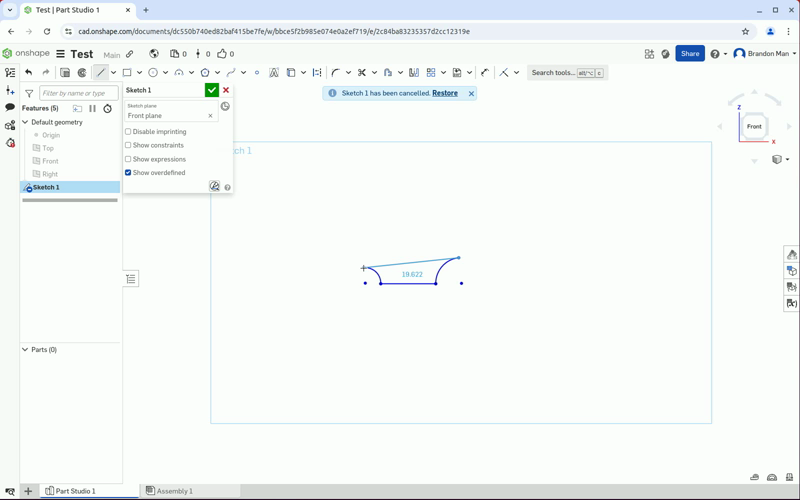
click(363, 267)
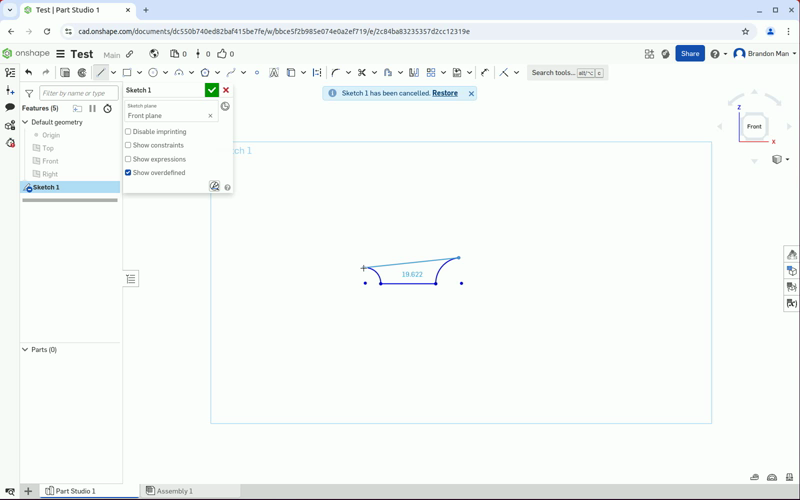
key(esc)
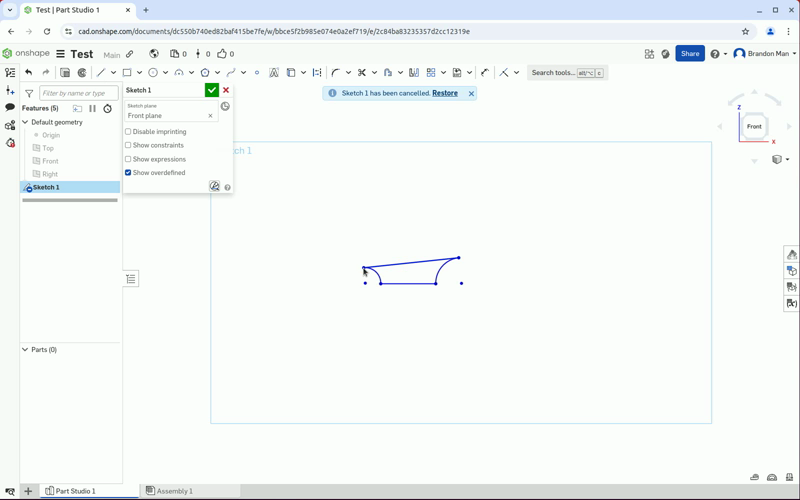
mouse_move(386, 266)
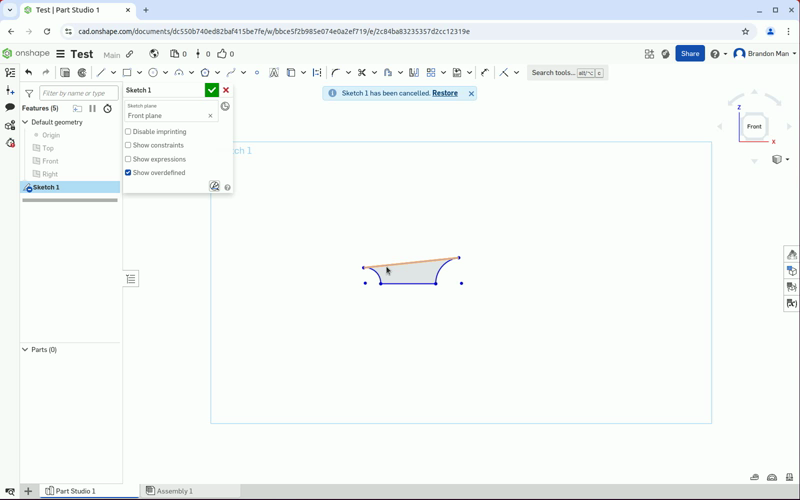
scroll(6)
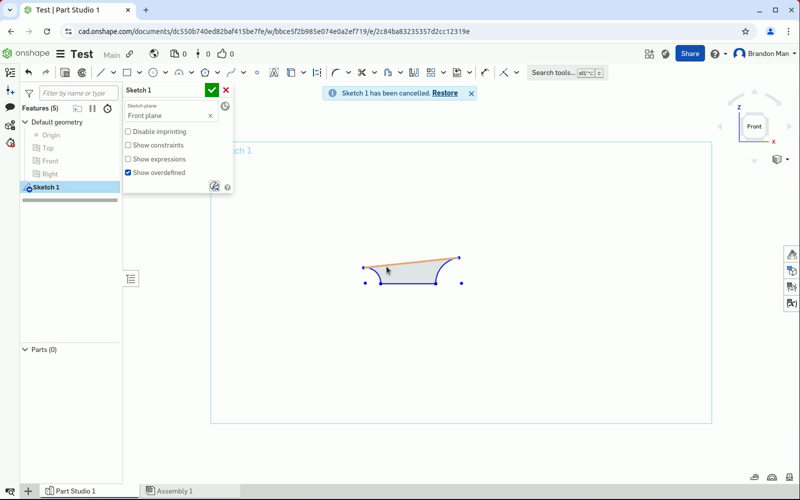
scroll(6)
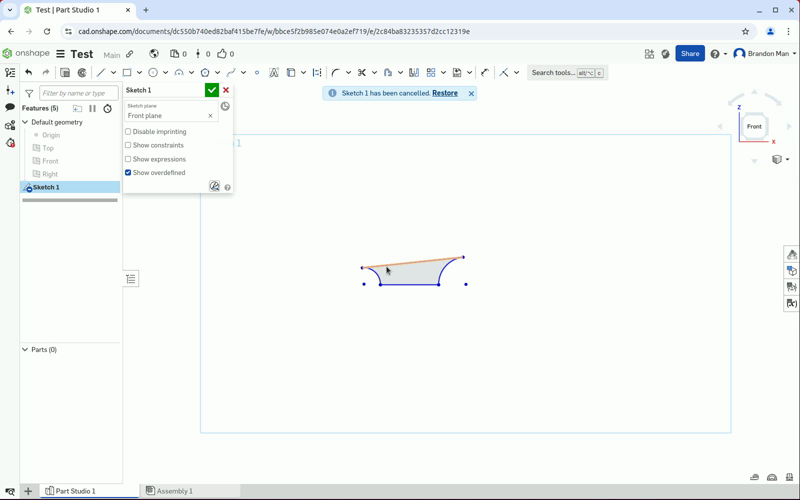
scroll(6)
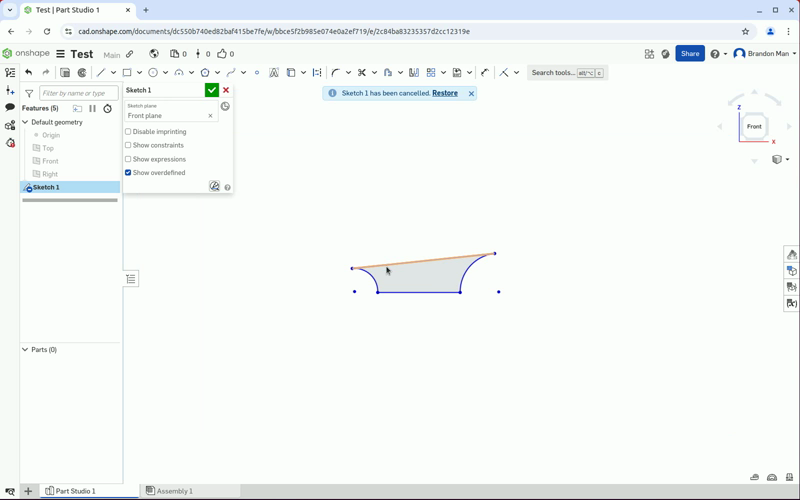
scroll(6)
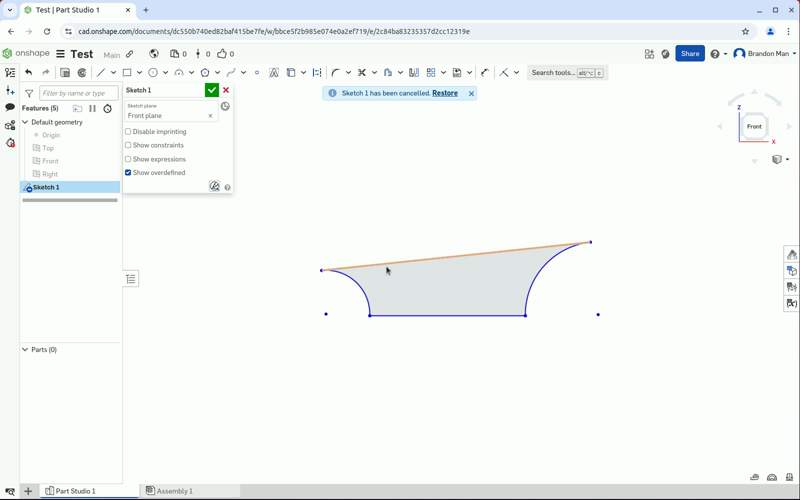
scroll(6)
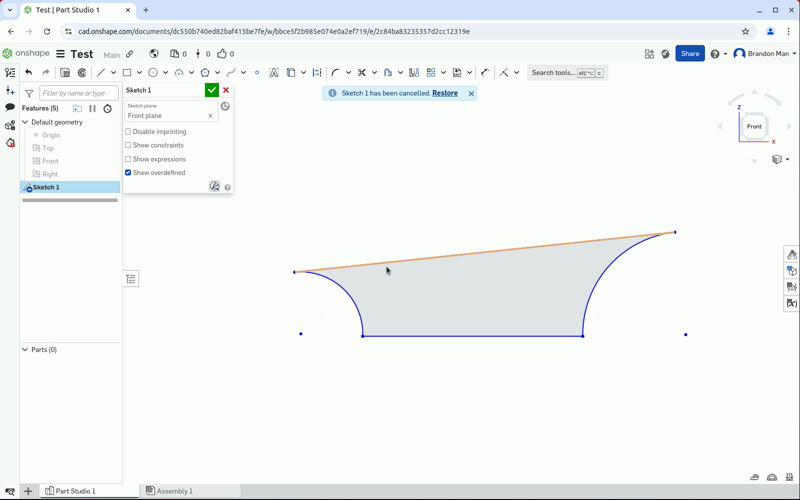
scroll(6)
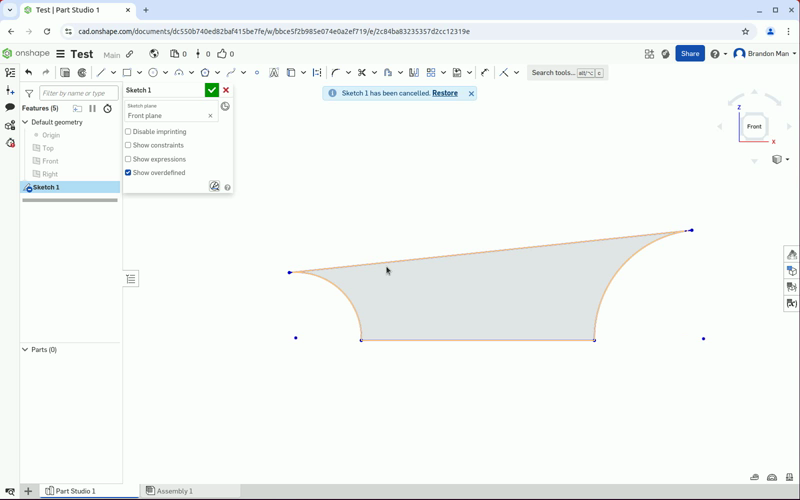
scroll(6)
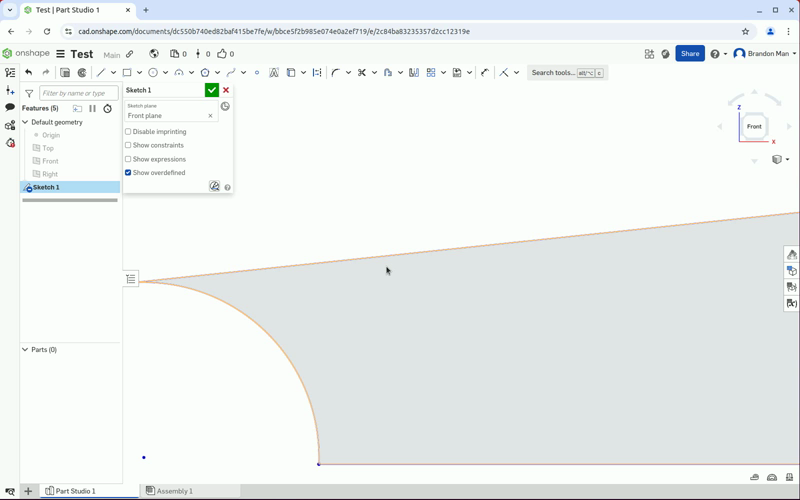
click(386, 266)
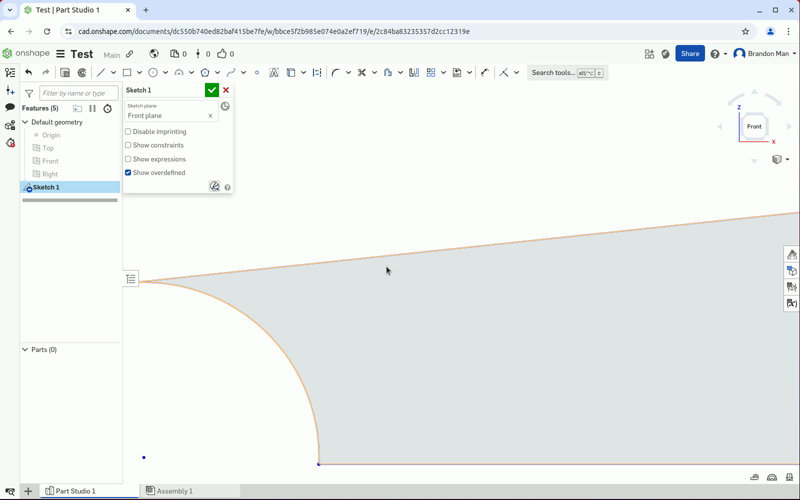
scroll(-6)
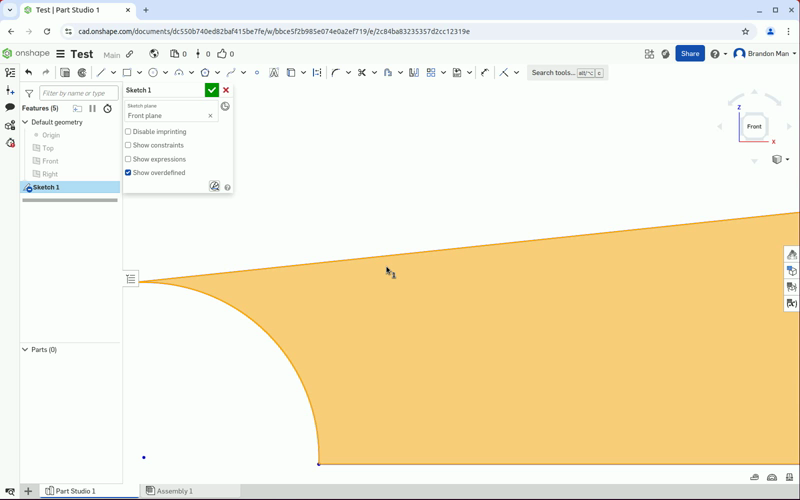
scroll(-6)
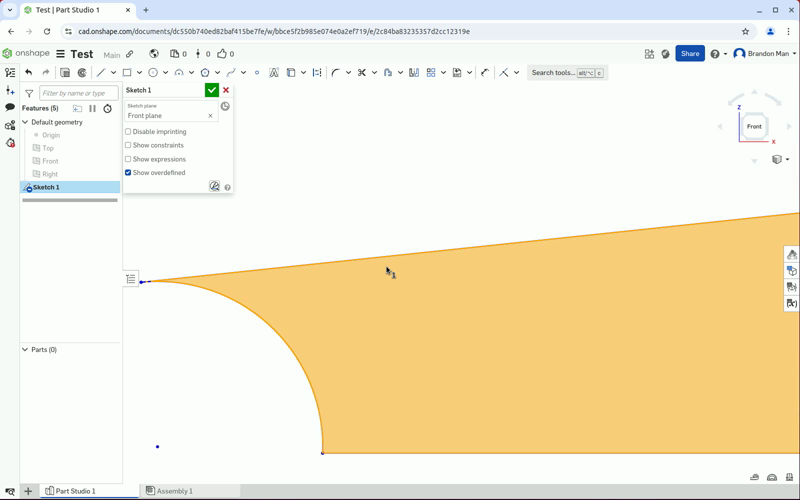
scroll(-6)
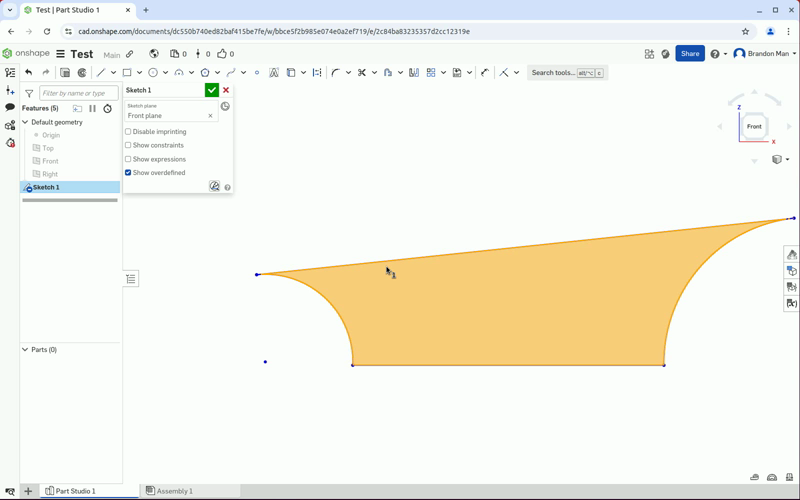
scroll(-6)
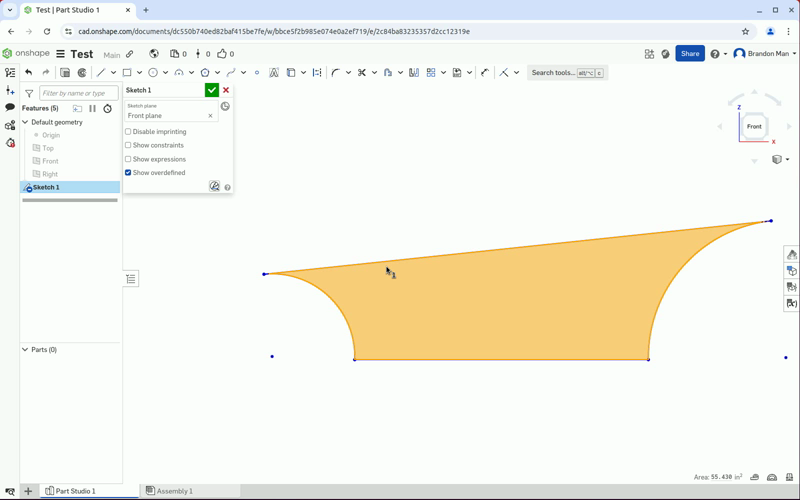
scroll(-6)
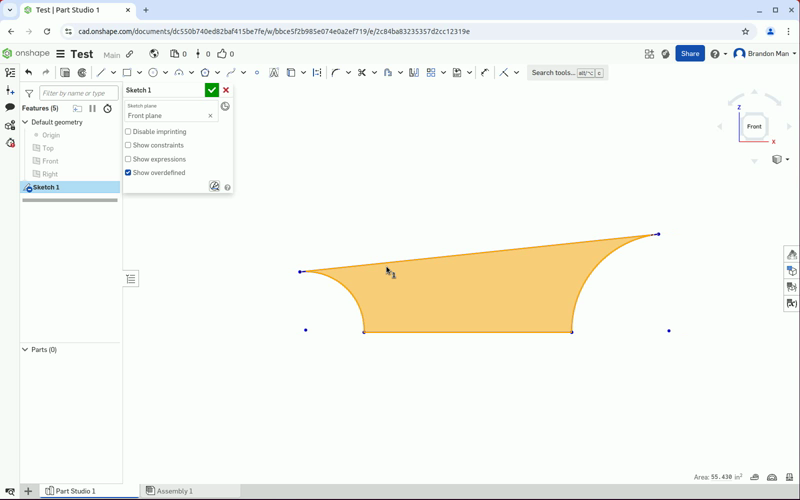
scroll(-6)
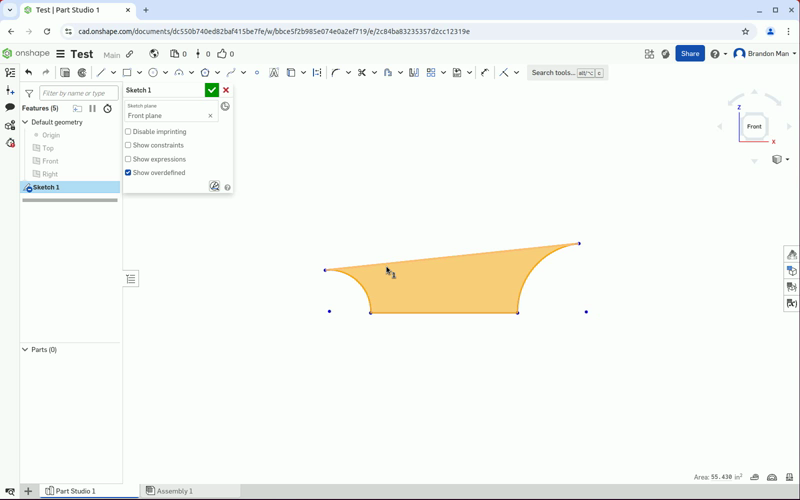
scroll(-6)
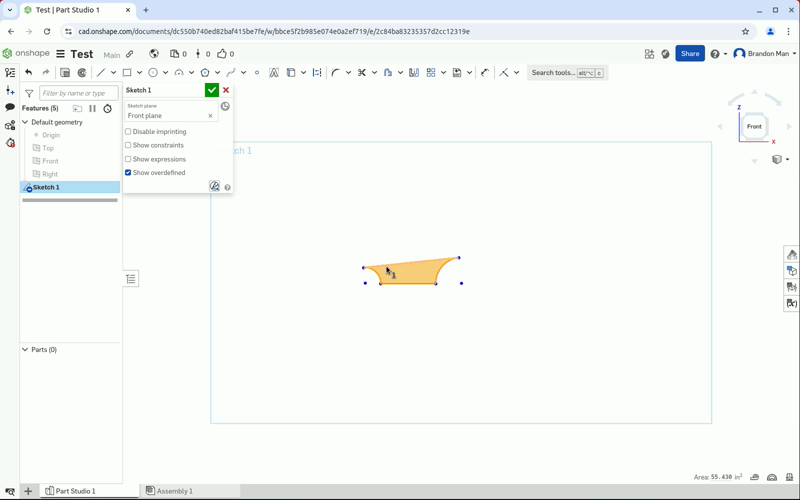
mouse_move(73, 352)
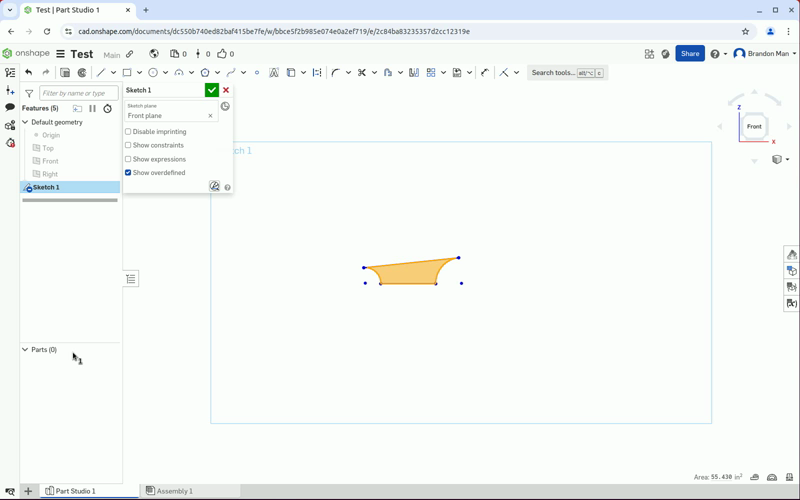
key(shift+y)
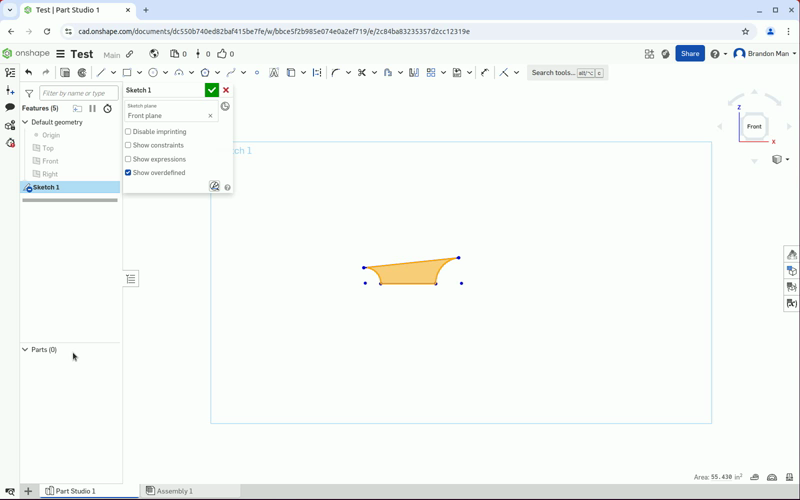
key(shift+e)
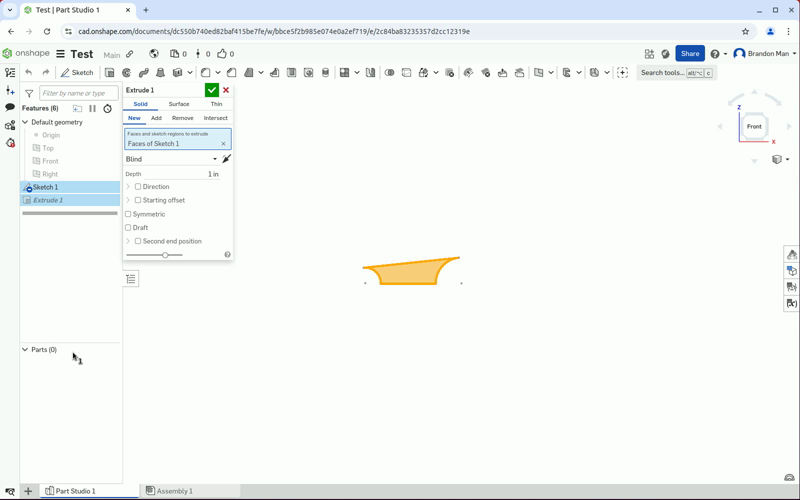
mouse_move(143, 106)
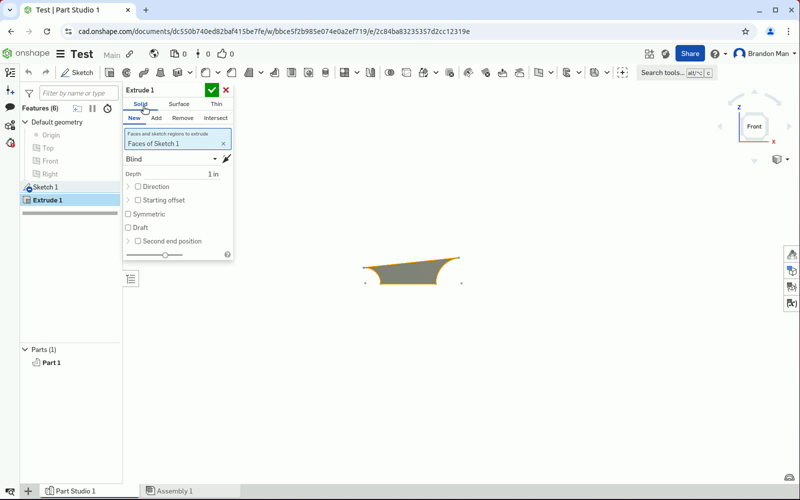
click(143, 106)
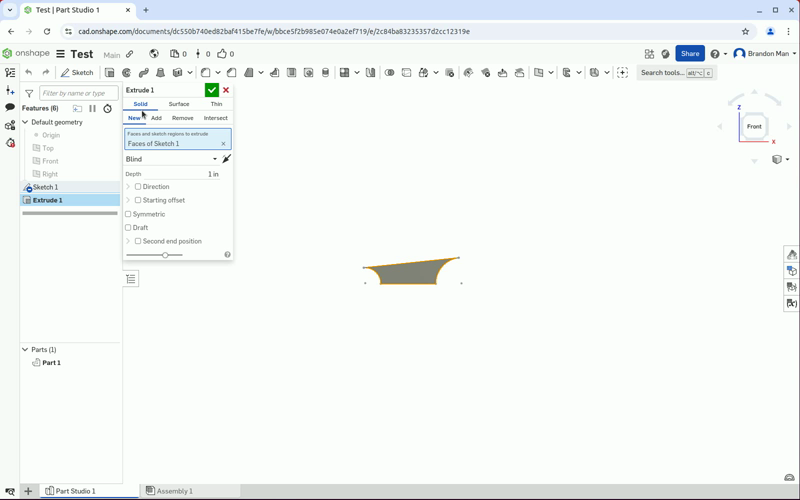
mouse_move(137, 120)
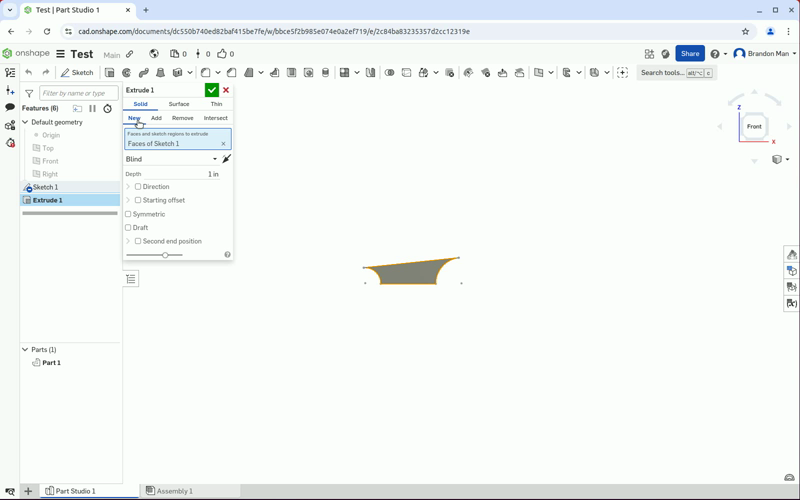
click(137, 120)
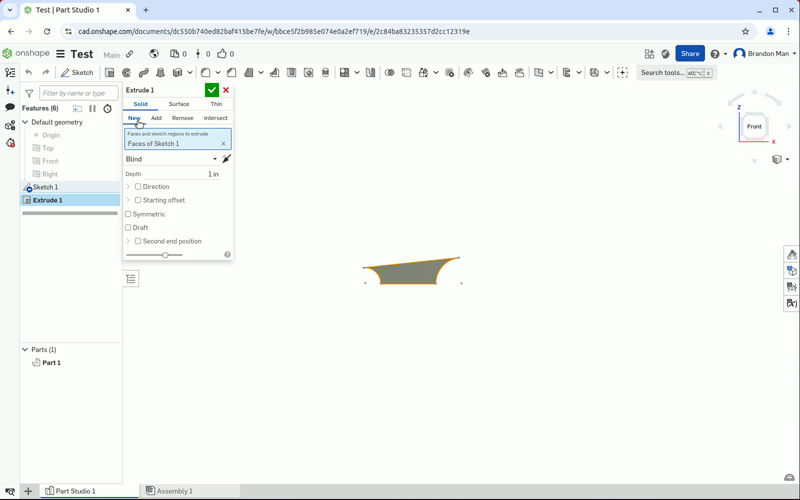
key(tab, 4)
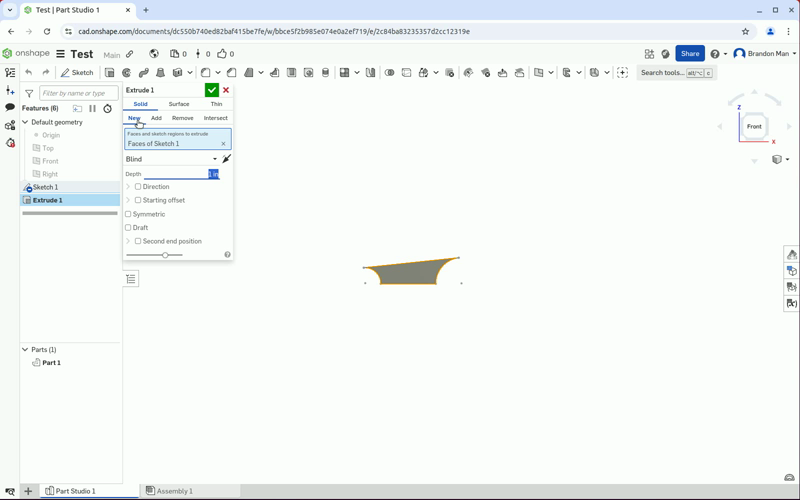
text(10.591)
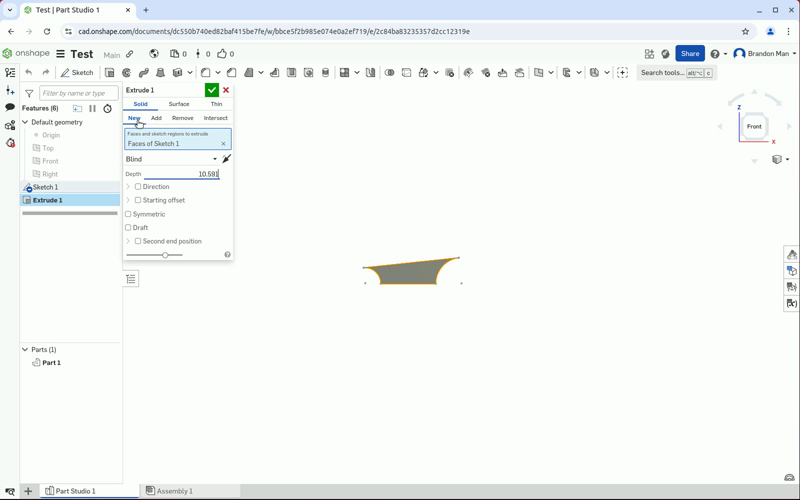
key(enter)
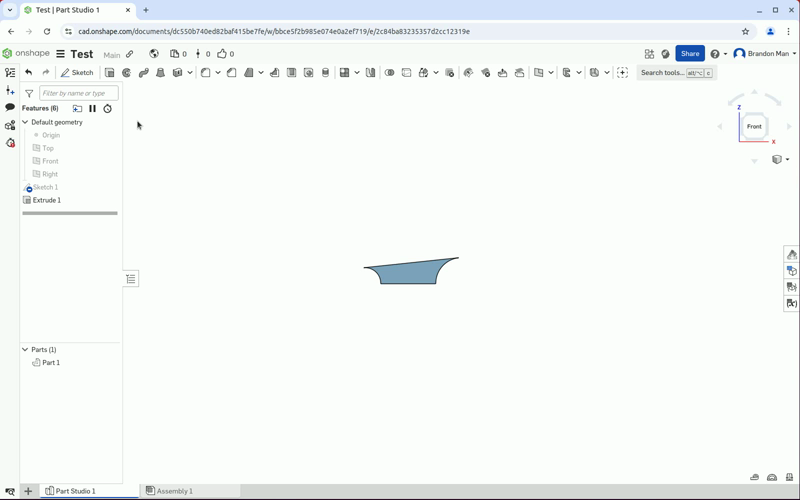
key(shift+h)
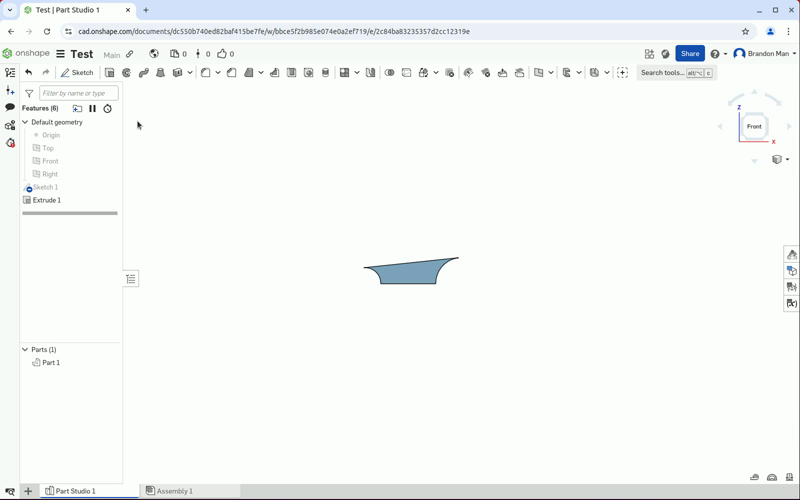
key(shift+h)
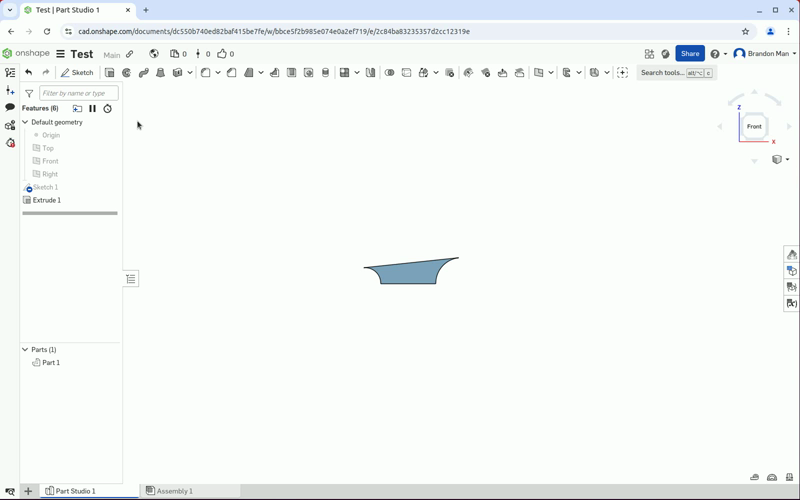
mouse_move(73, 189)
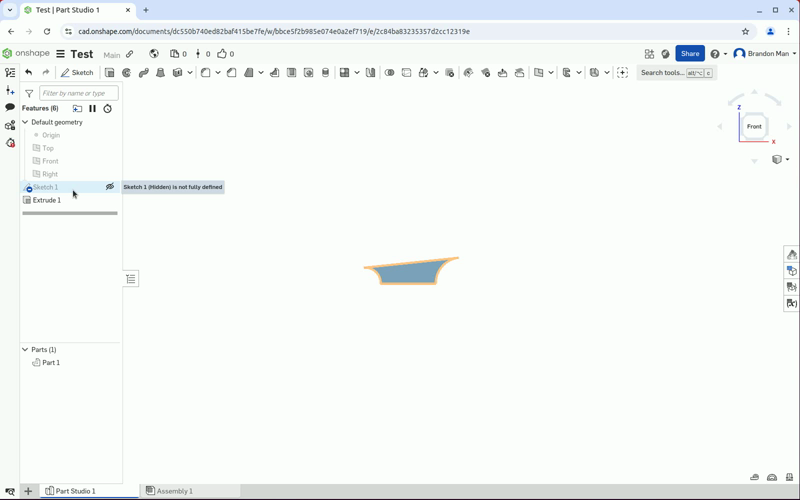
click(73, 189)
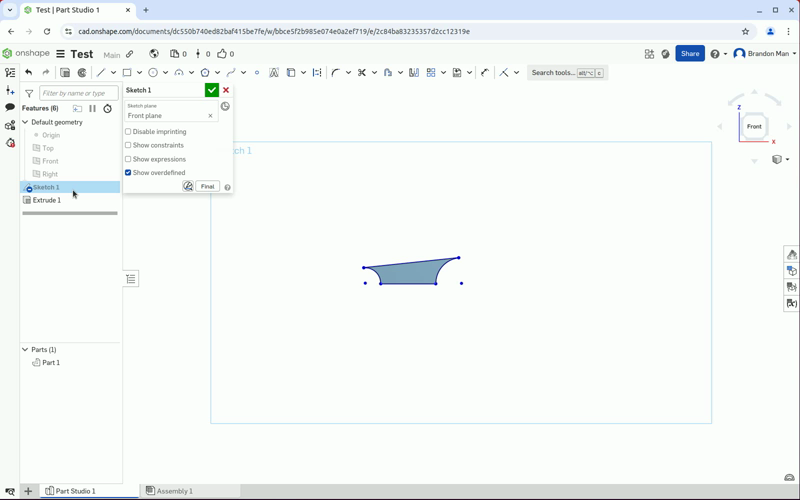
mouse_move(229, 92)
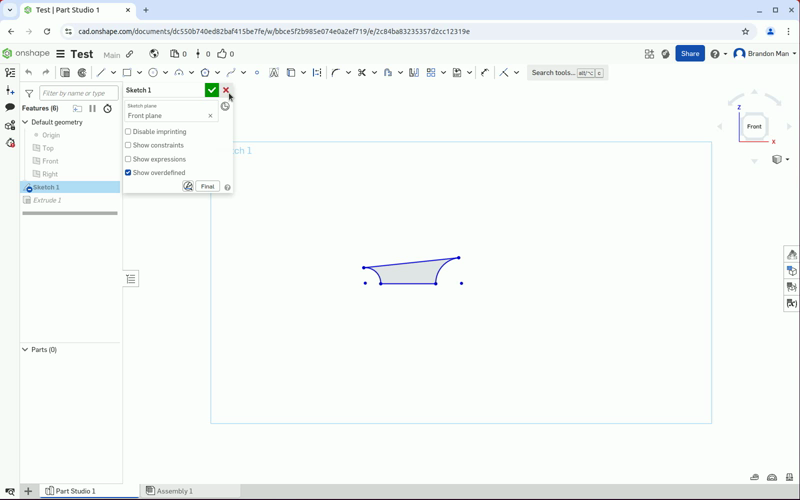
click(229, 92)
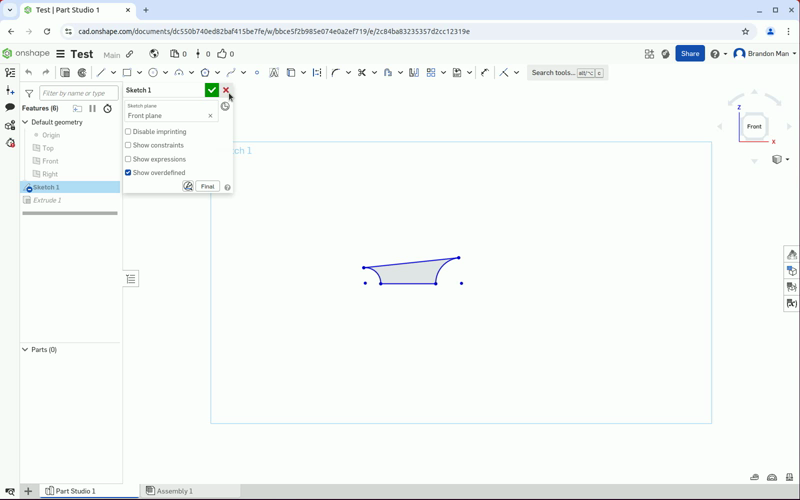
key(shift+s)
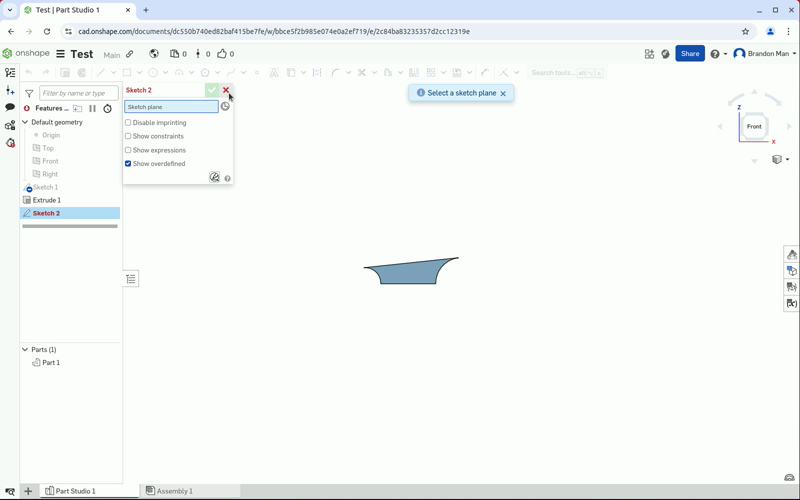
mouse_move(73, 163)
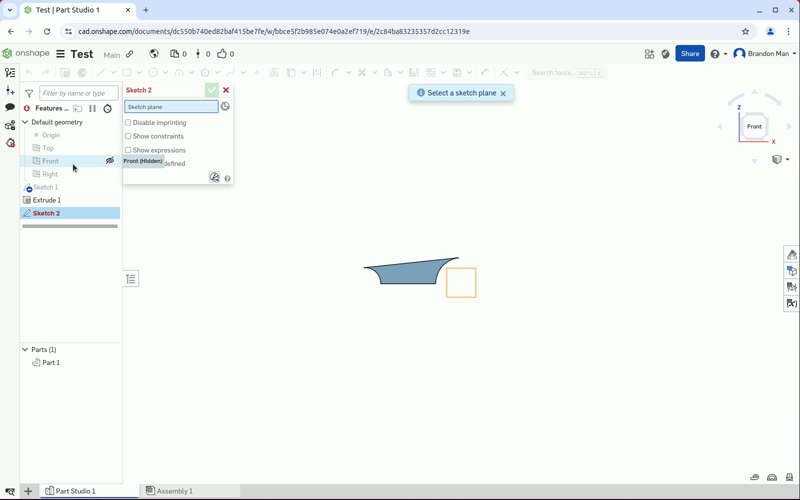
click(73, 163)
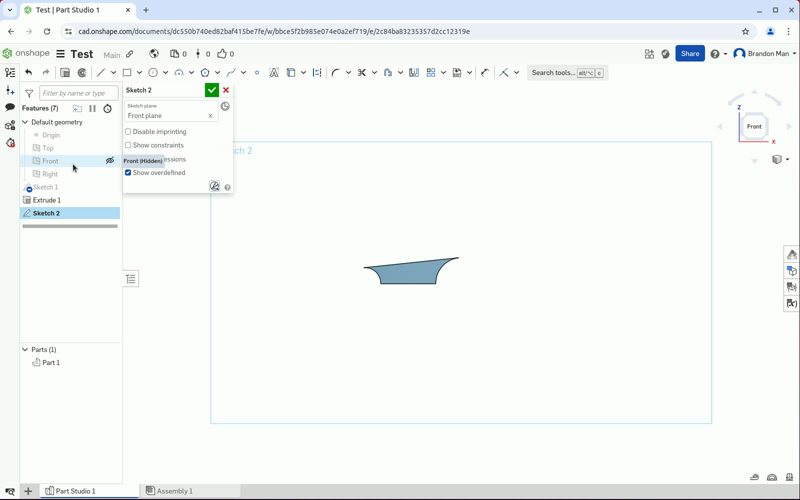
mouse_move(73, 352)
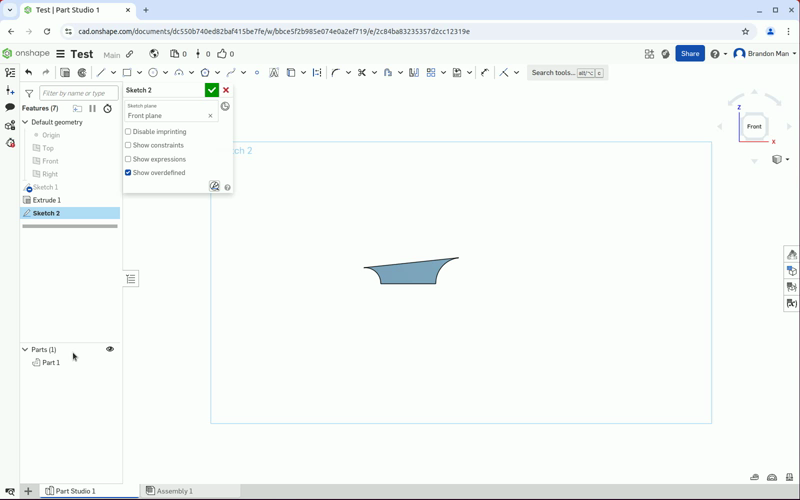
key(y)
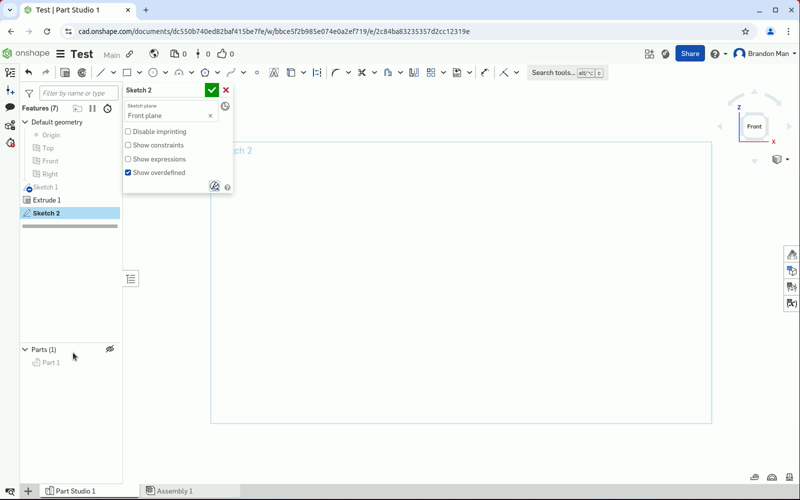
key(l)
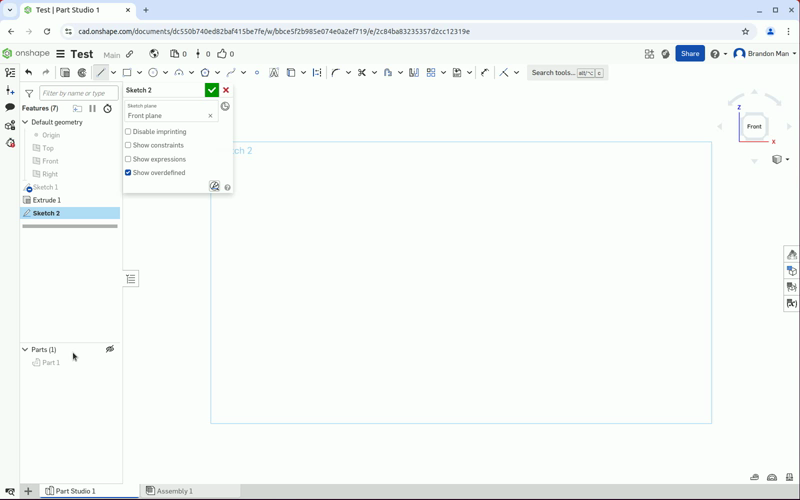
key_down(shift)
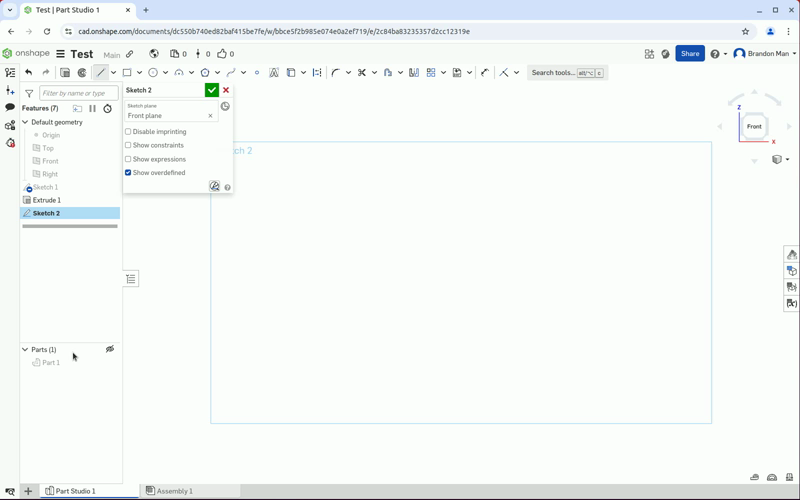
mouse_move(363, 298)
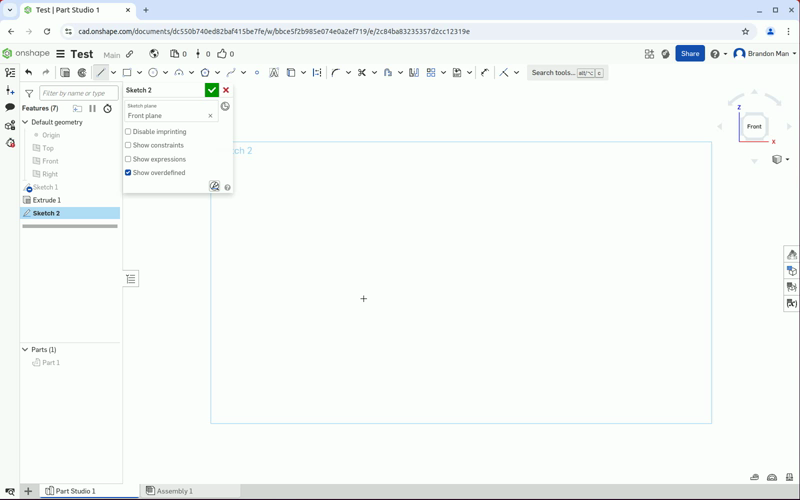
click(363, 298)
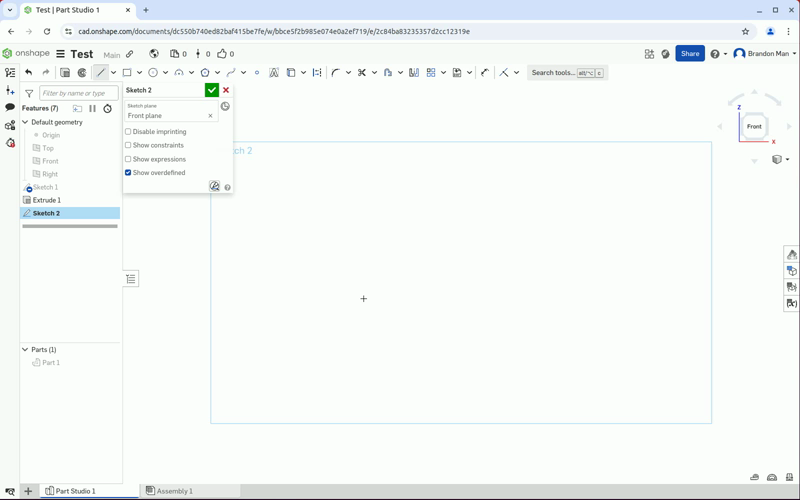
key_up(shift)
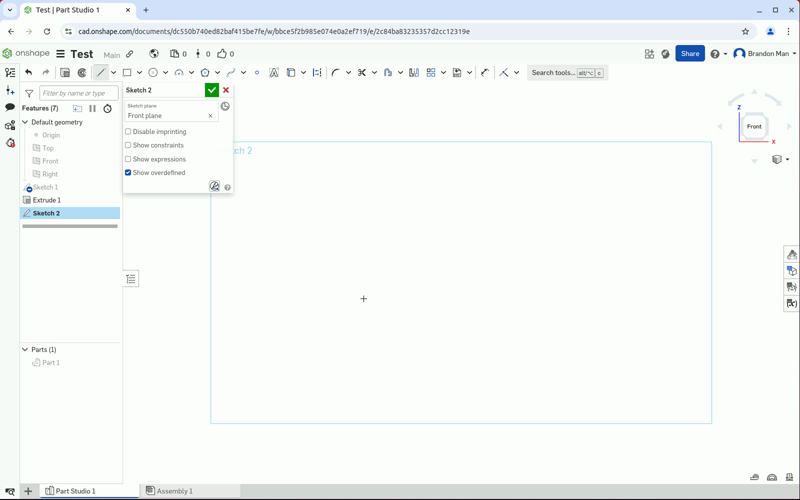
key_down(shift)
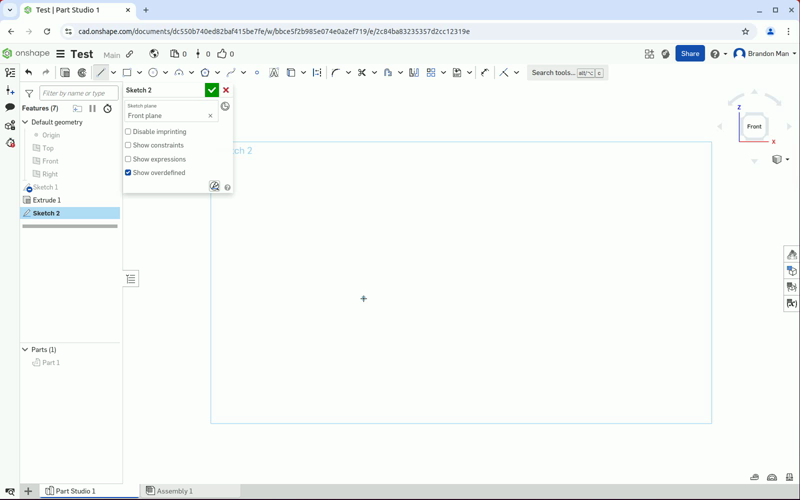
mouse_move(458, 308)
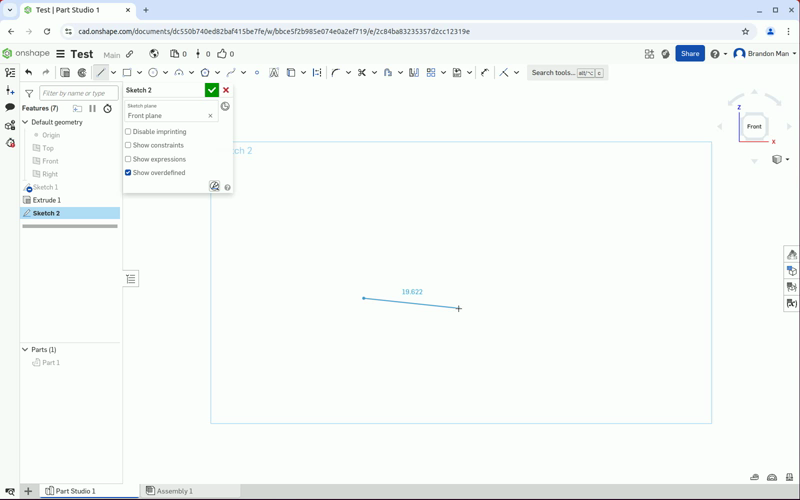
click(458, 308)
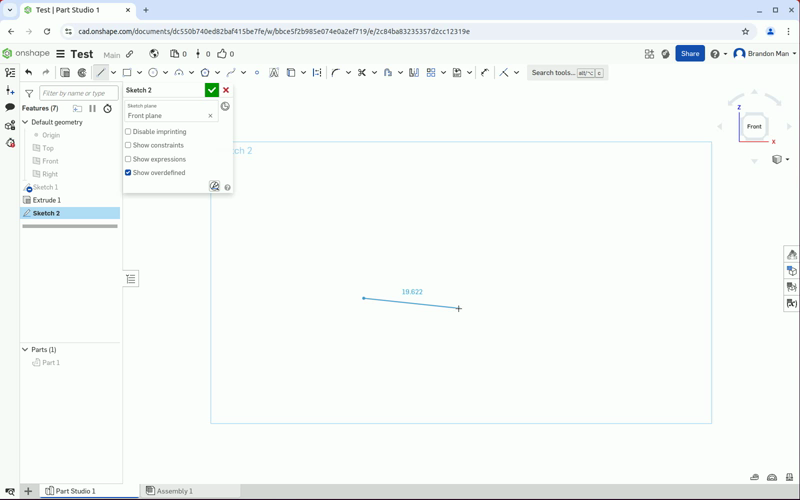
key_up(shift)
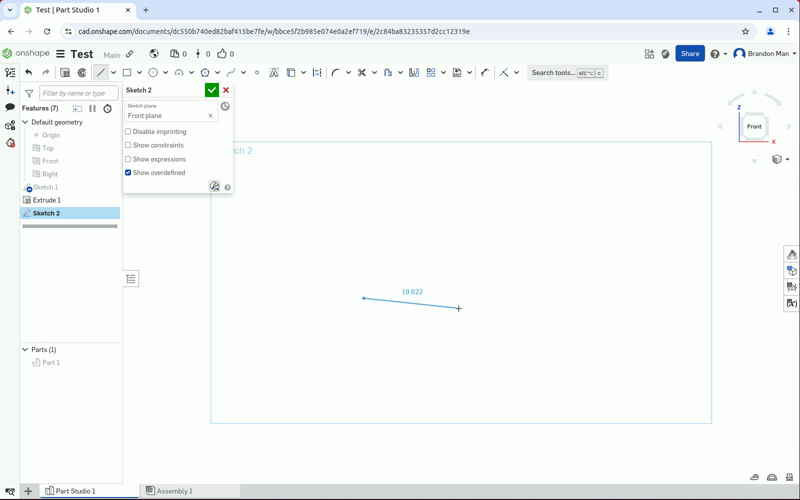
key(esc)
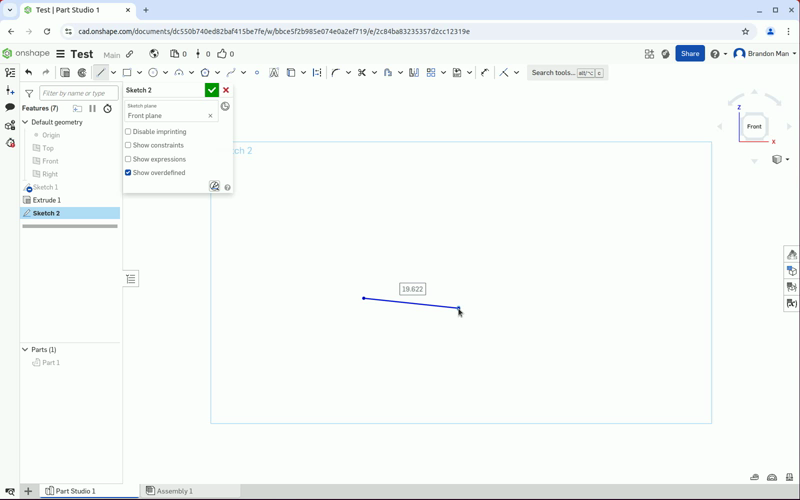
key(a)
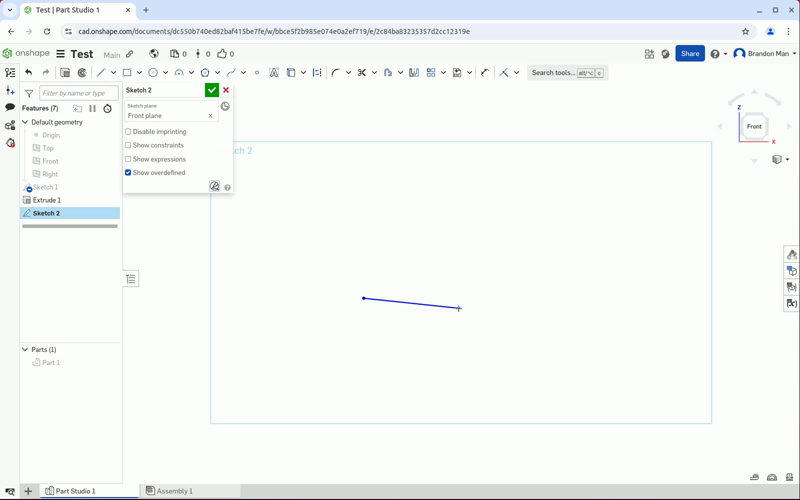
mouse_move(458, 308)
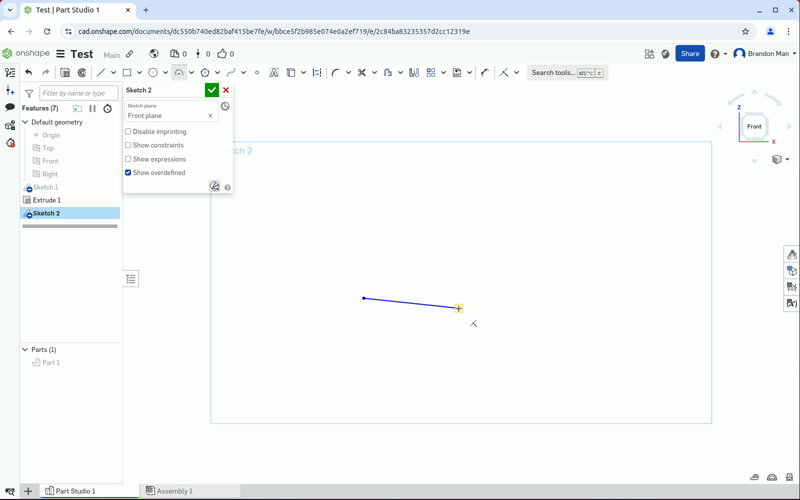
click(458, 308)
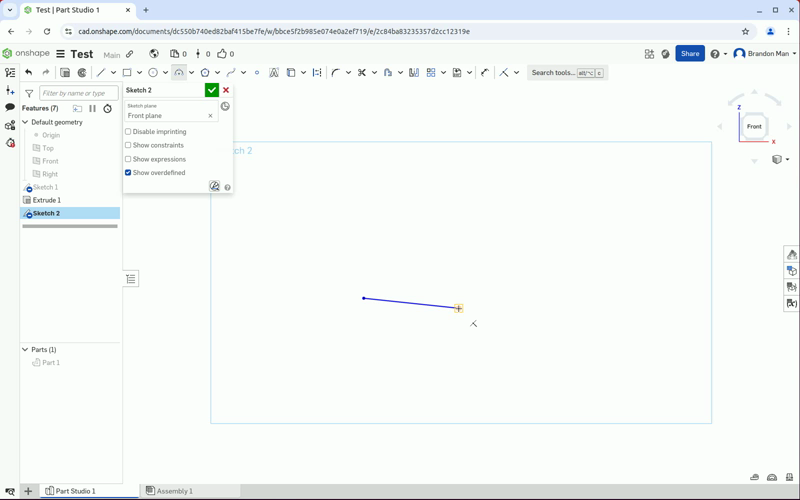
key_down(shift)
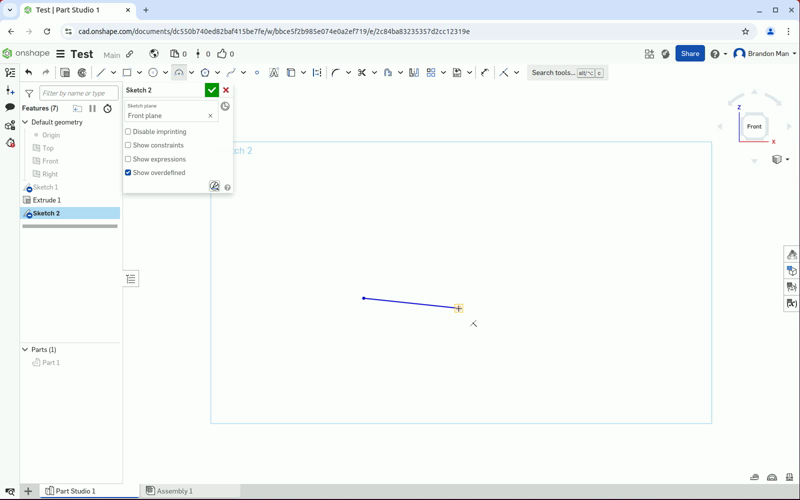
mouse_move(435, 282)
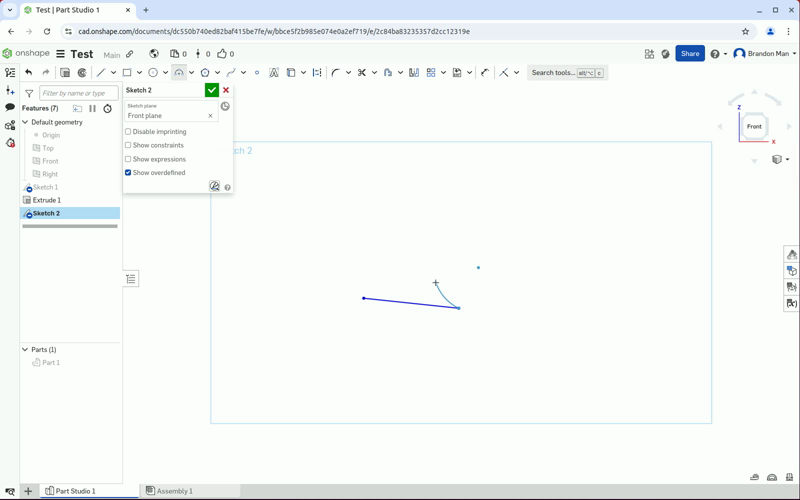
click(435, 282)
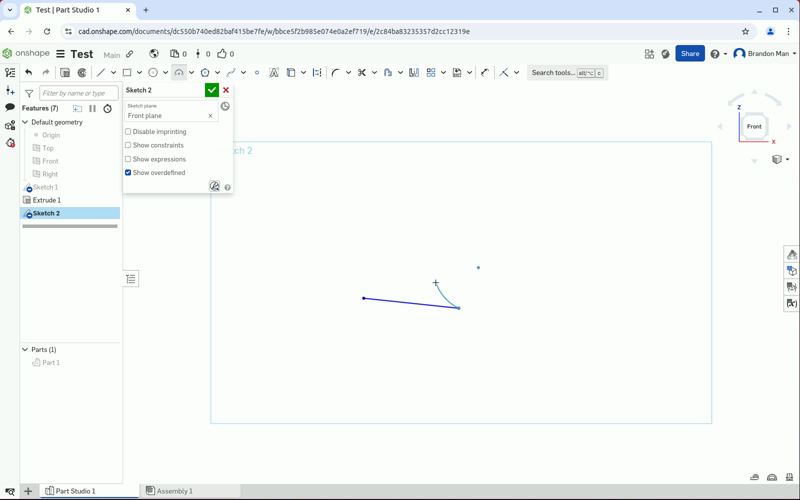
mouse_move(442, 299)
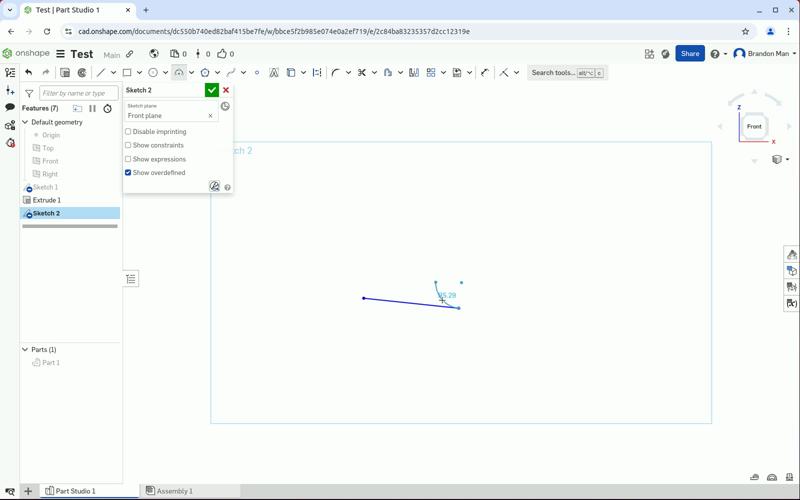
click(442, 299)
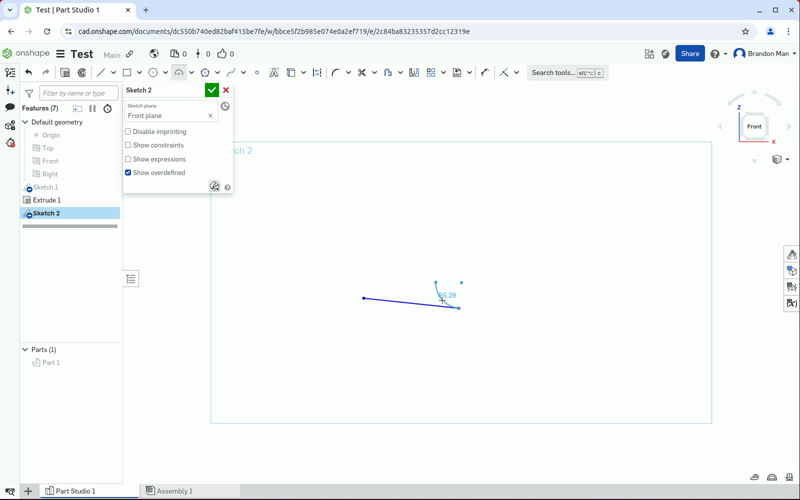
key_up(shift)
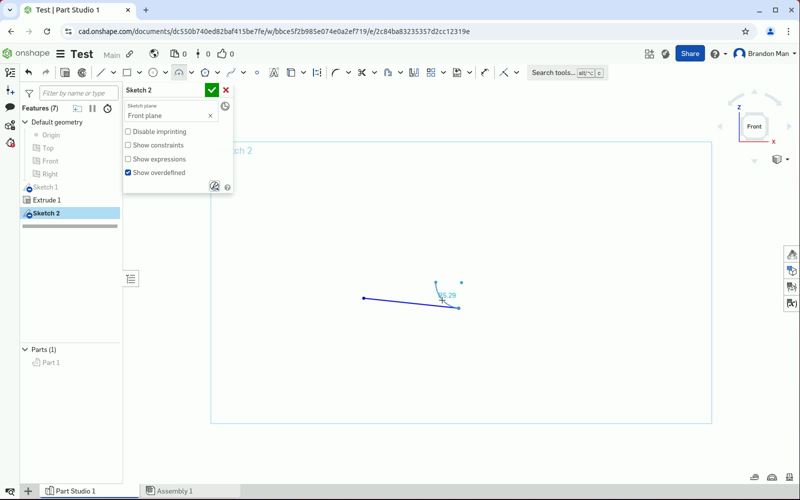
key(esc)
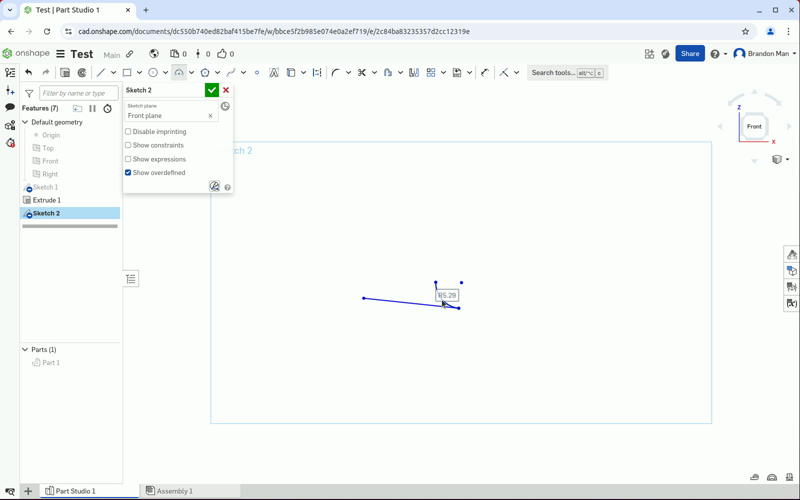
key(l)
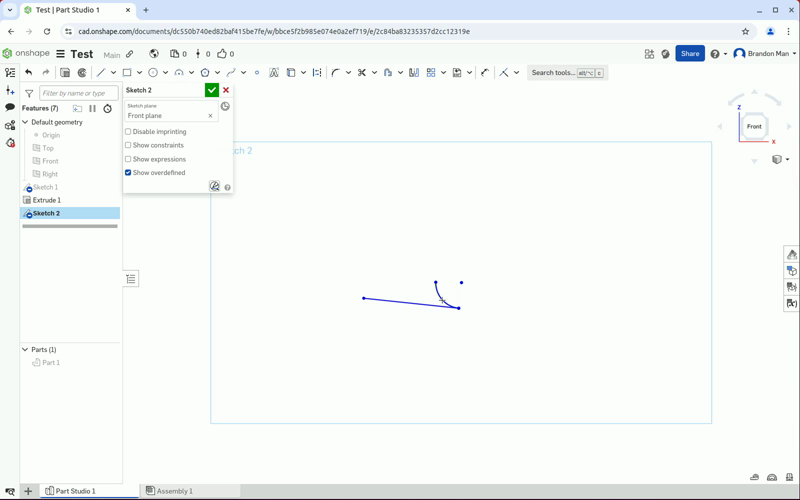
mouse_move(435, 282)
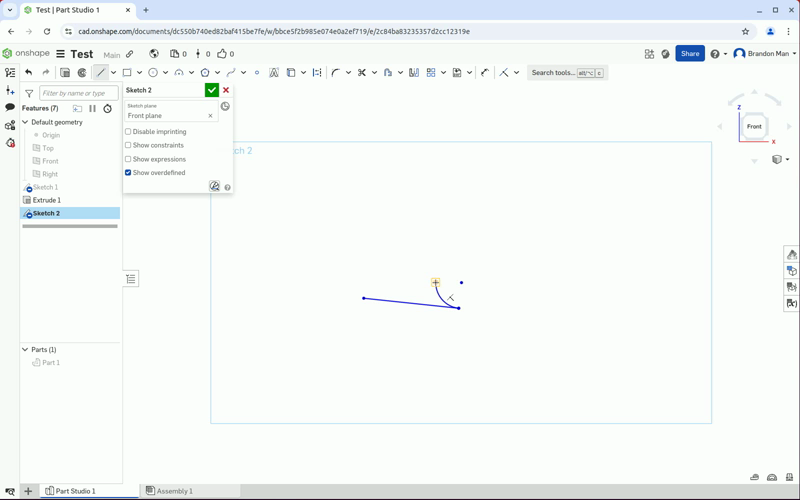
click(435, 282)
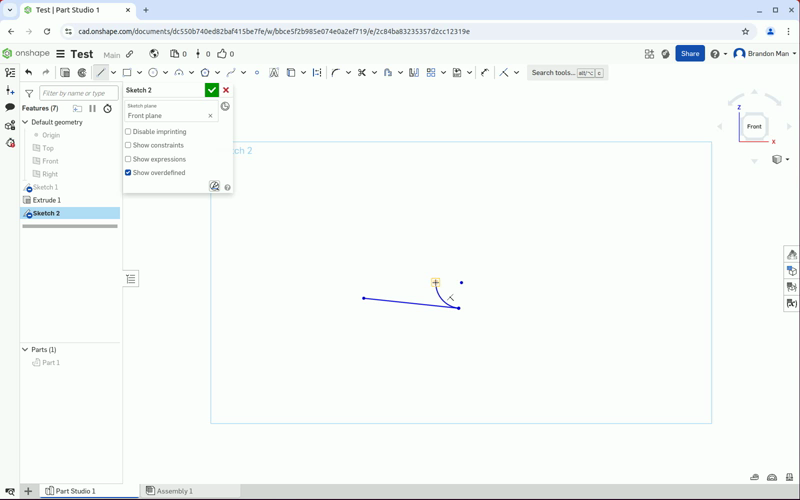
key_down(shift)
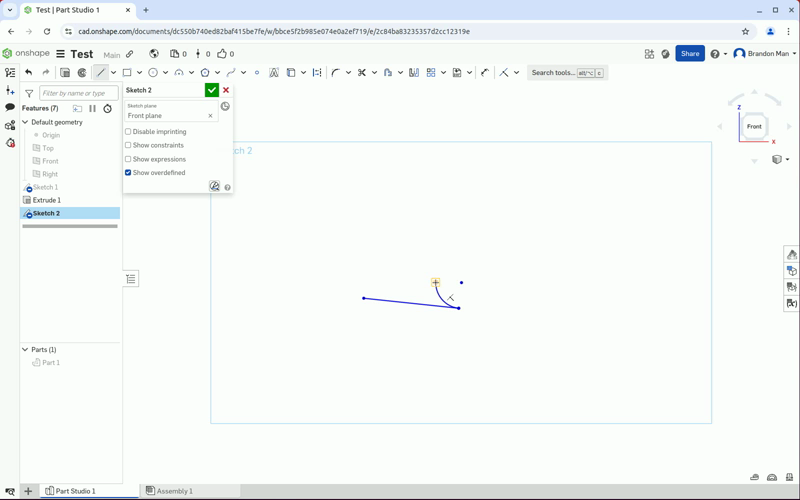
mouse_move(465, 282)
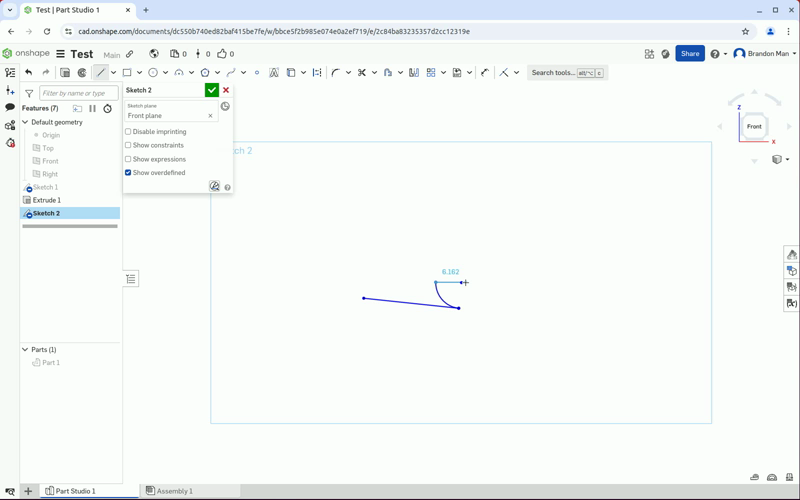
mouse_move(380, 282)
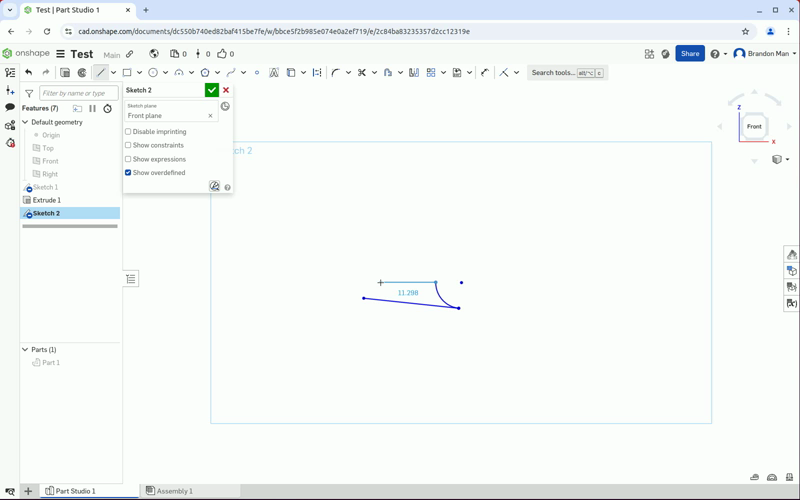
click(380, 282)
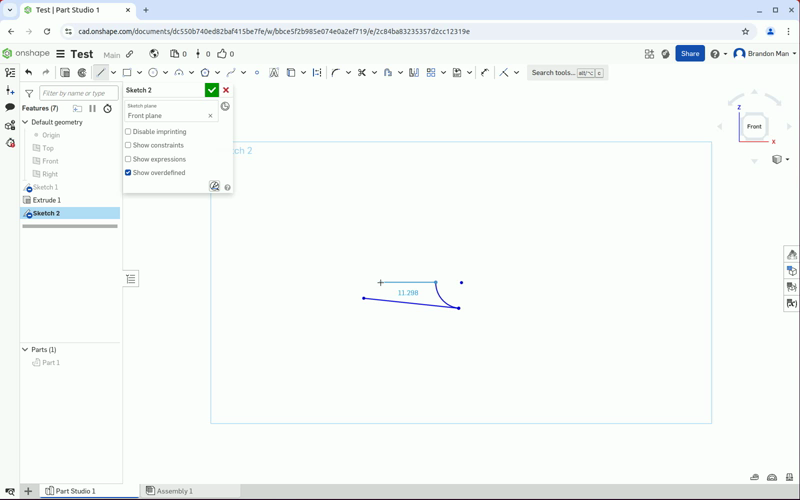
key_up(shift)
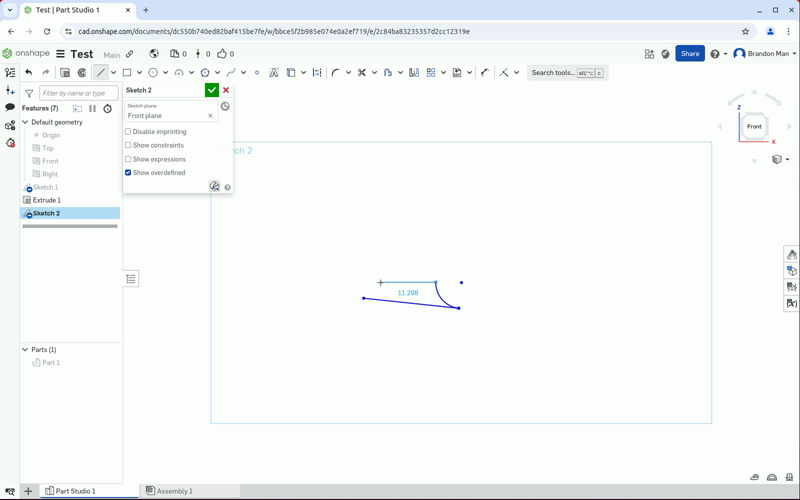
key(esc)
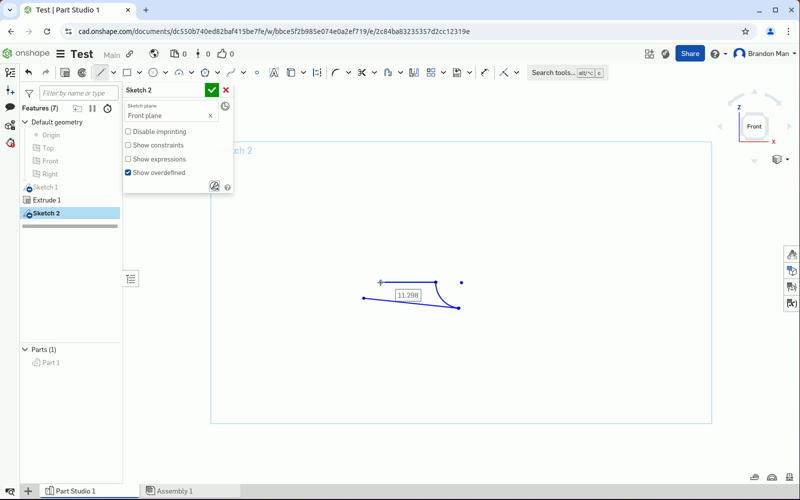
key(a)
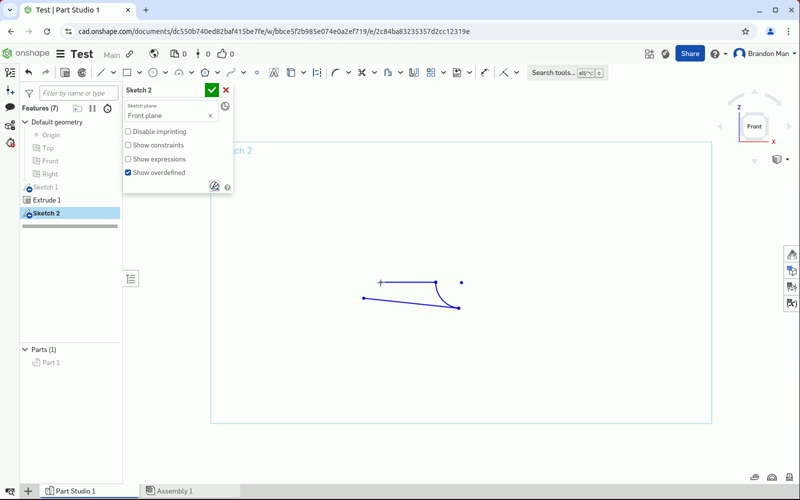
mouse_move(380, 282)
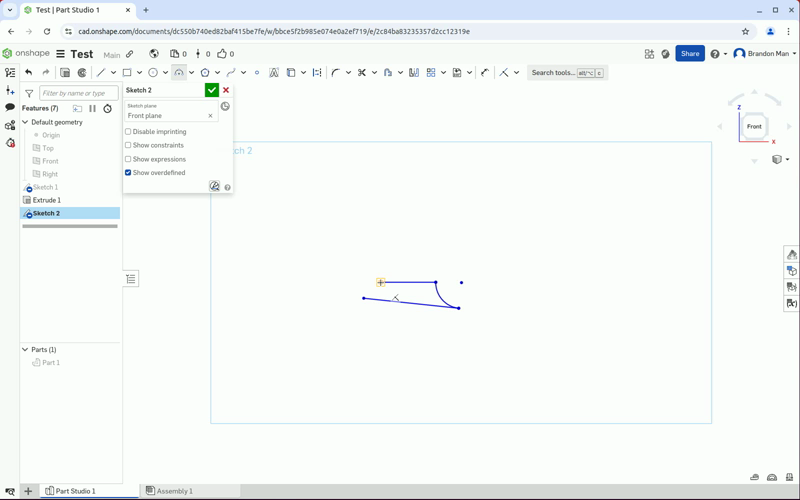
click(380, 282)
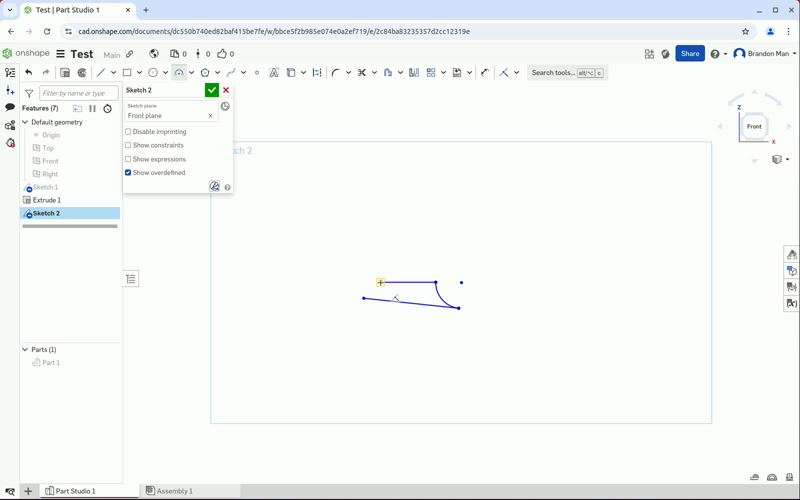
mouse_move(363, 298)
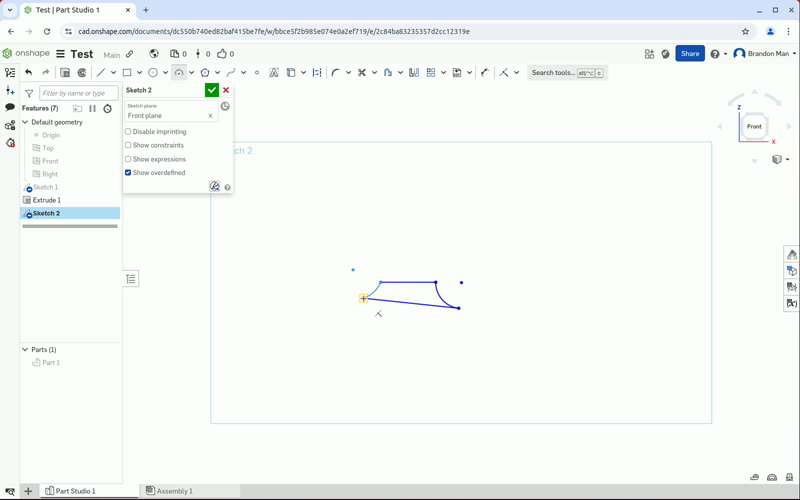
click(363, 298)
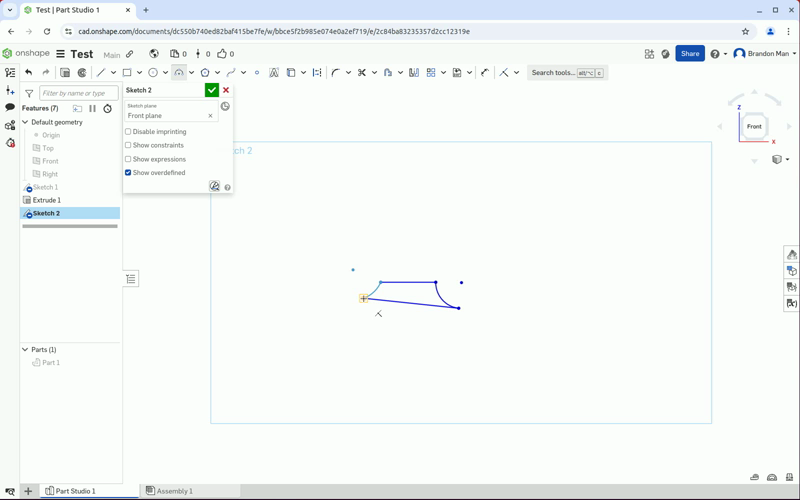
key_down(shift)
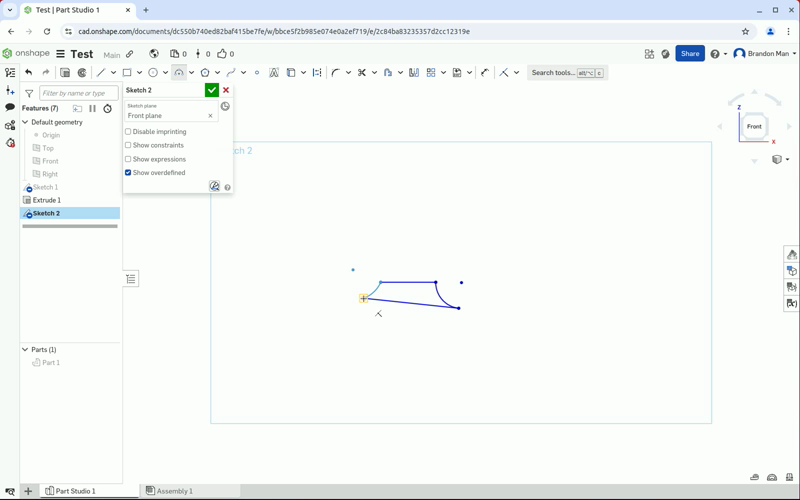
mouse_move(375, 294)
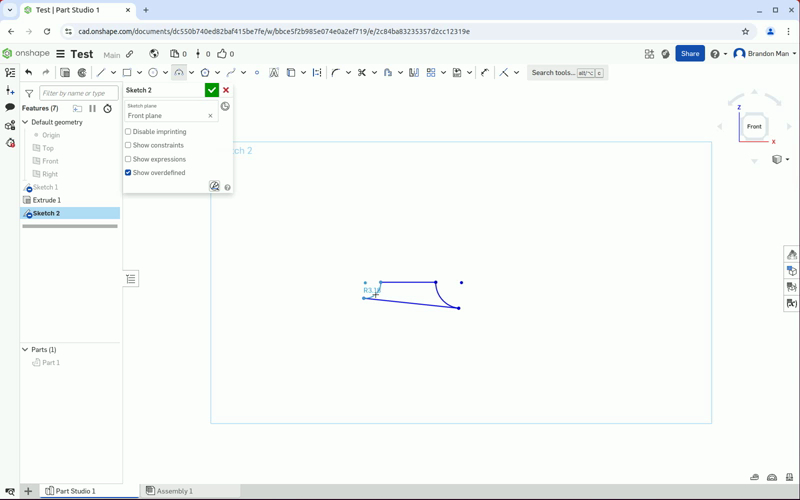
click(375, 294)
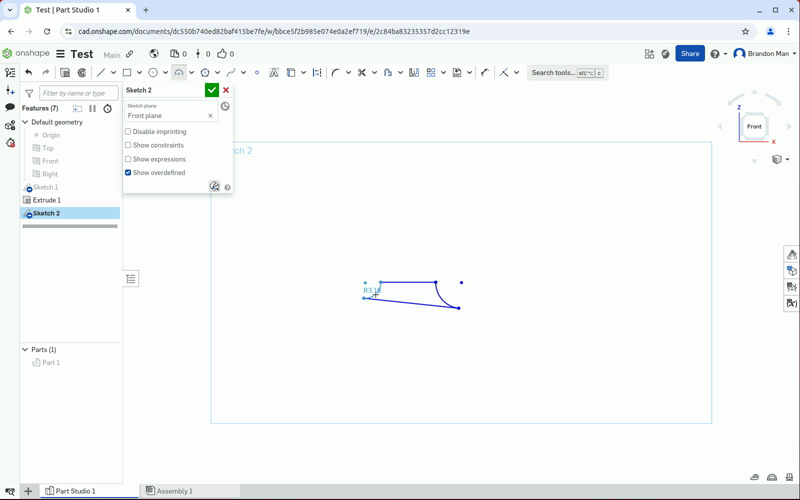
key_up(shift)
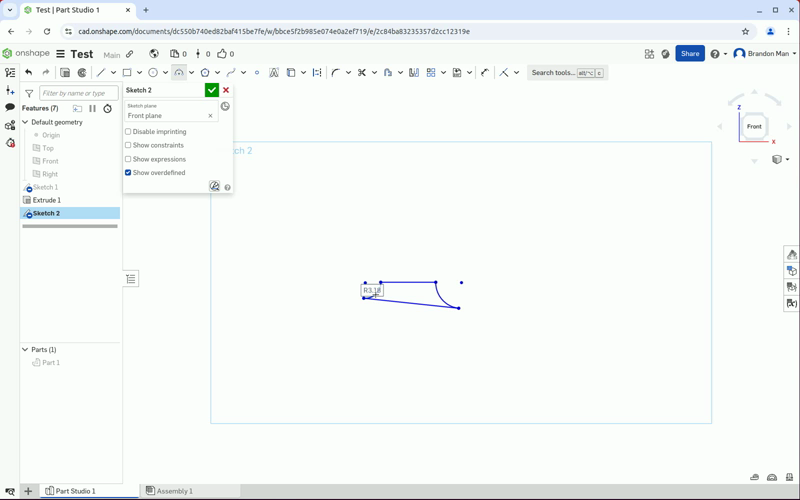
key(esc)
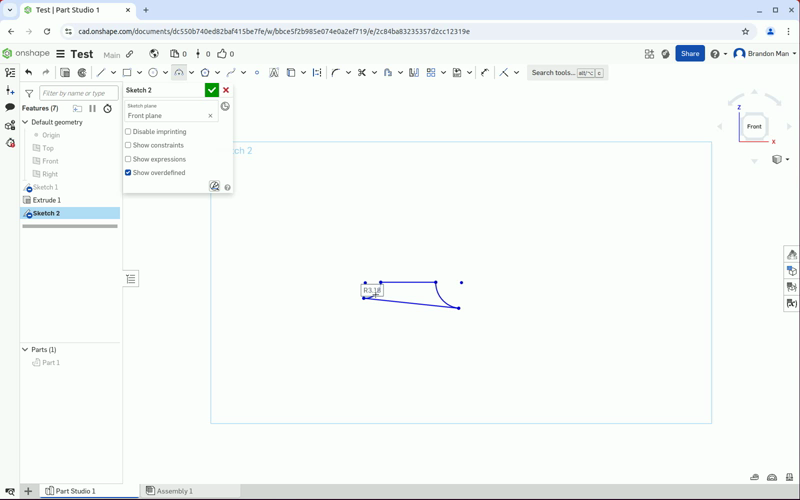
mouse_move(428, 283)
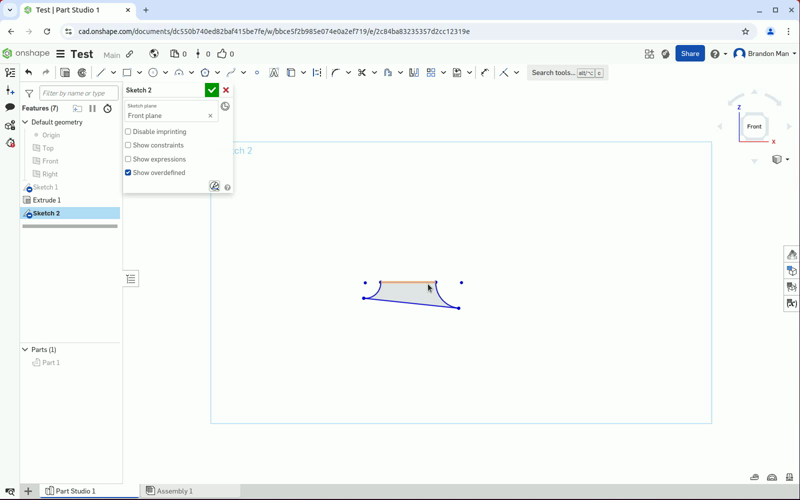
scroll(6)
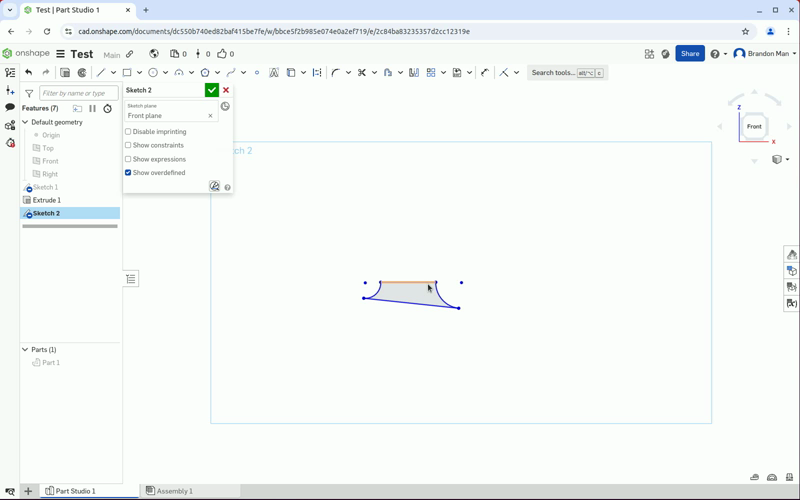
scroll(6)
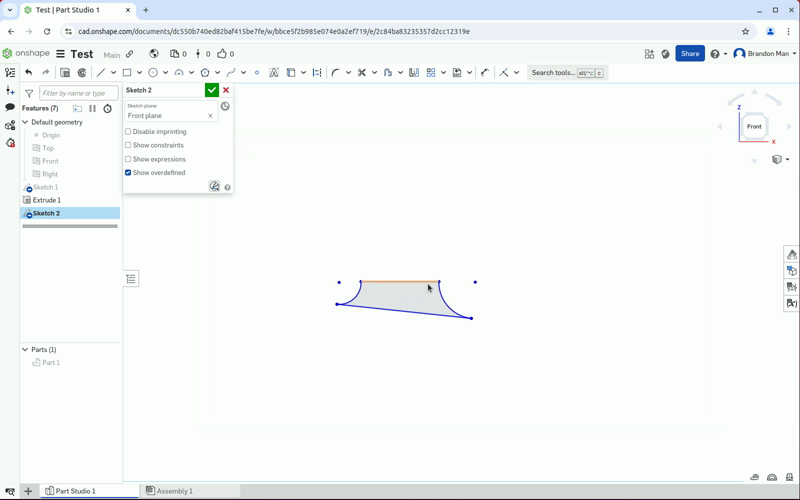
scroll(6)
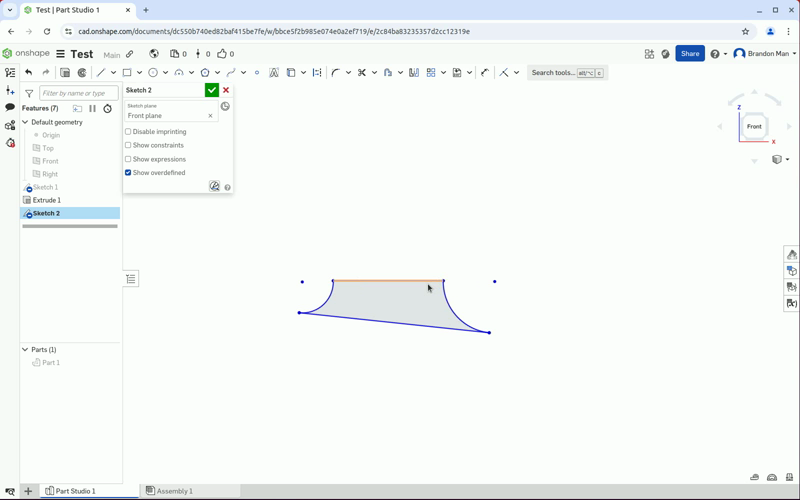
scroll(6)
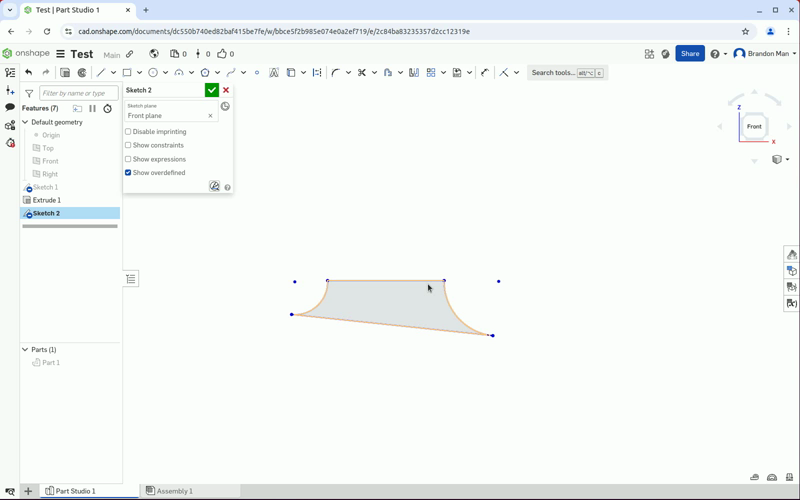
scroll(6)
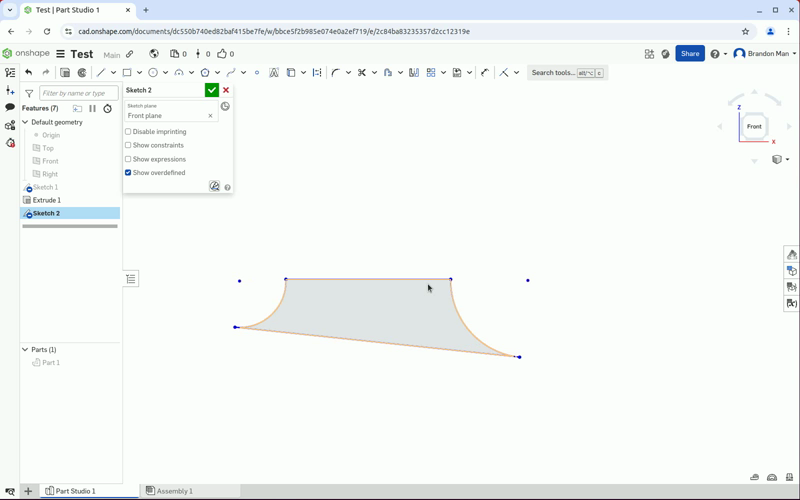
scroll(6)
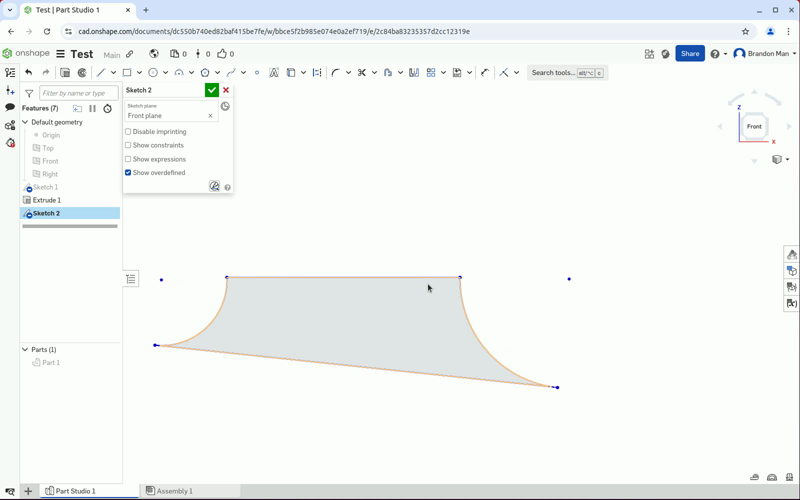
scroll(6)
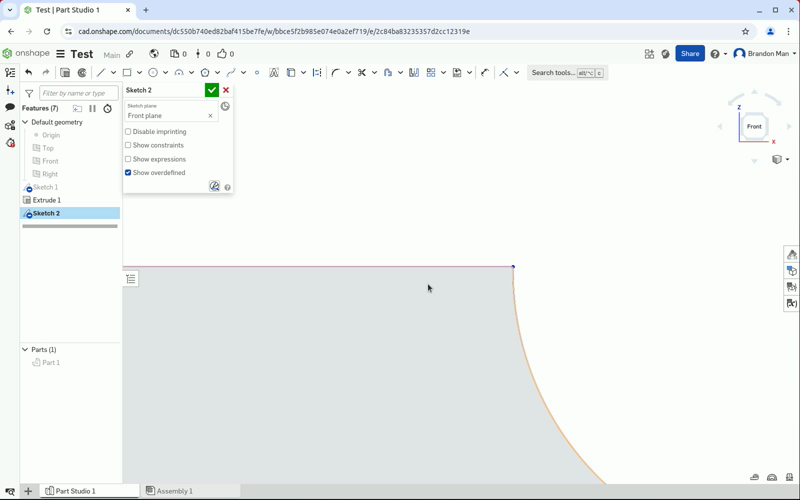
click(428, 283)
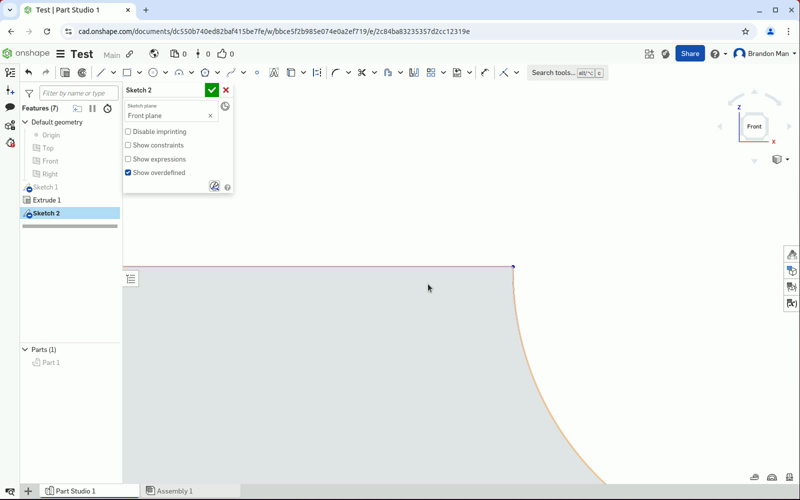
scroll(-6)
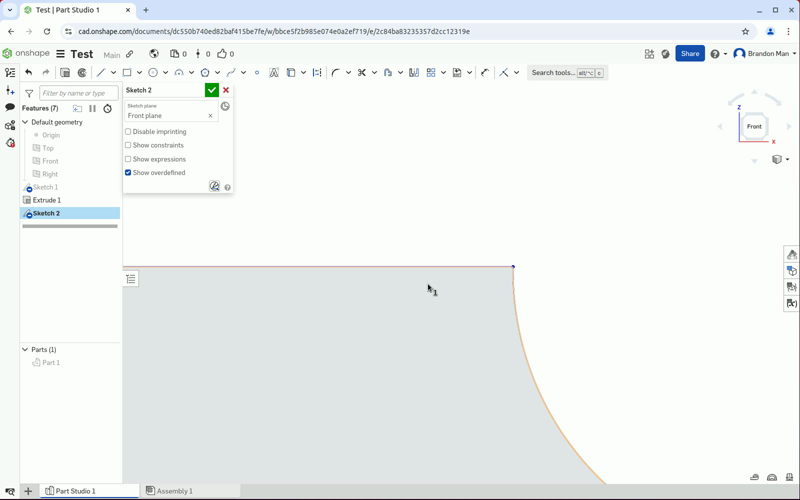
scroll(-6)
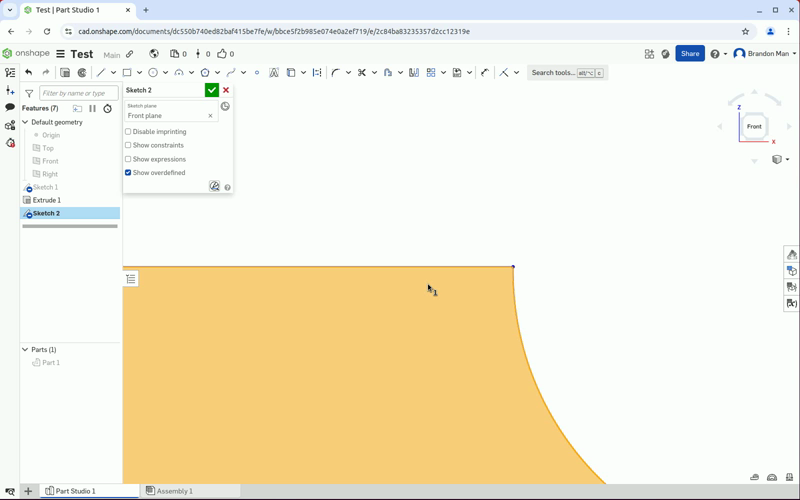
scroll(-6)
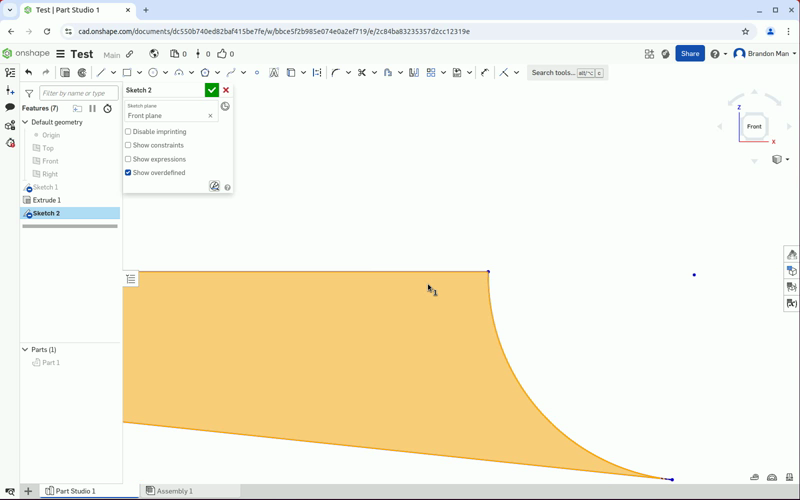
scroll(-6)
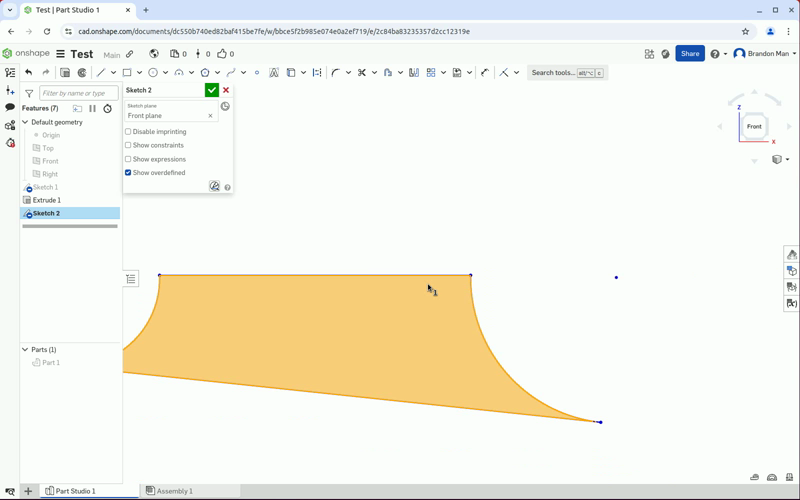
scroll(-6)
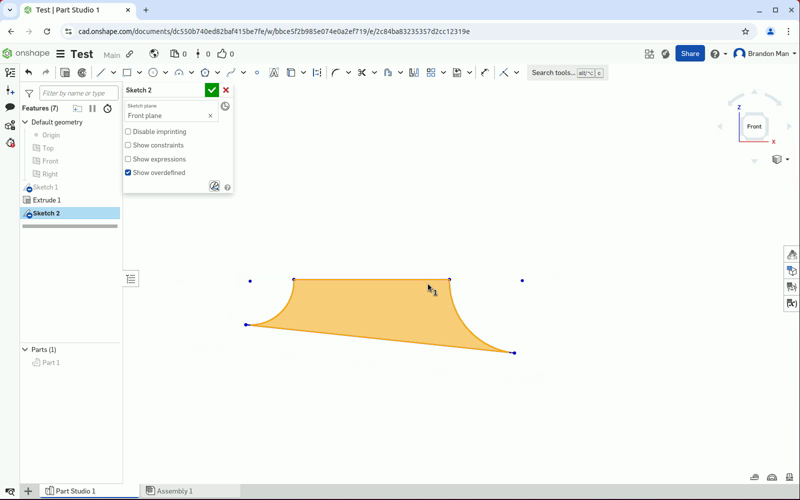
scroll(-6)
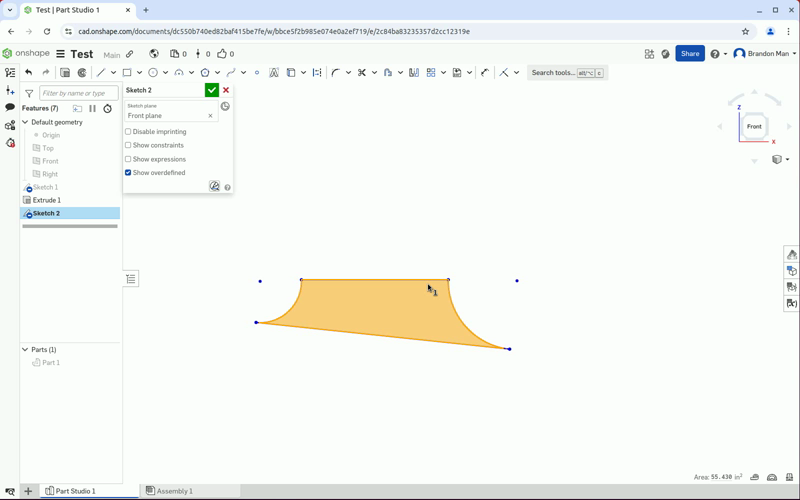
scroll(-6)
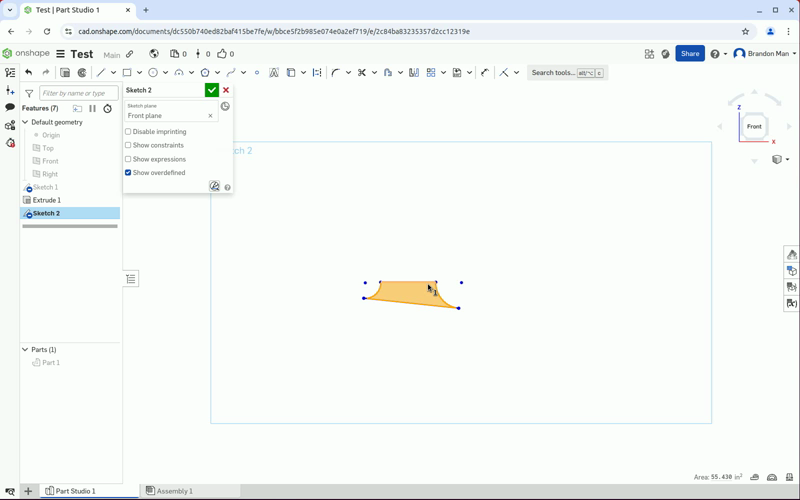
mouse_move(73, 352)
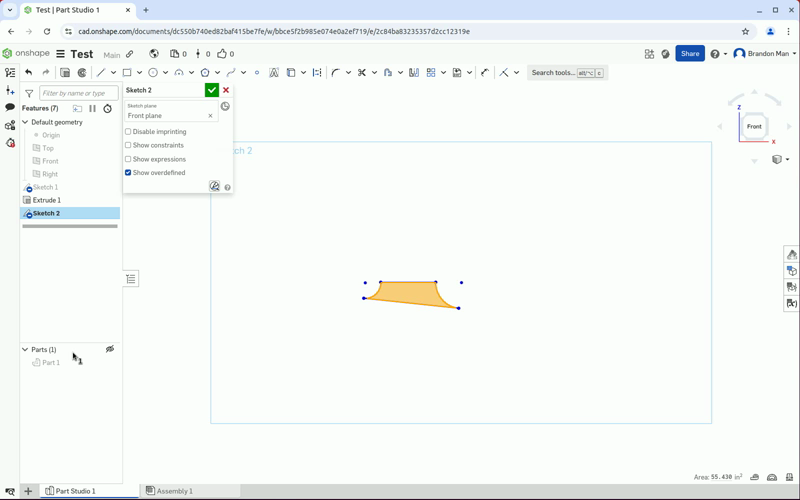
key(shift+y)
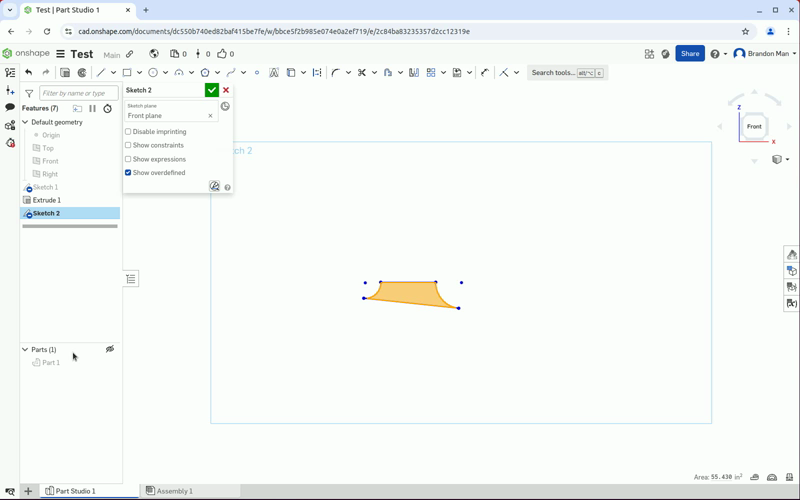
key(shift+e)
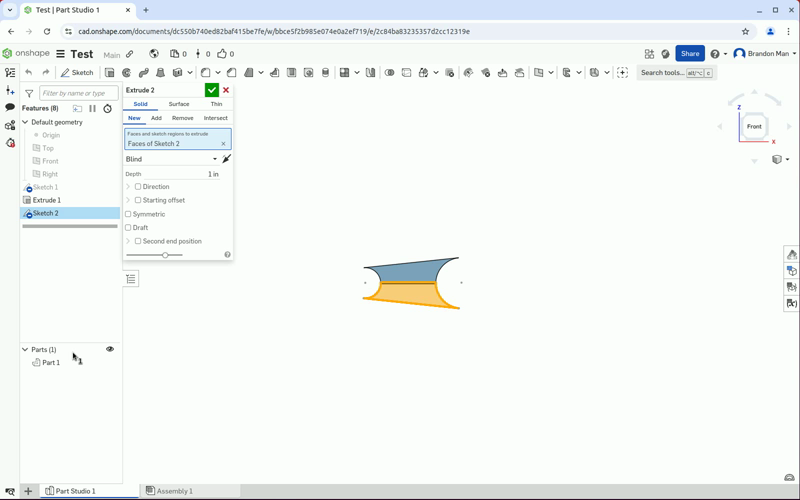
mouse_move(143, 106)
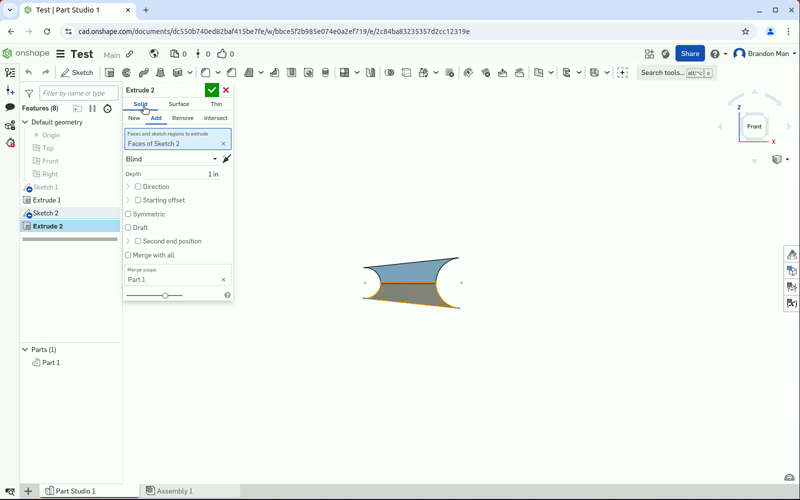
click(143, 106)
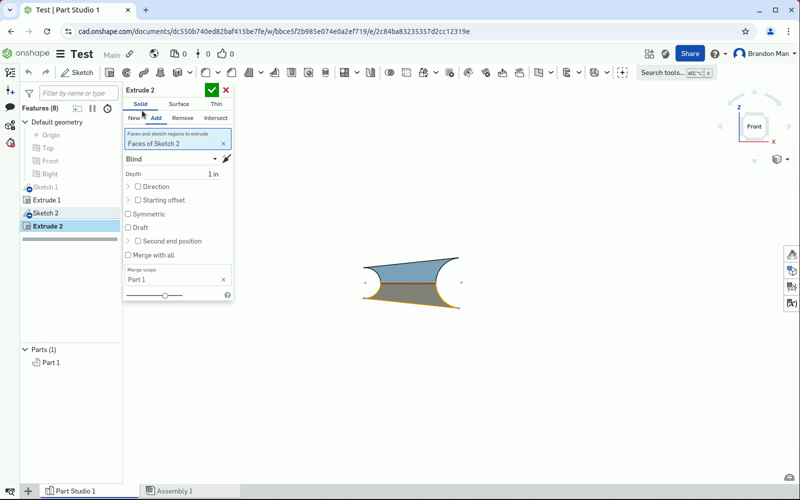
mouse_move(137, 120)
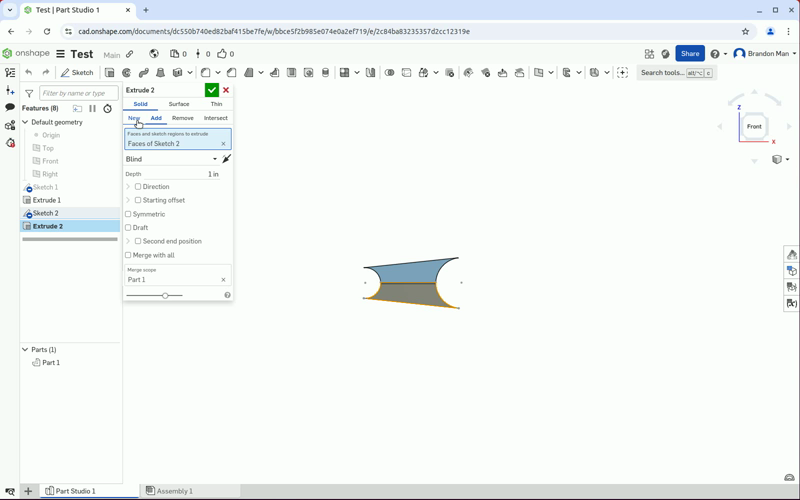
click(137, 120)
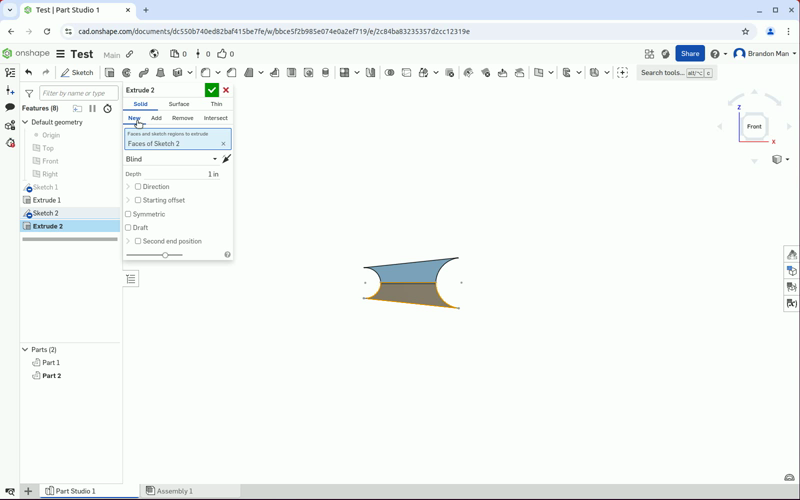
key(tab, 4)
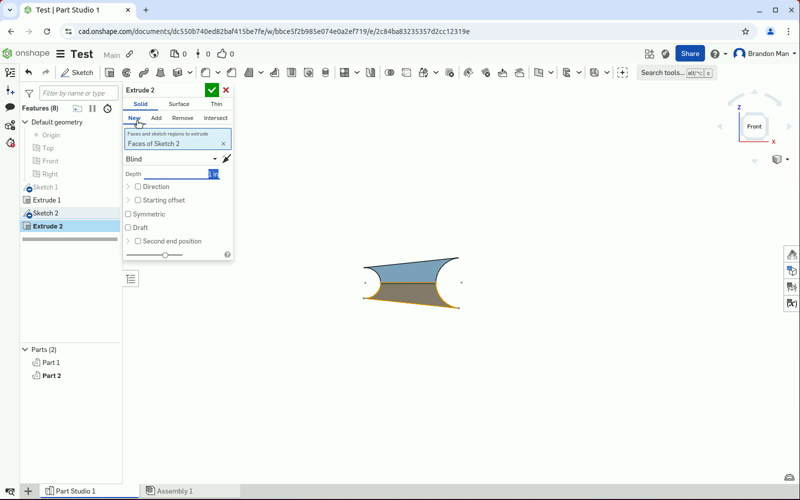
text(10.591)
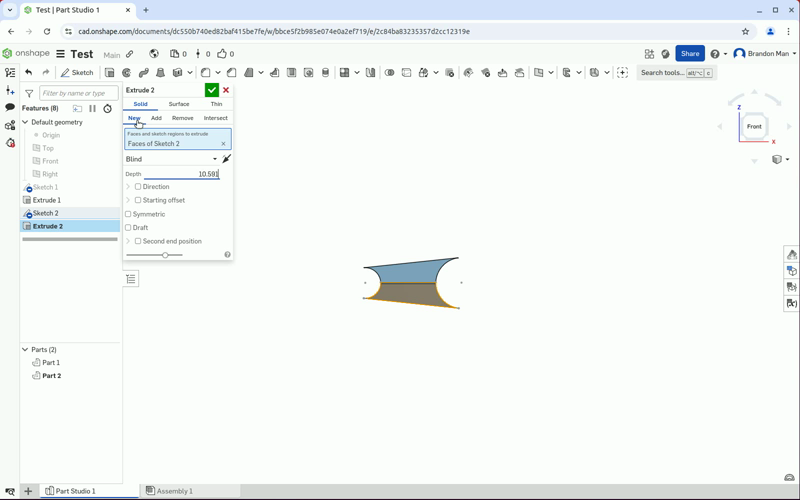
key(enter)
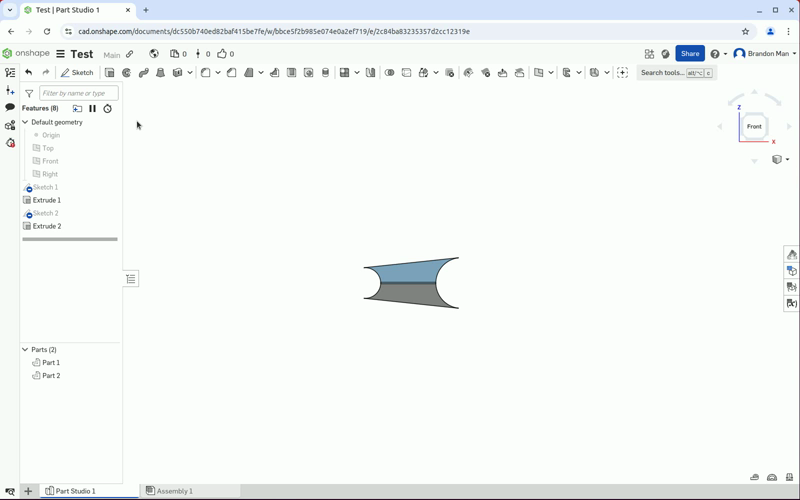
key(shift+h)
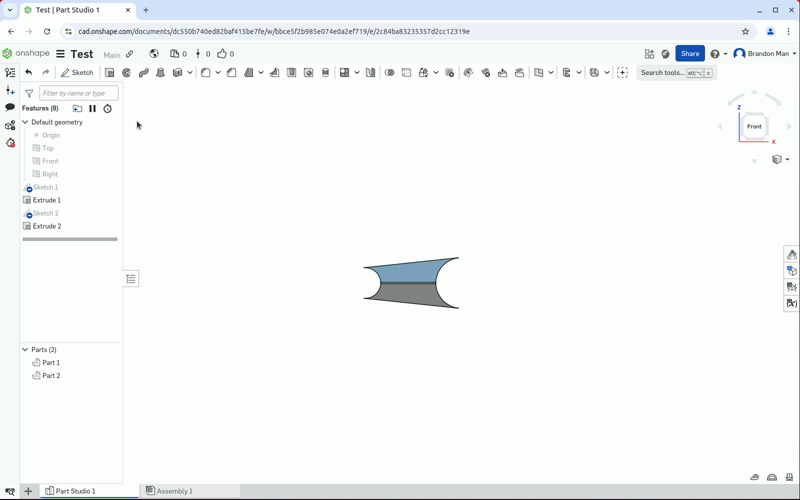
key(shift+h)
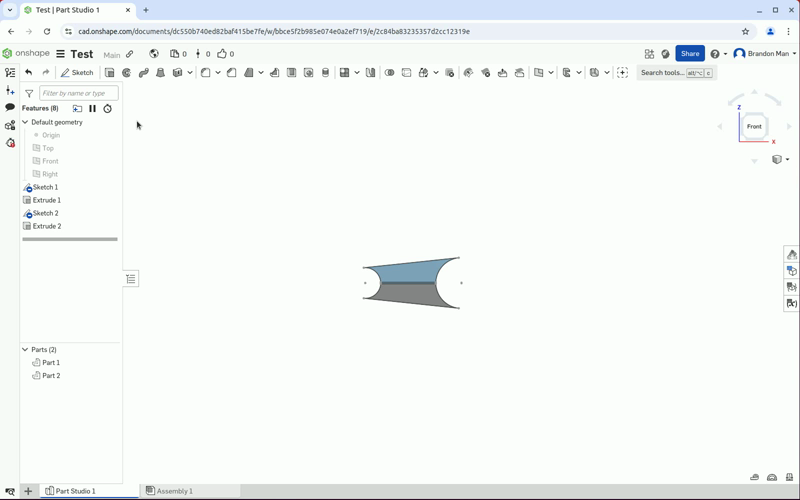
mouse_move(73, 189)
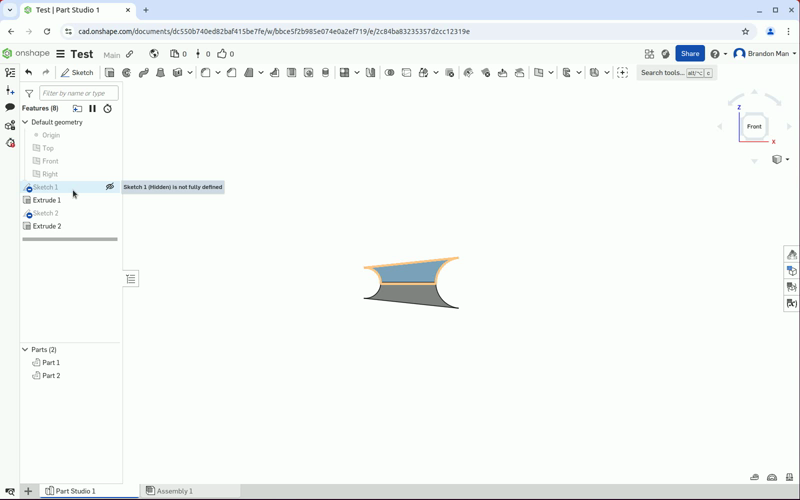
click(73, 189)
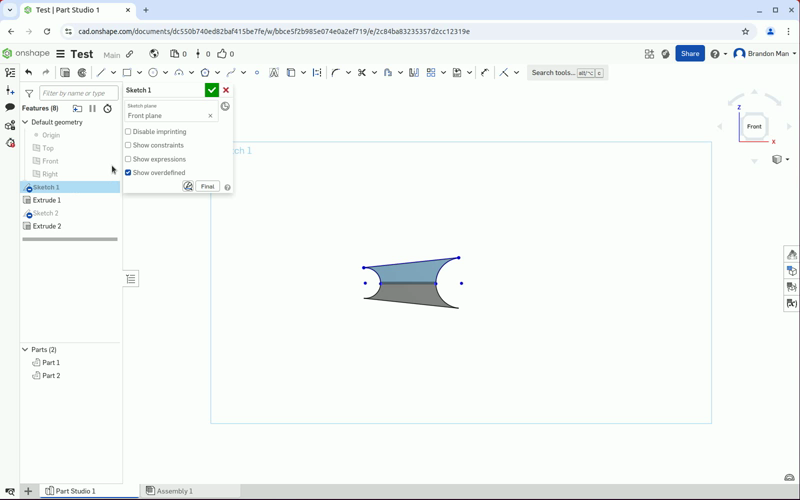
mouse_move(229, 92)
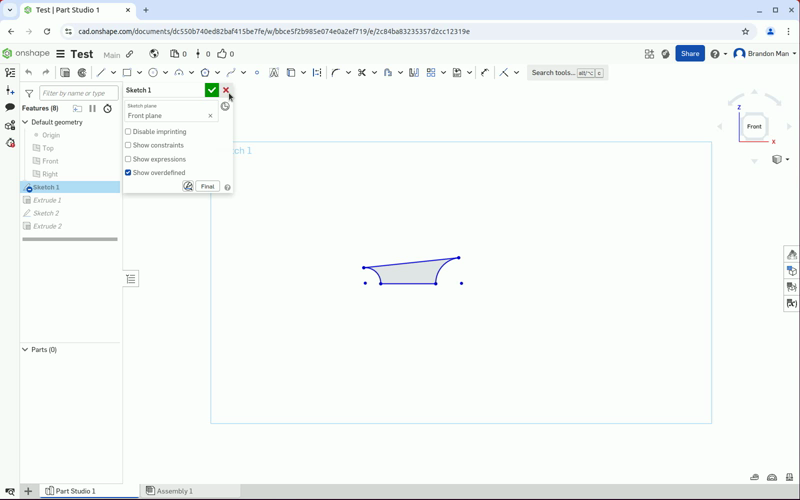
click(229, 92)
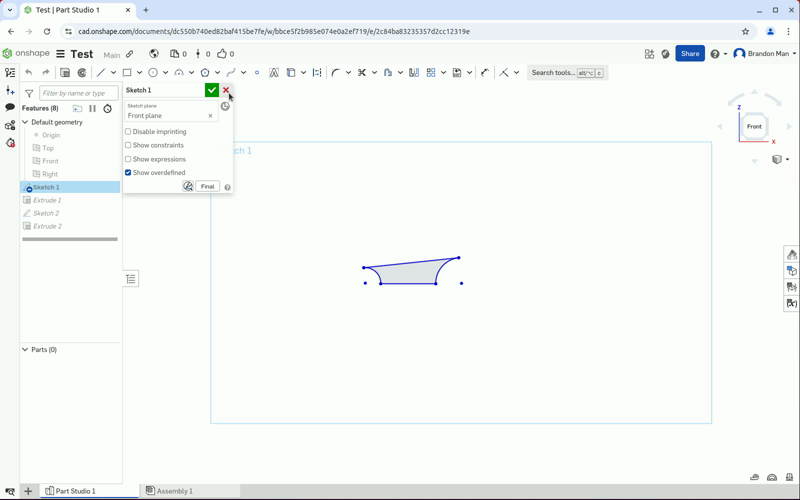
key(shift+s)
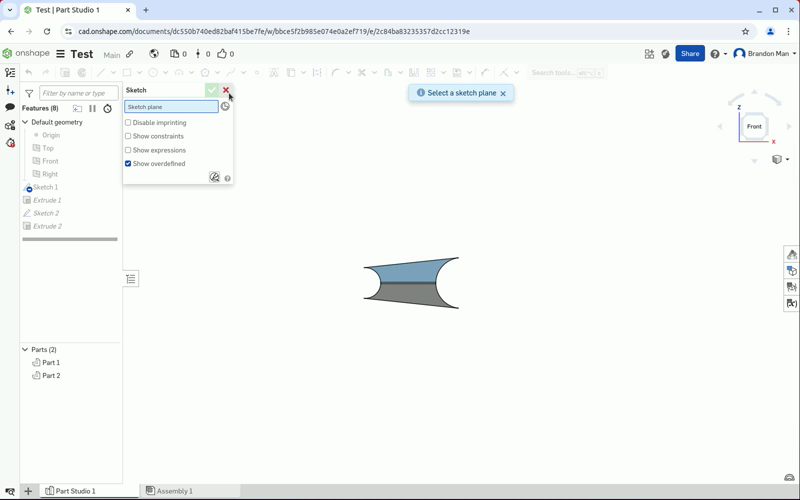
mouse_move(73, 163)
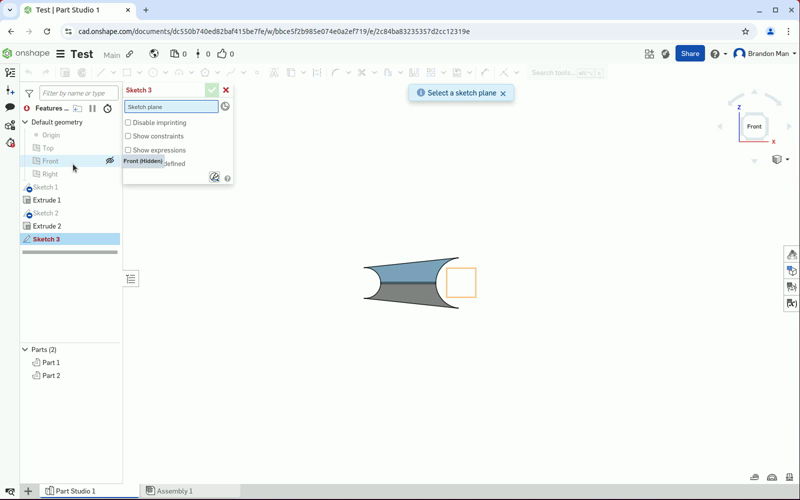
click(73, 163)
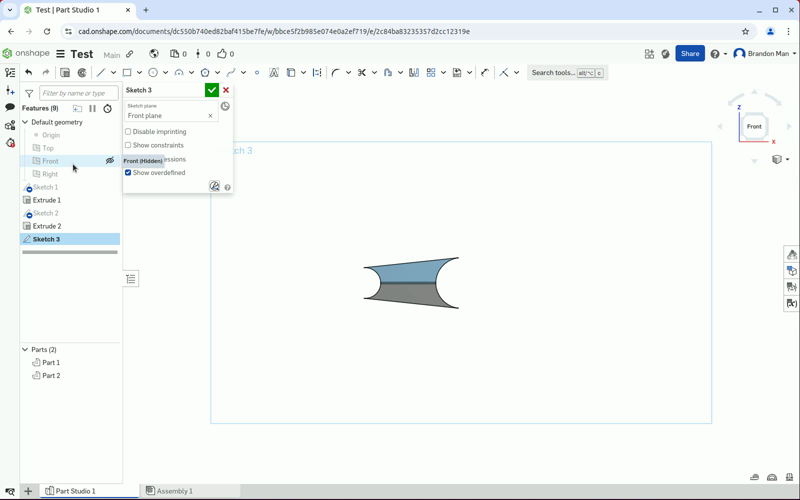
mouse_move(73, 352)
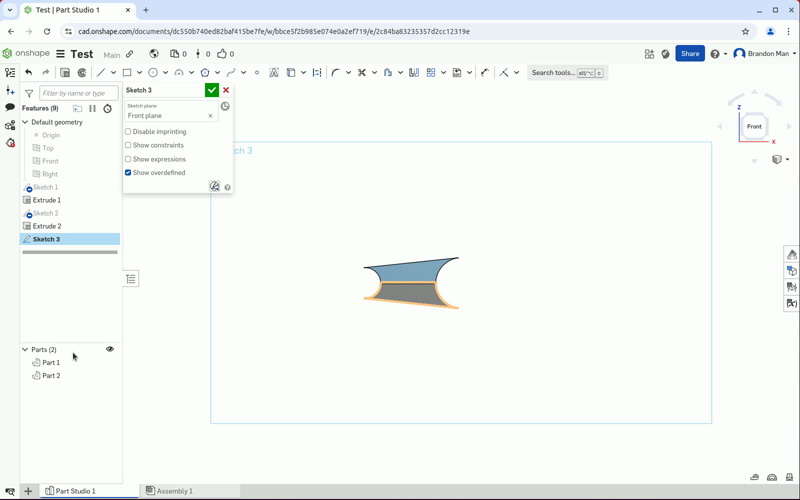
key(y)
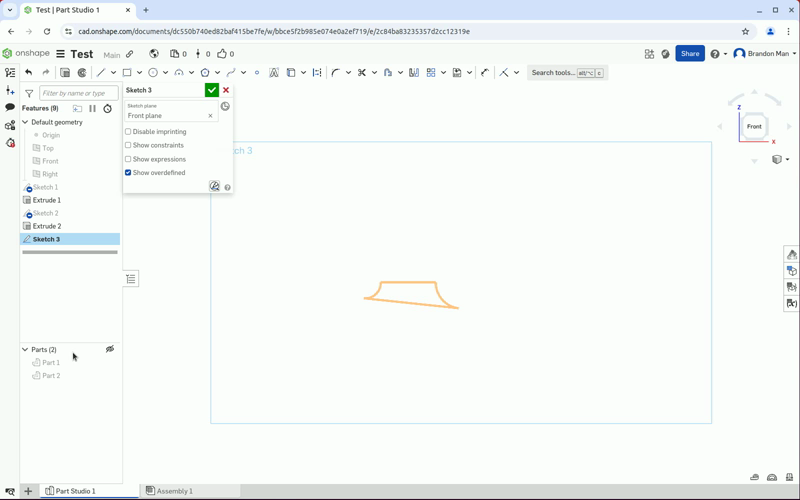
key(a)
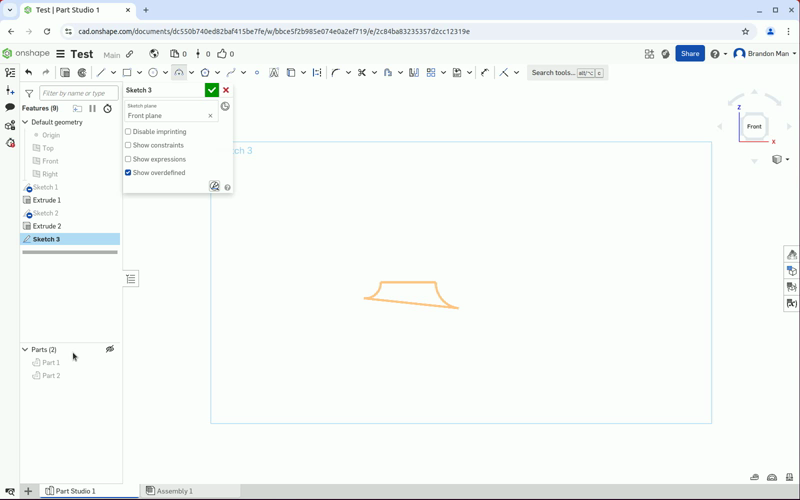
key_down(shift)
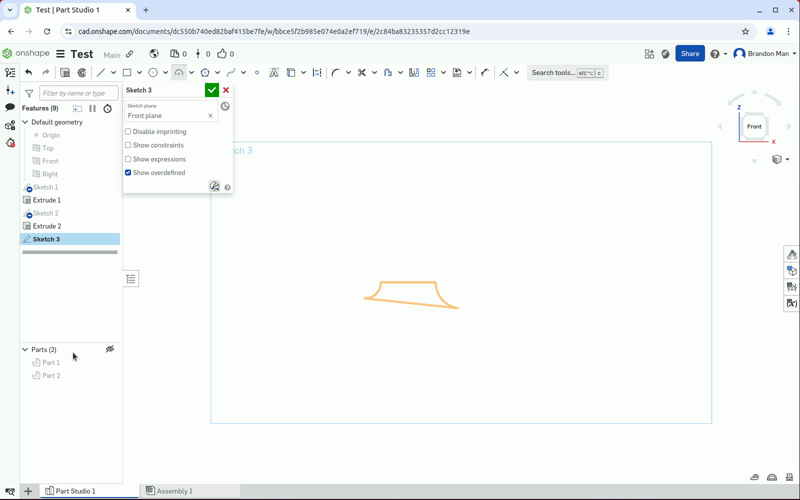
mouse_move(463, 257)
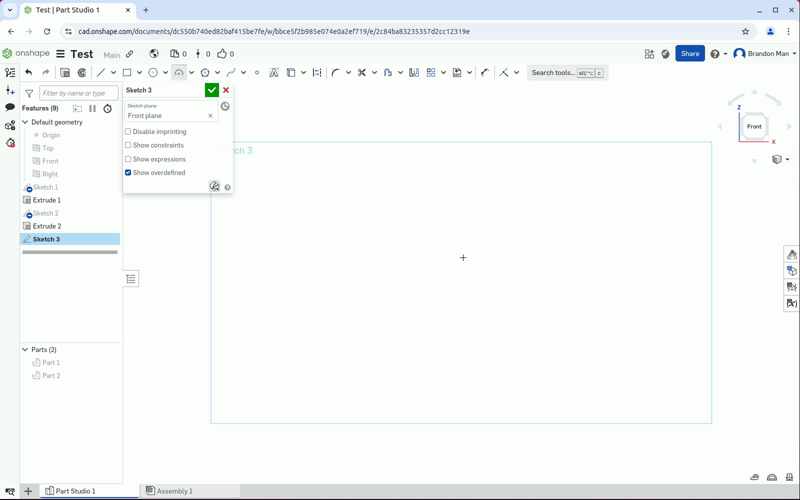
click(463, 257)
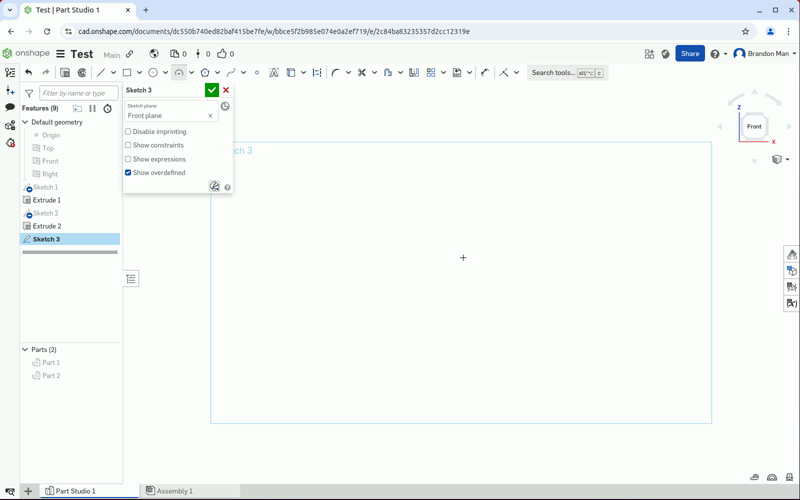
key_up(shift)
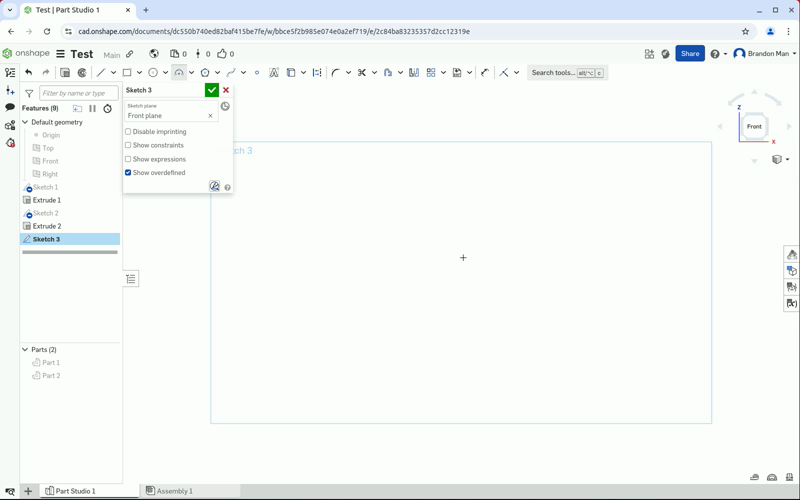
key_down(shift)
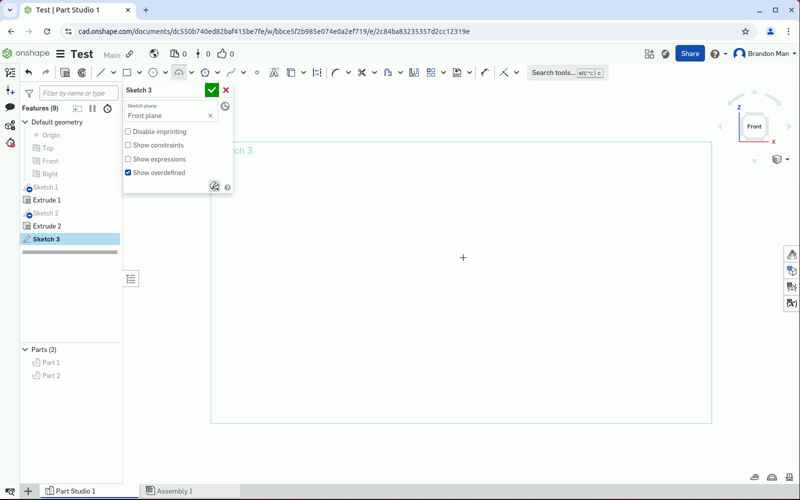
mouse_move(486, 283)
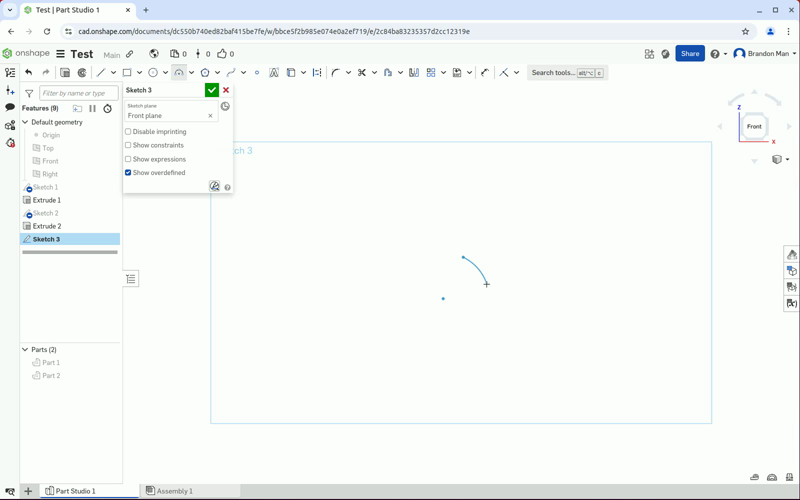
click(486, 283)
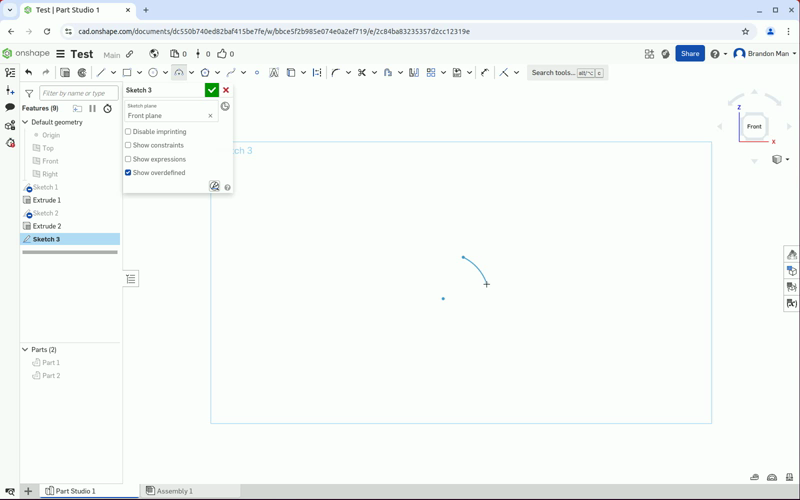
mouse_move(480, 265)
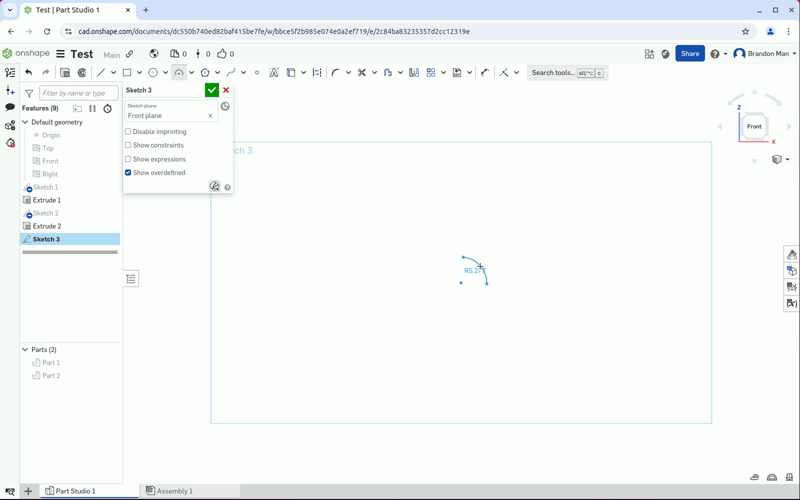
click(480, 265)
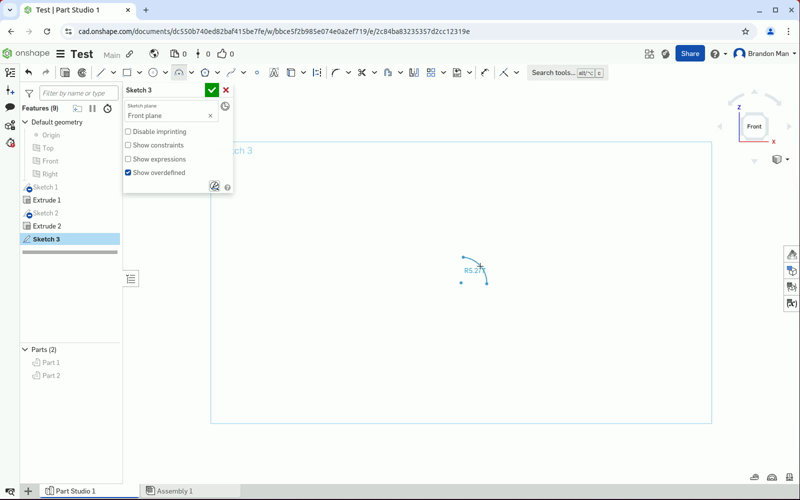
key_up(shift)
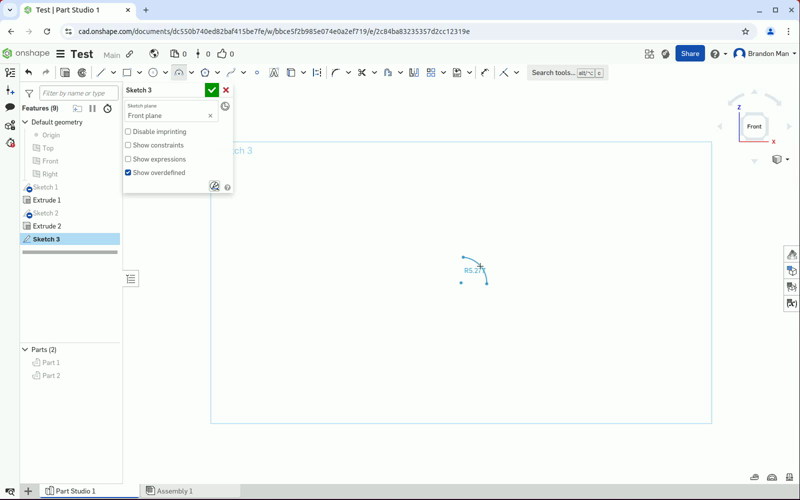
key(esc)
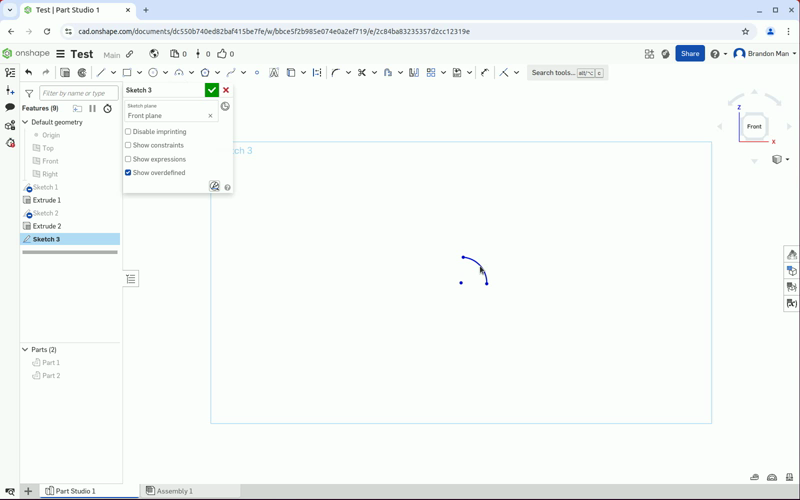
key(l)
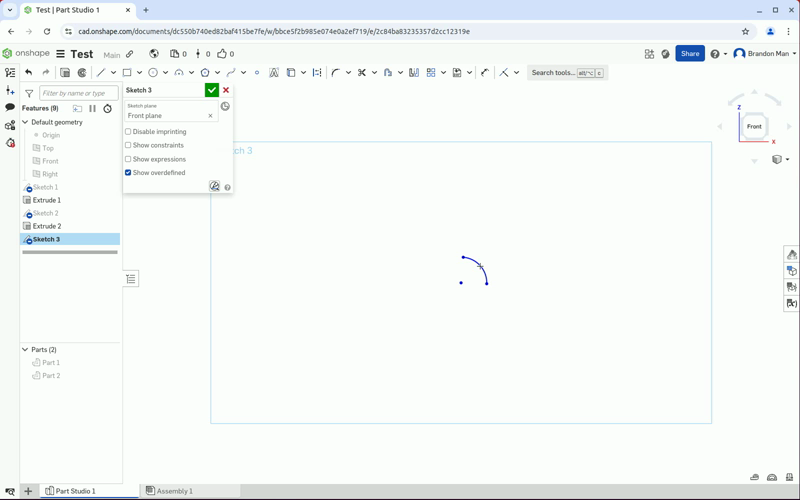
mouse_move(486, 283)
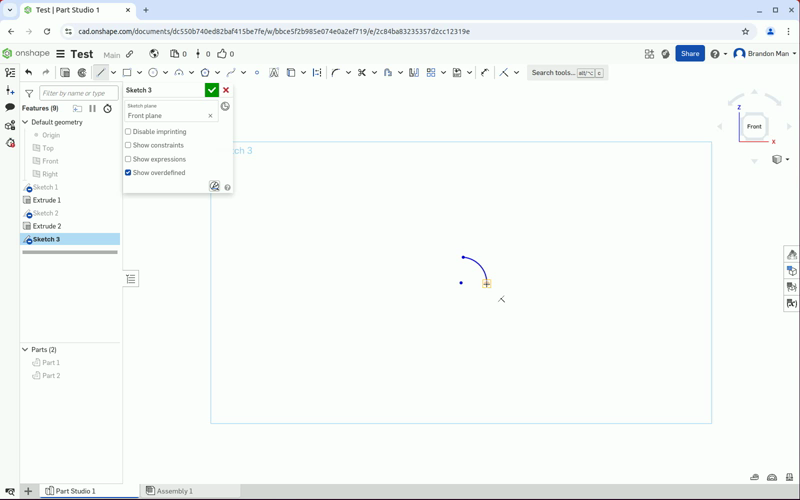
click(486, 283)
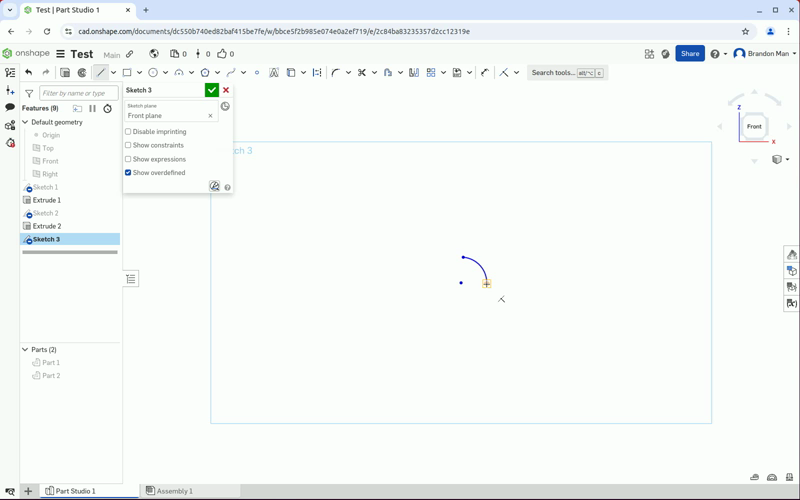
key_down(shift)
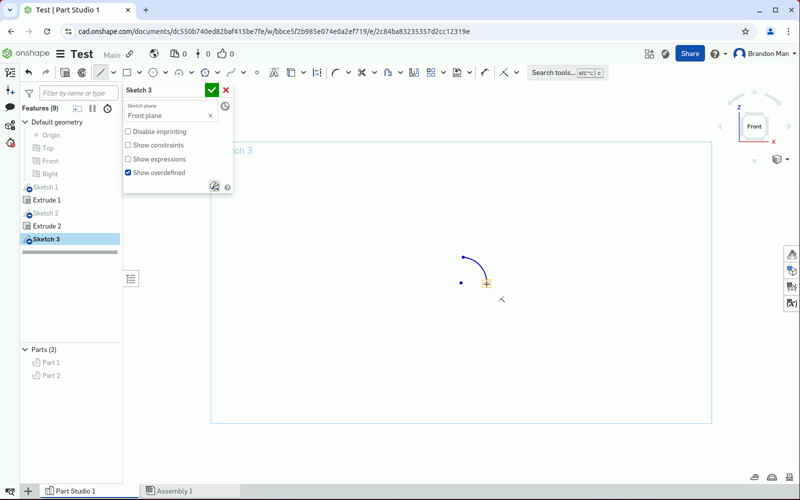
mouse_move(516, 283)
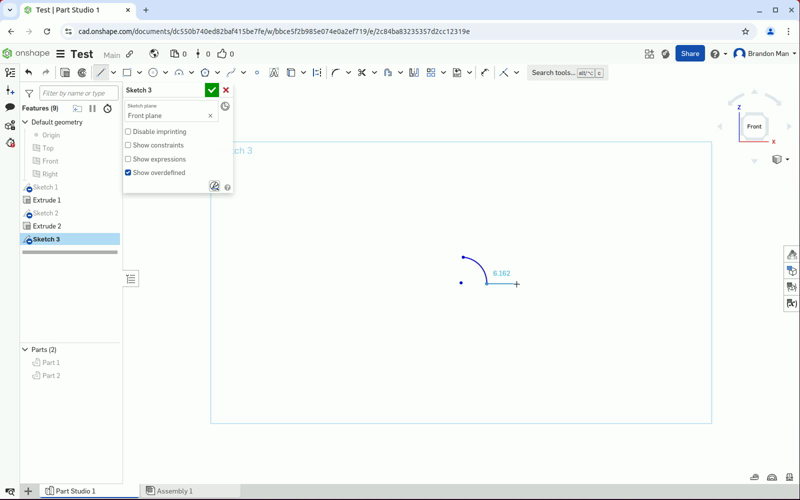
mouse_move(542, 283)
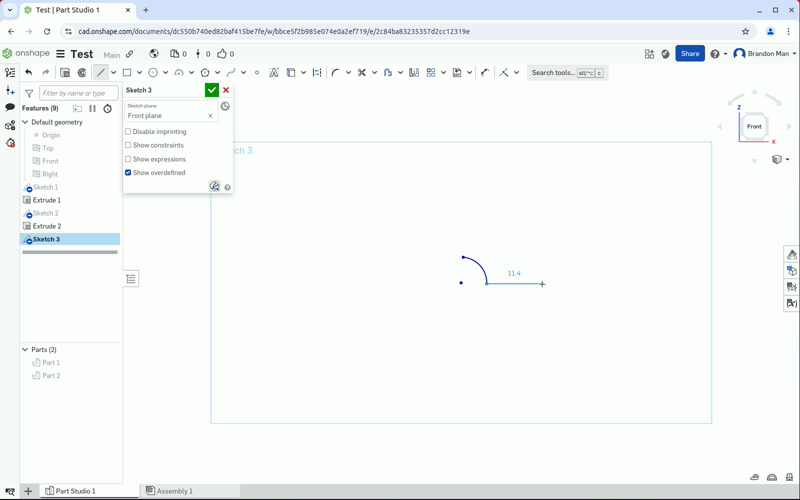
click(542, 283)
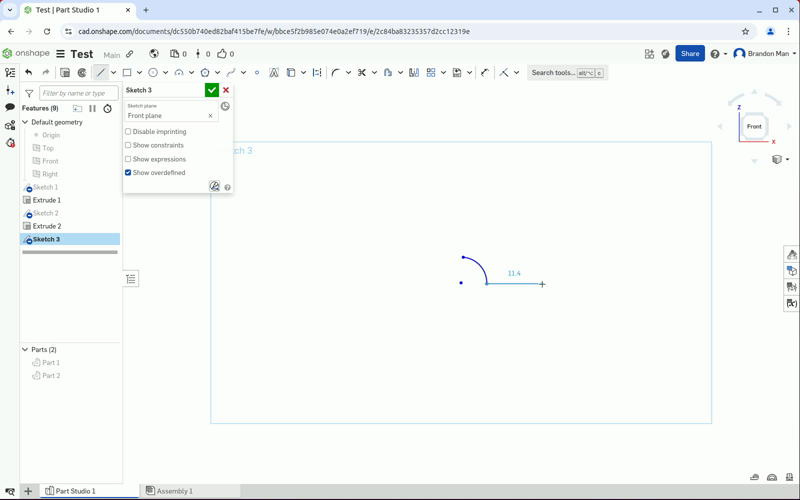
key_up(shift)
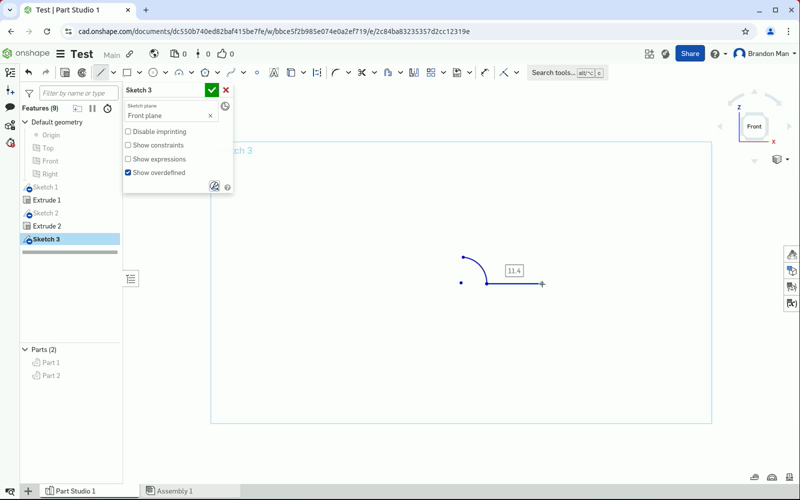
key(esc)
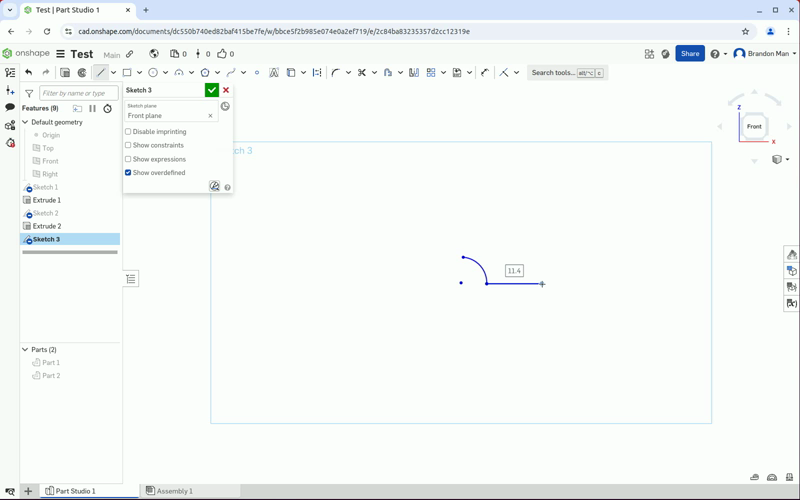
key(a)
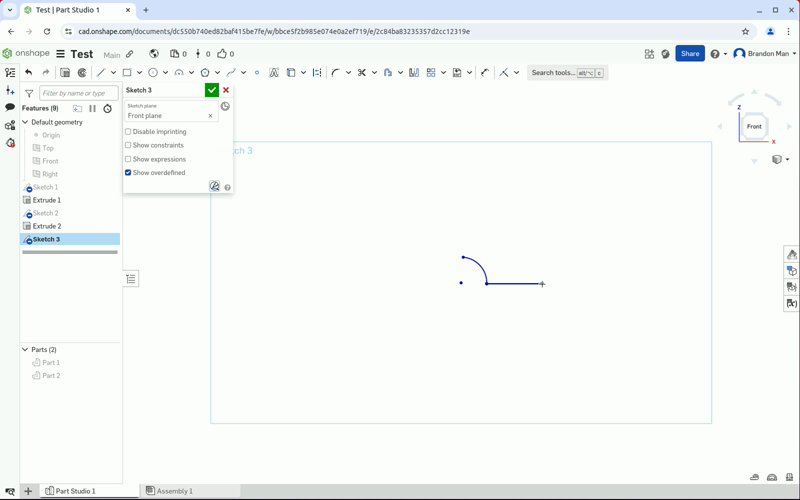
mouse_move(542, 283)
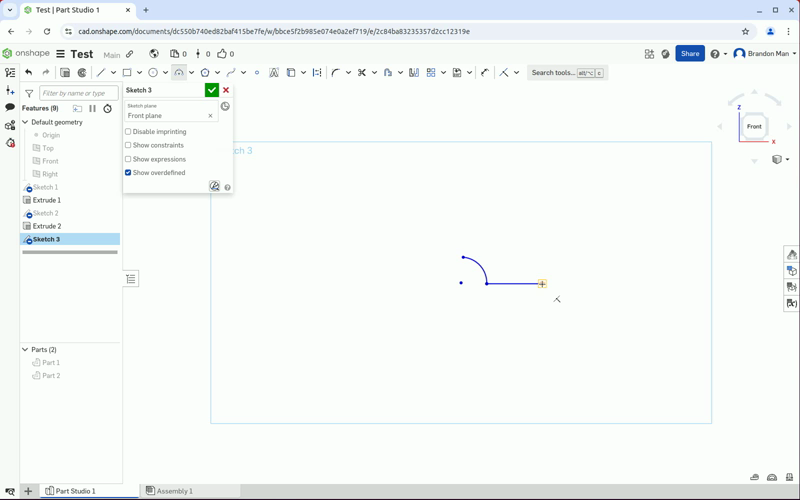
click(542, 283)
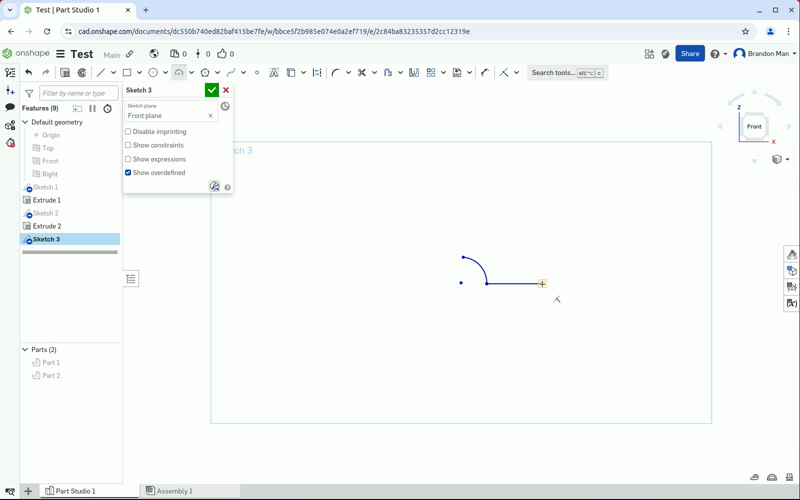
key_down(shift)
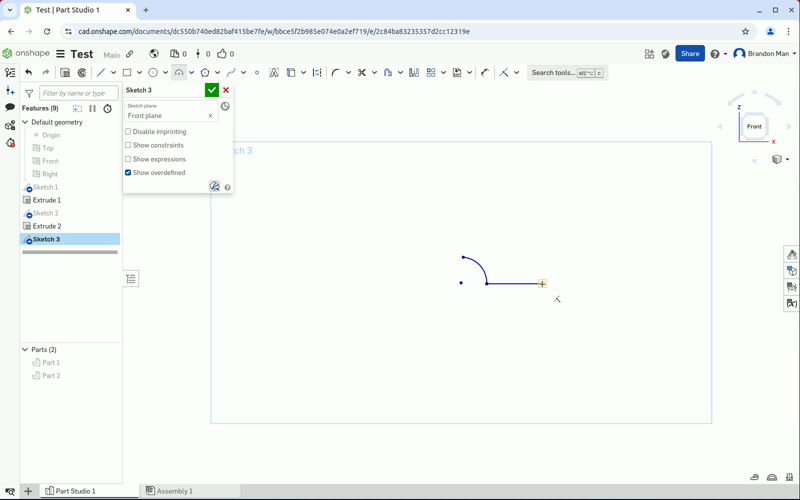
mouse_move(559, 267)
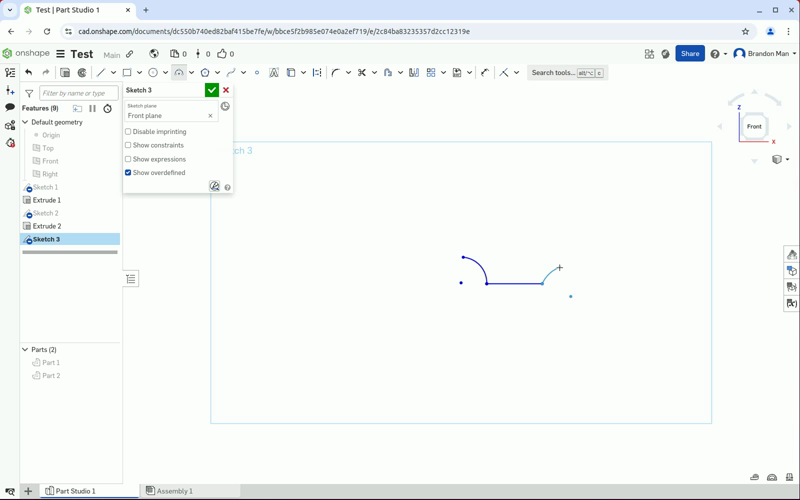
click(559, 267)
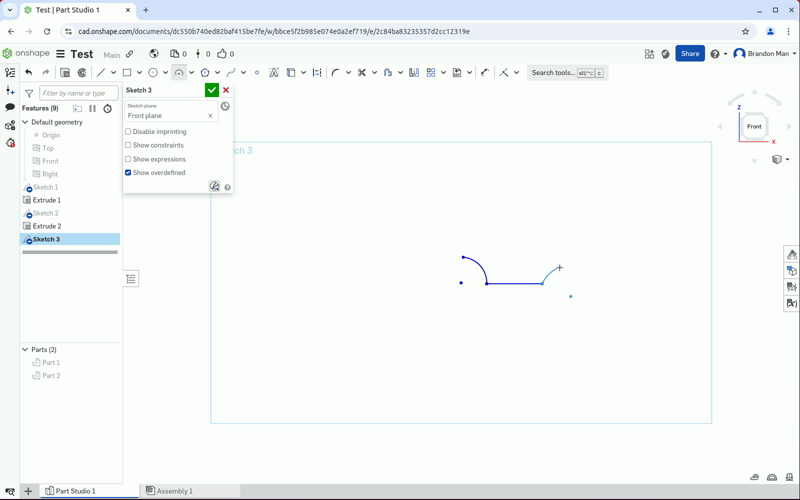
mouse_move(547, 271)
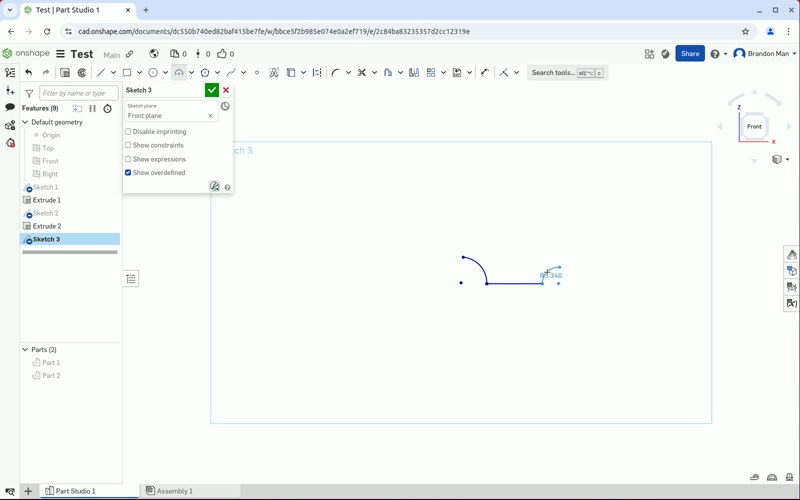
click(547, 271)
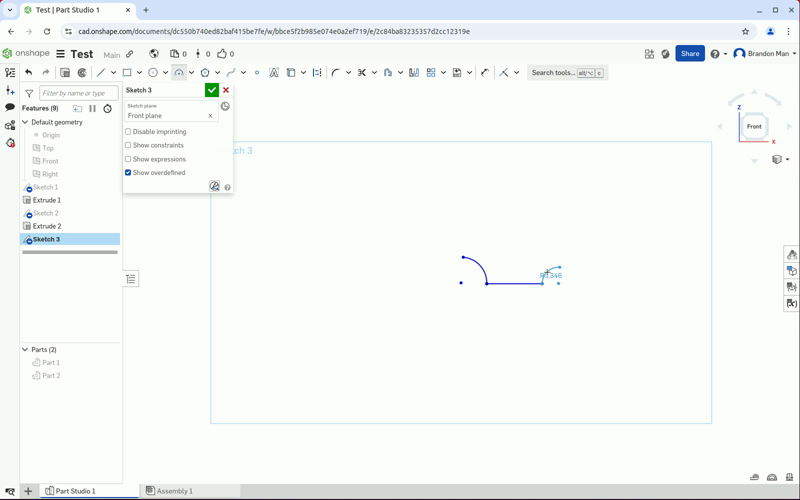
key_up(shift)
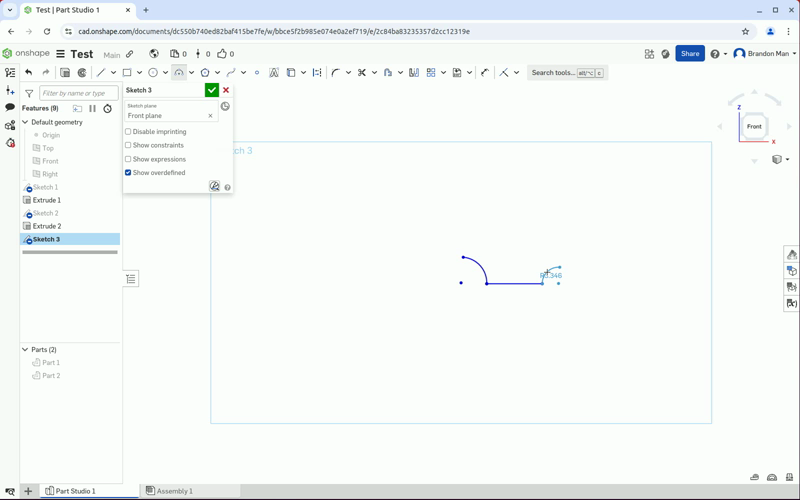
key(esc)
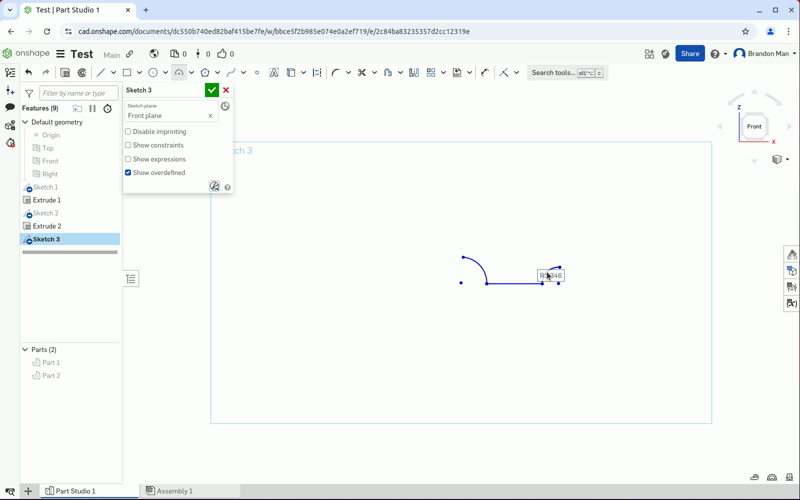
key(l)
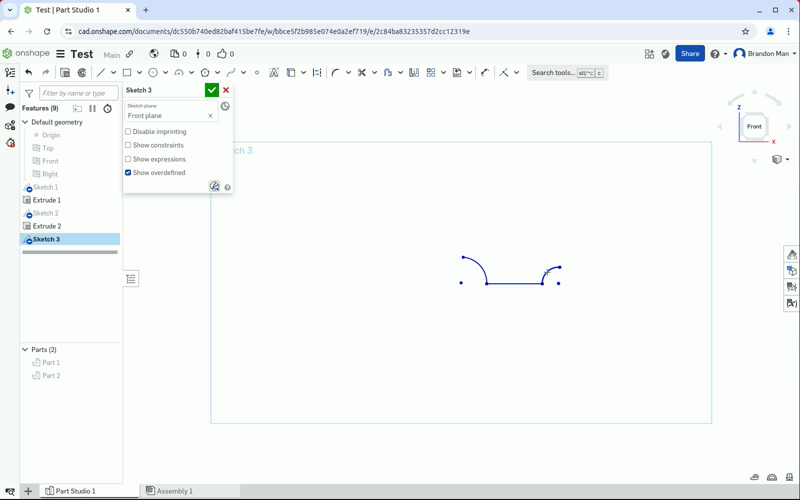
mouse_move(559, 267)
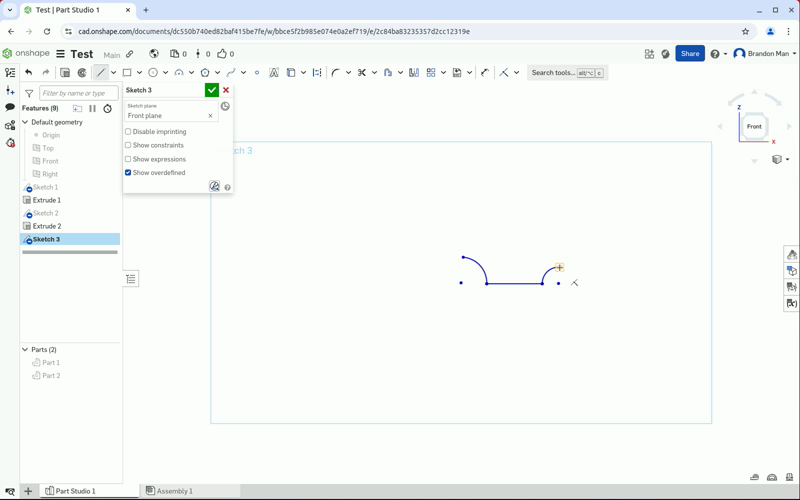
click(559, 267)
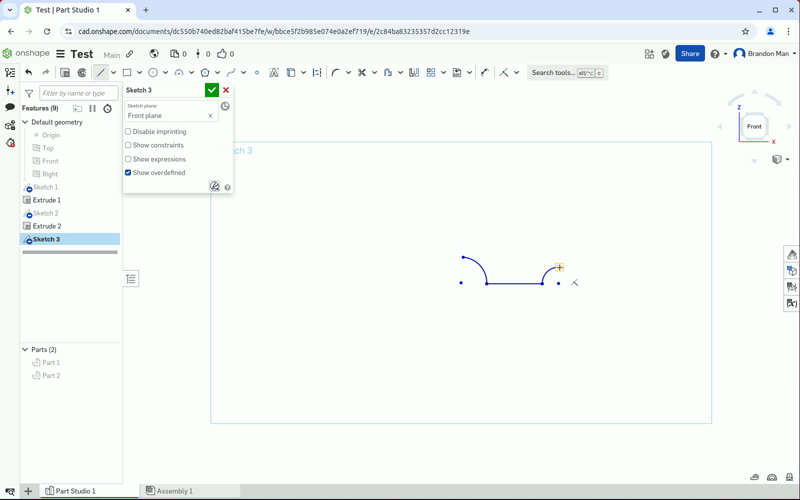
key_down(shift)
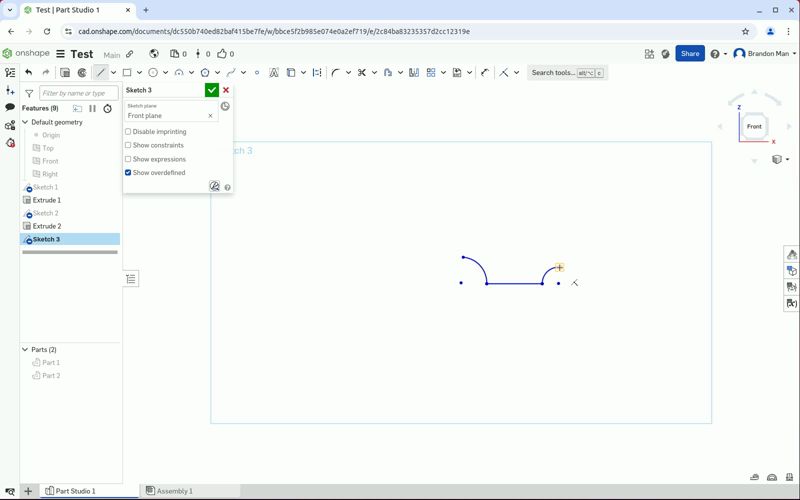
mouse_move(463, 257)
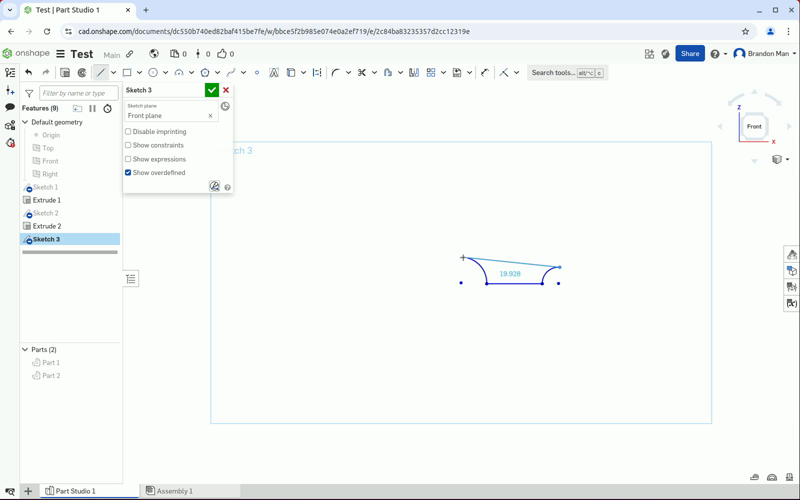
key_up(shift)
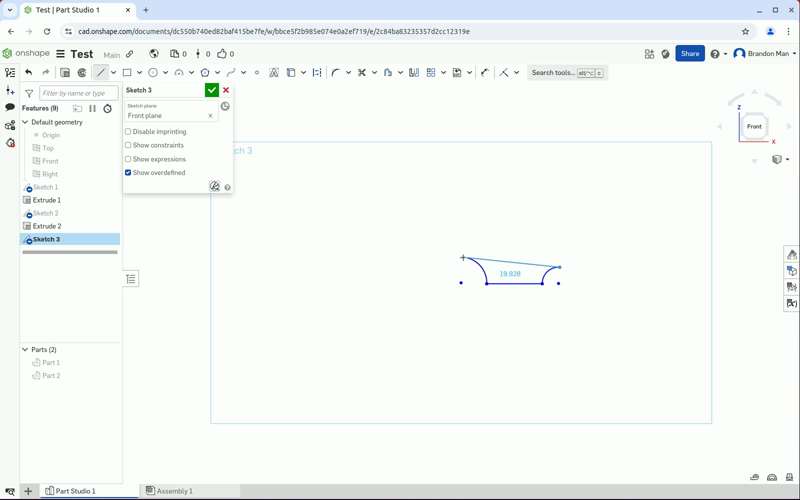
click(463, 257)
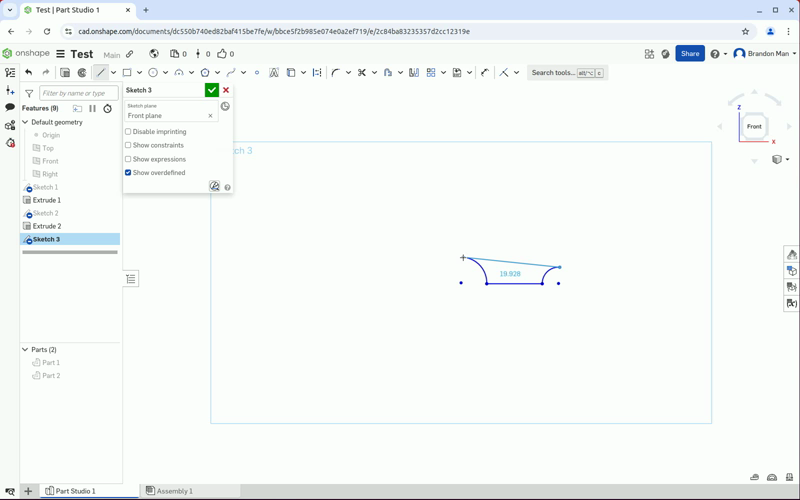
key(esc)
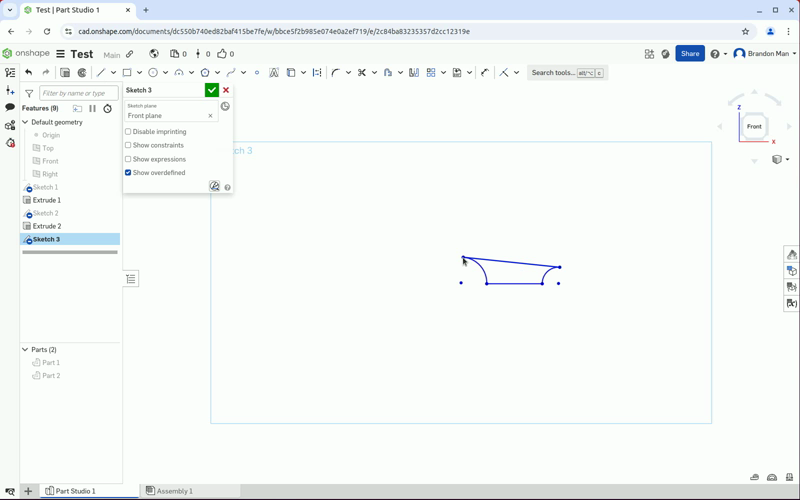
mouse_move(491, 267)
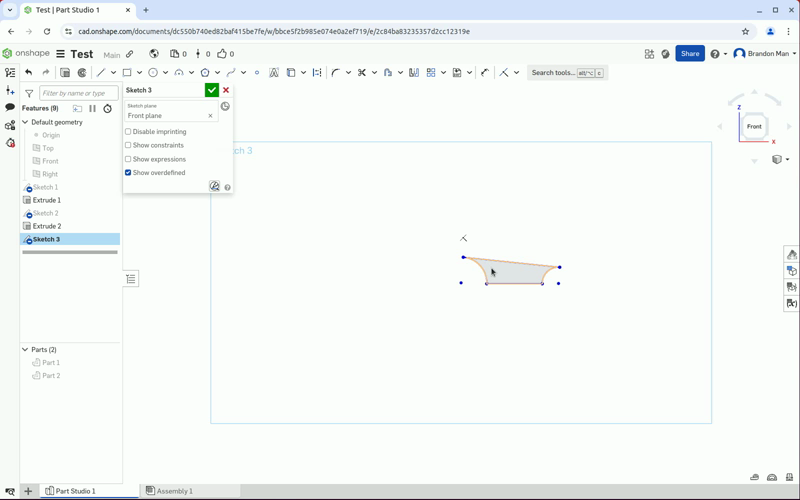
scroll(6)
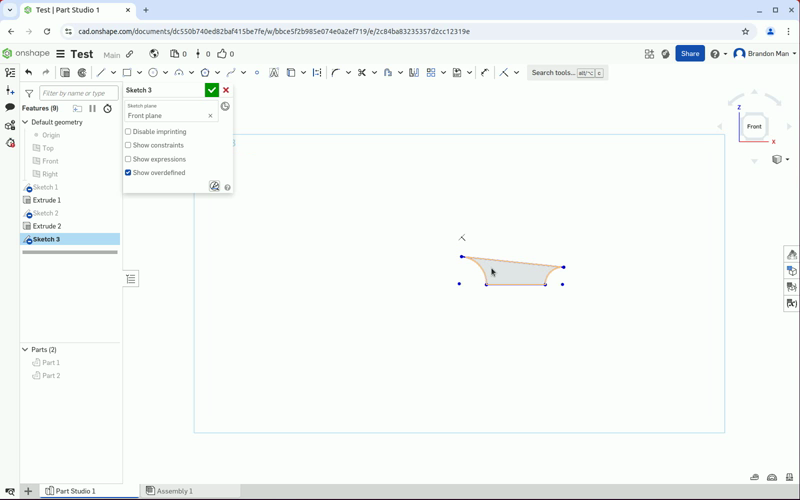
scroll(6)
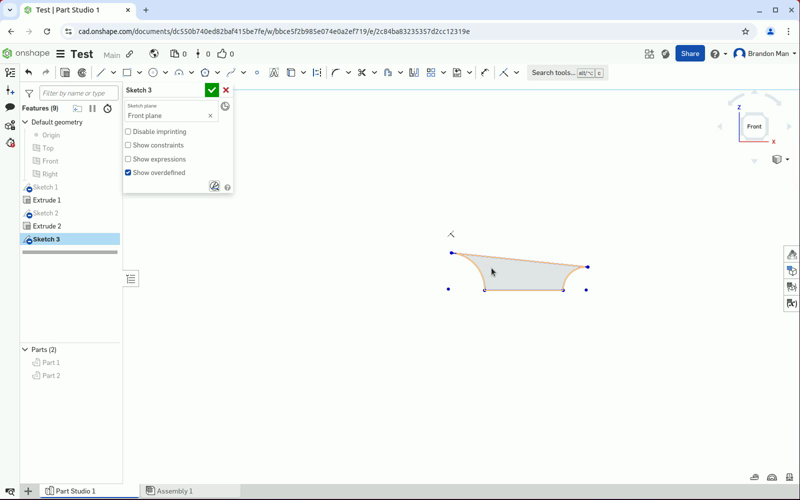
scroll(6)
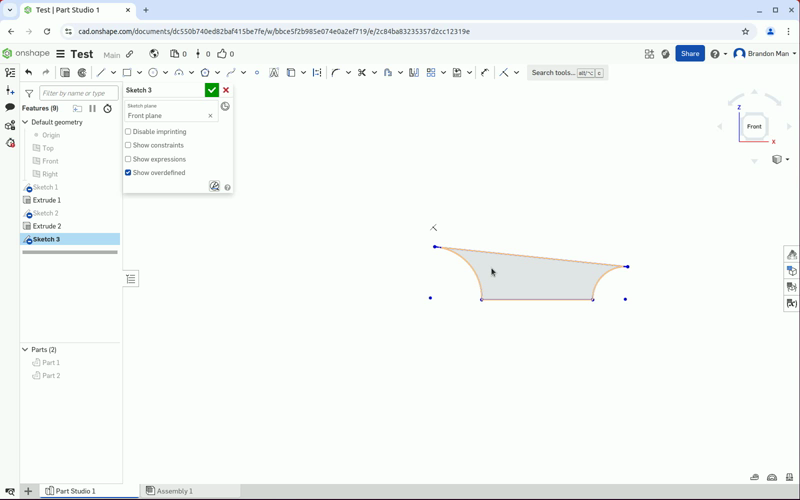
scroll(6)
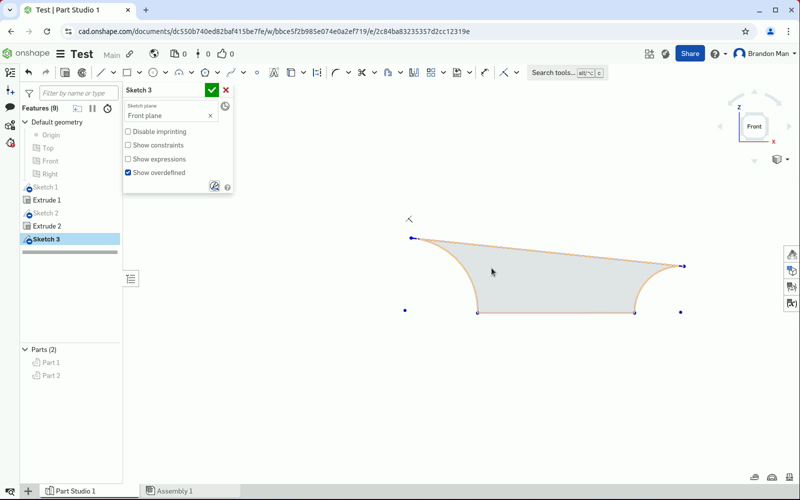
scroll(6)
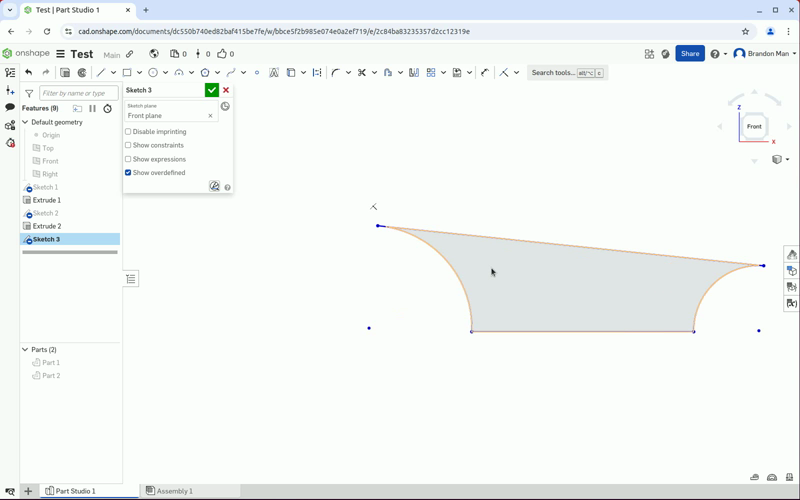
scroll(6)
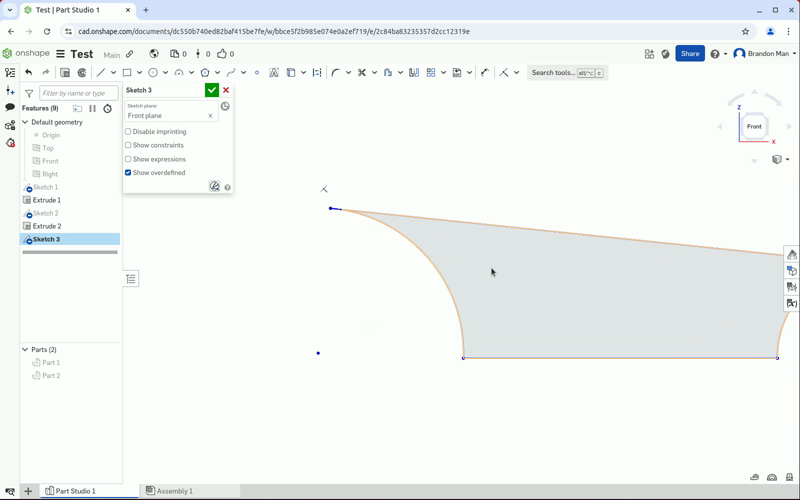
scroll(6)
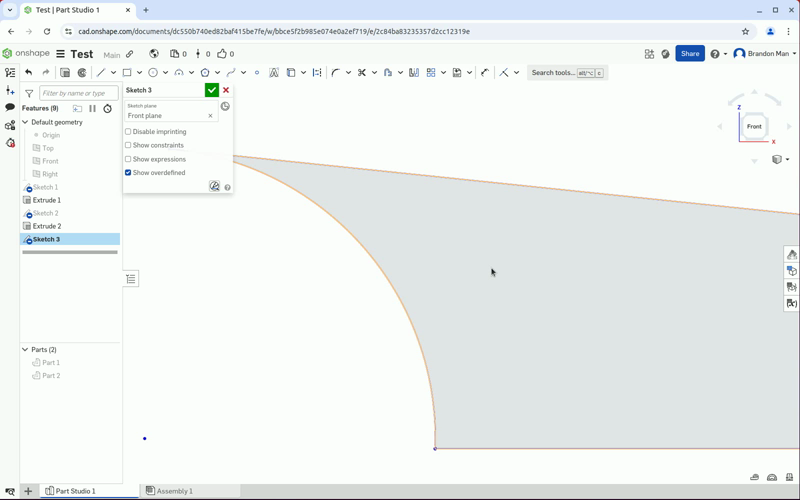
click(491, 267)
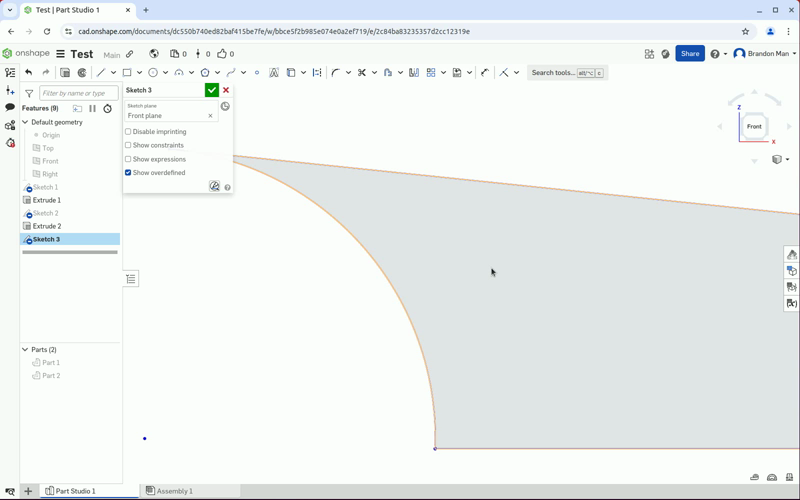
scroll(-6)
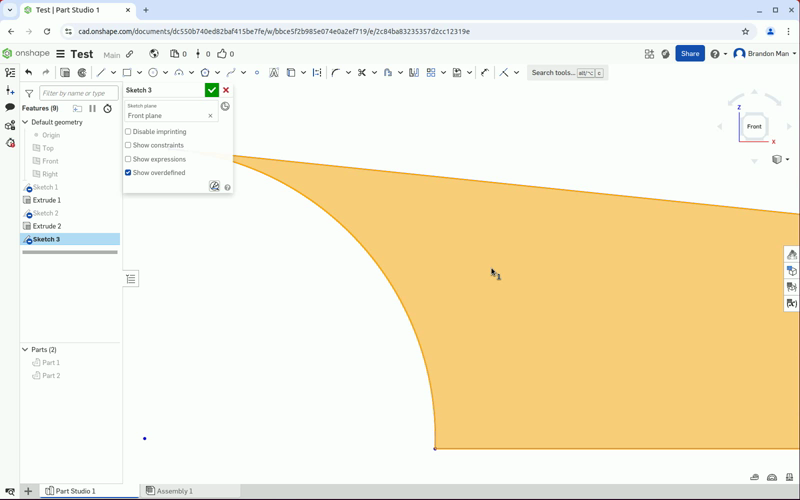
scroll(-6)
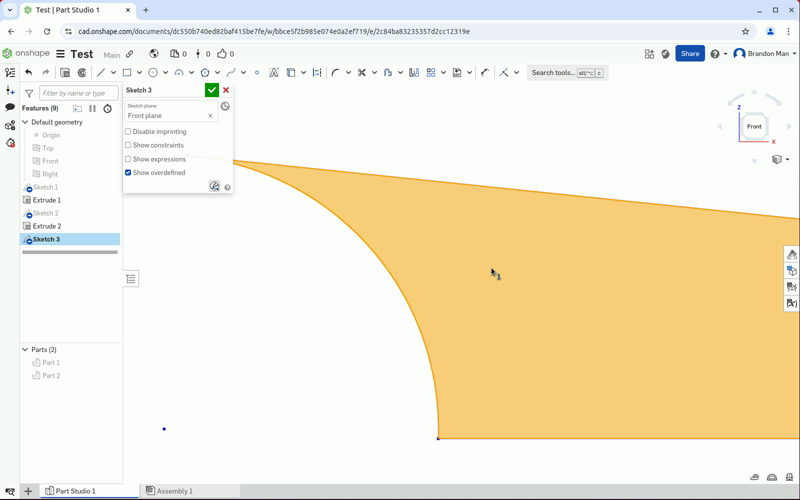
scroll(-6)
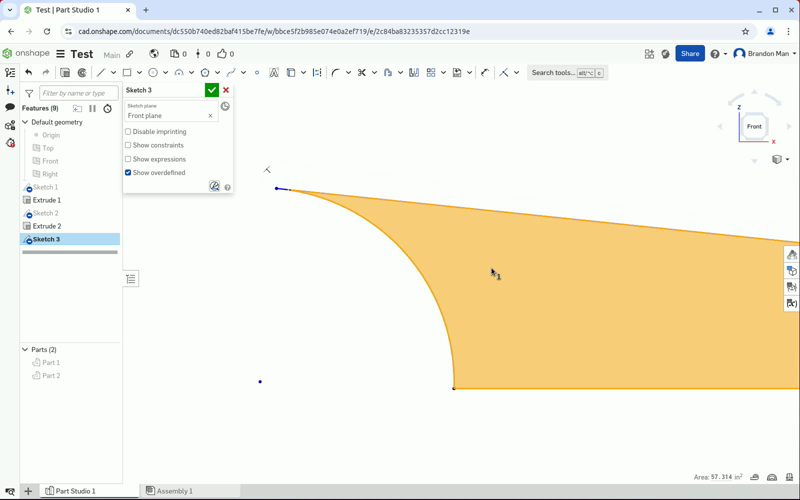
scroll(-6)
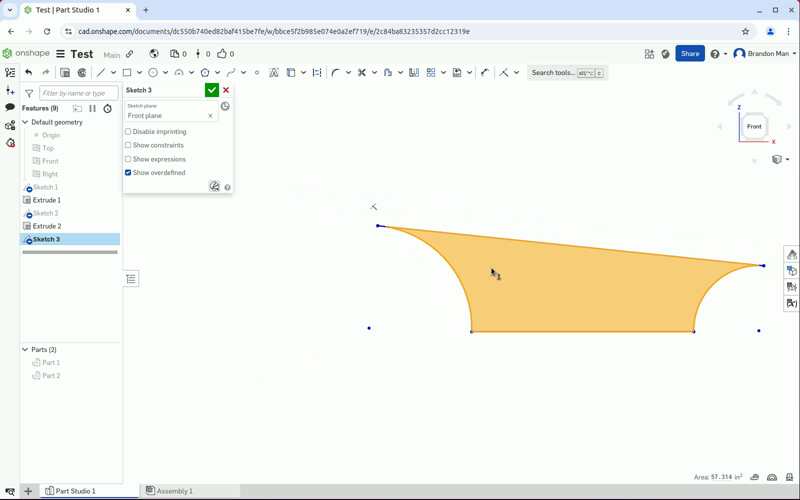
scroll(-6)
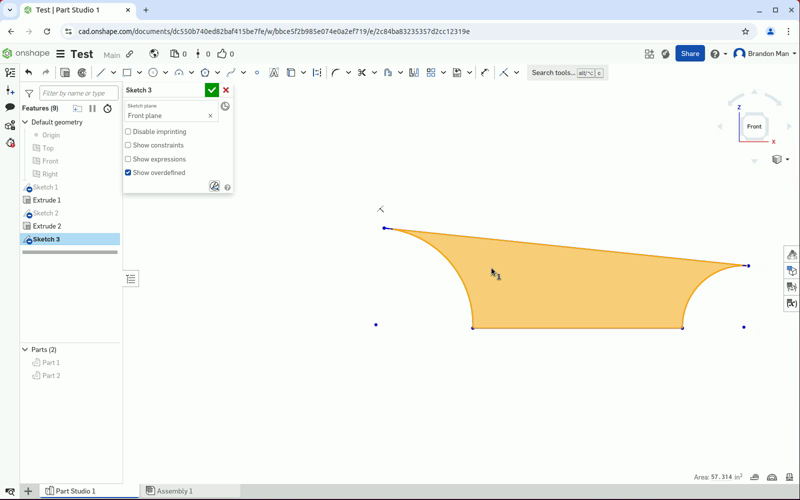
scroll(-6)
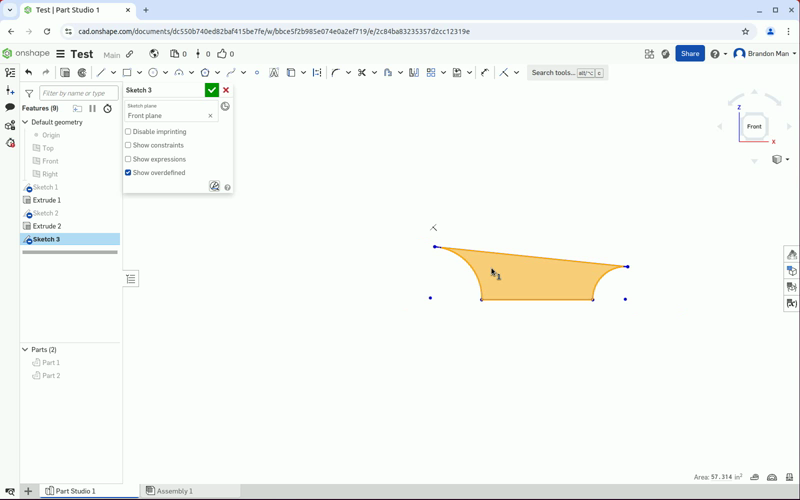
scroll(-6)
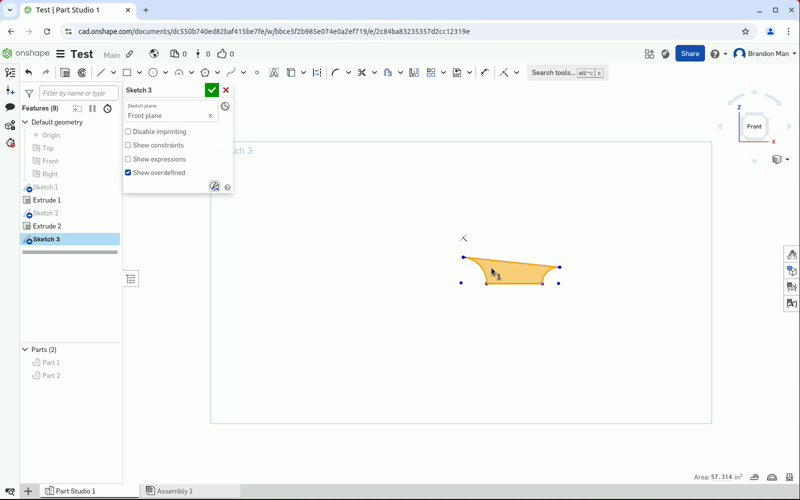
mouse_move(73, 352)
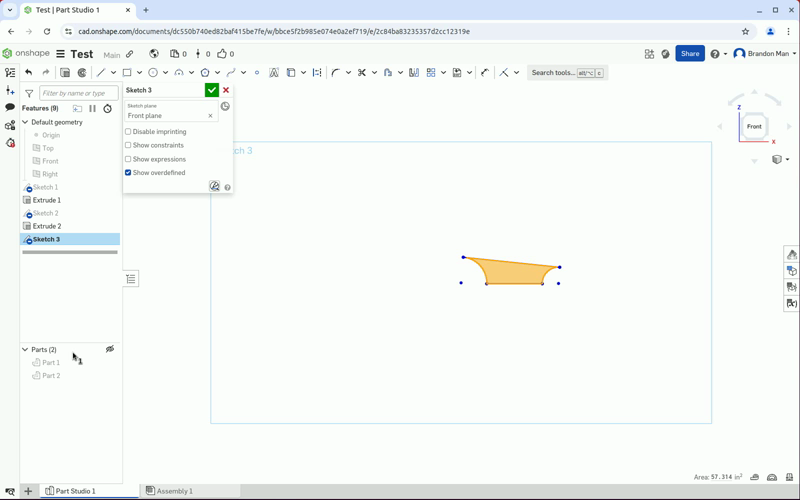
key(shift+y)
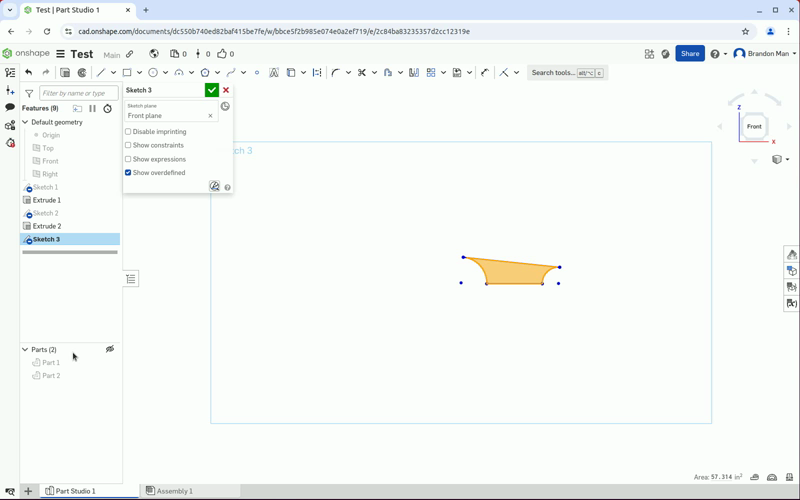
key(shift+e)
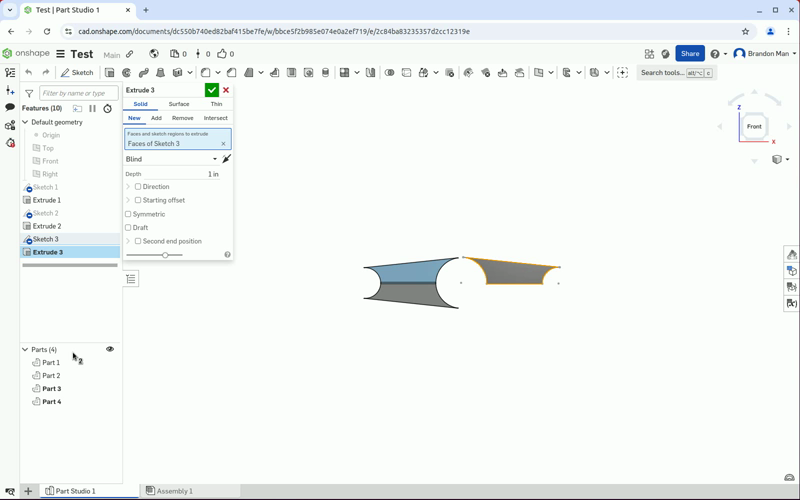
mouse_move(143, 106)
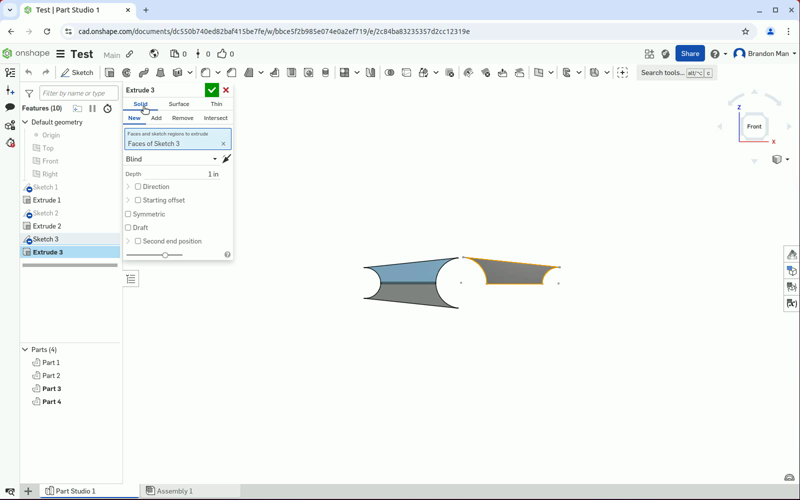
click(143, 106)
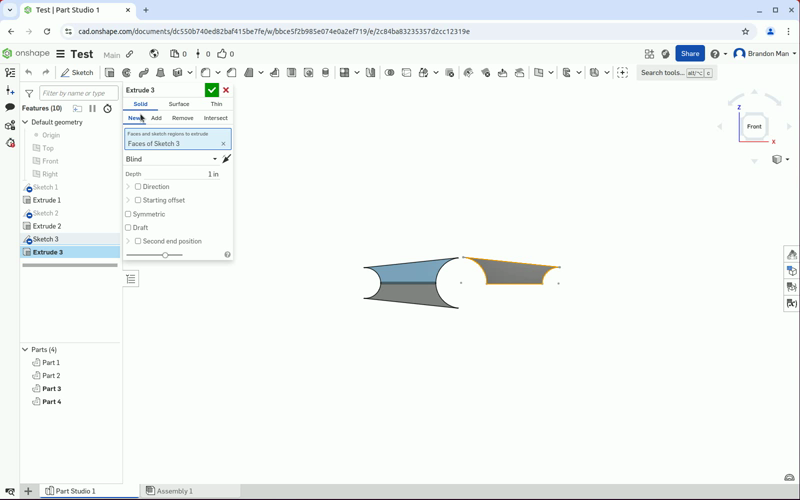
mouse_move(137, 120)
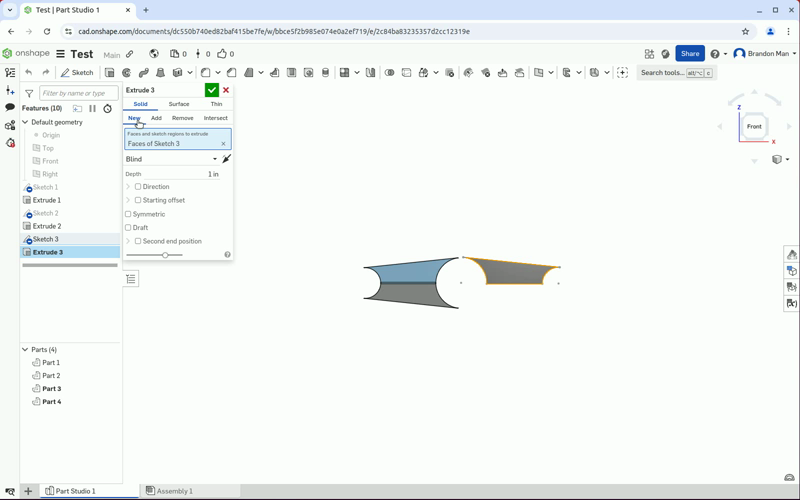
click(137, 120)
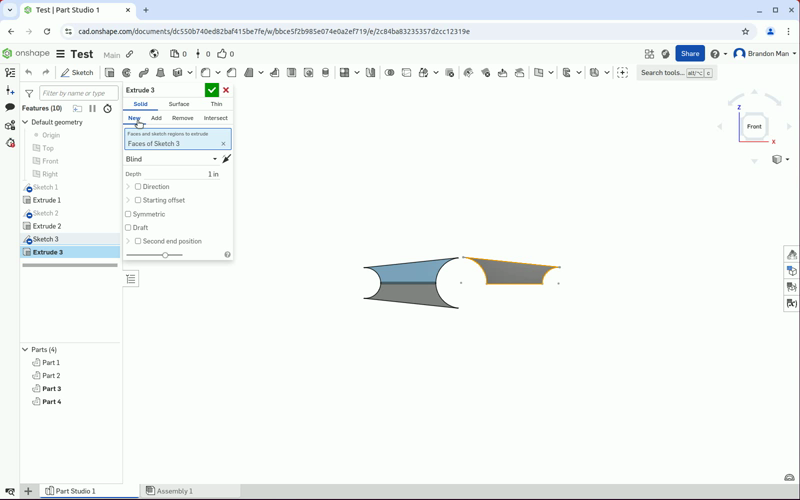
key(tab, 4)
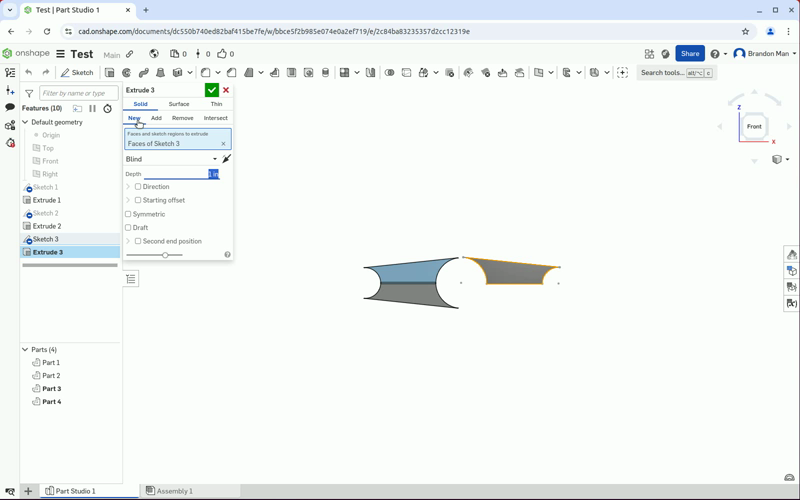
text(10.591)
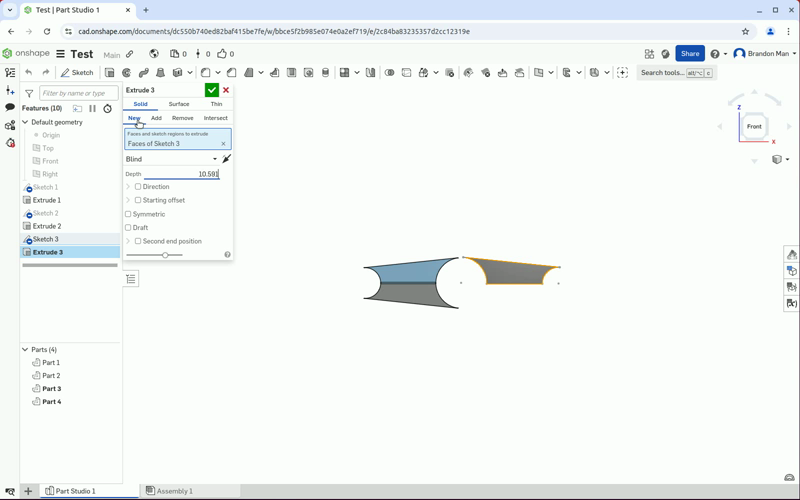
key(enter)
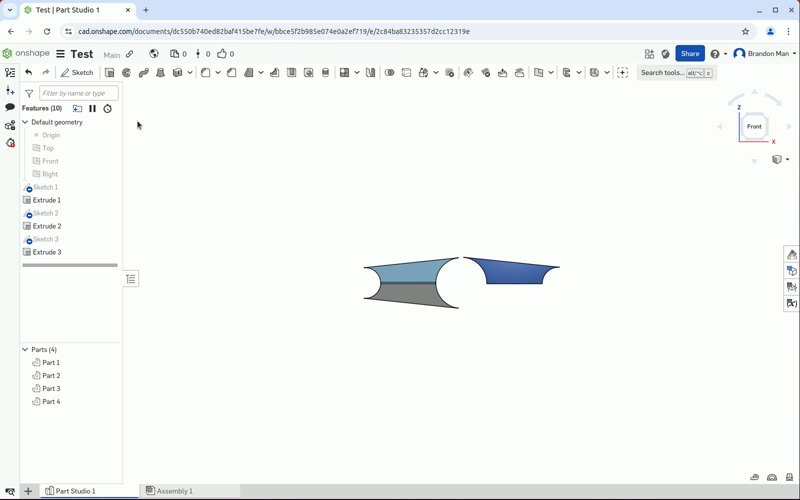
key(shift+h)
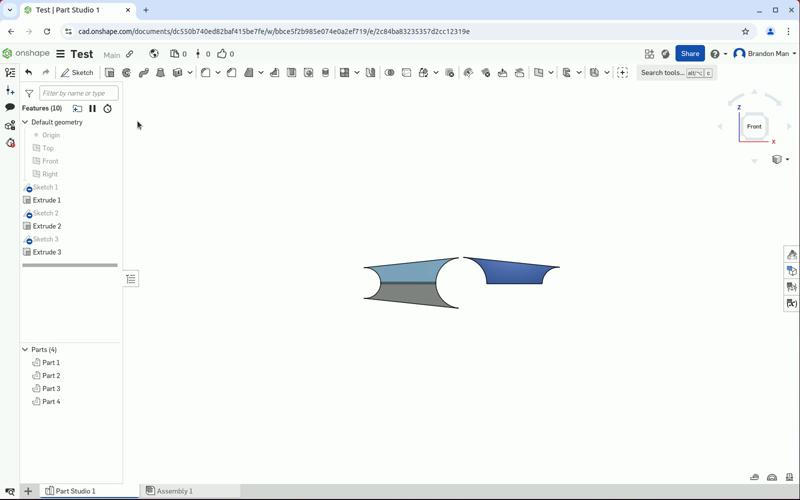
key(shift+h)
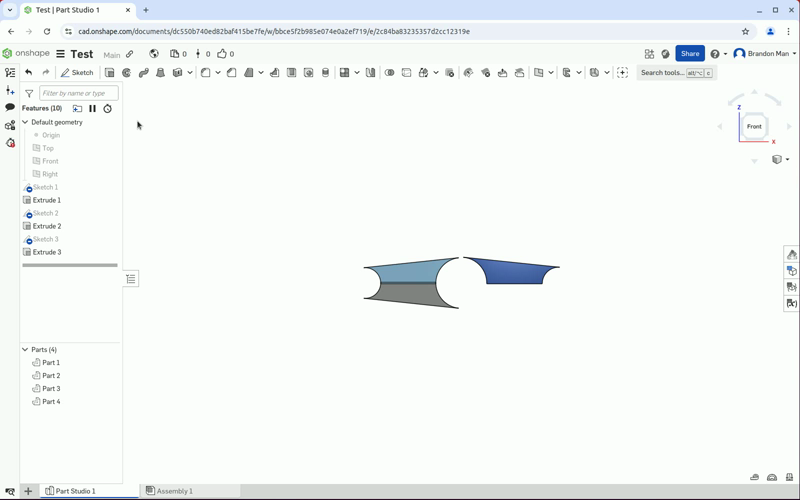
mouse_move(73, 189)
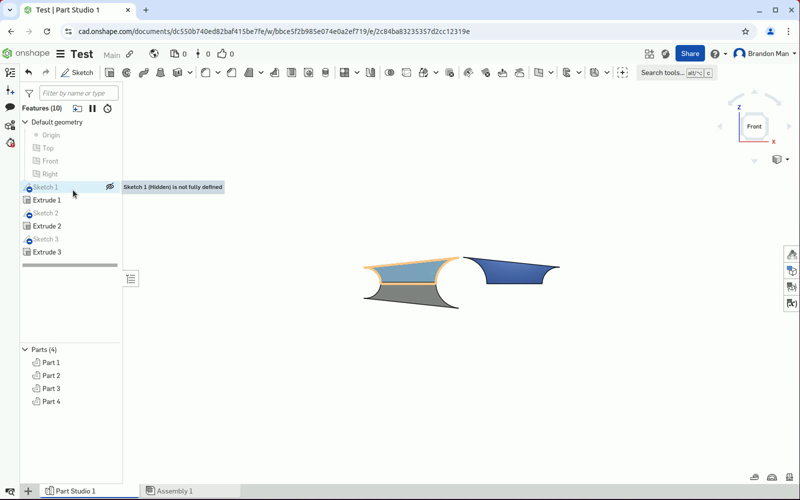
click(73, 189)
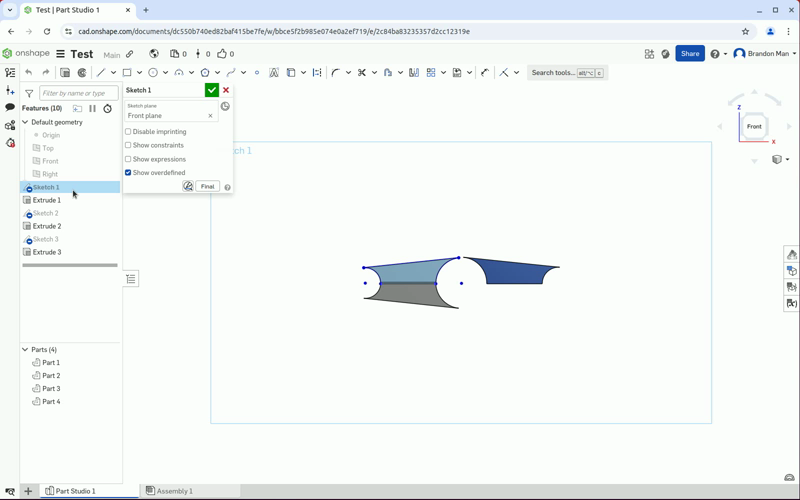
mouse_move(229, 92)
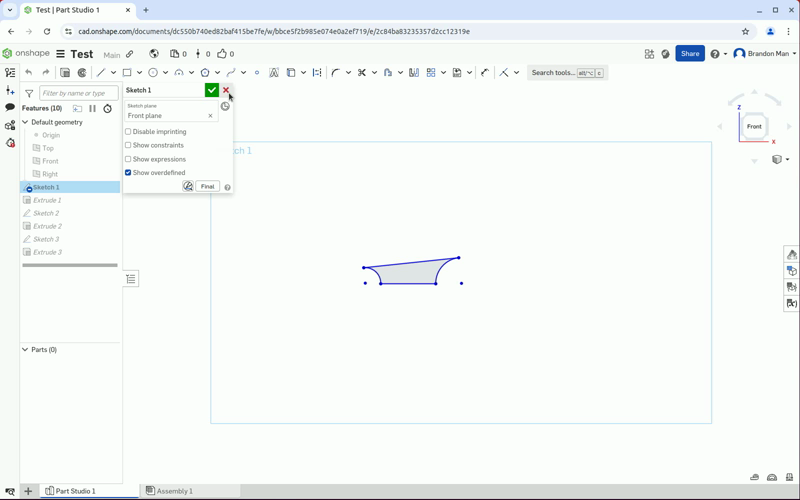
click(229, 92)
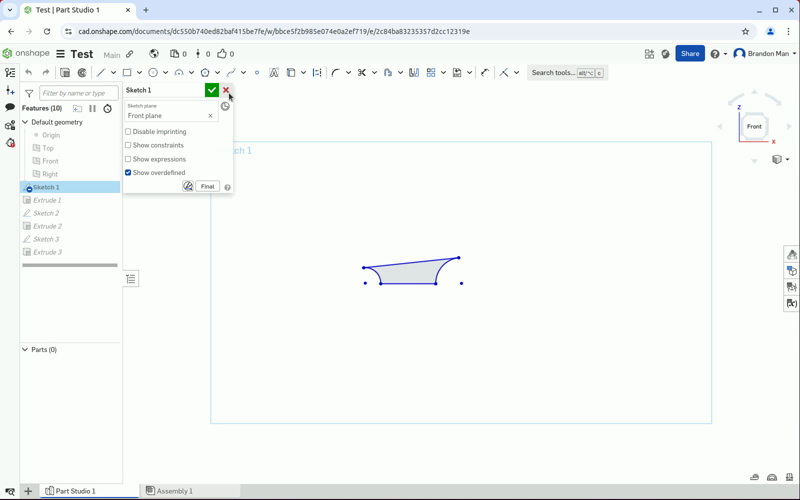
key(shift+s)
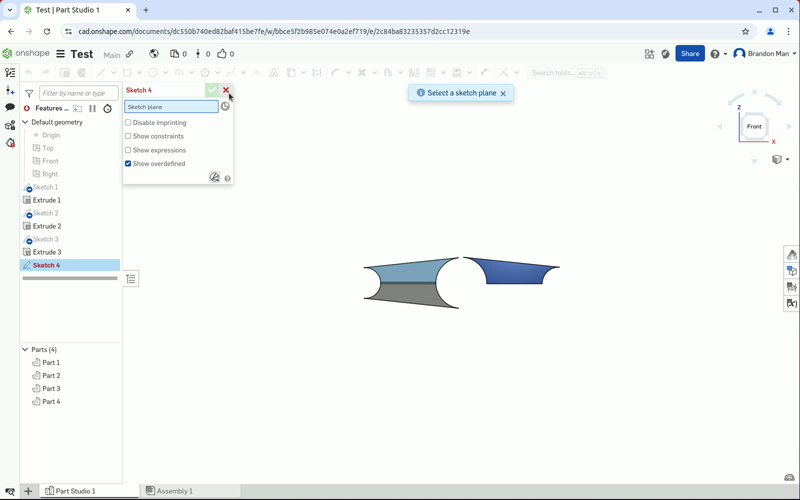
mouse_move(73, 163)
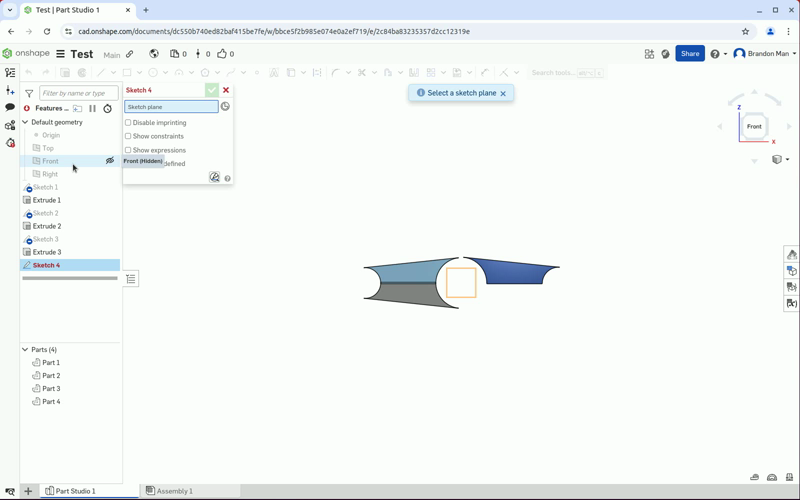
click(73, 163)
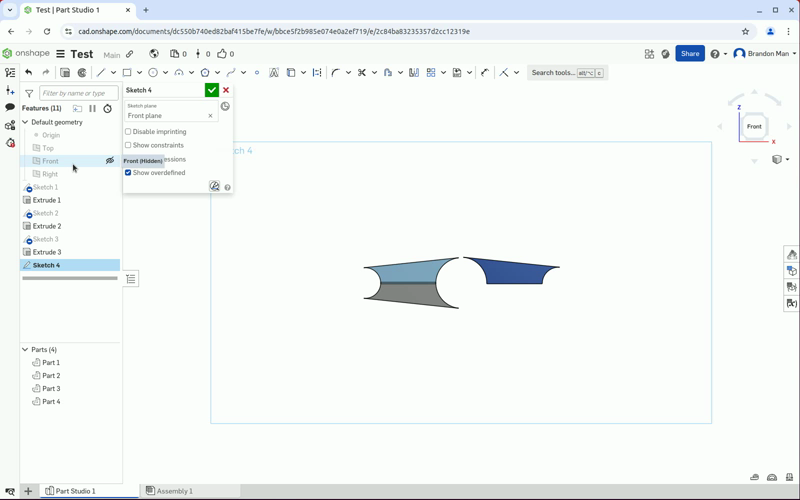
mouse_move(73, 352)
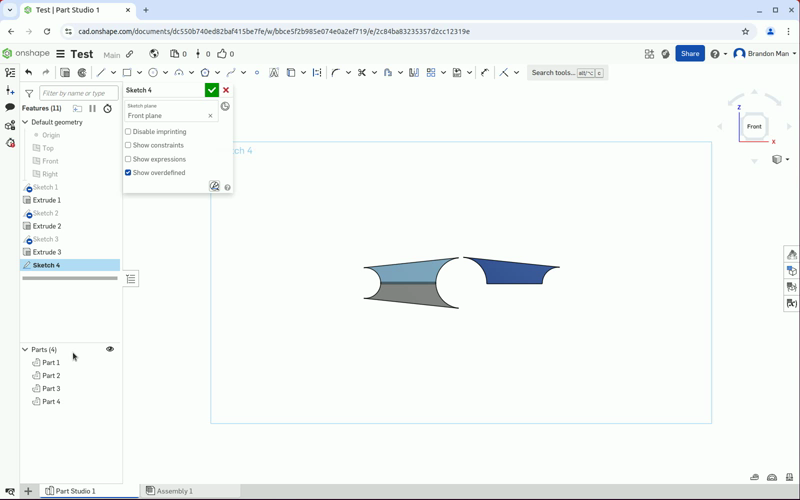
key(y)
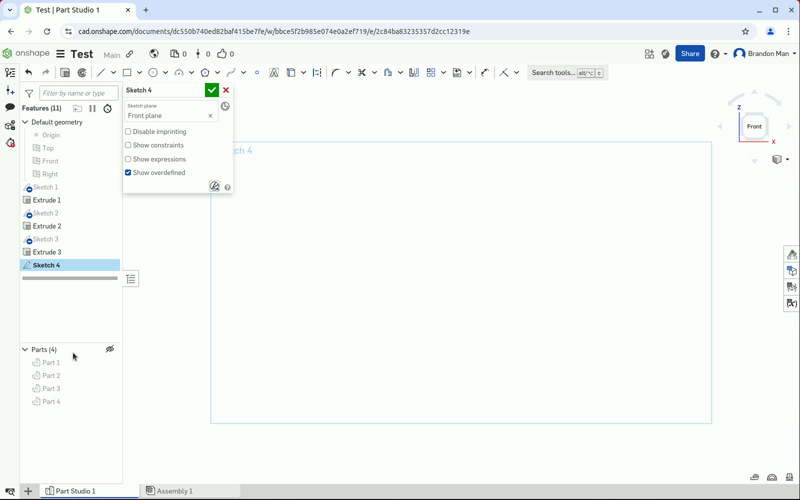
key(l)
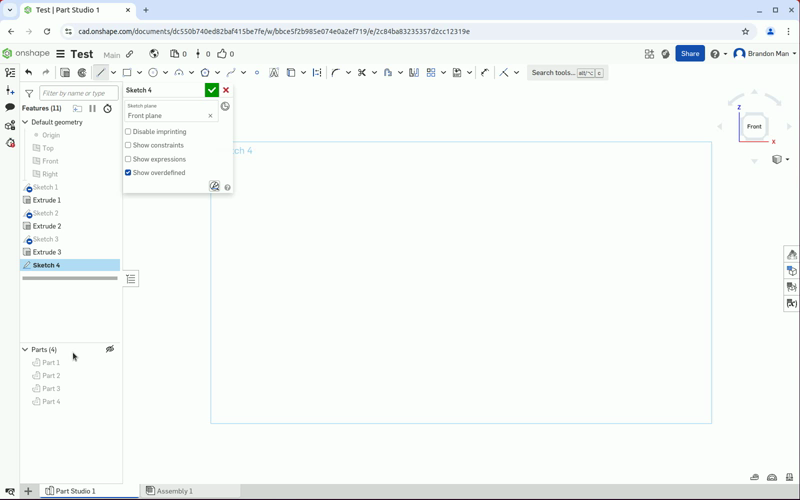
key_down(shift)
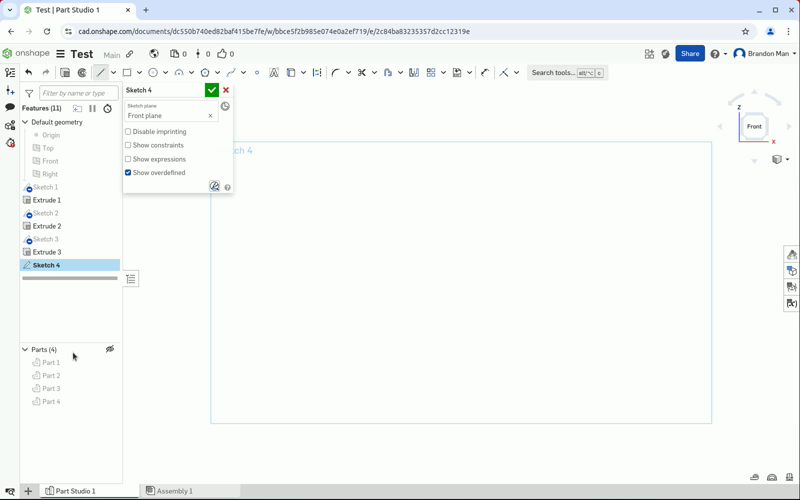
mouse_move(463, 308)
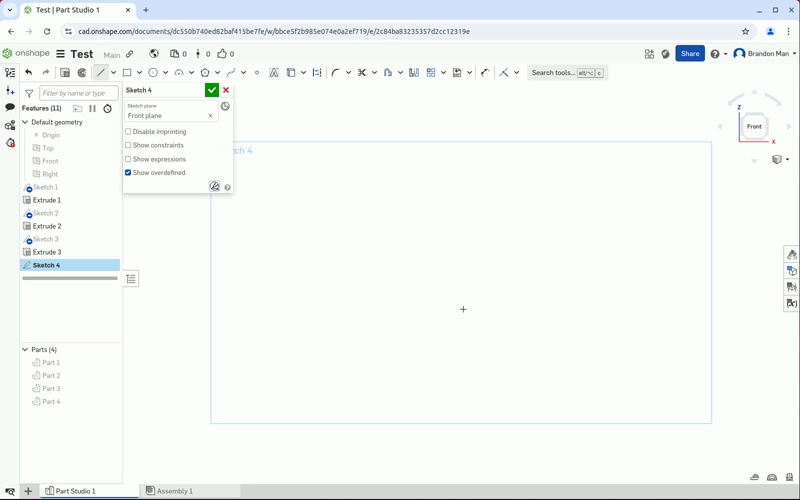
click(463, 308)
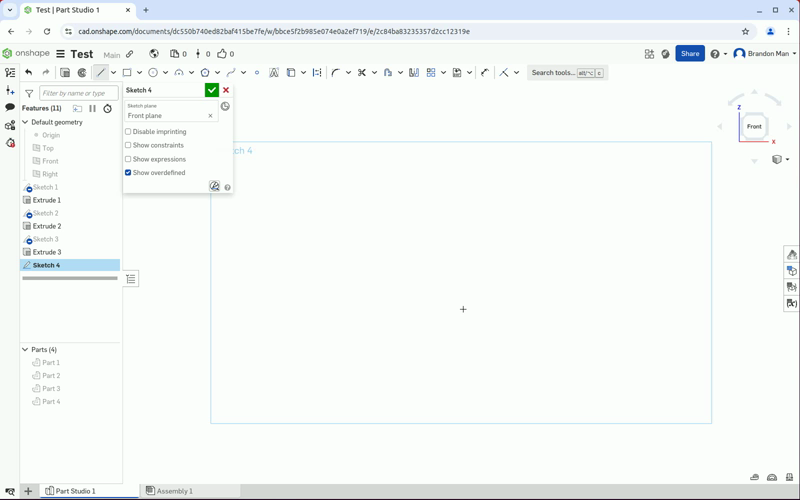
key_up(shift)
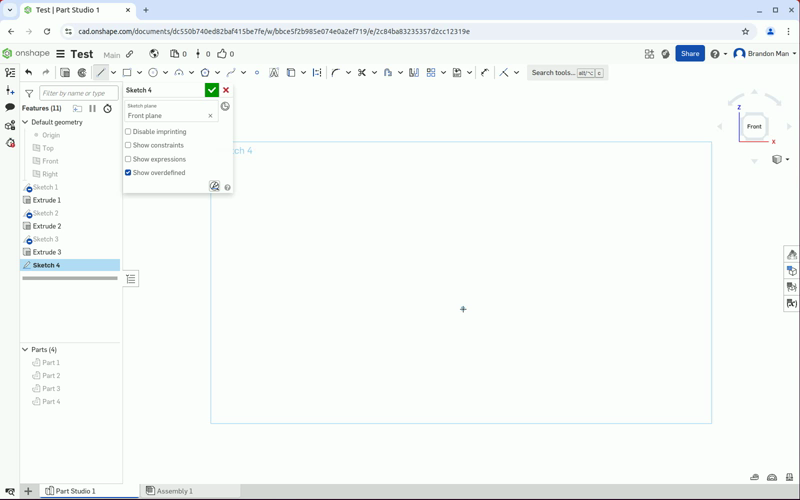
key_down(shift)
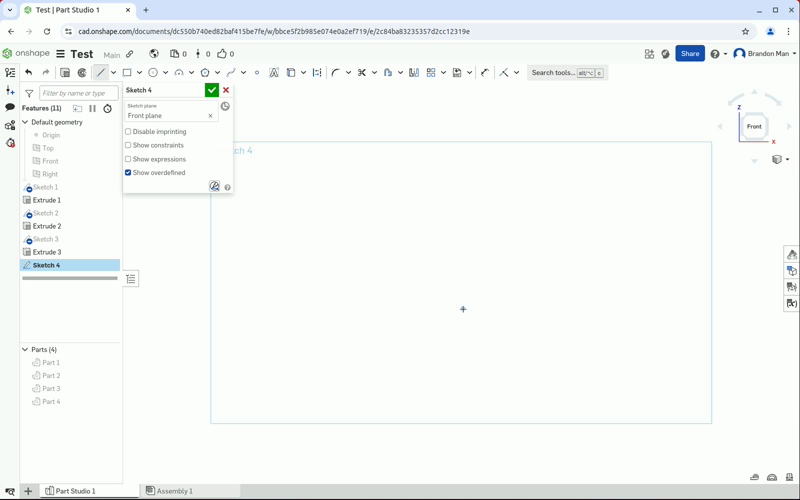
mouse_move(559, 298)
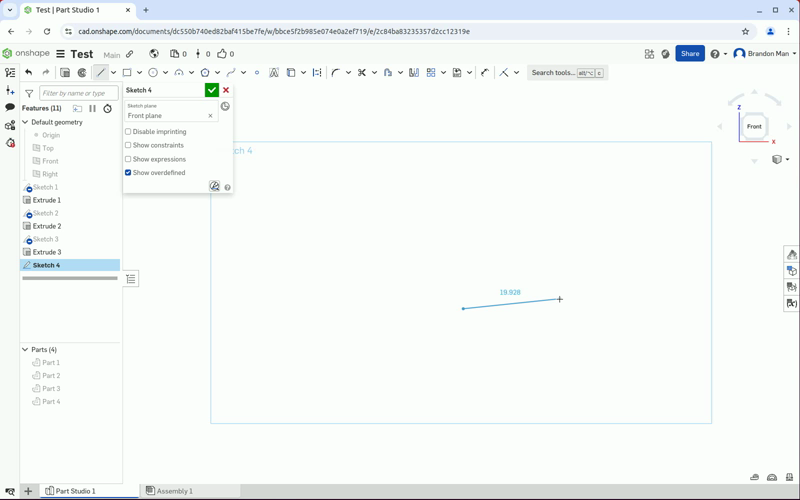
click(559, 298)
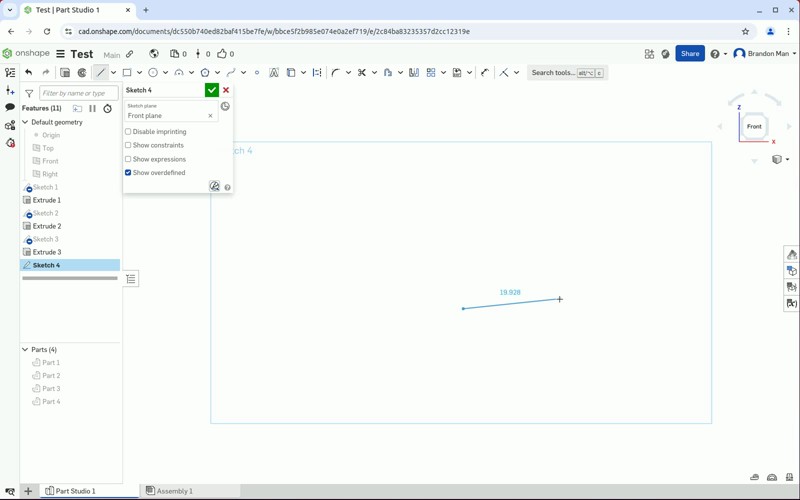
key_up(shift)
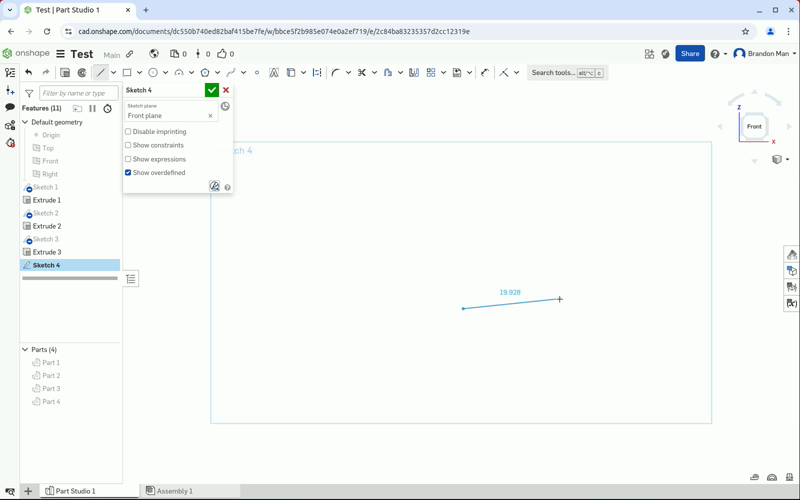
key(esc)
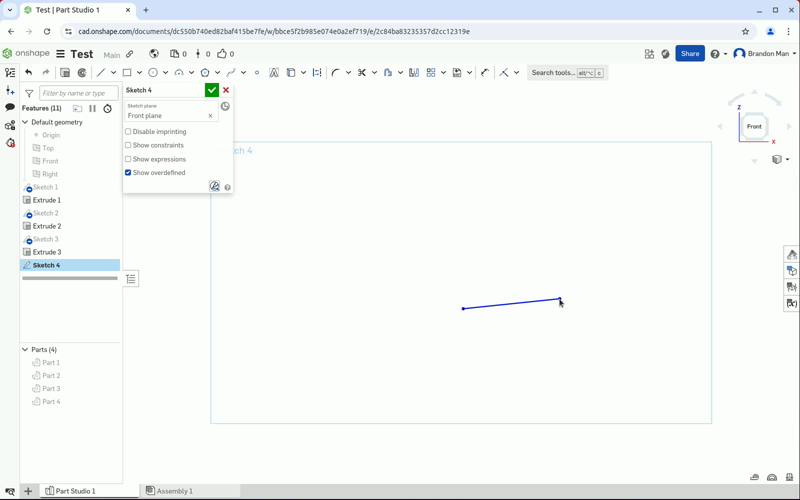
key(a)
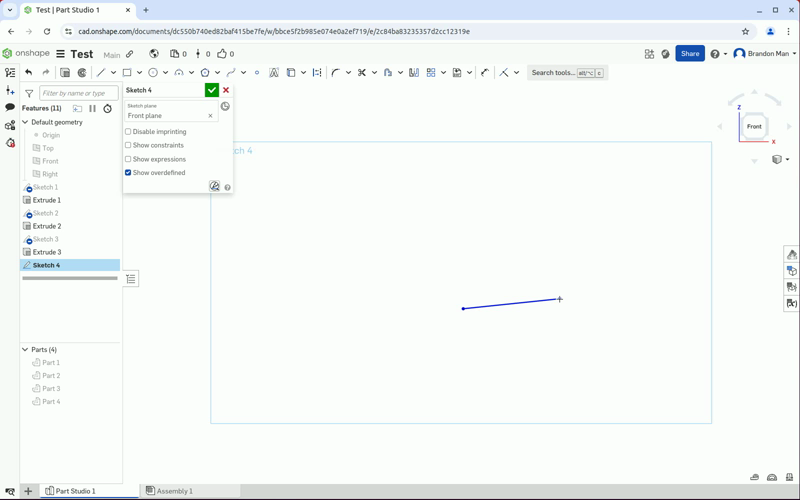
mouse_move(559, 298)
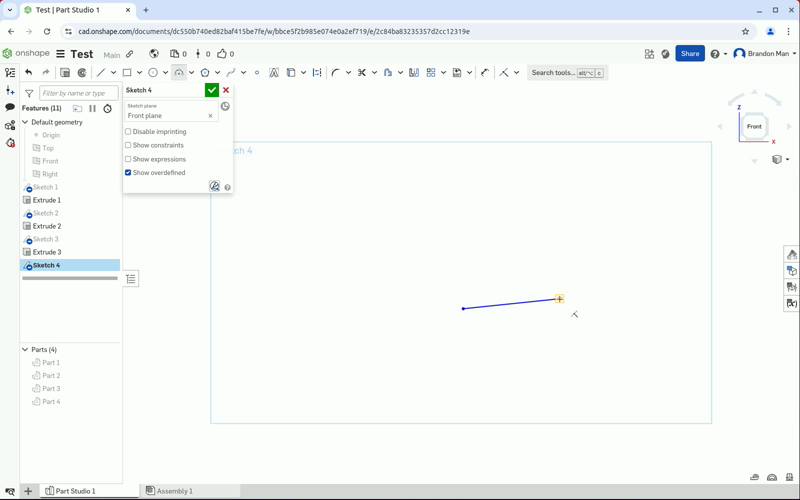
click(559, 298)
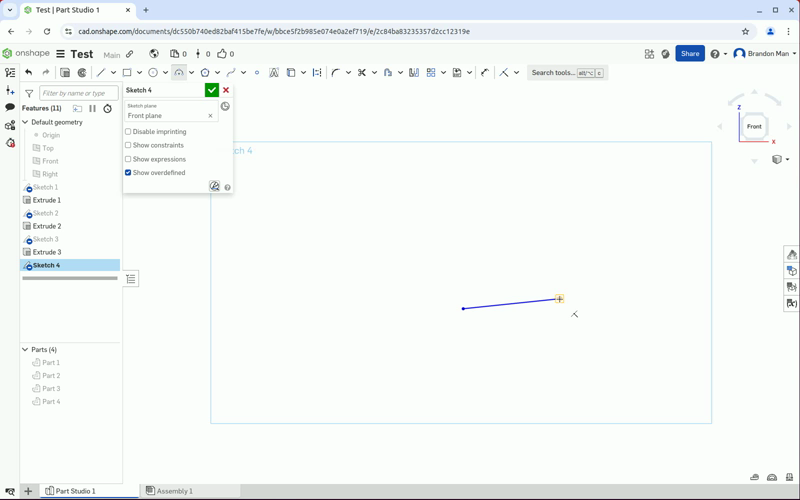
key_down(shift)
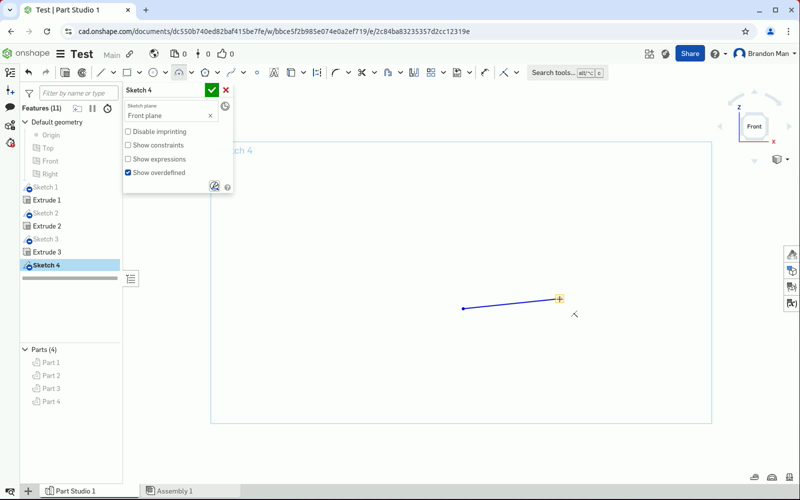
mouse_move(542, 282)
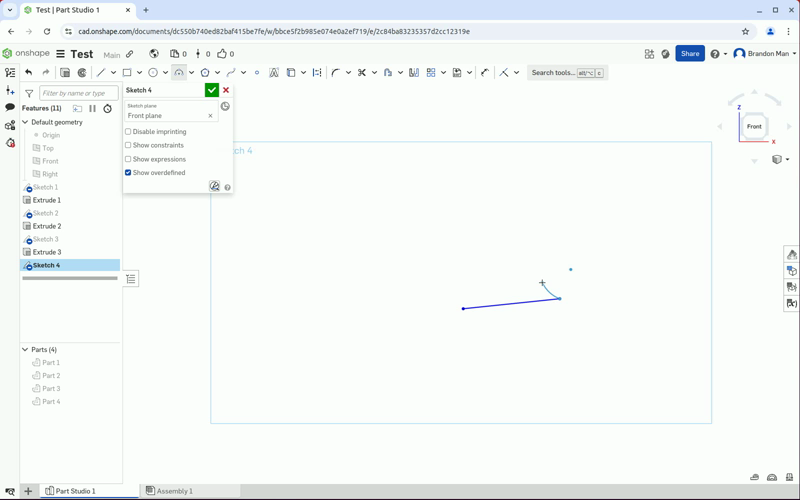
click(542, 282)
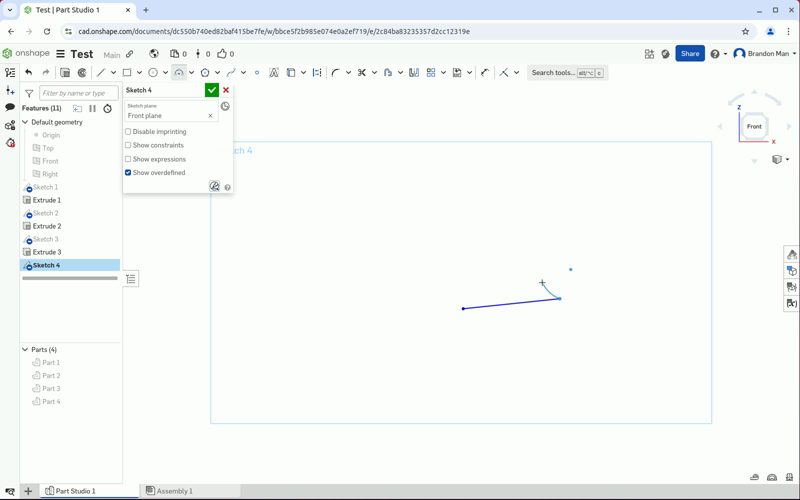
mouse_move(547, 294)
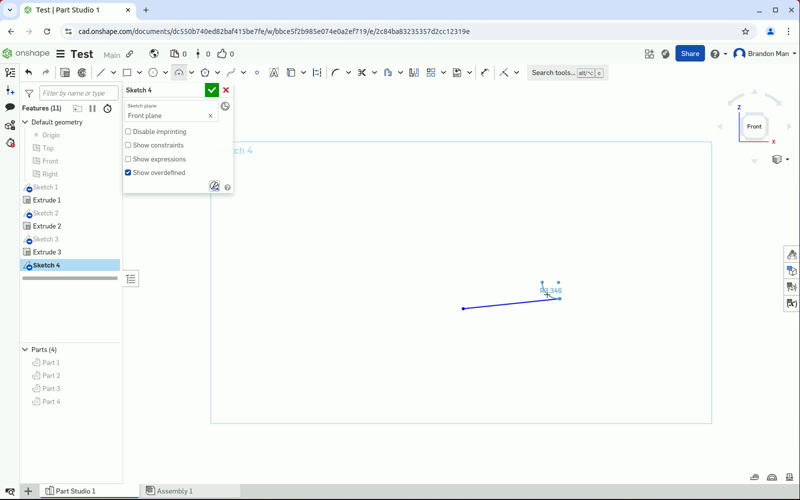
click(547, 294)
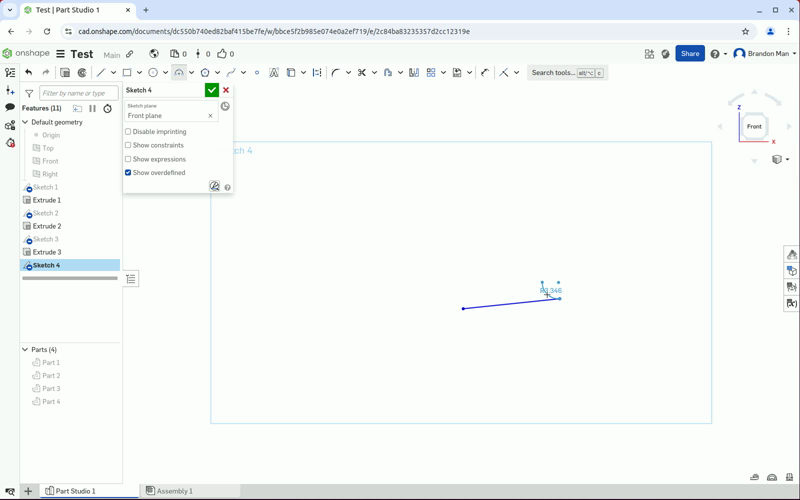
key_up(shift)
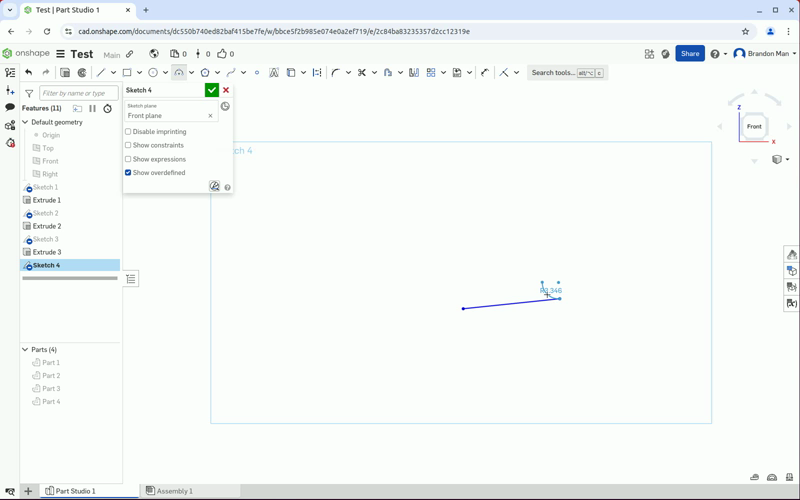
key(esc)
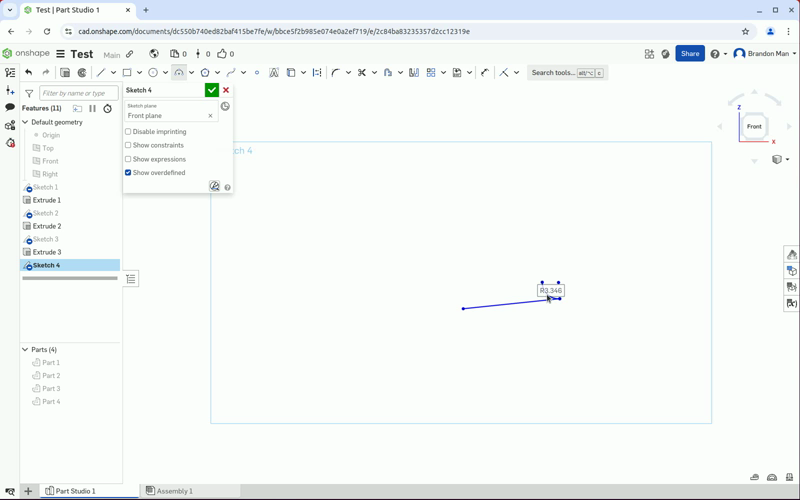
key(l)
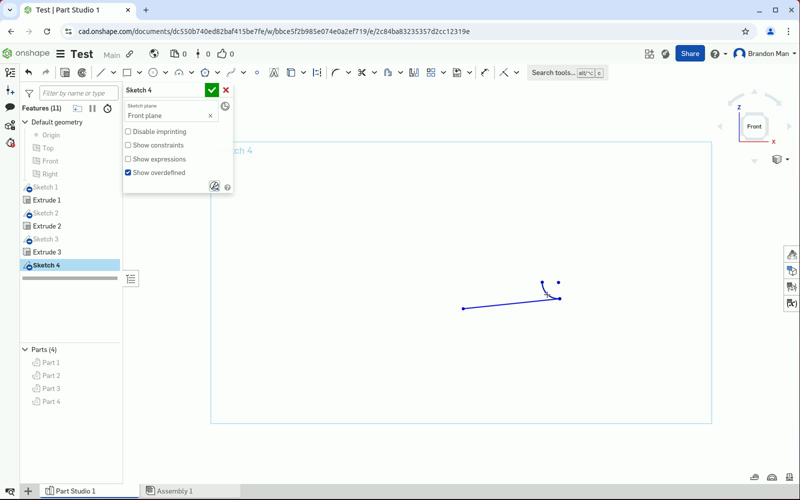
mouse_move(542, 282)
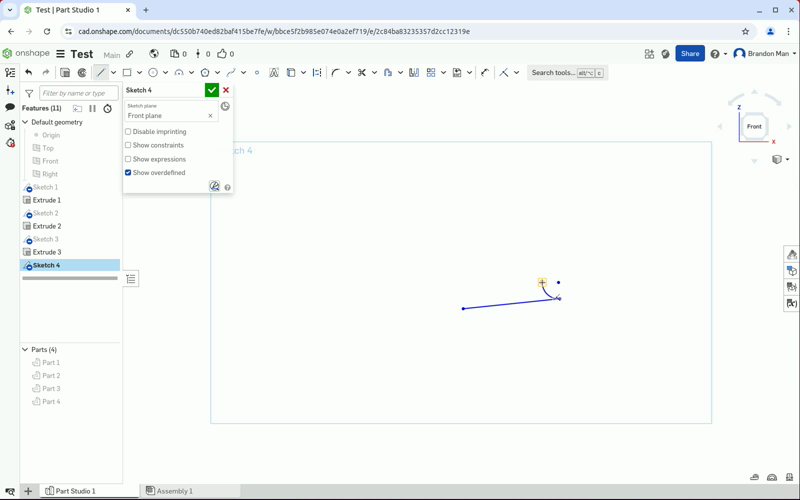
click(542, 282)
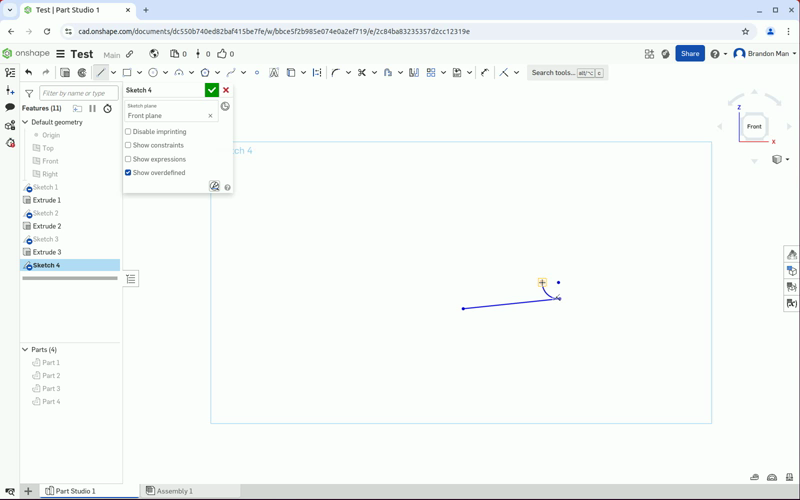
key_down(shift)
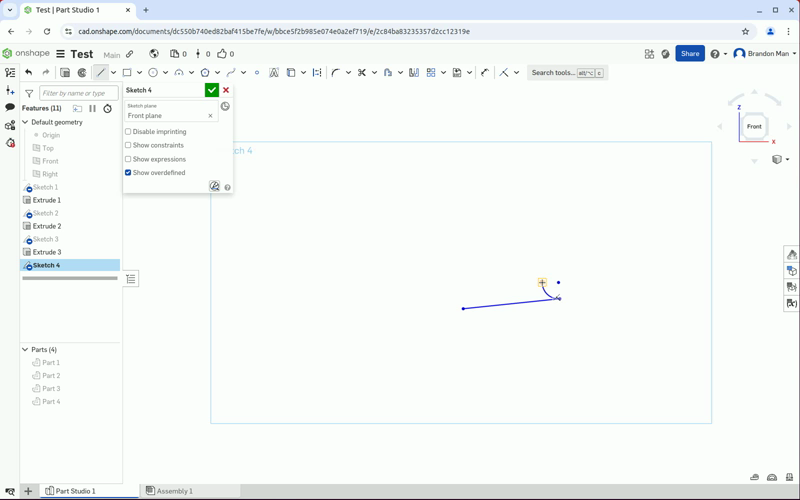
mouse_move(572, 282)
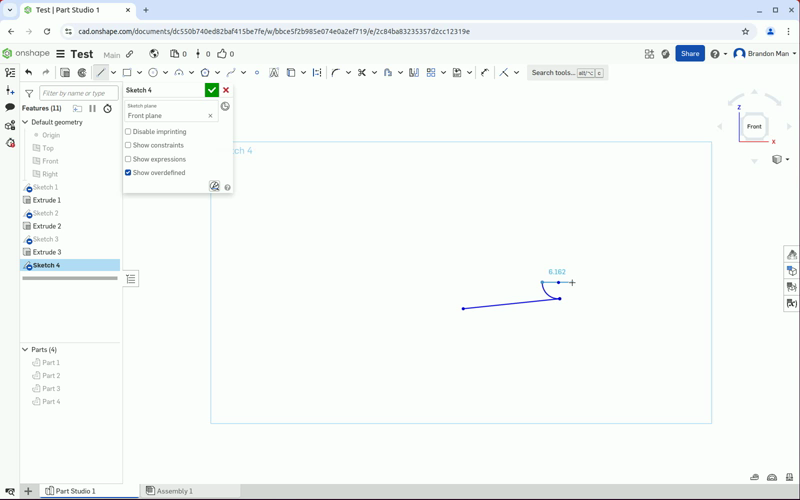
mouse_move(486, 282)
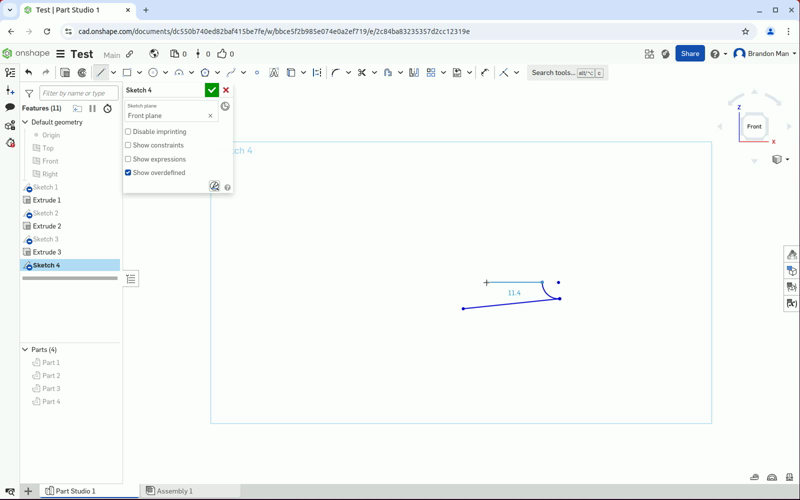
click(486, 282)
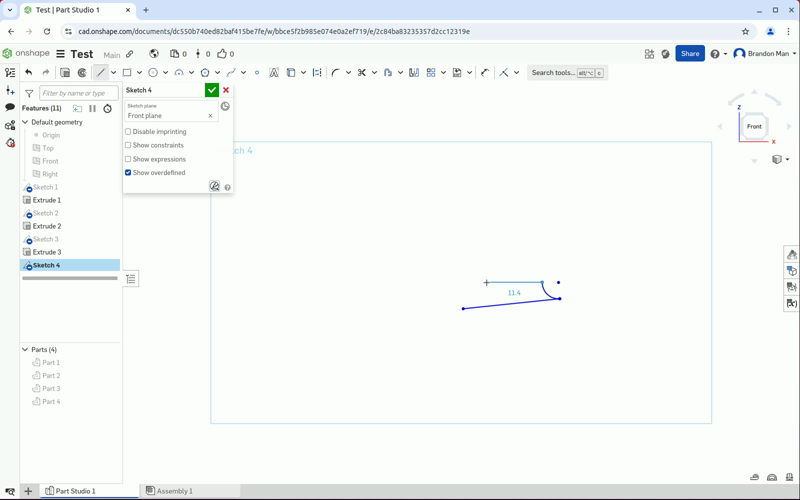
key_up(shift)
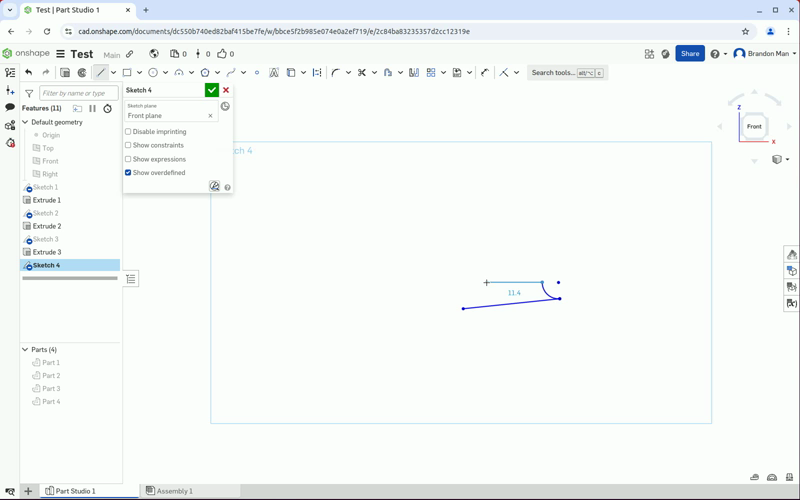
key(esc)
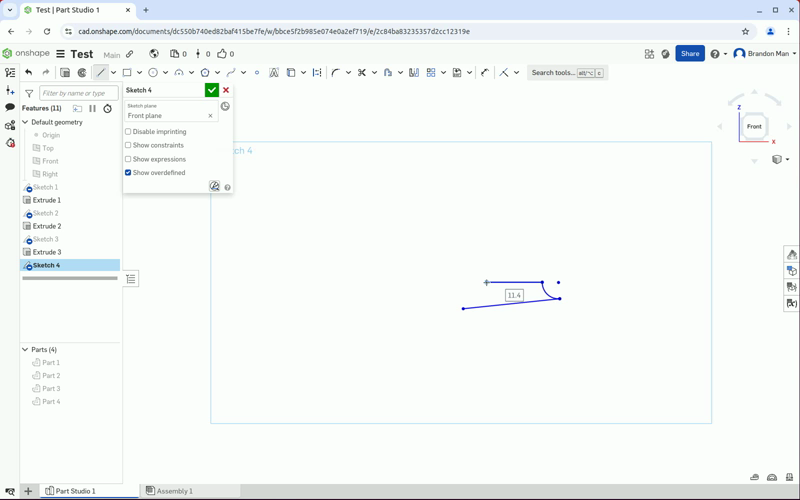
key(a)
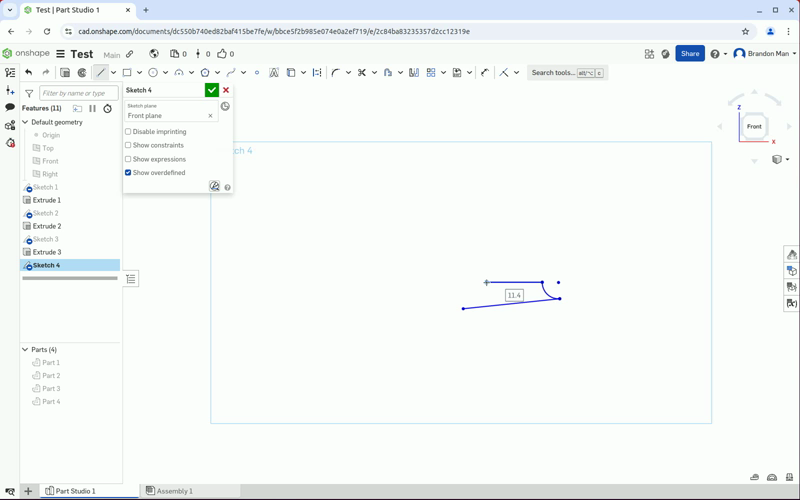
mouse_move(486, 282)
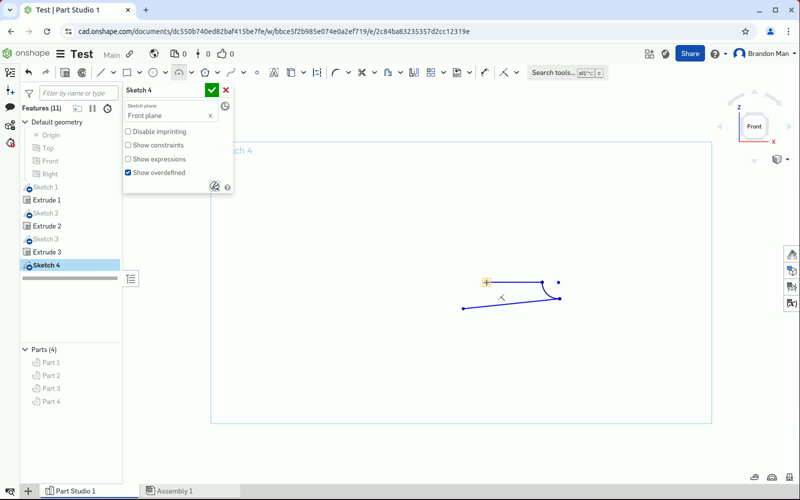
click(486, 282)
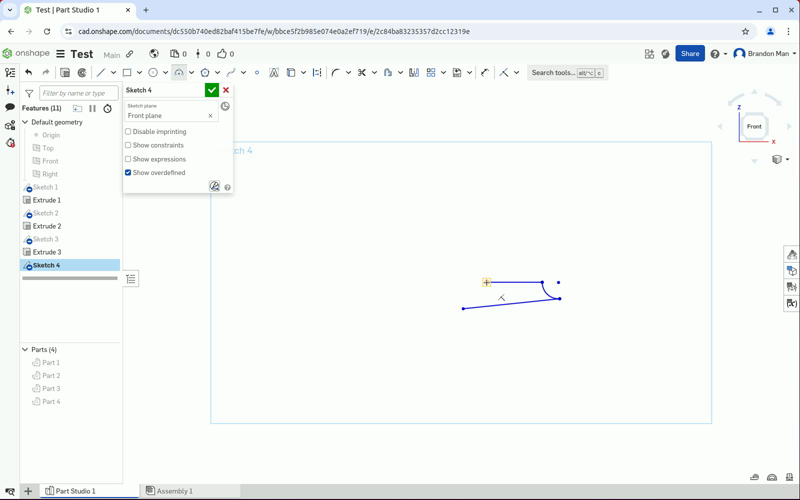
mouse_move(463, 308)
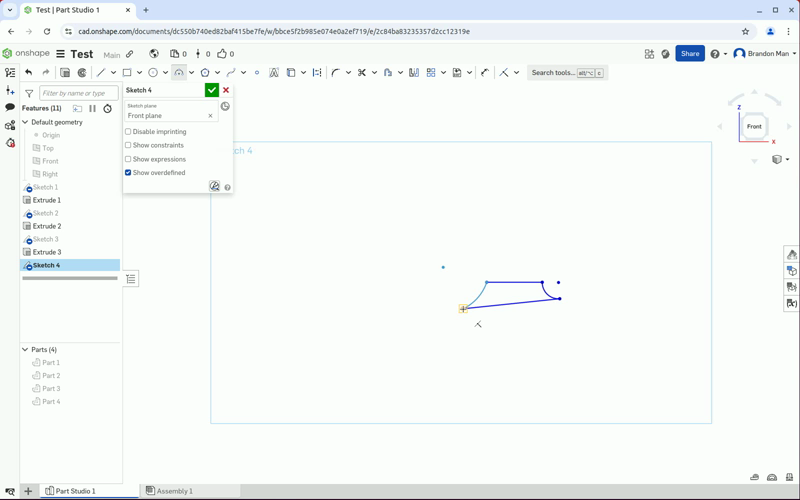
click(463, 308)
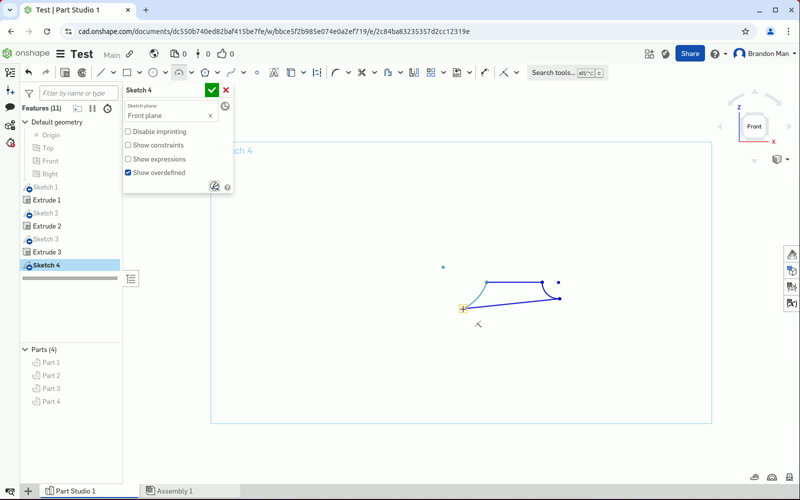
key_down(shift)
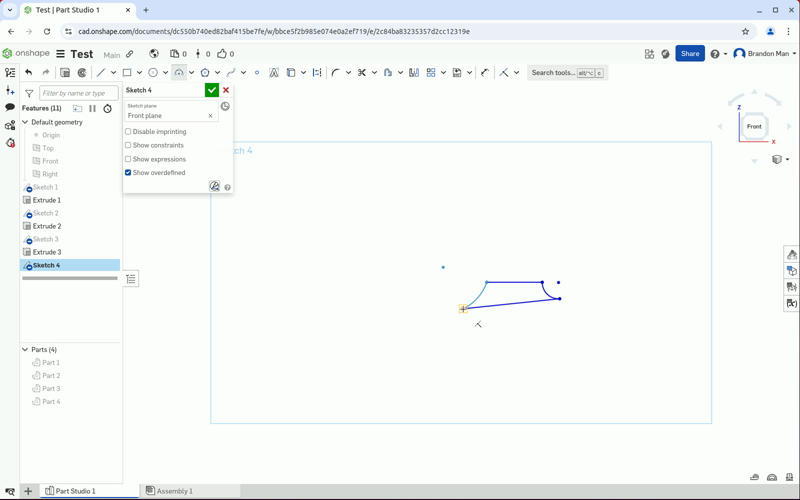
mouse_move(480, 300)
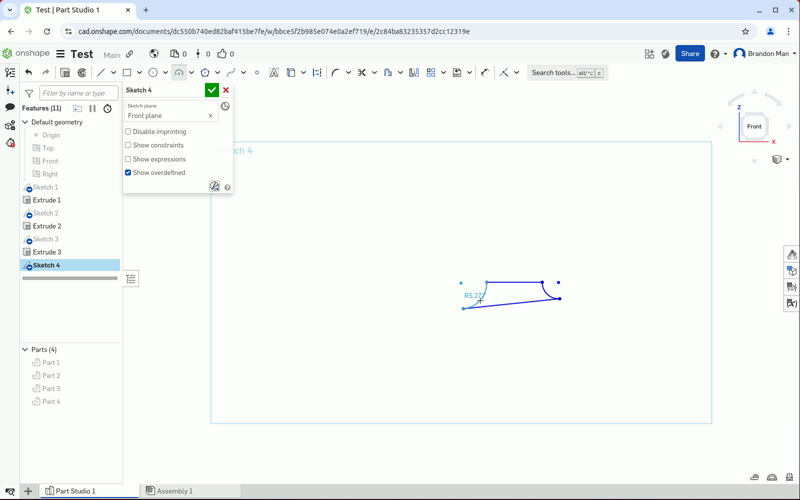
click(480, 300)
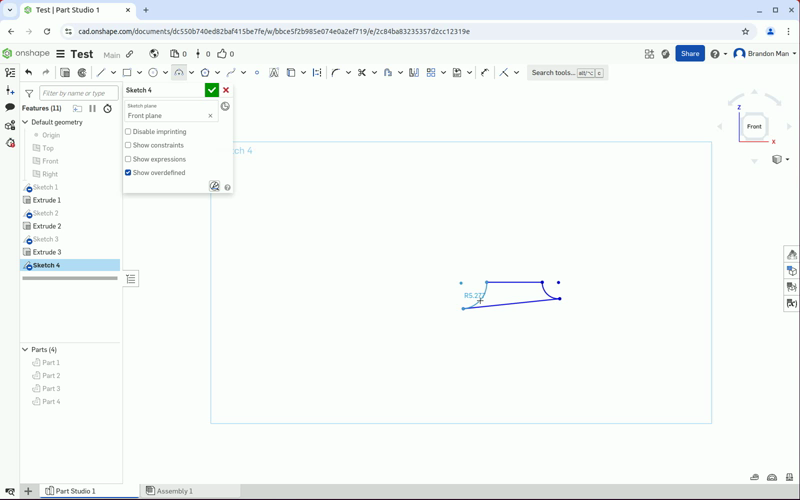
key_up(shift)
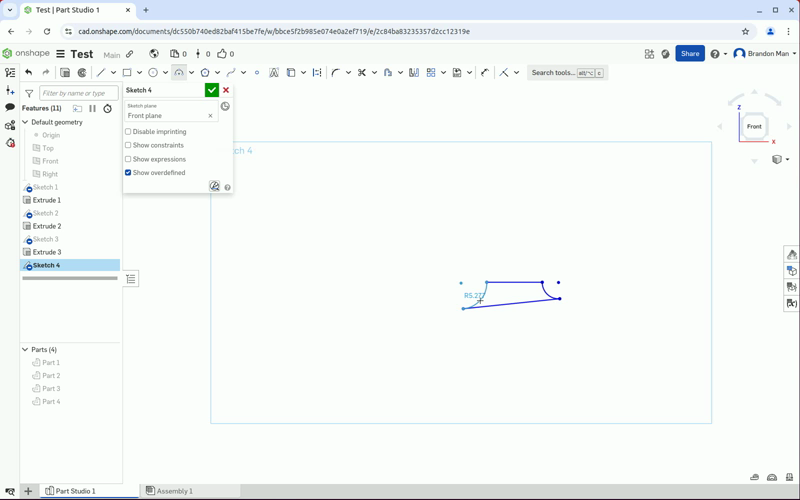
key(esc)
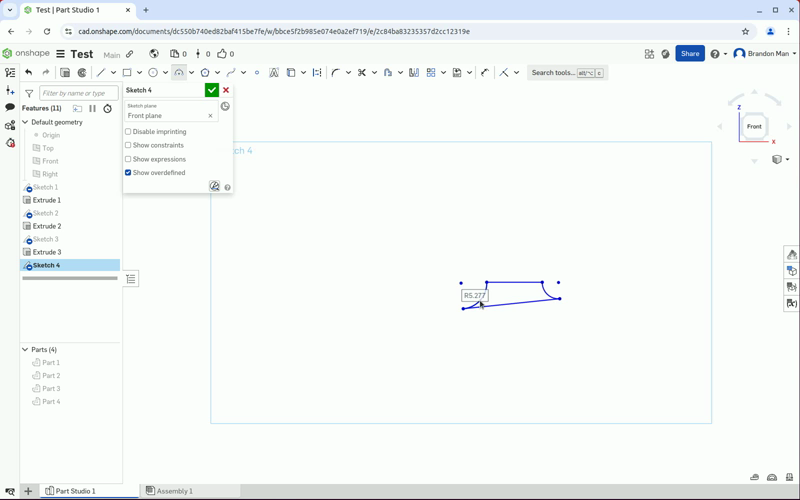
mouse_move(518, 296)
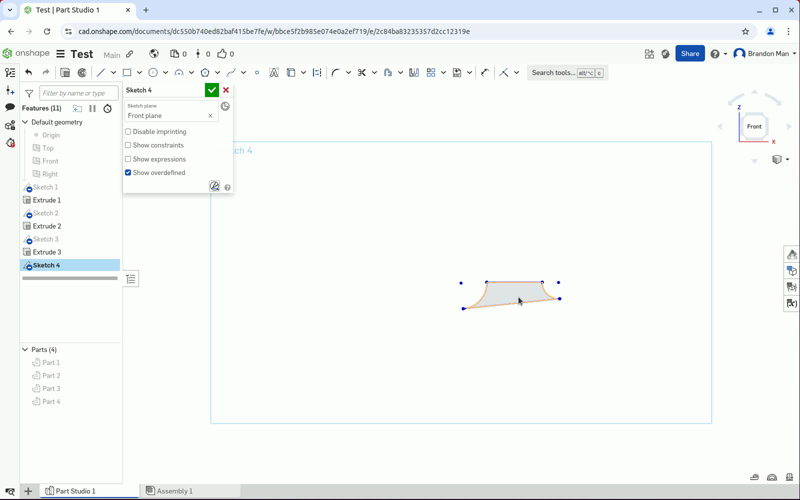
scroll(6)
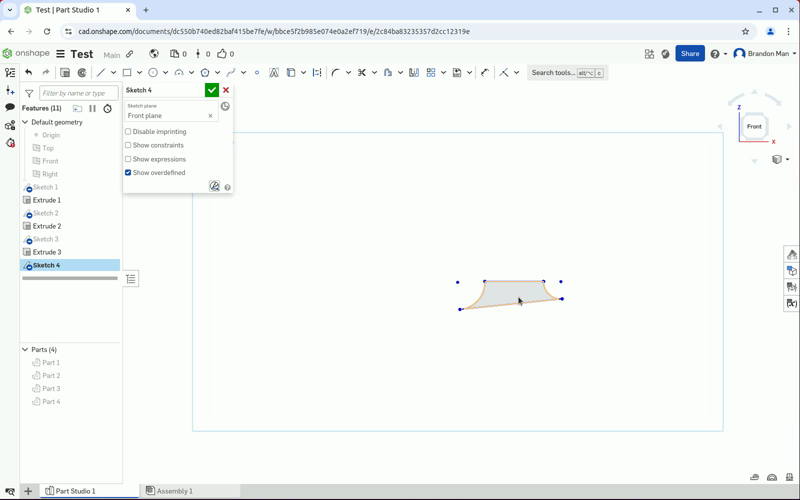
scroll(6)
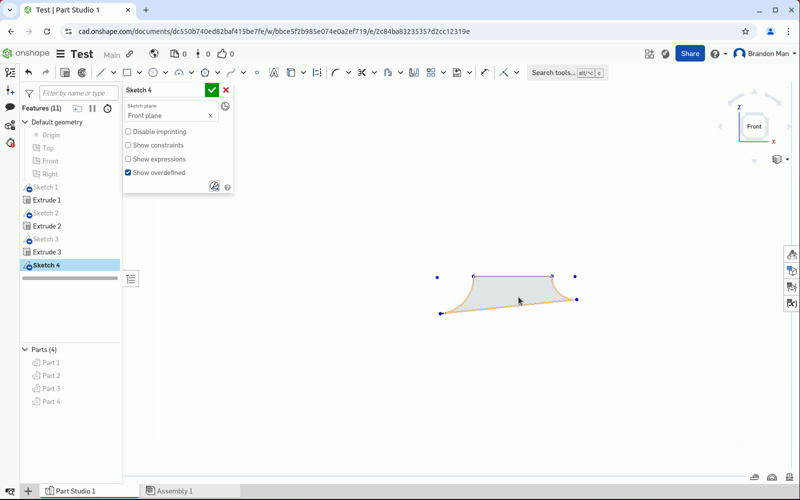
scroll(6)
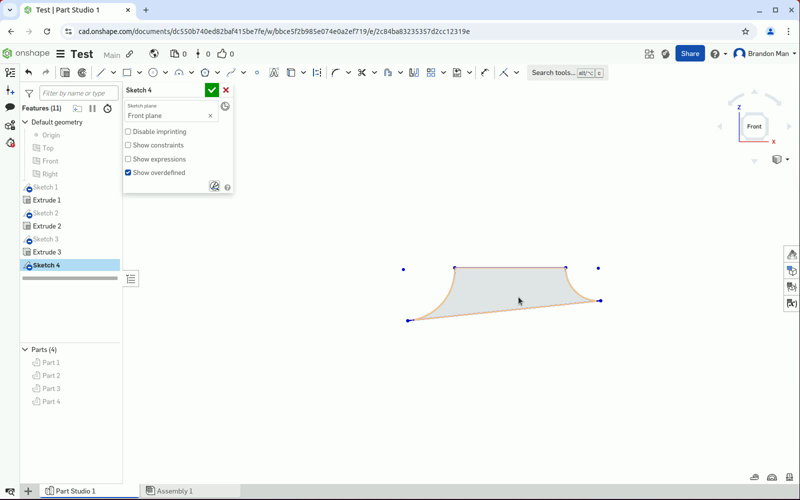
scroll(6)
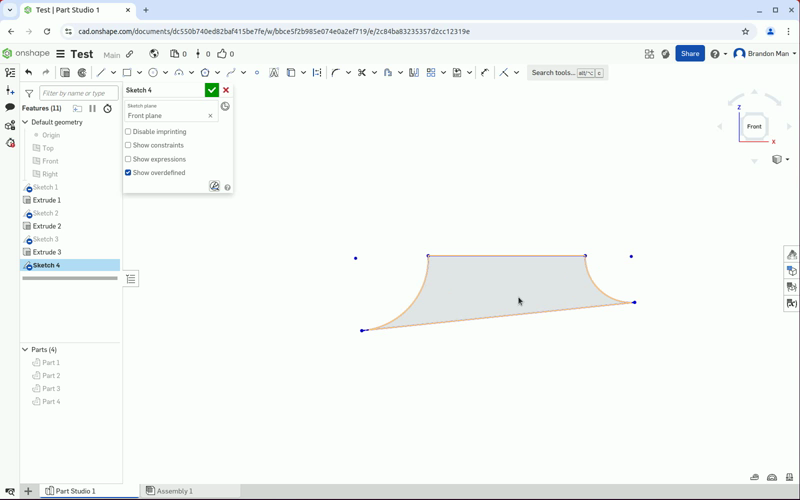
scroll(6)
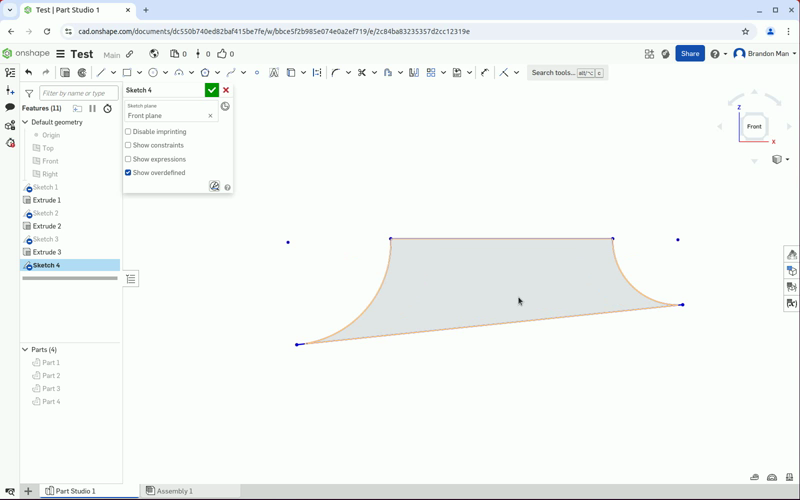
scroll(6)
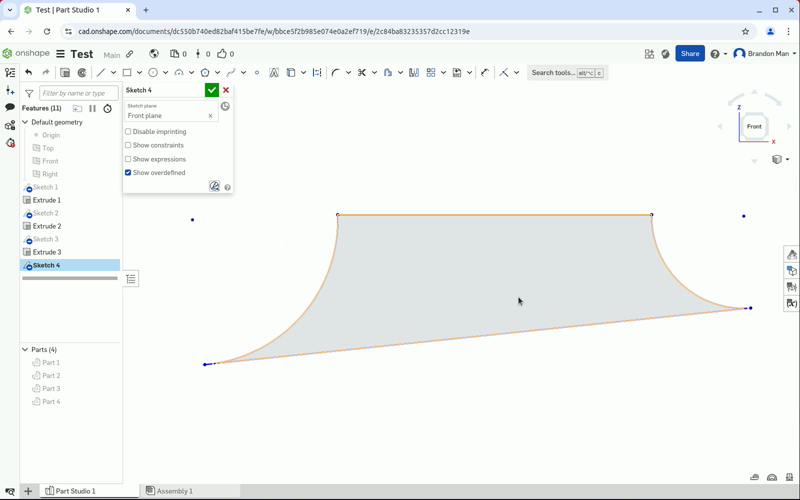
scroll(6)
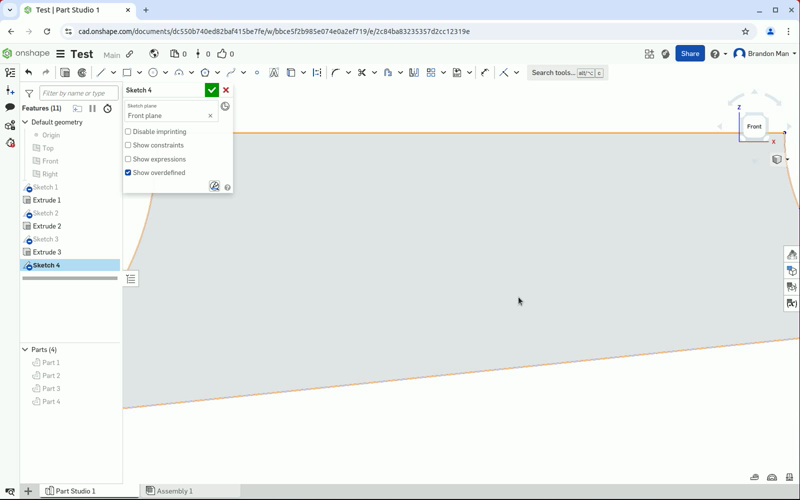
click(518, 296)
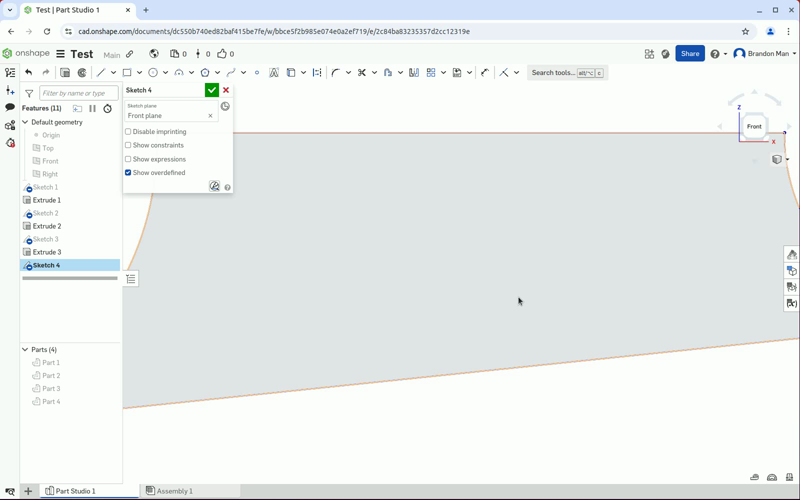
scroll(-6)
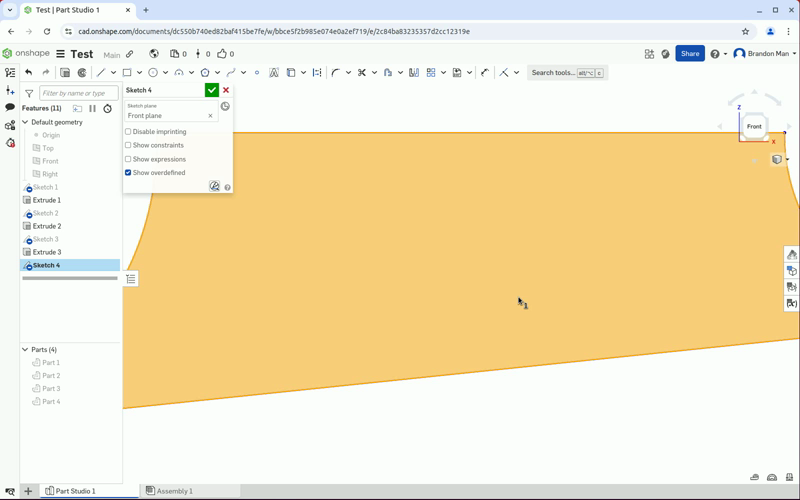
scroll(-6)
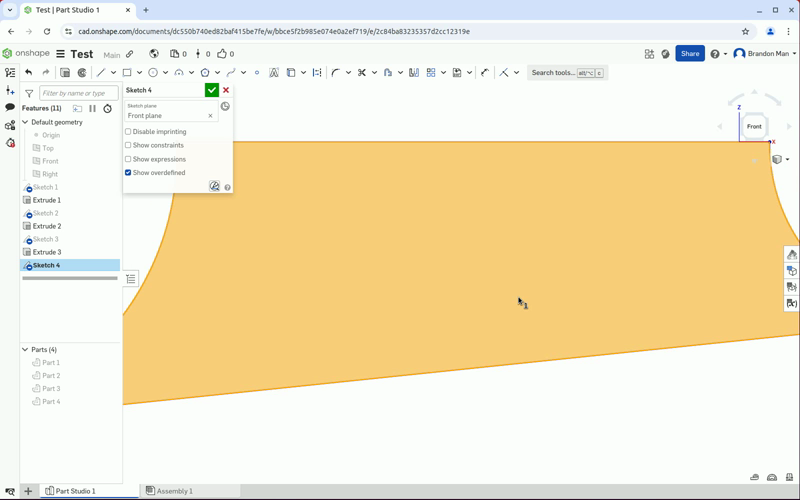
scroll(-6)
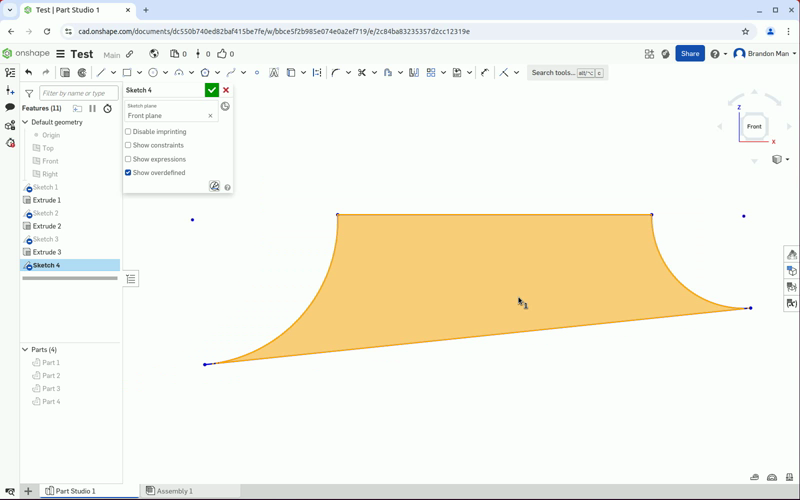
scroll(-6)
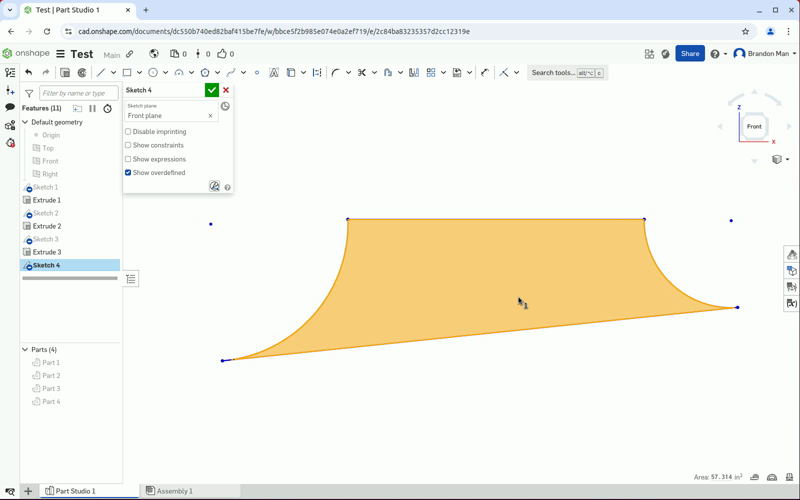
scroll(-6)
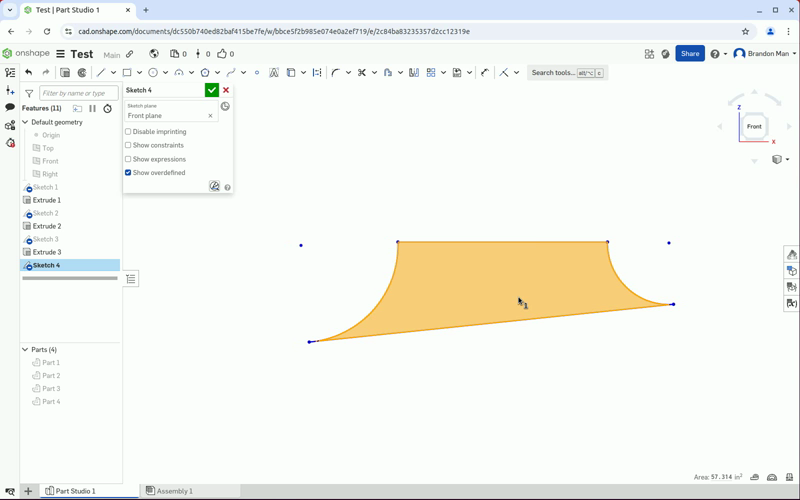
scroll(-6)
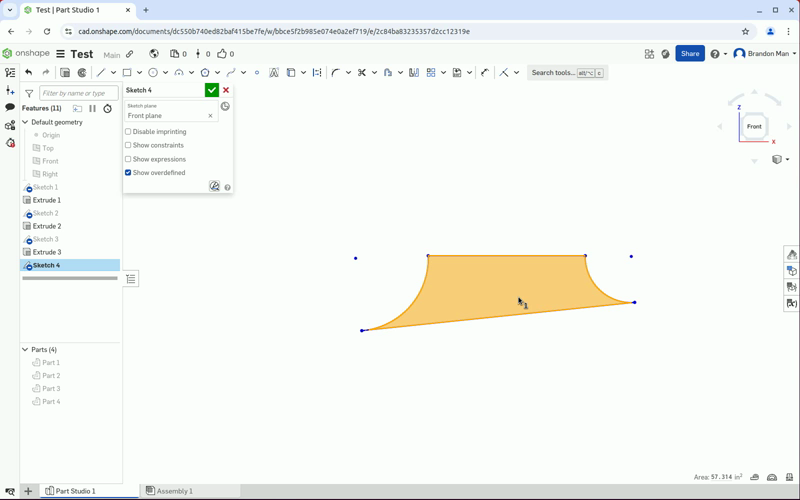
scroll(-6)
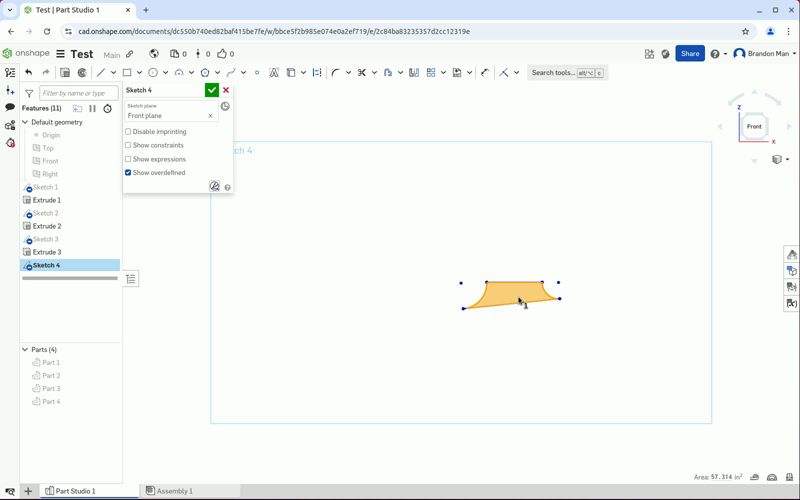
mouse_move(73, 352)
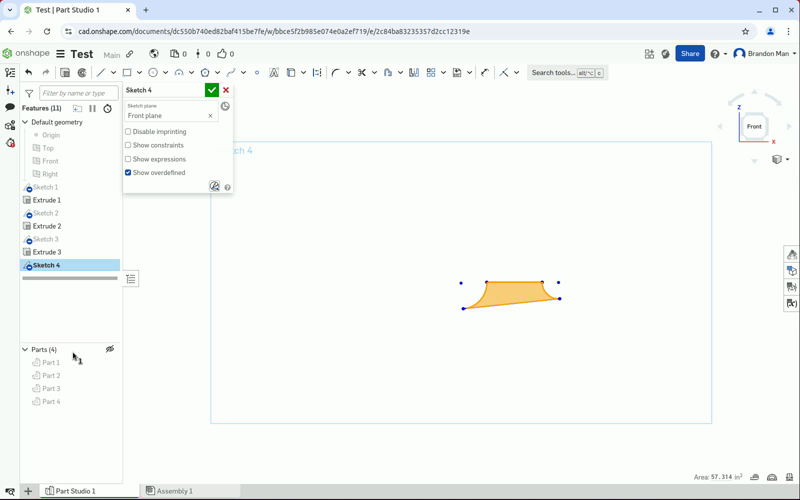
key(shift+y)
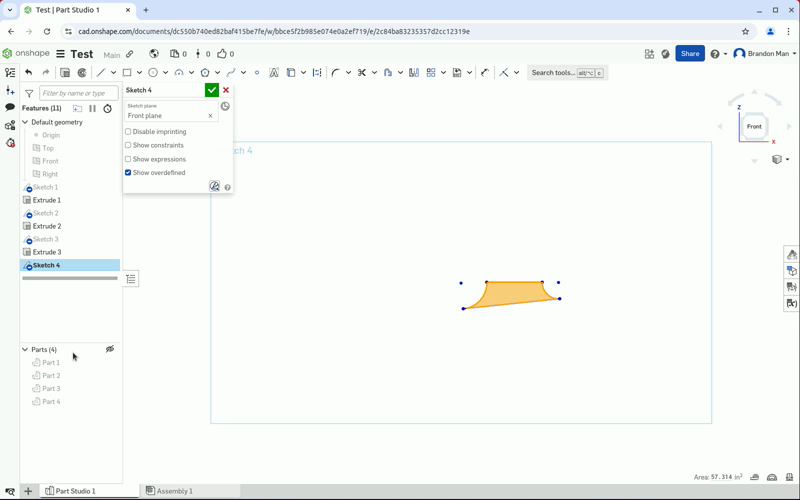
key(shift+e)
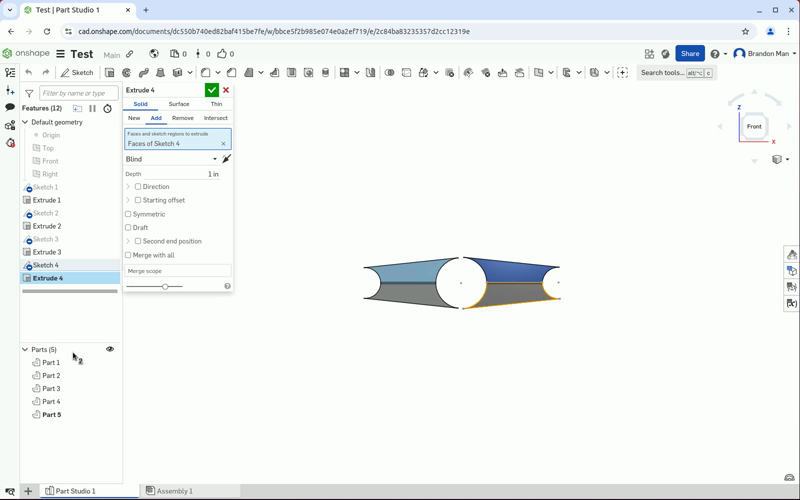
mouse_move(143, 106)
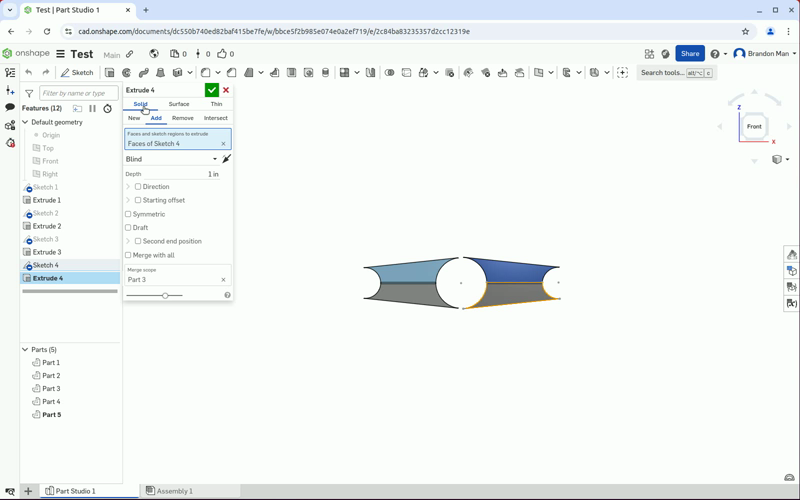
click(143, 106)
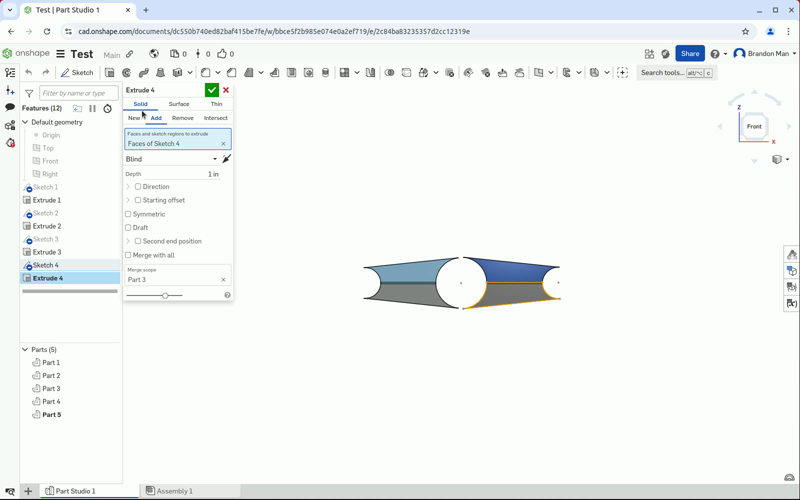
mouse_move(137, 120)
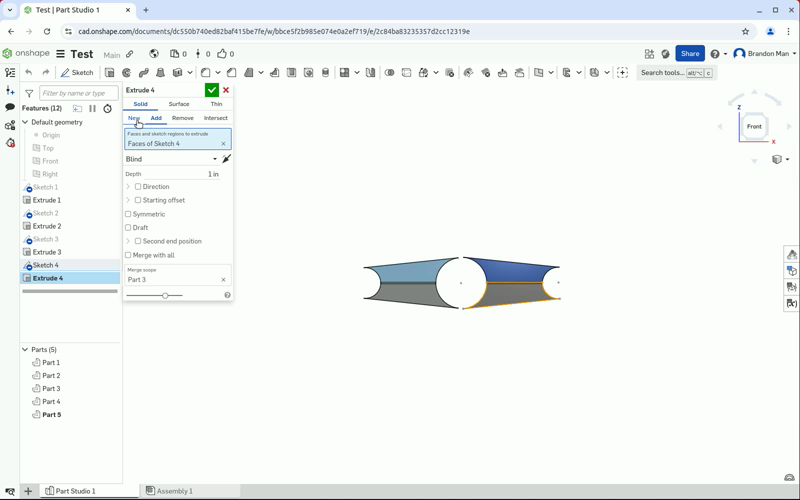
click(137, 120)
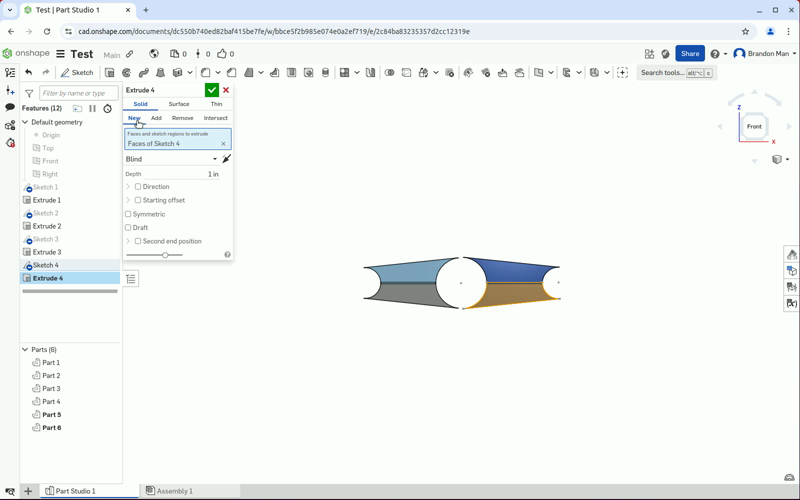
key(tab, 4)
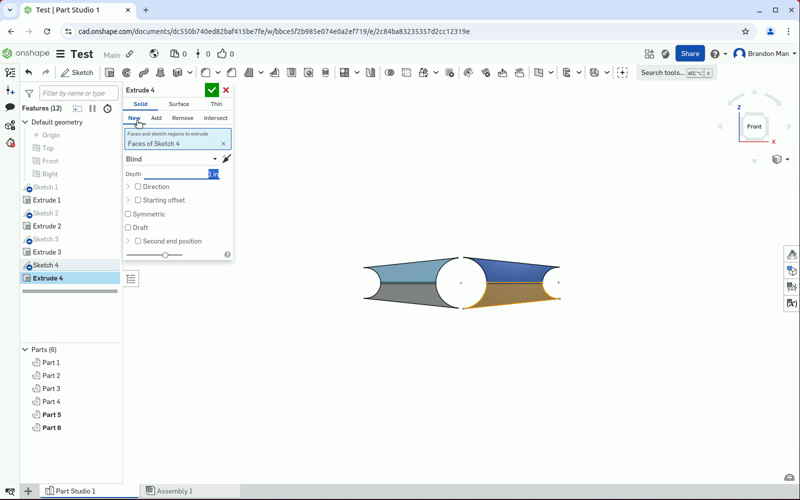
text(10.591)
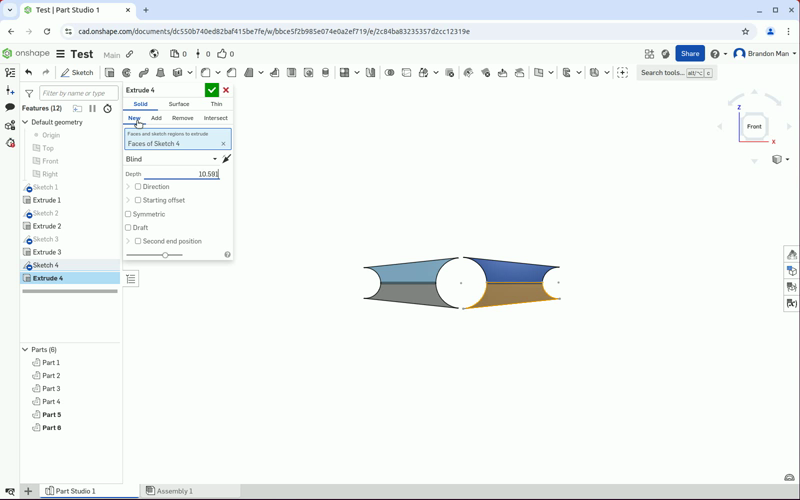
key(enter)
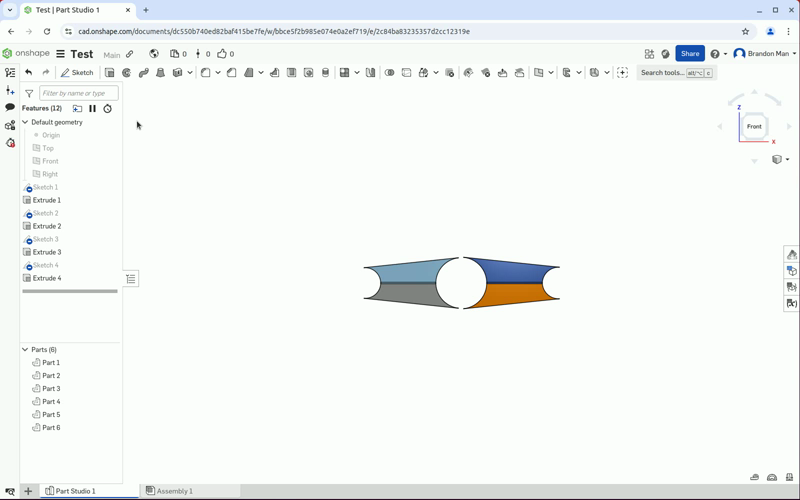
key(shift+h)
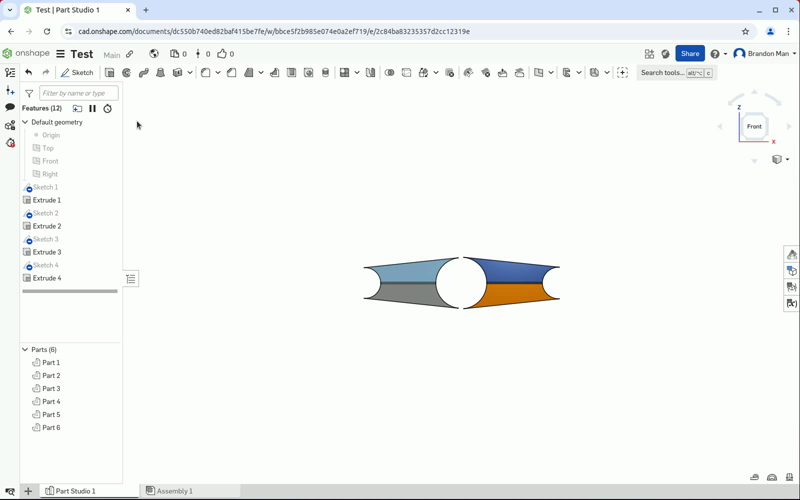
key(shift+h)
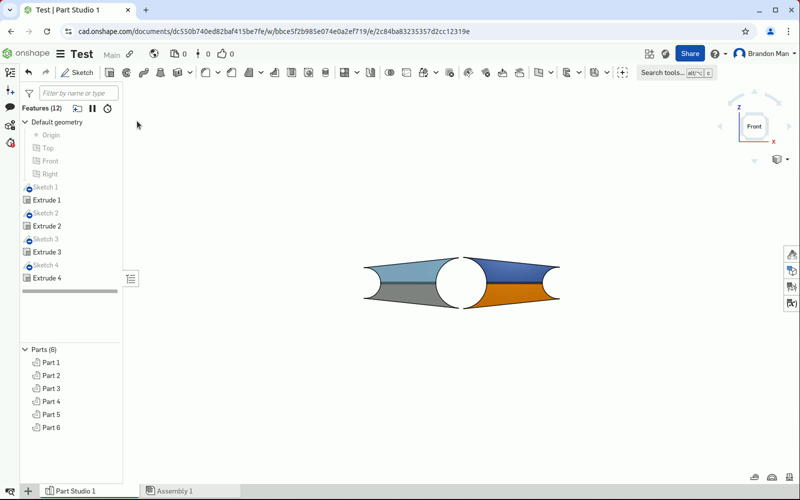
mouse_move(73, 189)
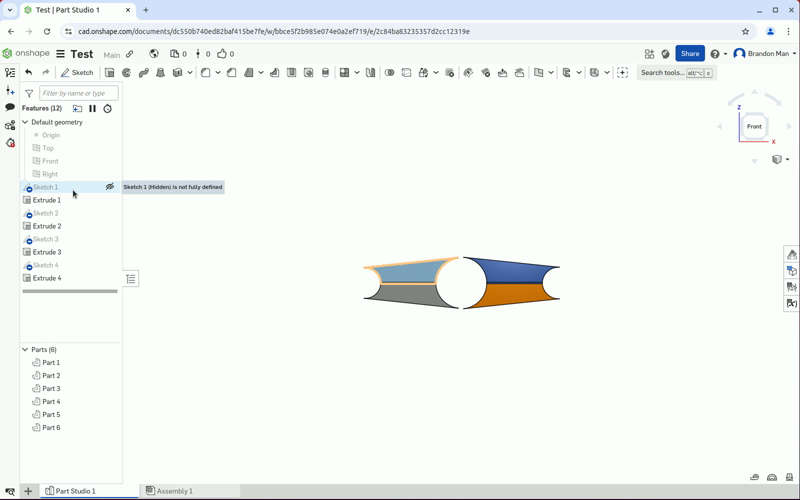
click(73, 189)
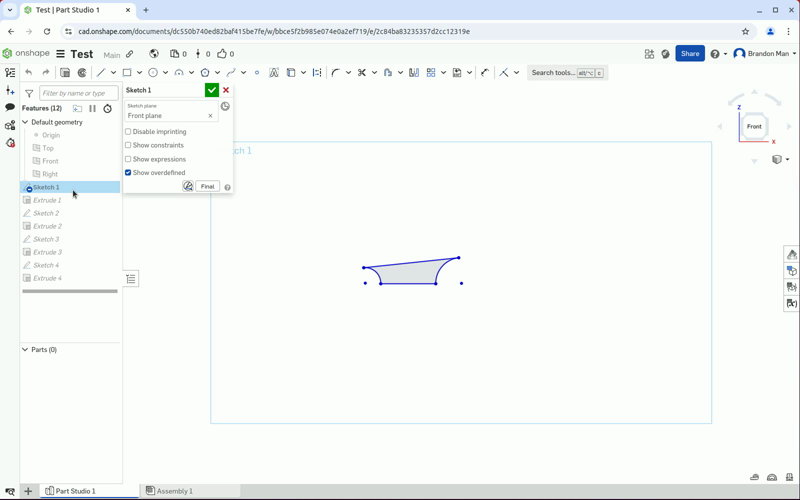
mouse_move(229, 92)
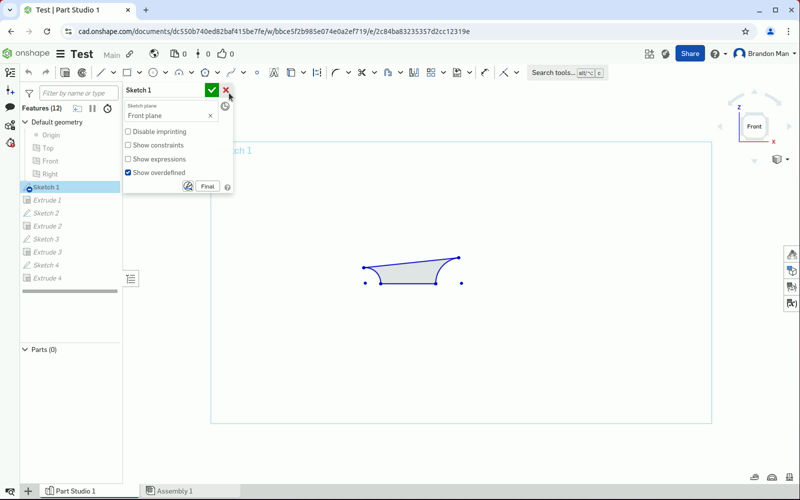
click(229, 92)
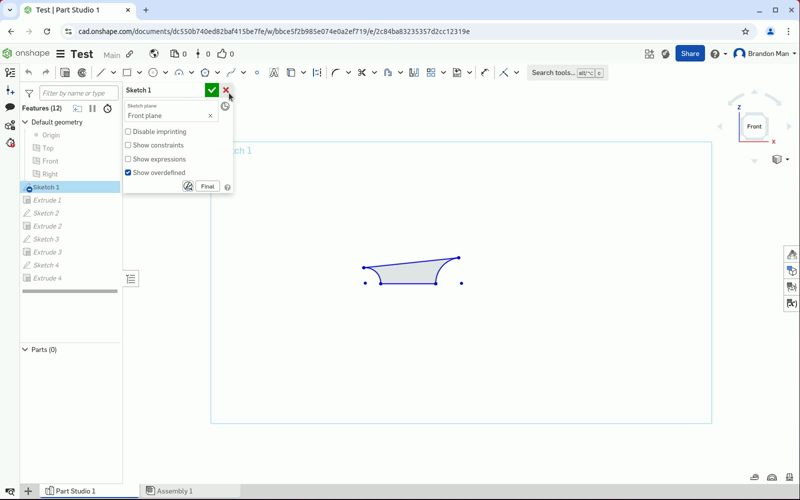
key(shift+s)
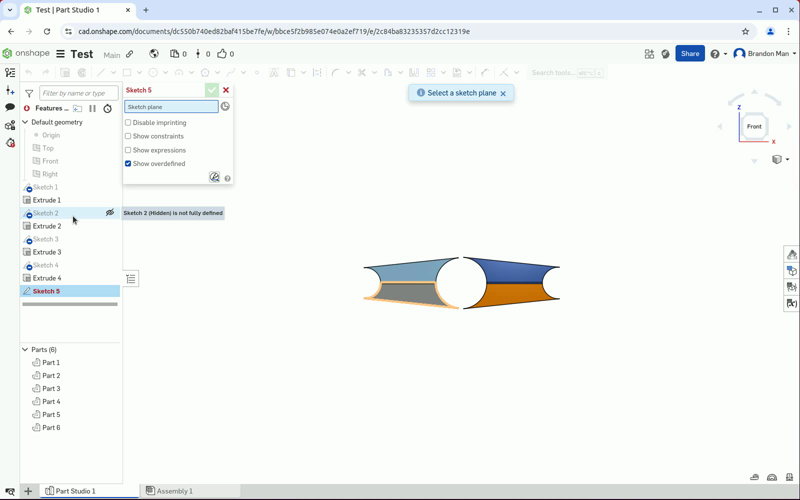
scroll(3)
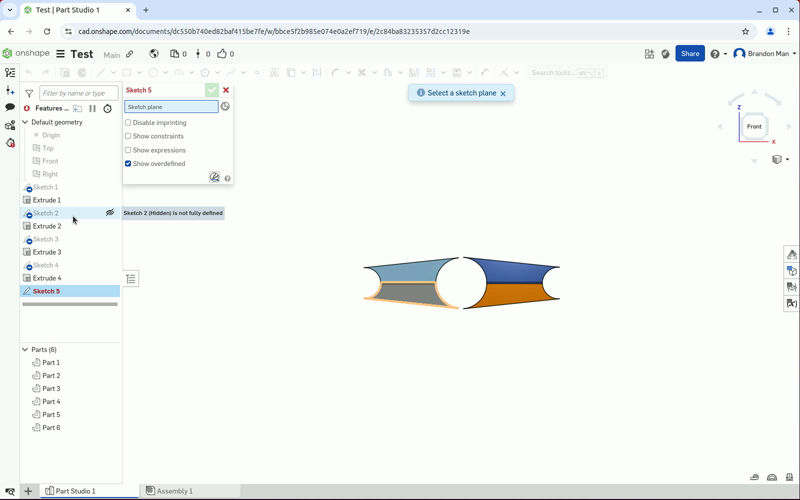
mouse_move(73, 163)
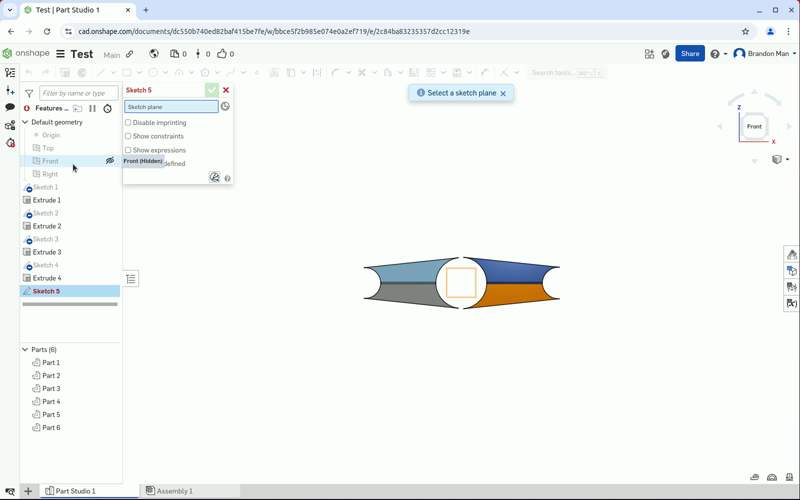
click(73, 163)
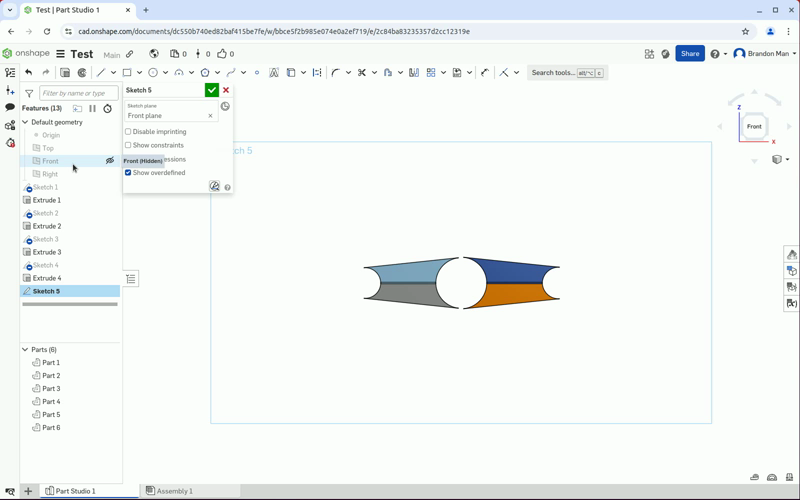
mouse_move(73, 352)
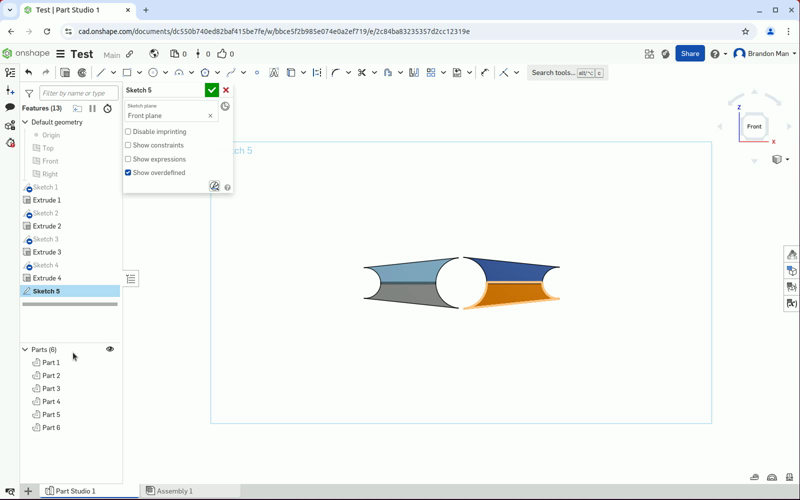
key(y)
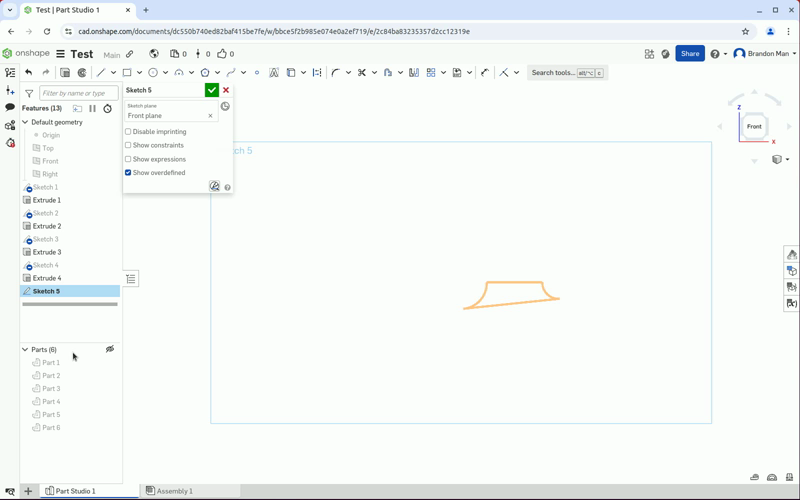
key(c)
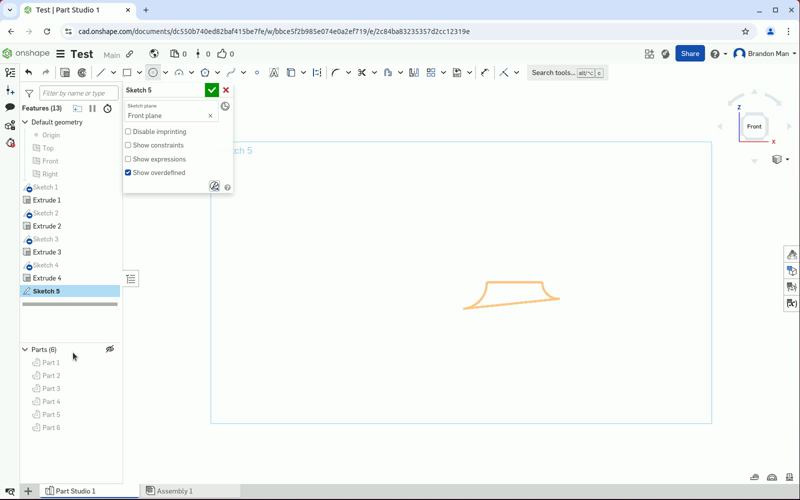
key_down(shift)
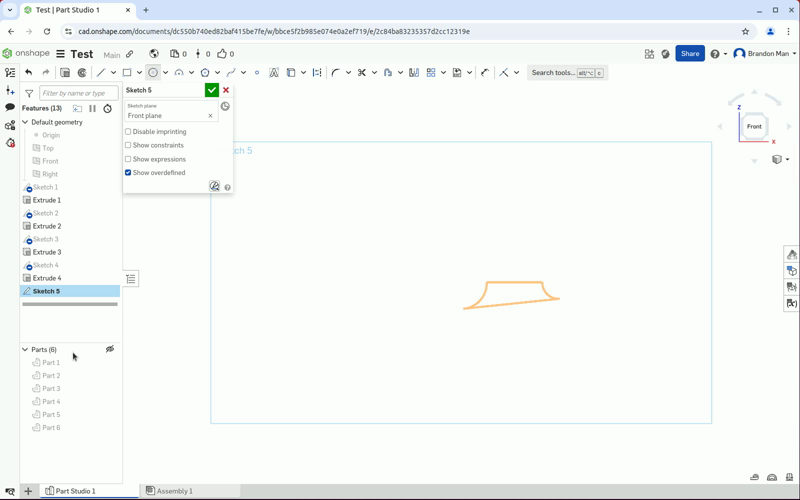
mouse_move(558, 282)
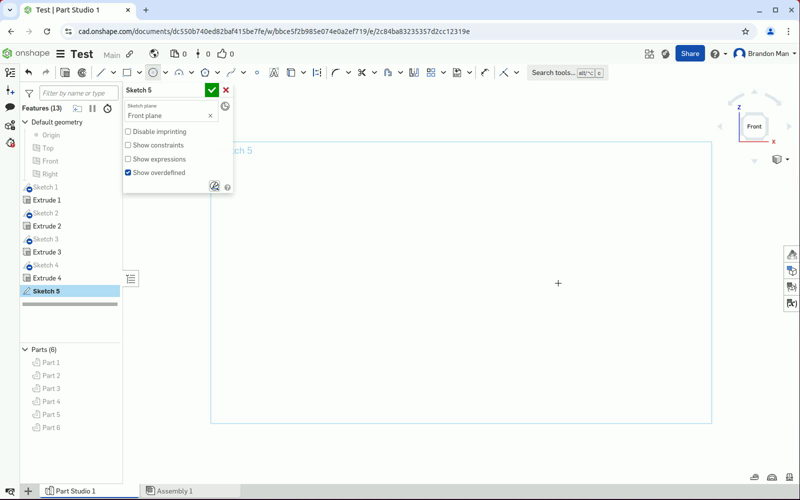
click(558, 282)
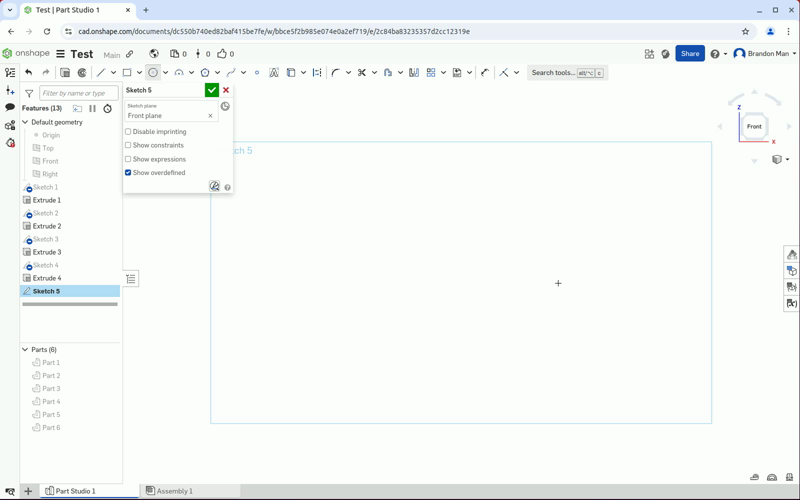
key_up(shift)
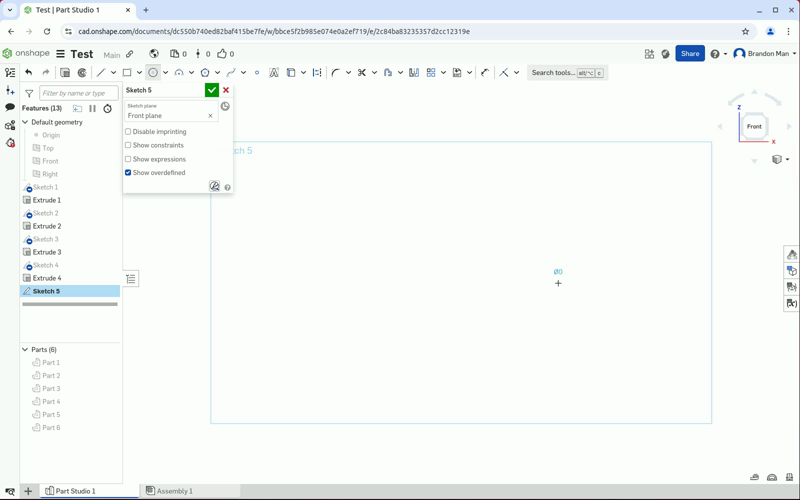
mouse_move(574, 282)
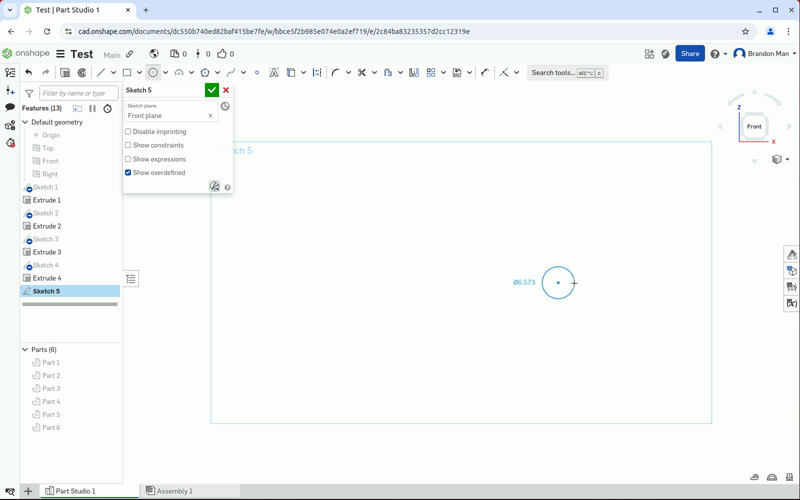
click(574, 282)
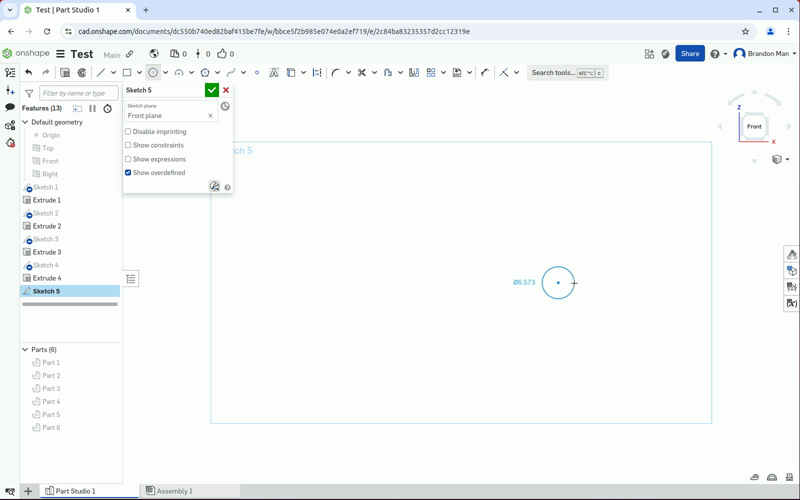
key(esc)
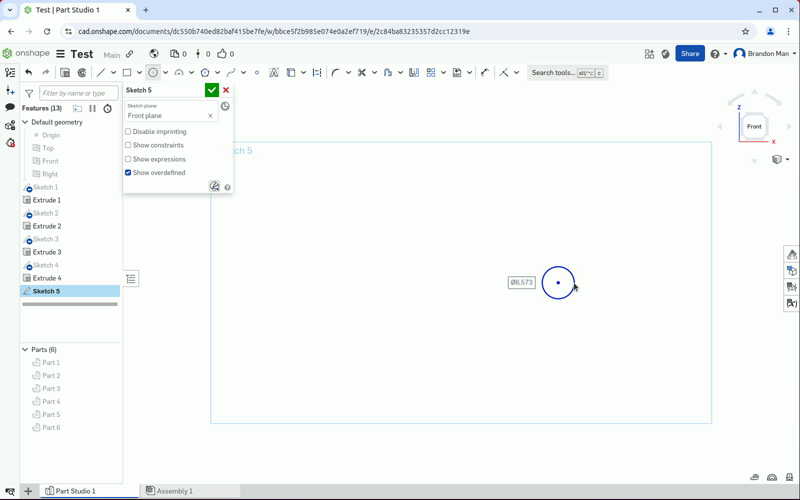
key(c)
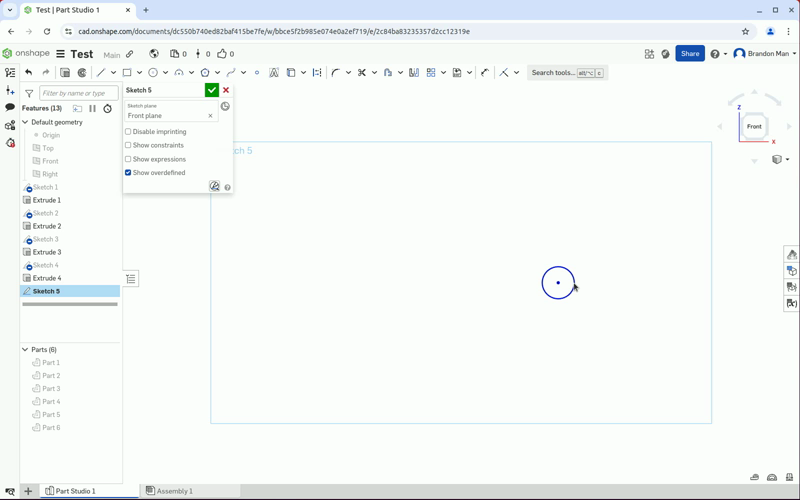
key_down(shift)
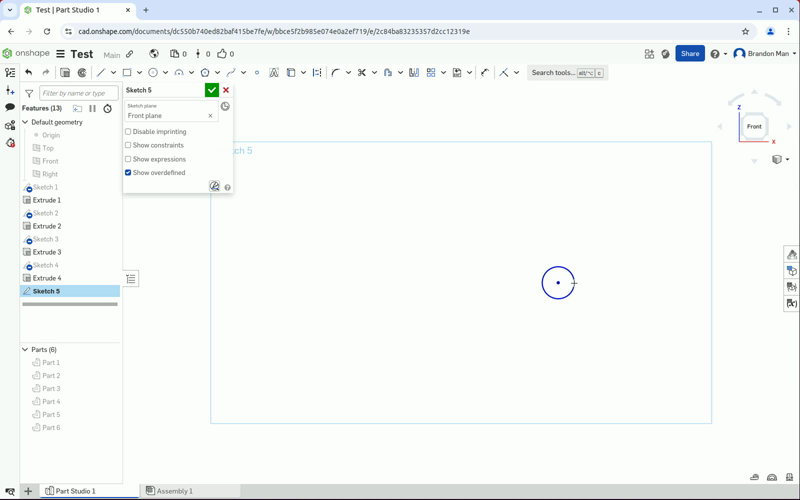
mouse_move(558, 282)
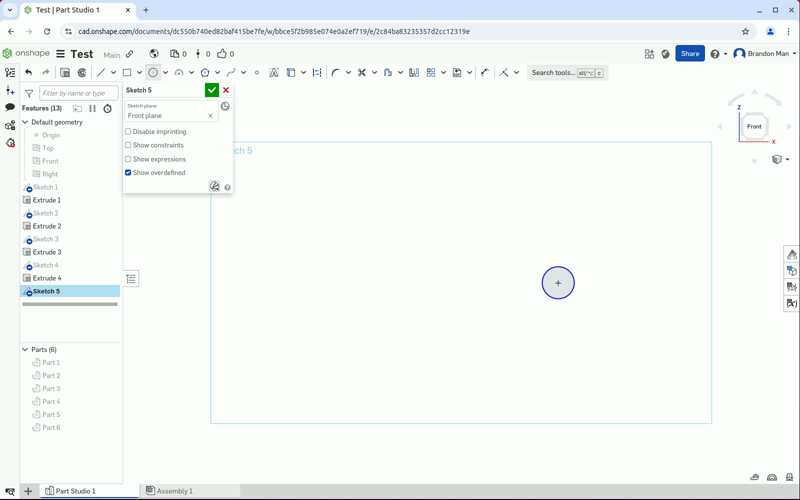
click(558, 282)
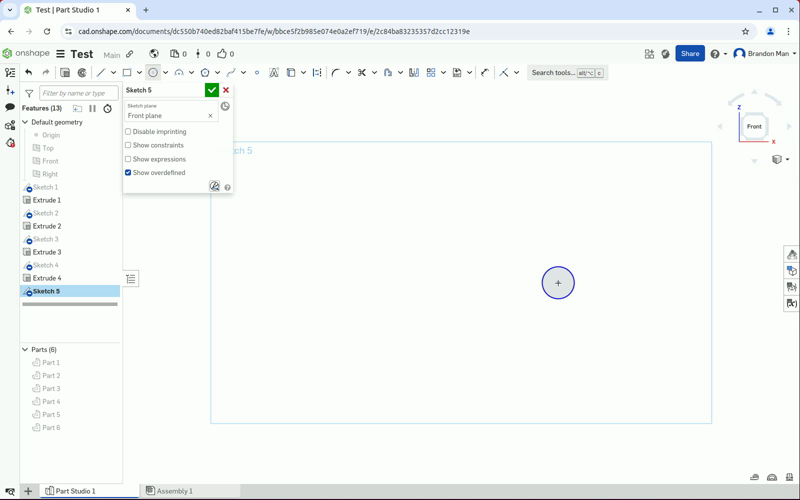
key_up(shift)
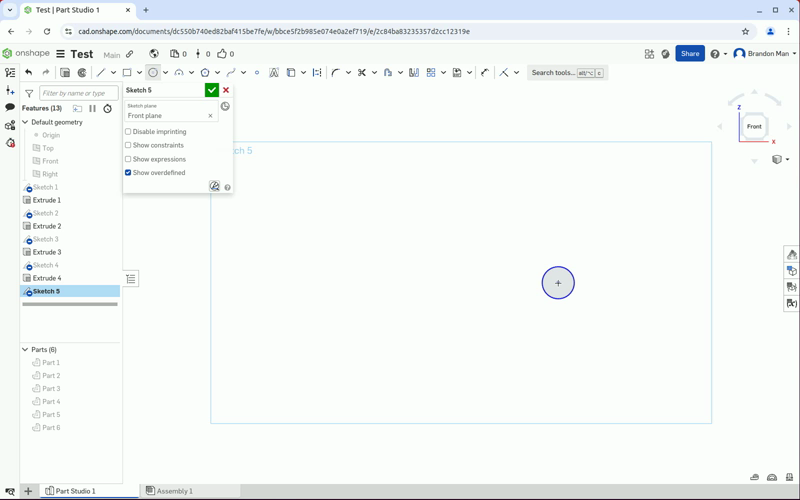
mouse_move(568, 282)
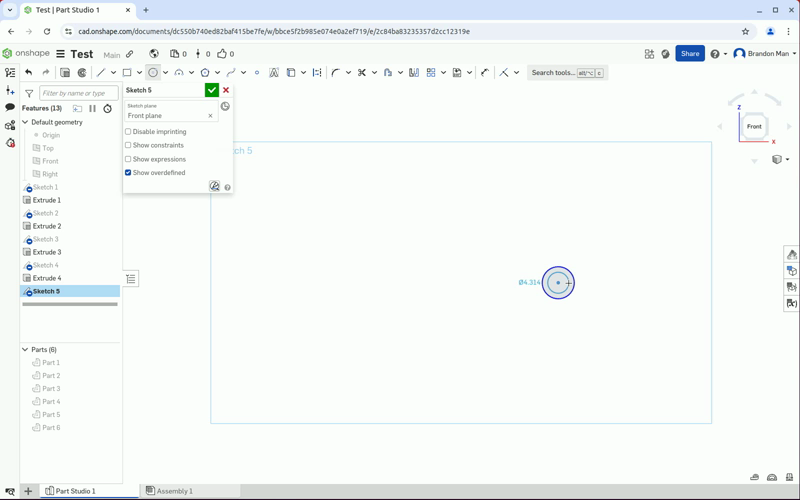
click(568, 282)
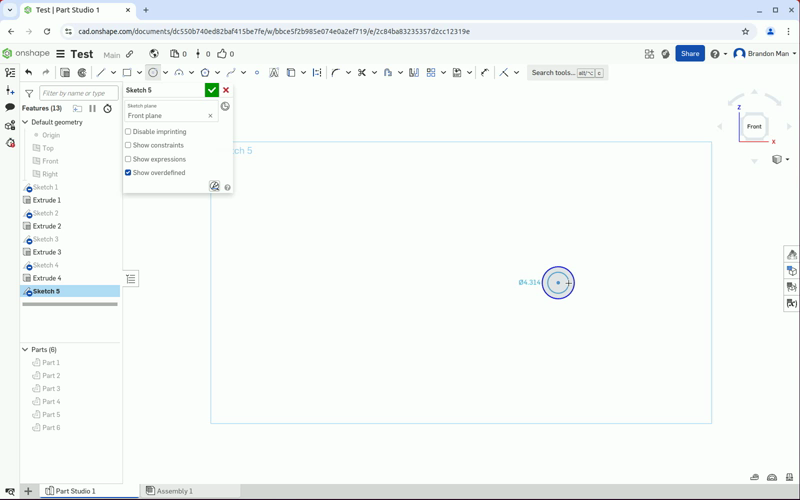
key(esc)
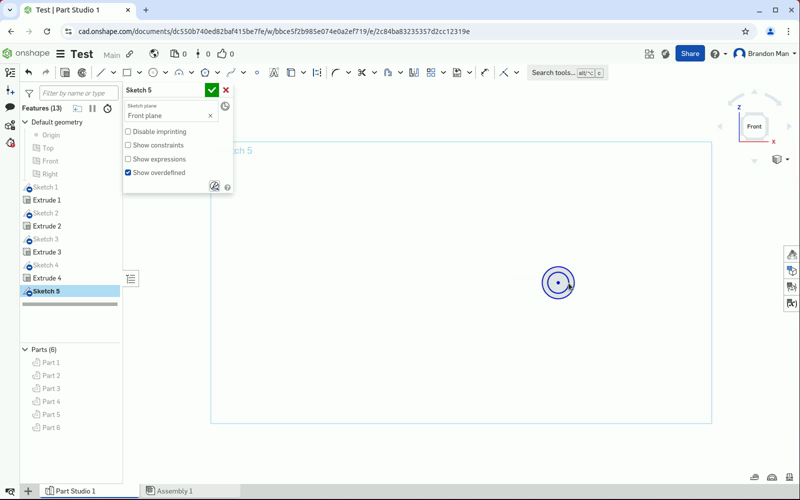
mouse_move(566, 291)
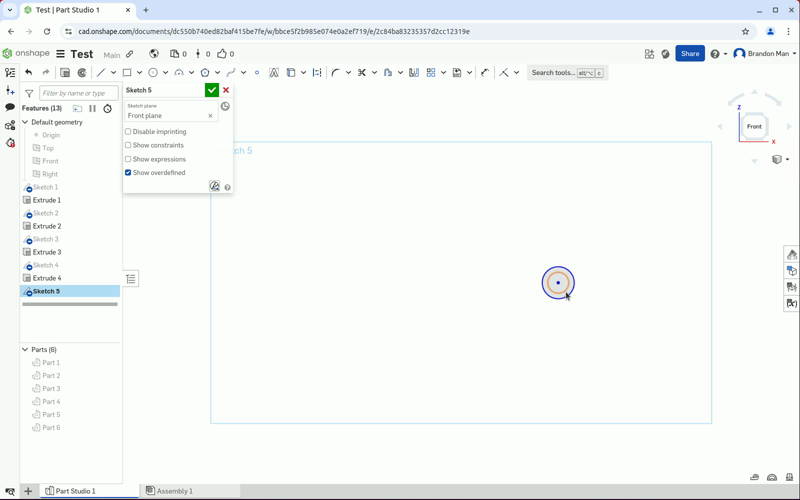
scroll(6)
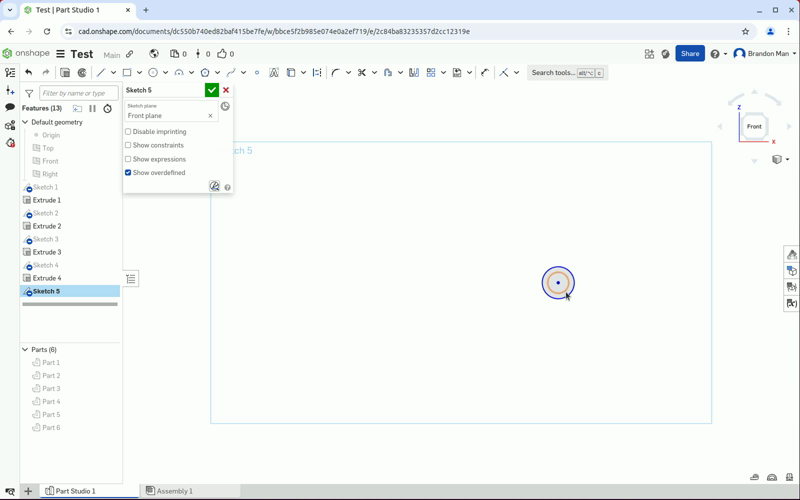
scroll(6)
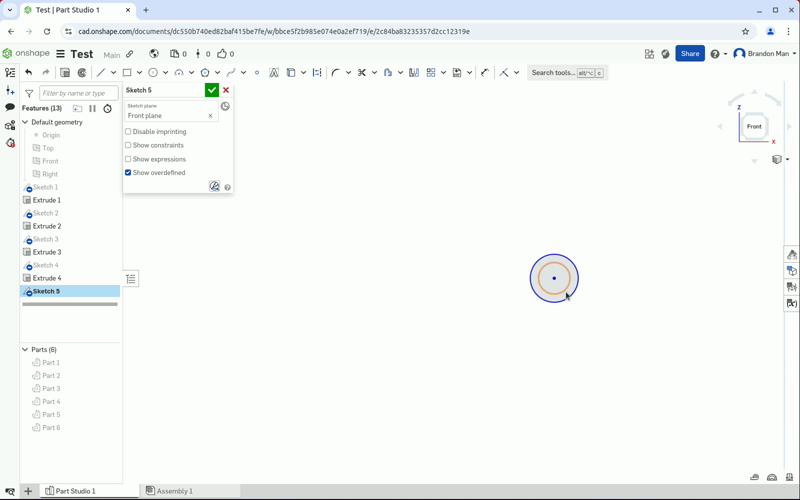
scroll(6)
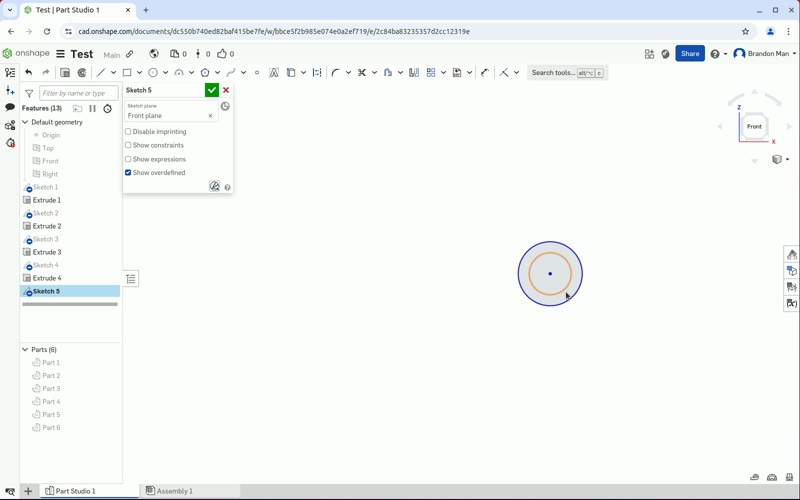
scroll(6)
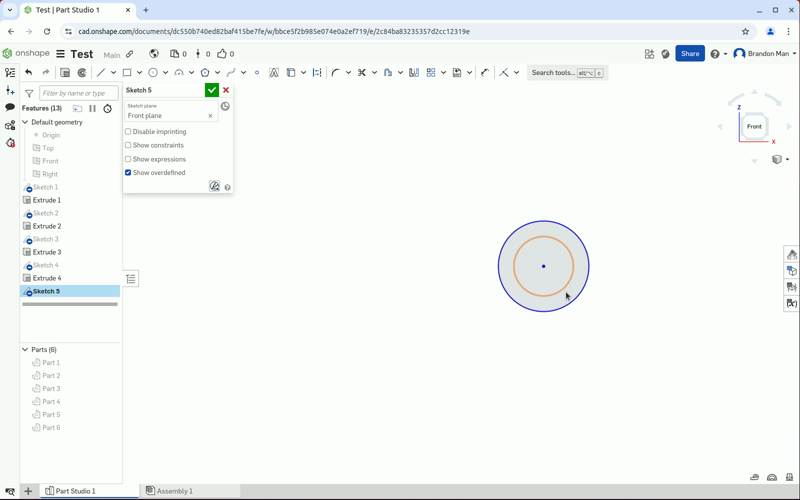
scroll(6)
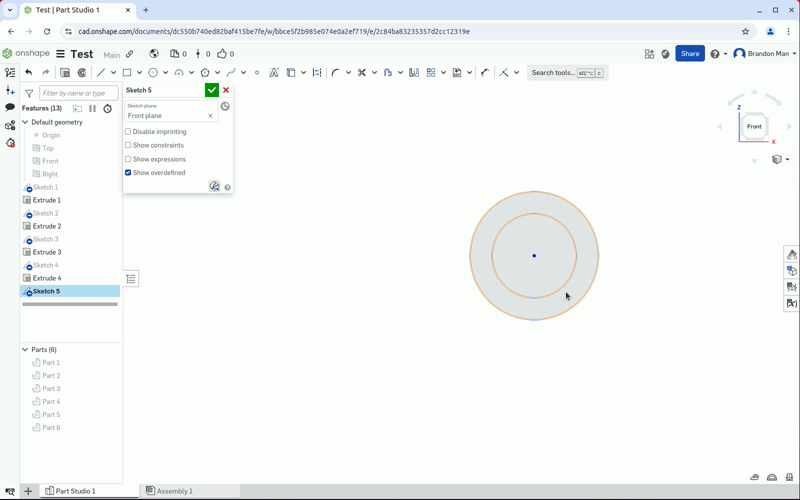
scroll(6)
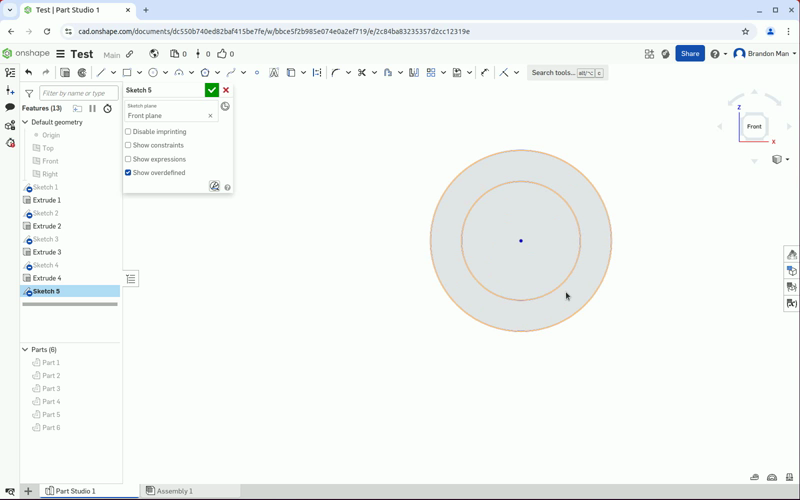
scroll(6)
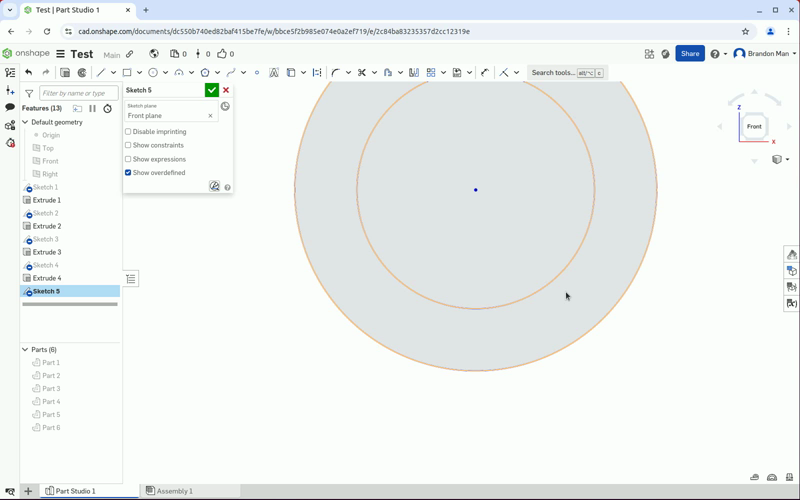
click(566, 291)
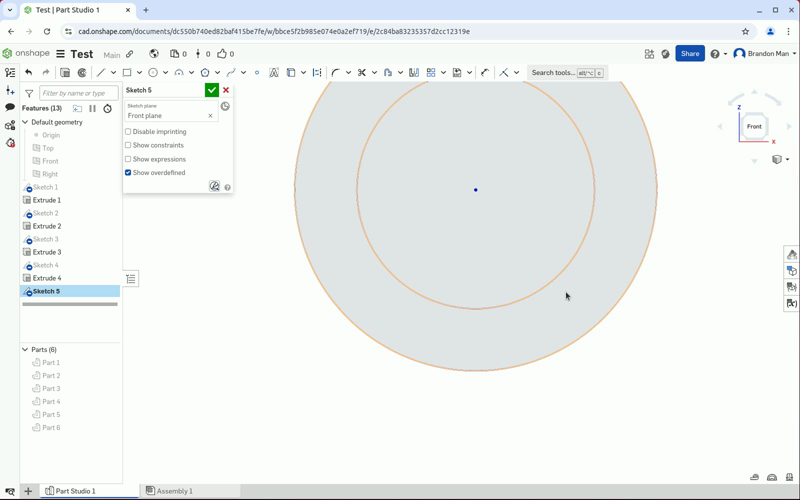
scroll(-6)
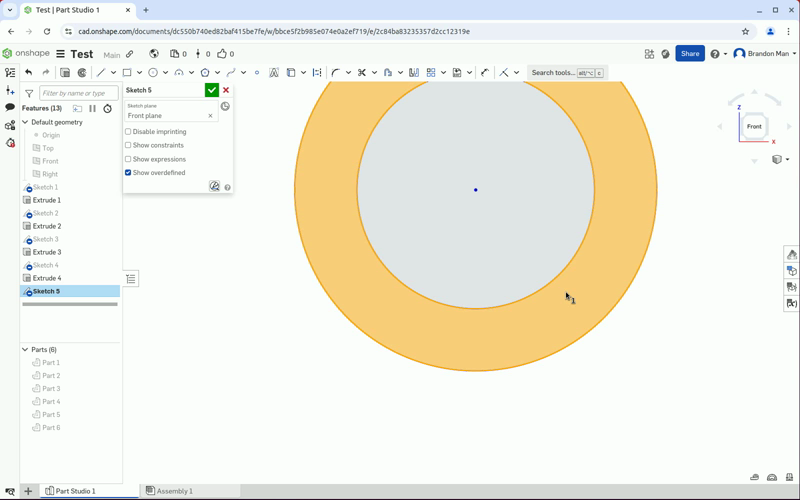
scroll(-6)
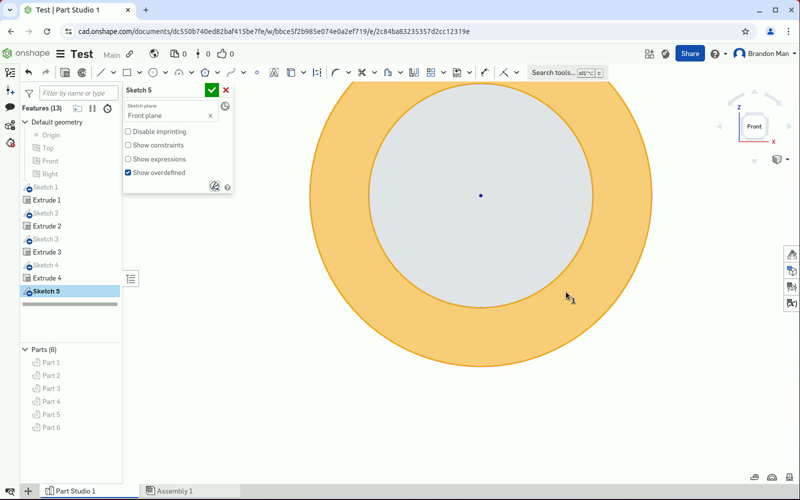
scroll(-6)
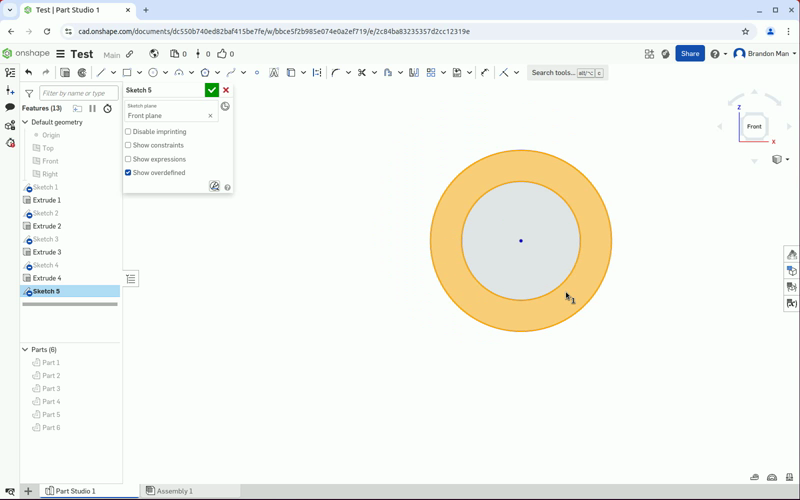
scroll(-6)
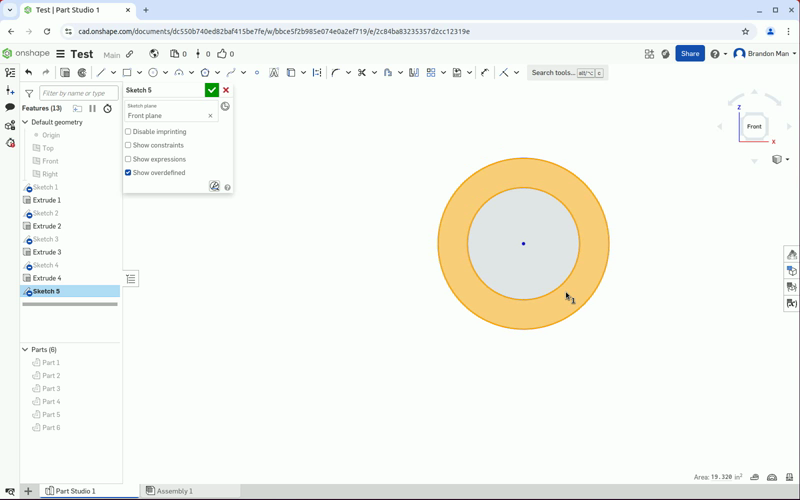
scroll(-6)
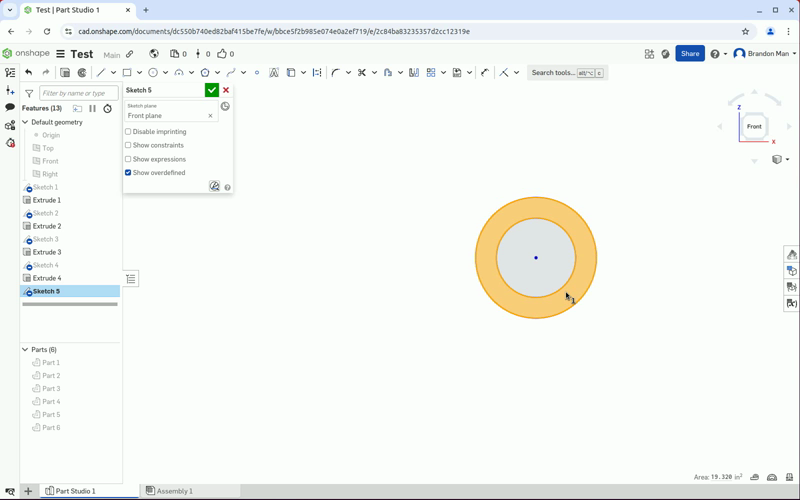
scroll(-6)
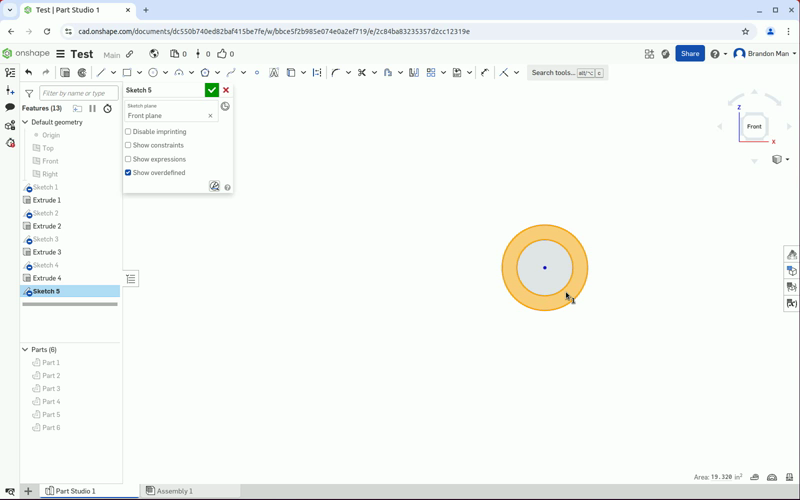
scroll(-6)
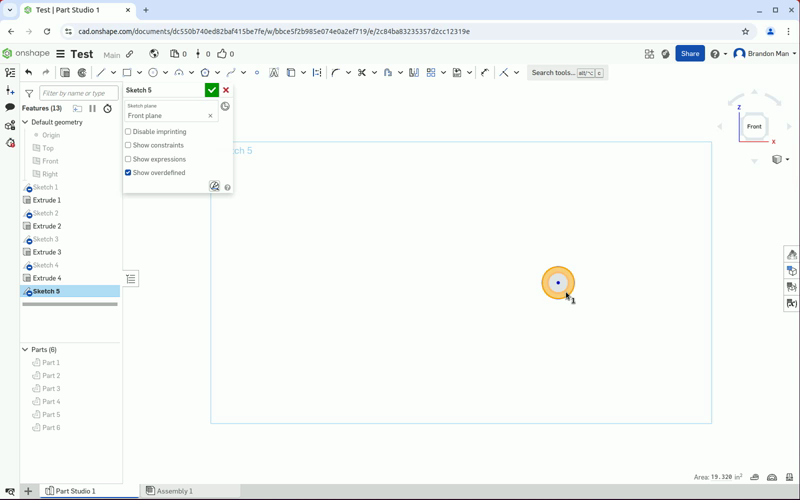
mouse_move(73, 352)
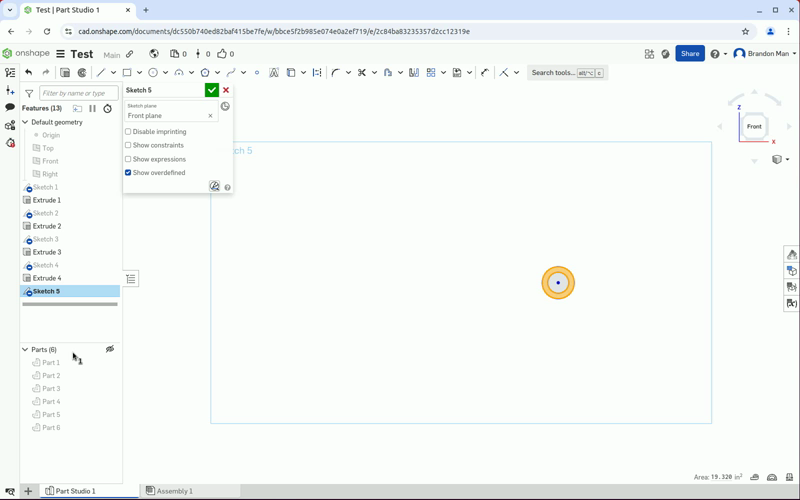
key(shift+y)
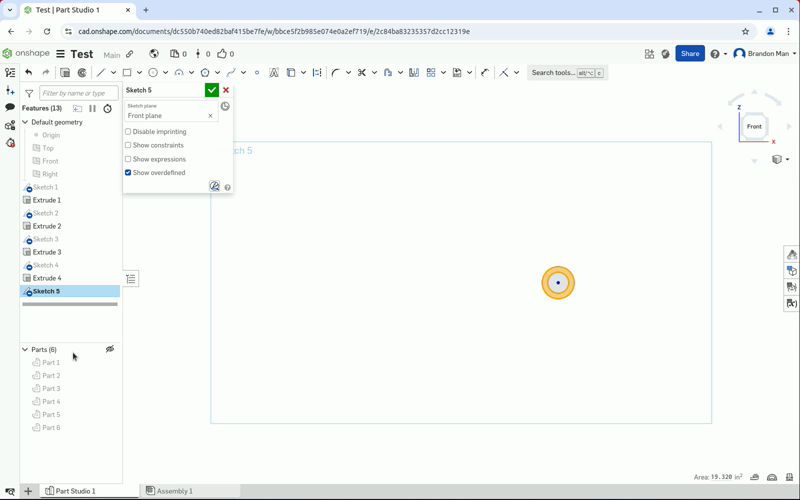
key(shift+e)
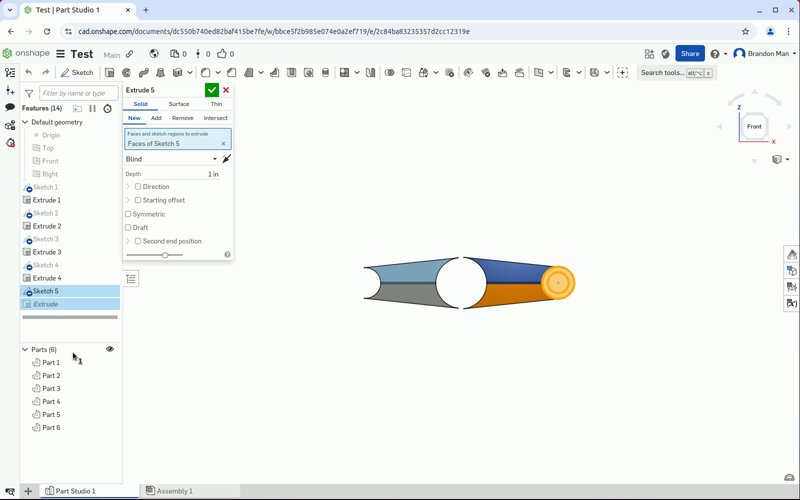
mouse_move(143, 106)
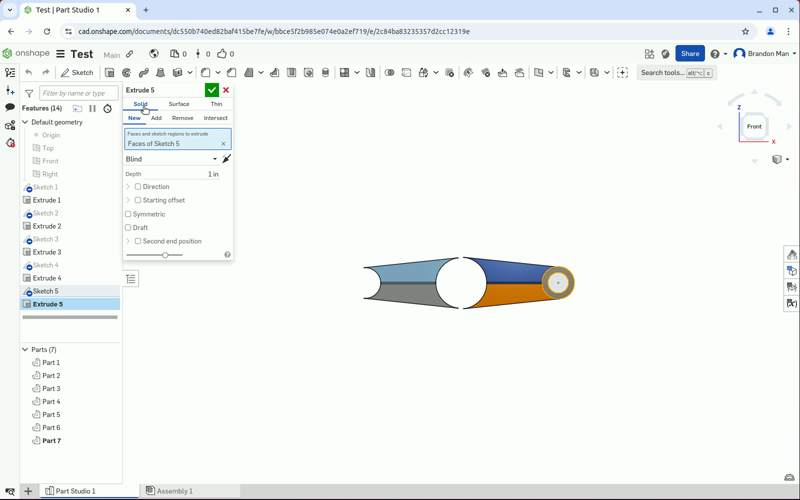
click(143, 106)
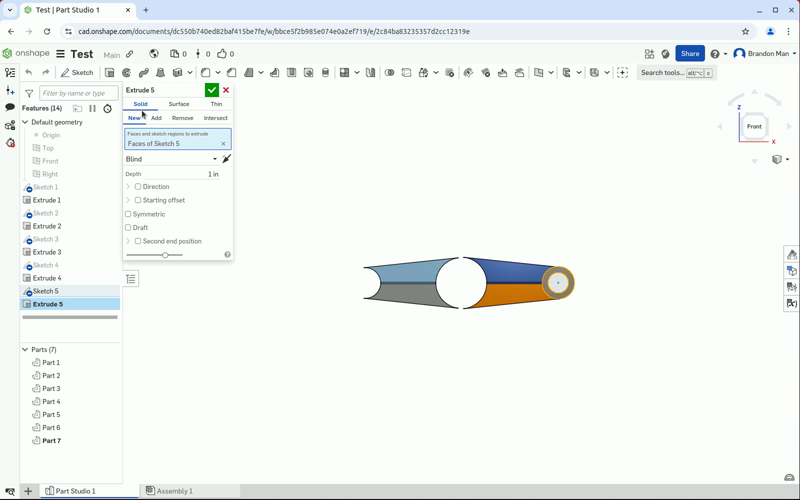
mouse_move(137, 120)
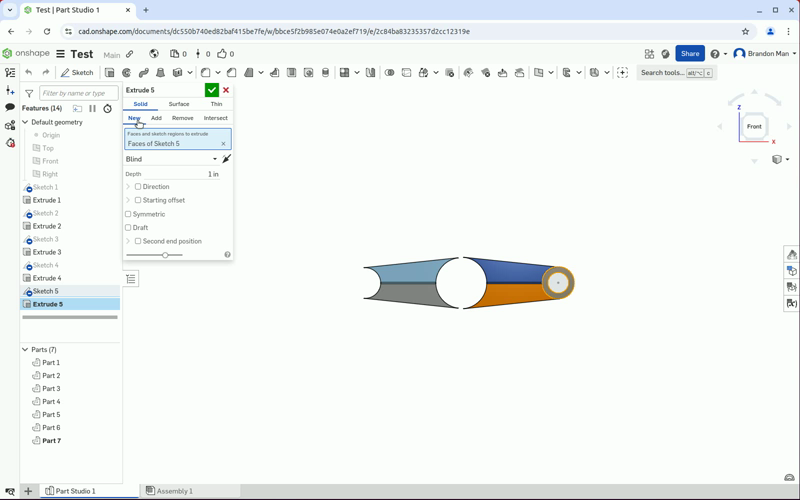
click(137, 120)
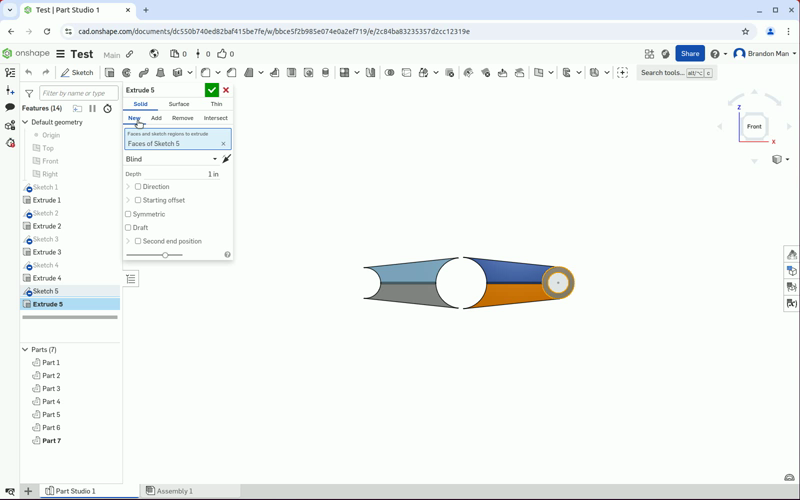
key(tab, 4)
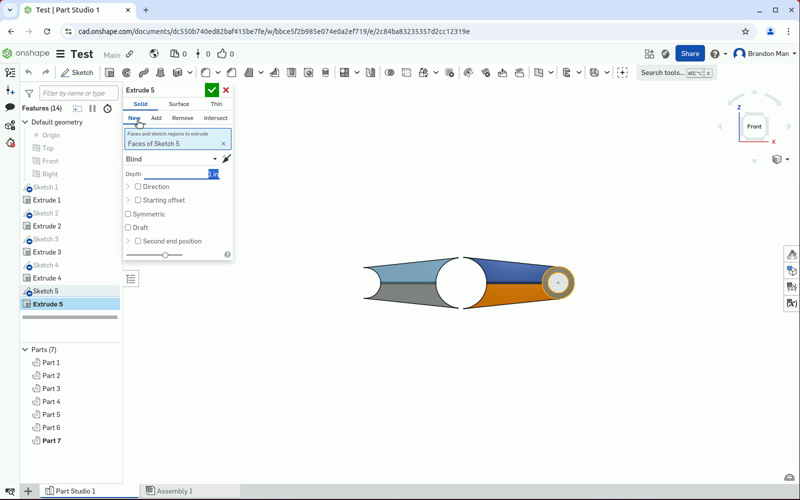
text(10.591)
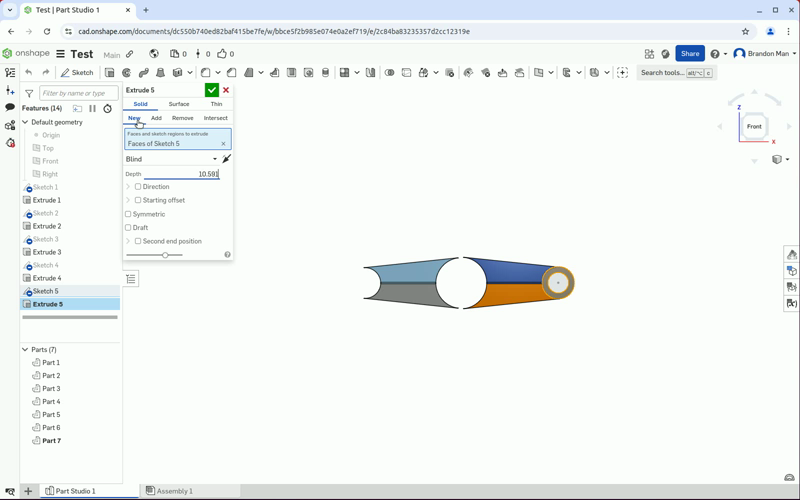
key(enter)
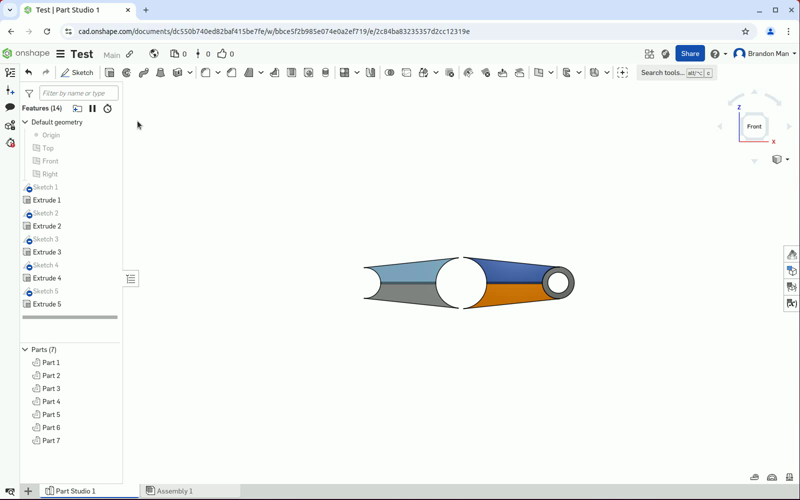
key(shift+h)
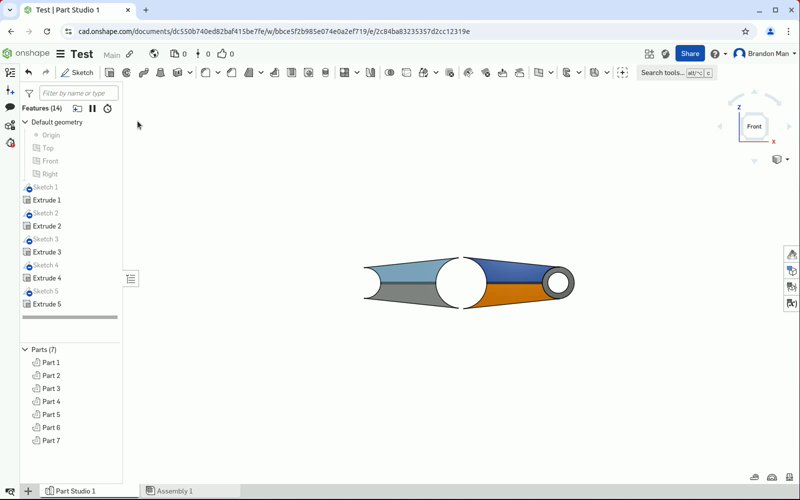
key(shift+h)
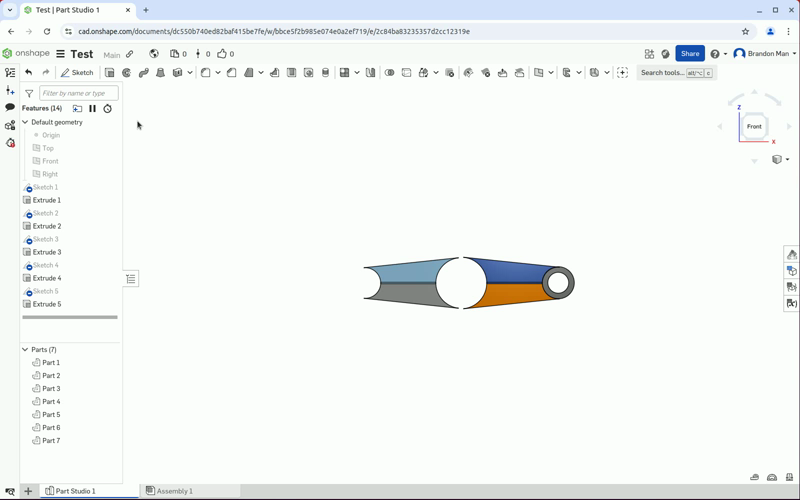
mouse_move(73, 189)
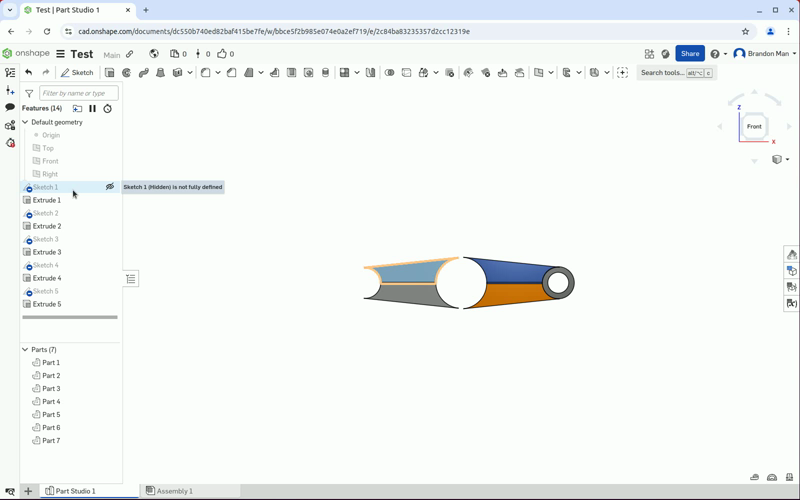
click(73, 189)
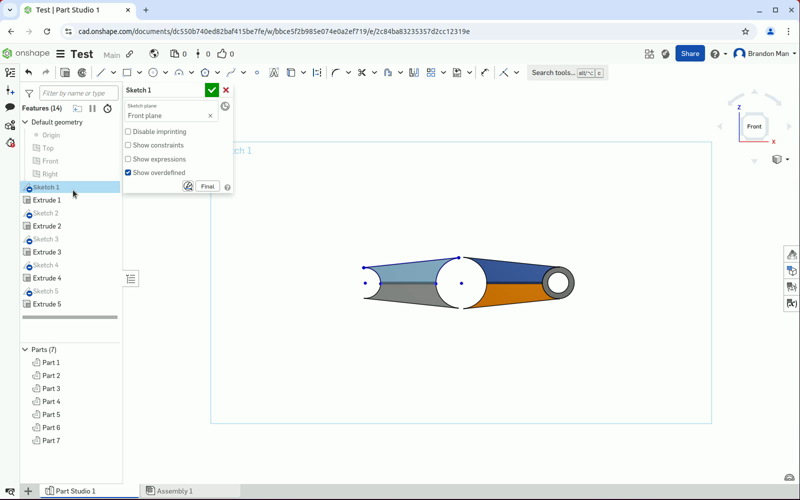
mouse_move(229, 92)
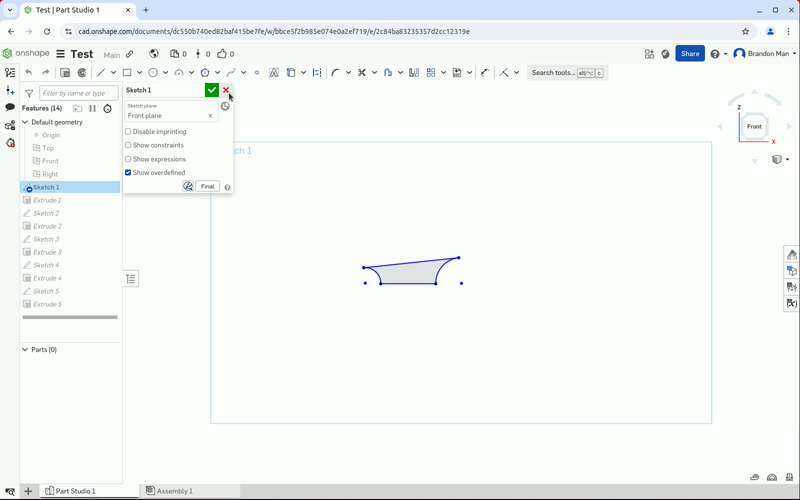
click(229, 92)
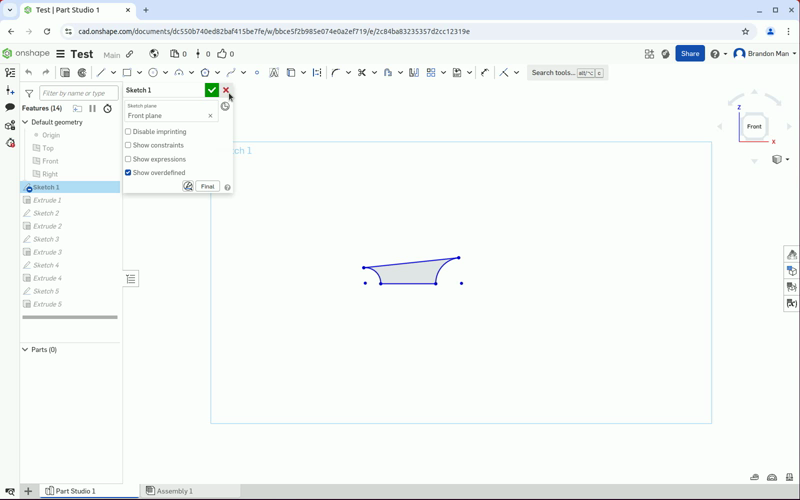
key(shift+s)
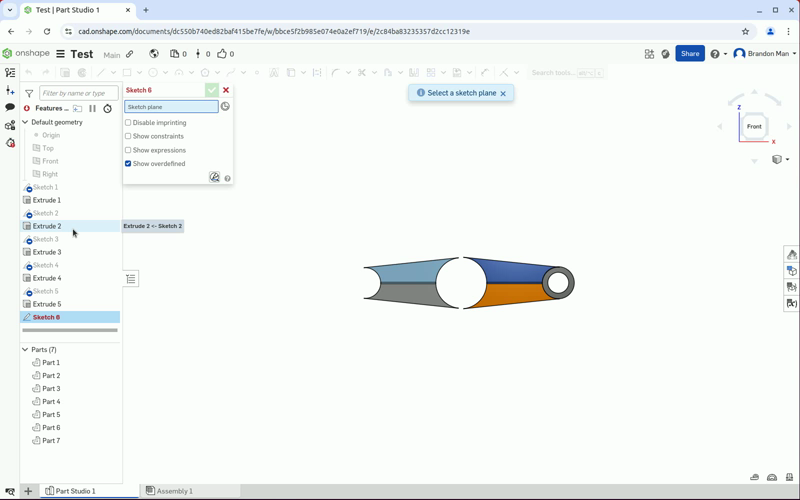
scroll(3)
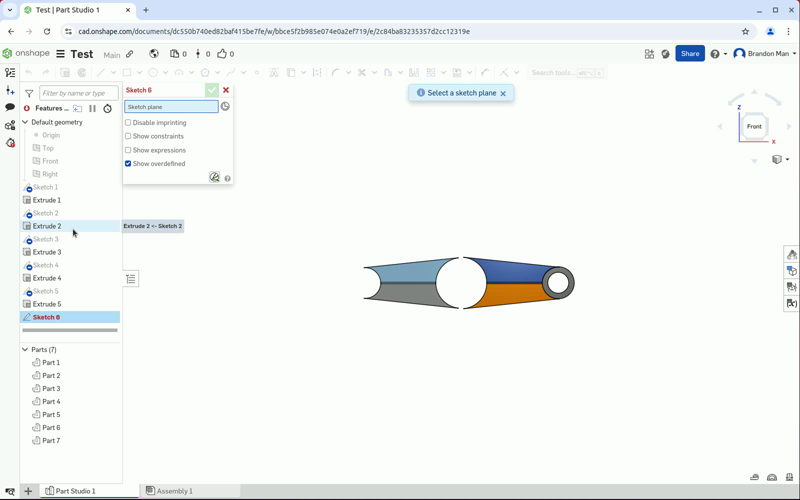
mouse_move(73, 163)
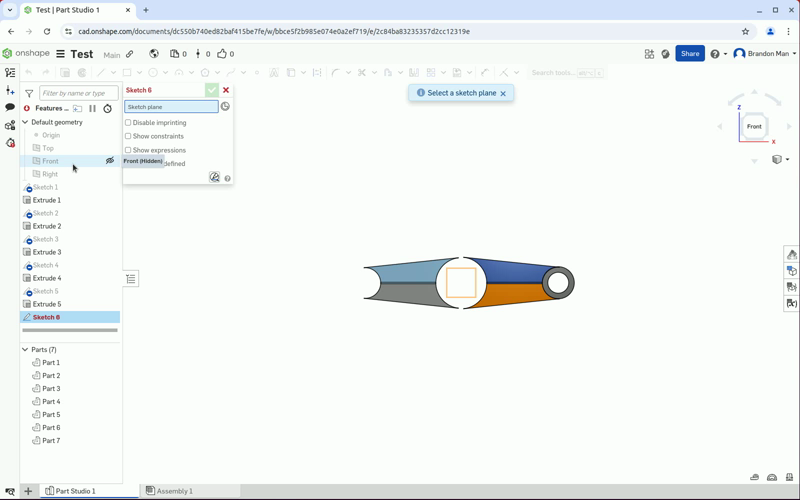
click(73, 163)
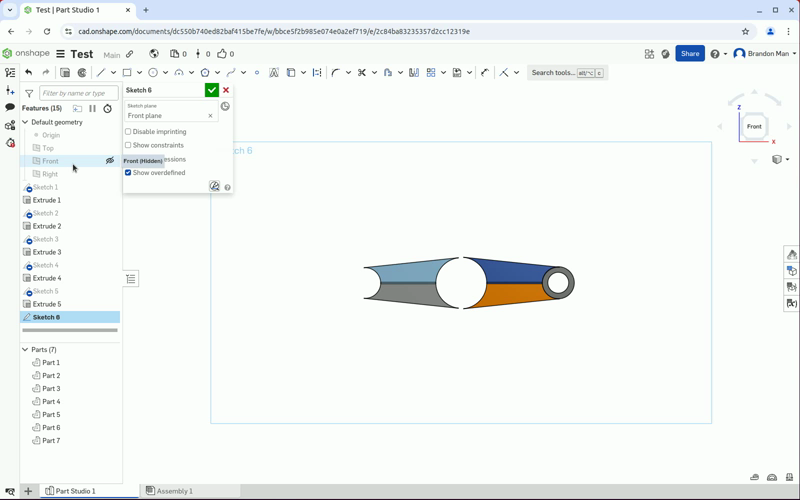
mouse_move(73, 352)
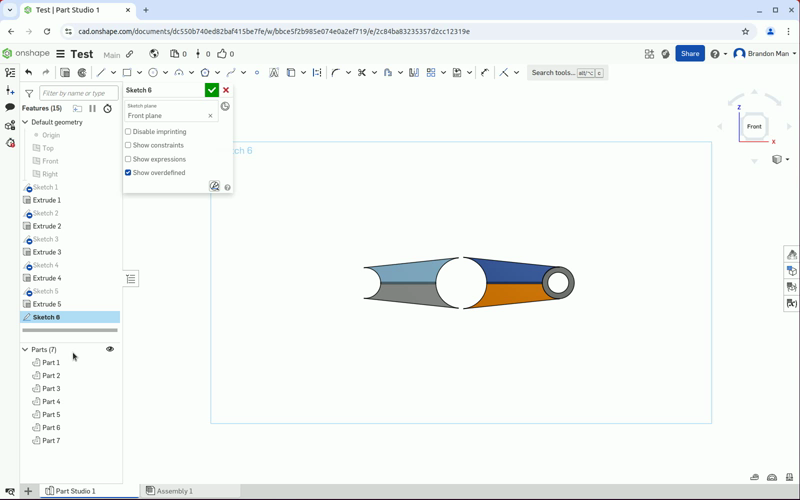
key(y)
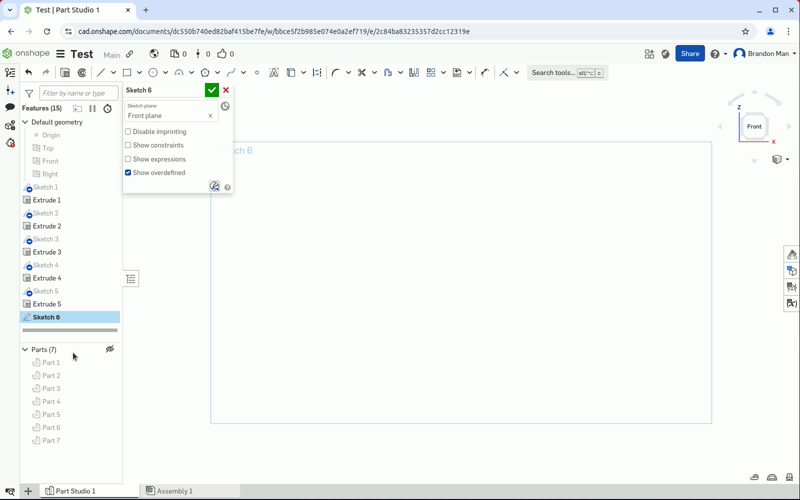
key(l)
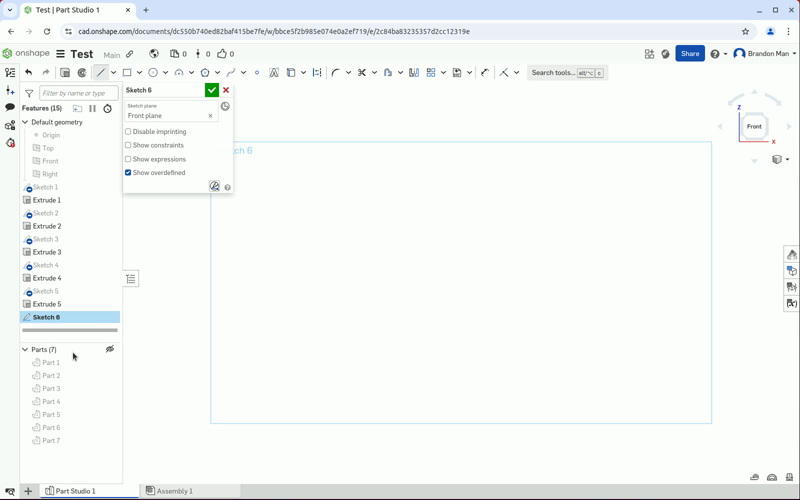
key_down(shift)
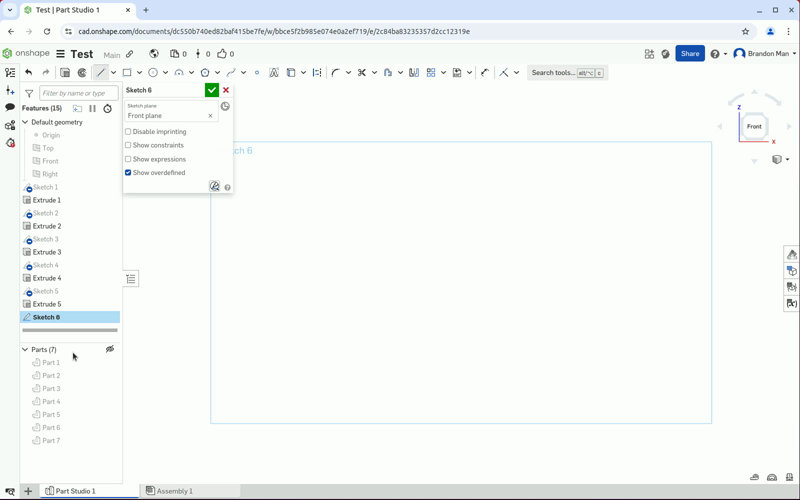
mouse_move(434, 282)
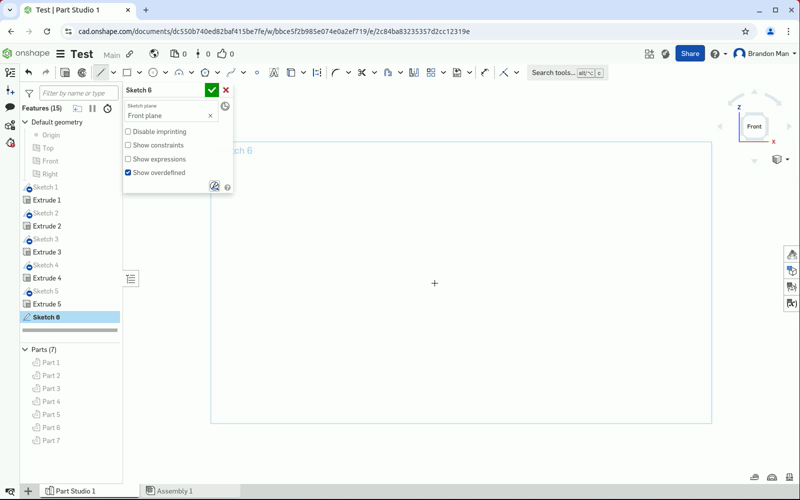
click(434, 282)
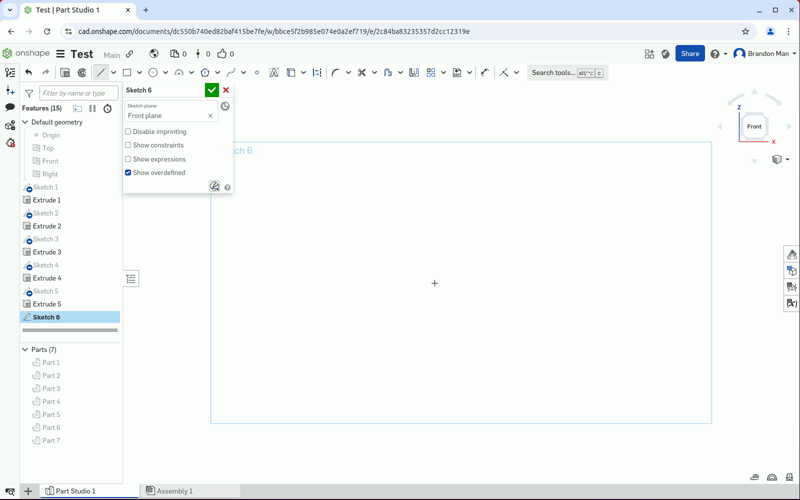
key_up(shift)
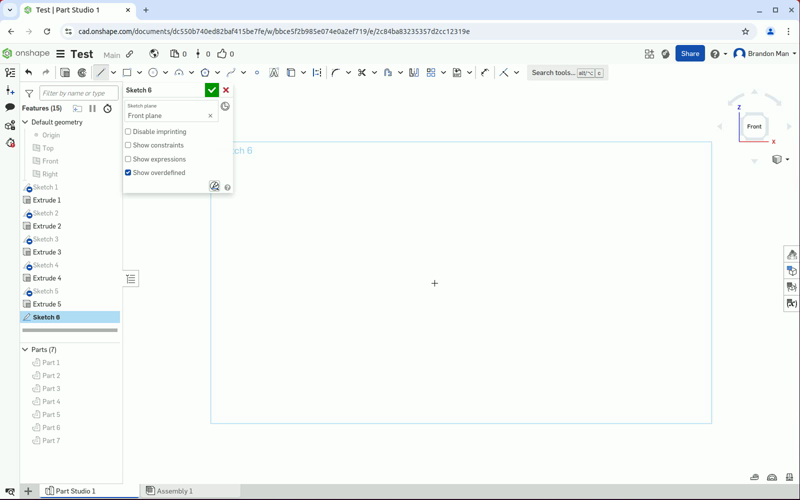
key_down(shift)
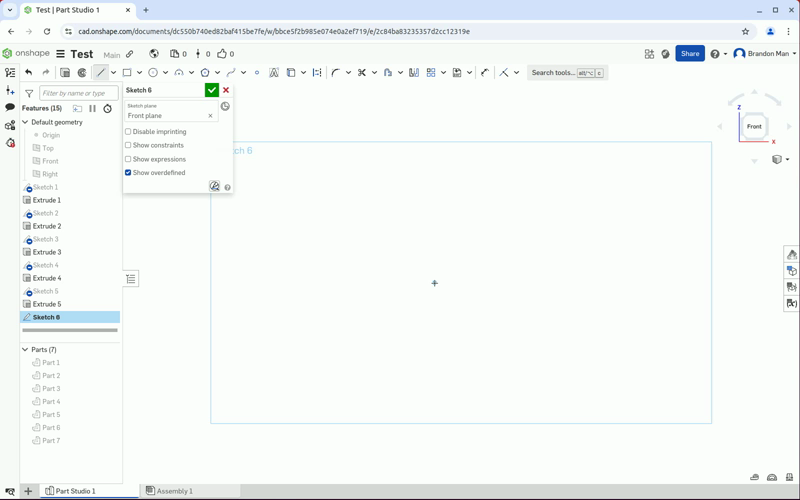
mouse_move(464, 282)
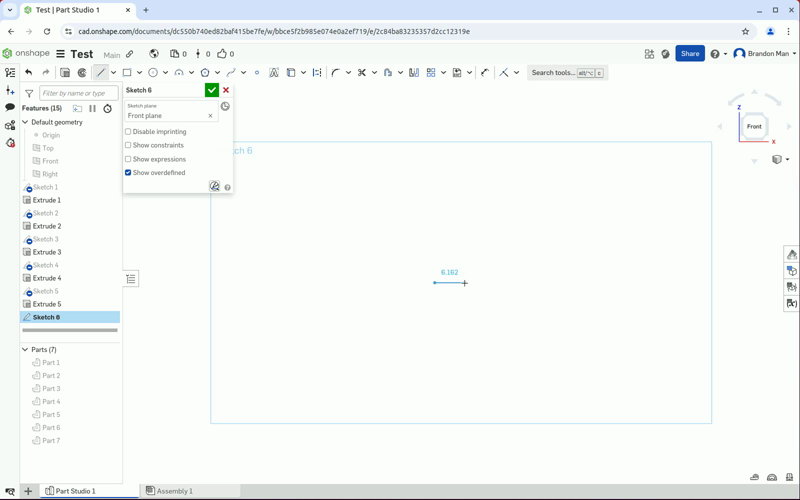
mouse_move(440, 282)
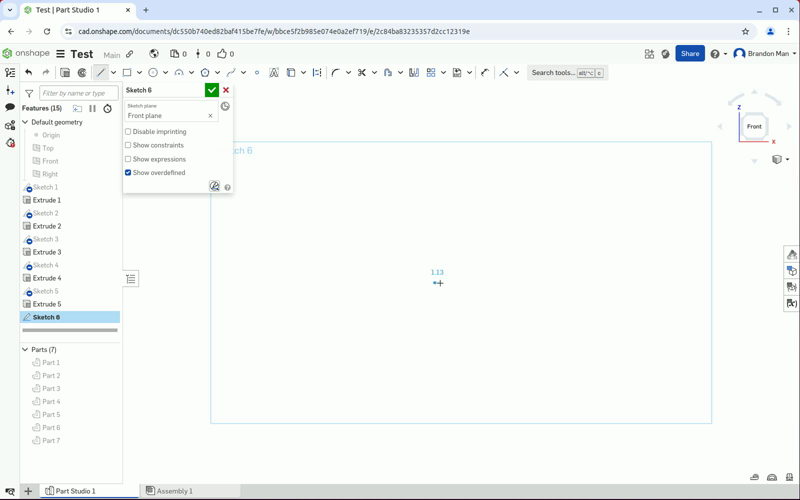
scroll(6)
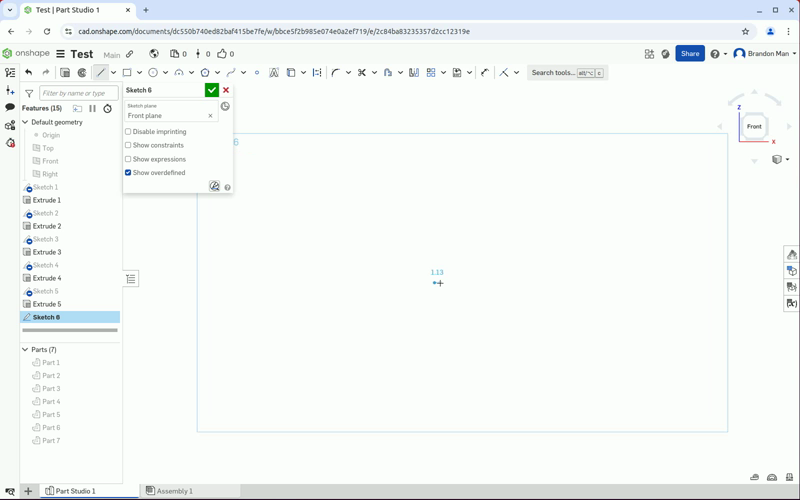
scroll(6)
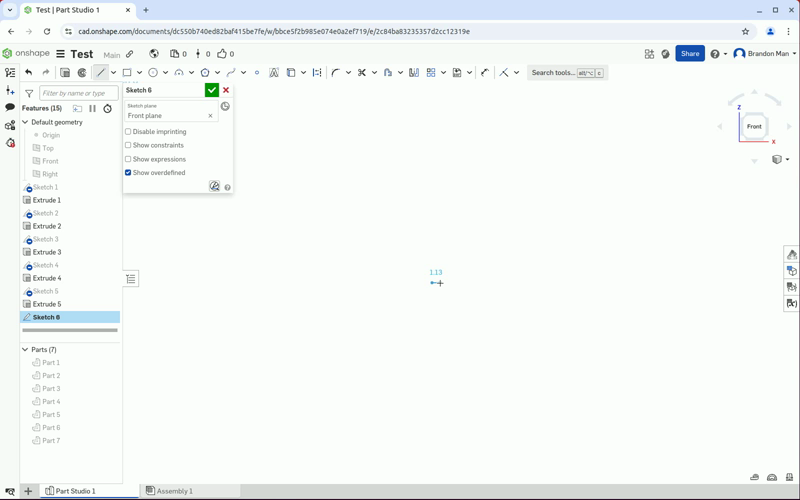
scroll(6)
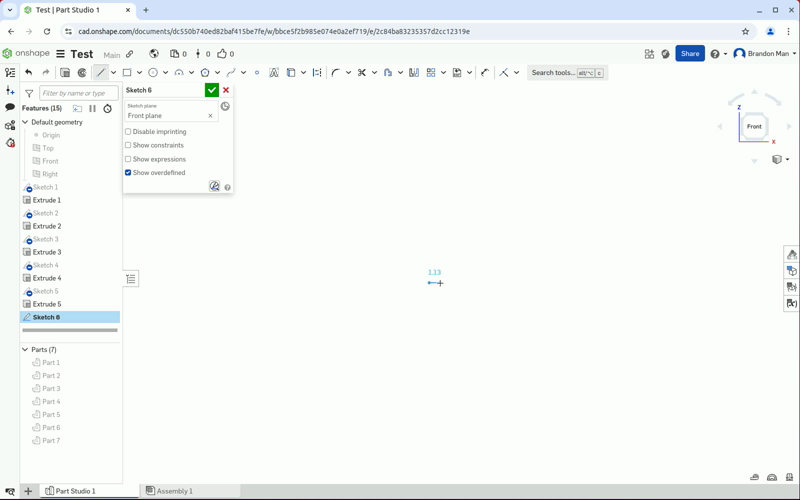
scroll(6)
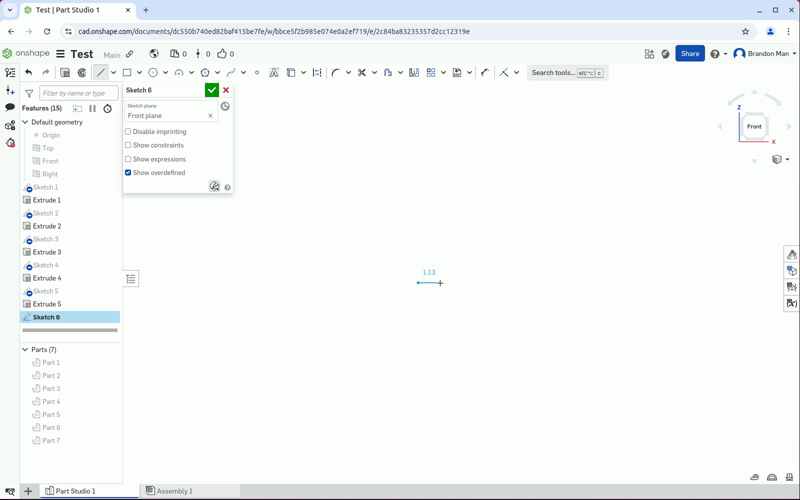
scroll(6)
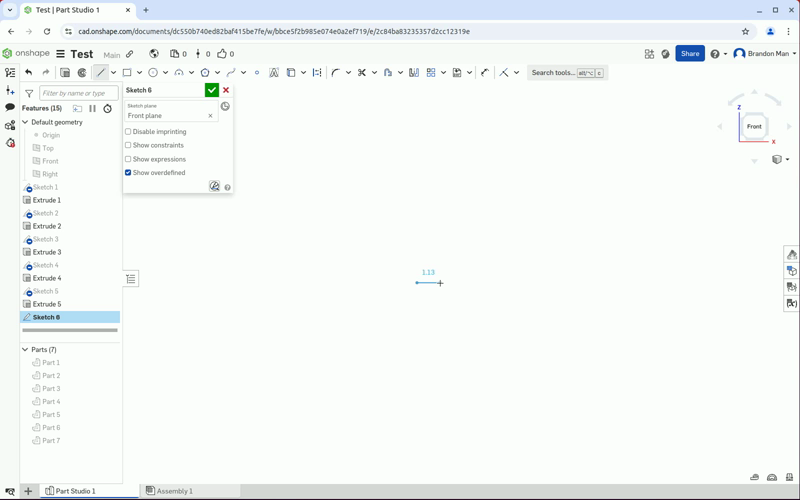
scroll(6)
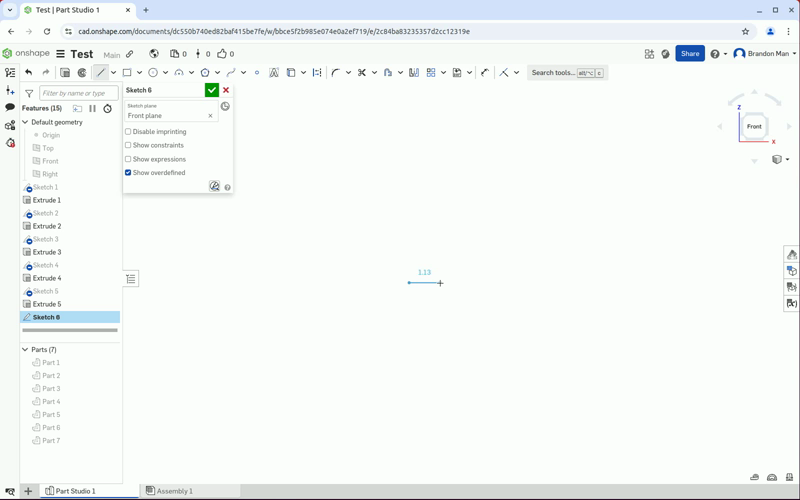
scroll(6)
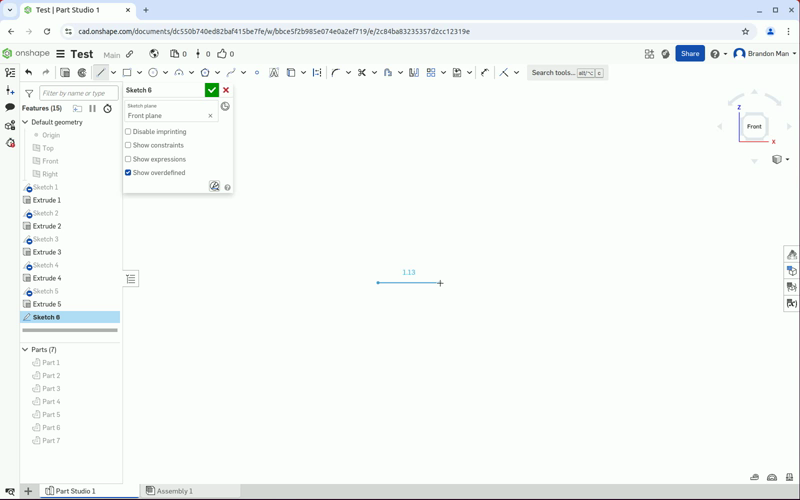
click(440, 282)
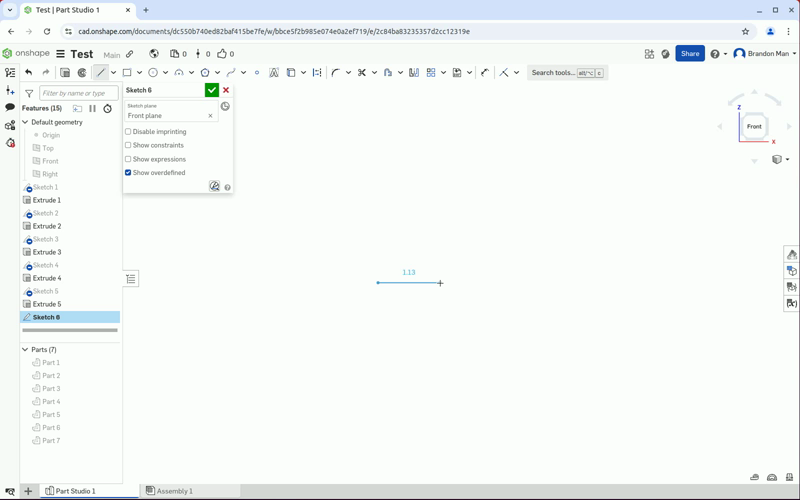
scroll(-6)
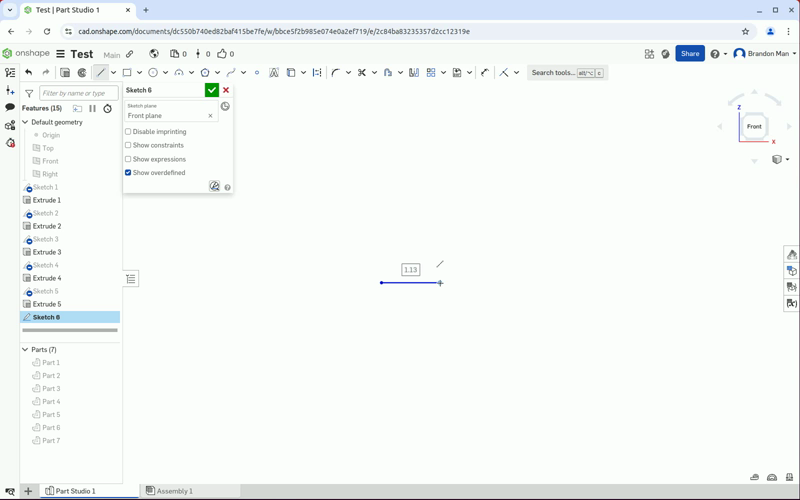
scroll(-6)
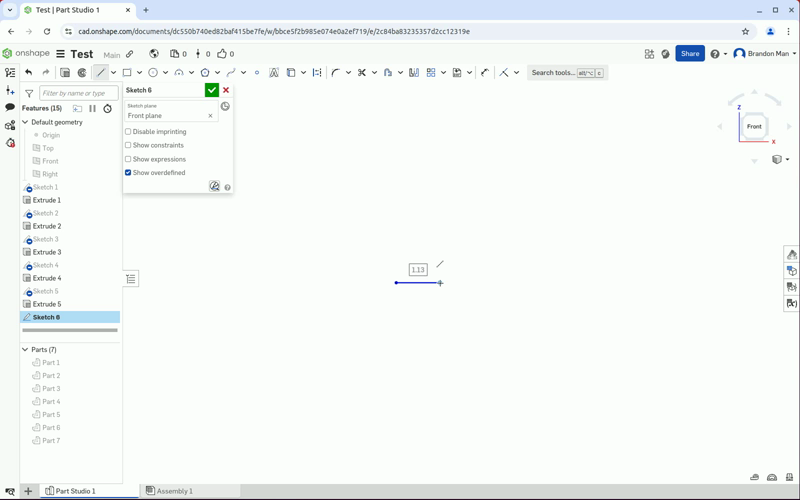
scroll(-6)
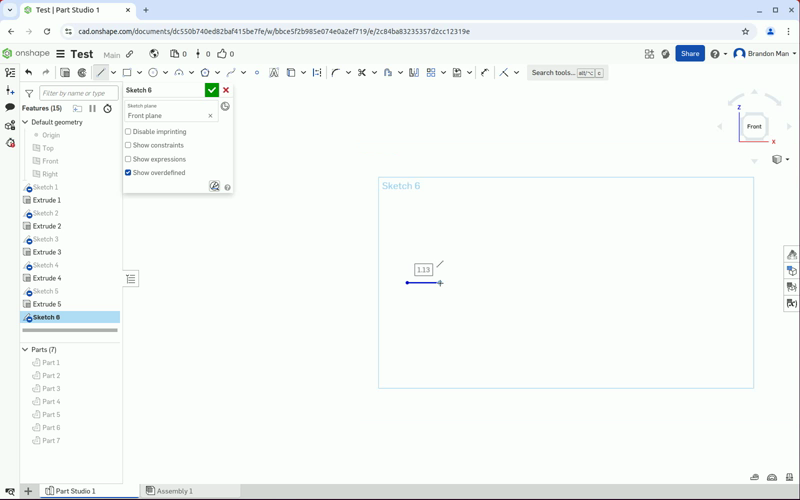
scroll(-6)
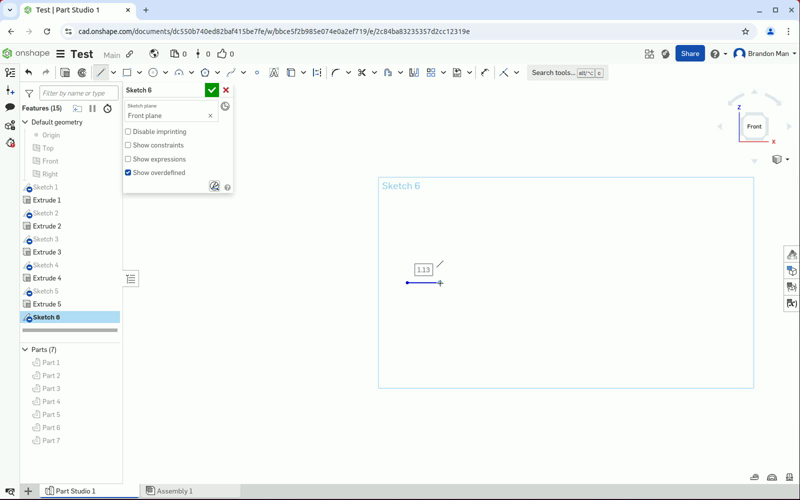
scroll(-6)
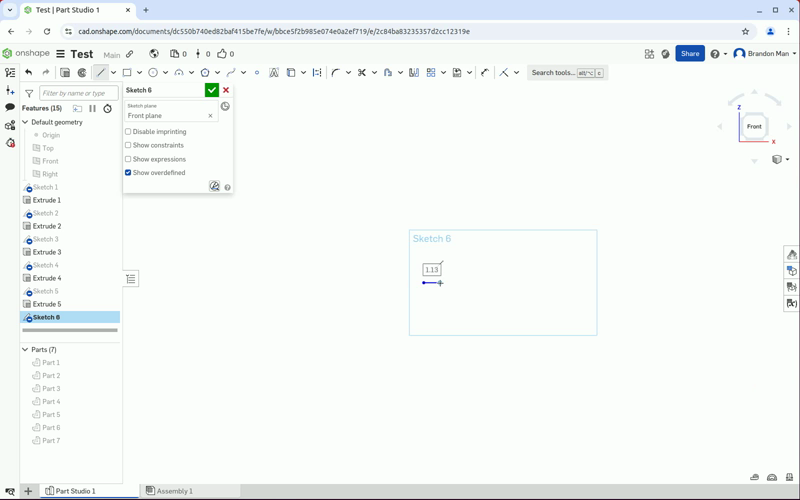
scroll(-6)
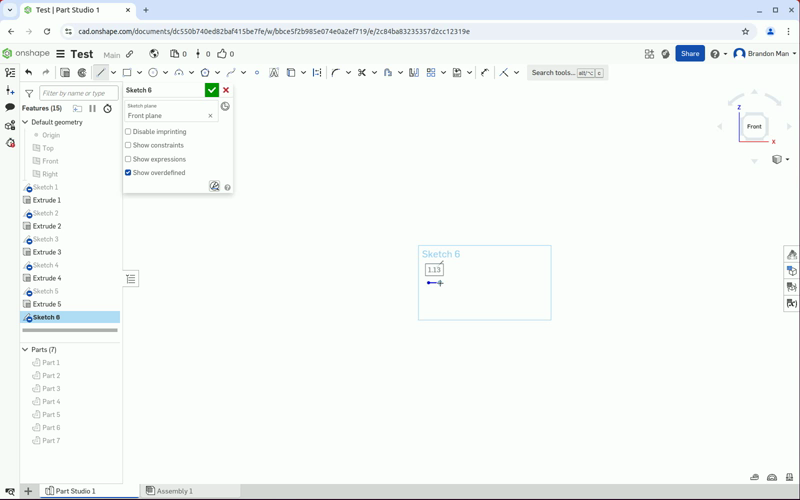
scroll(-6)
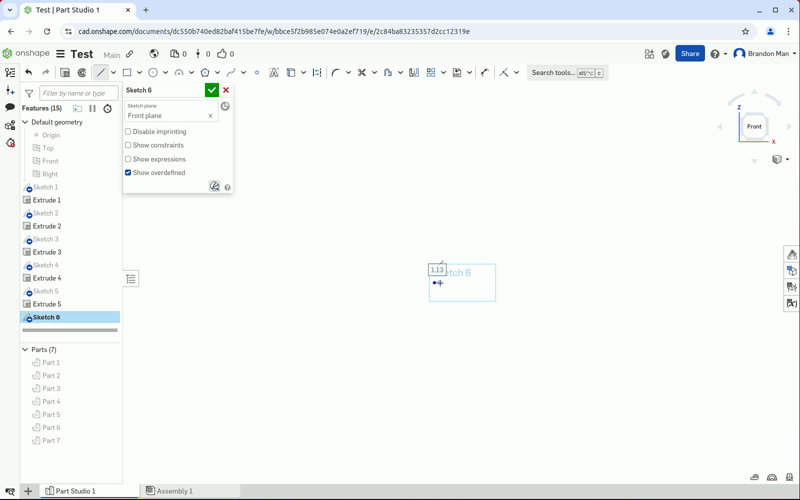
key_up(shift)
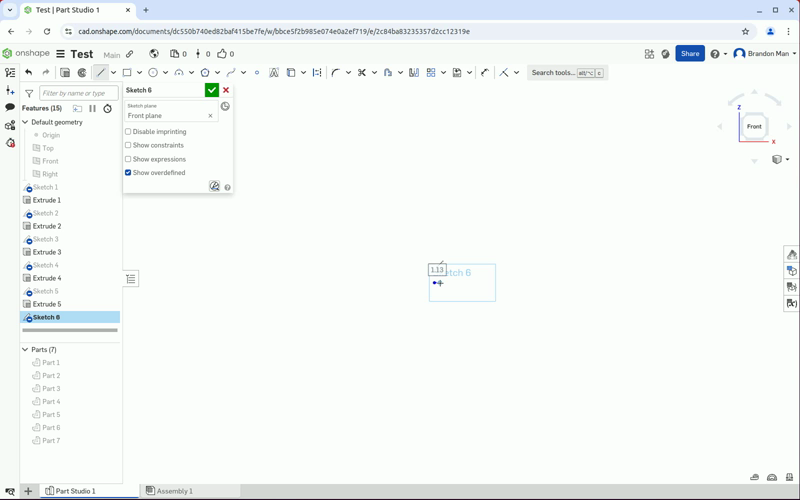
key(esc)
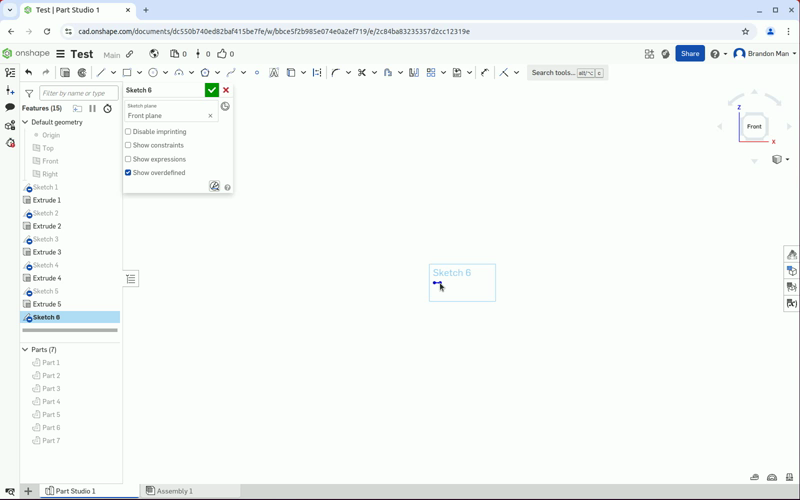
key(a)
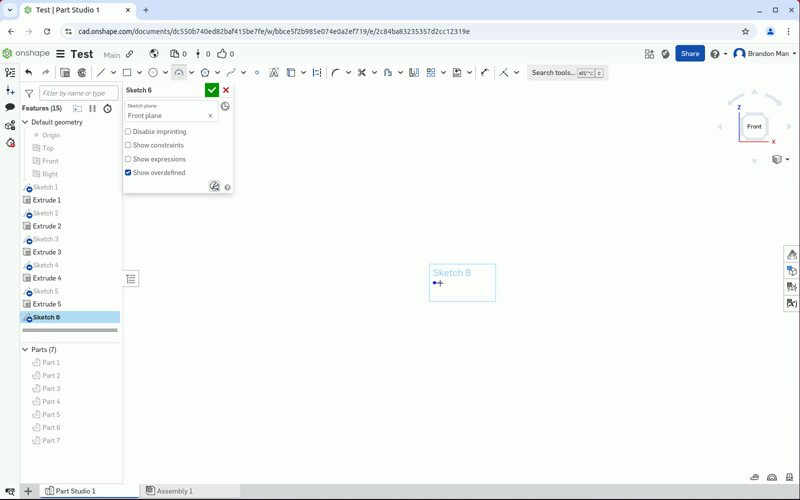
mouse_move(440, 282)
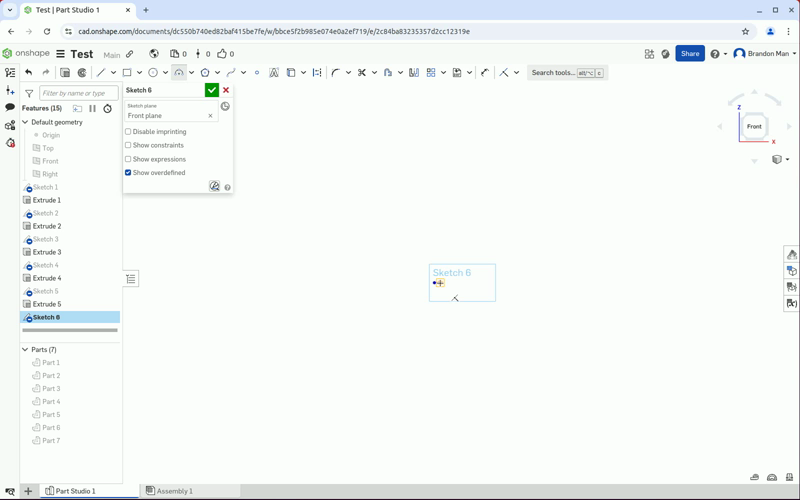
click(440, 282)
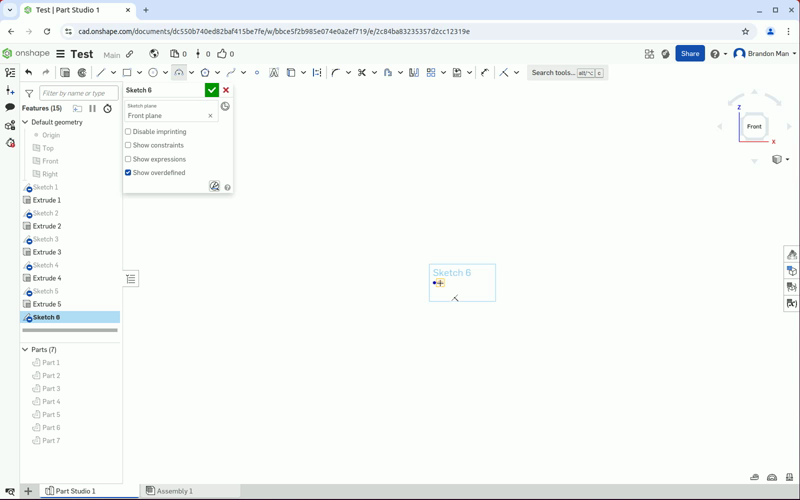
key_down(shift)
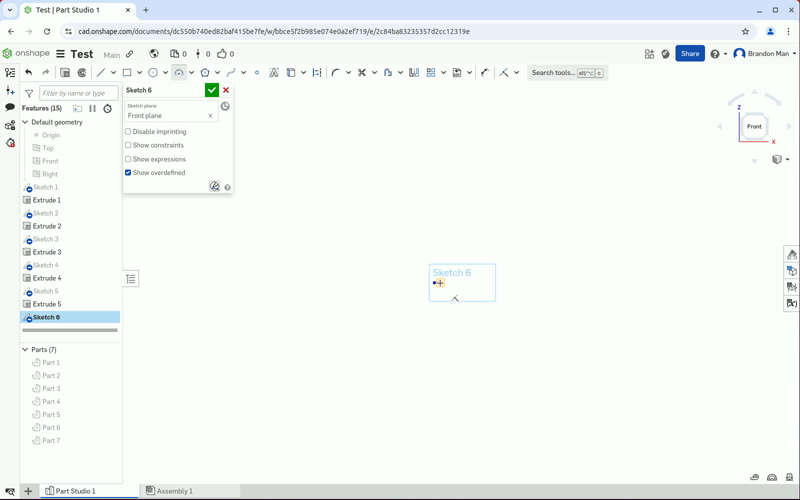
mouse_move(482, 282)
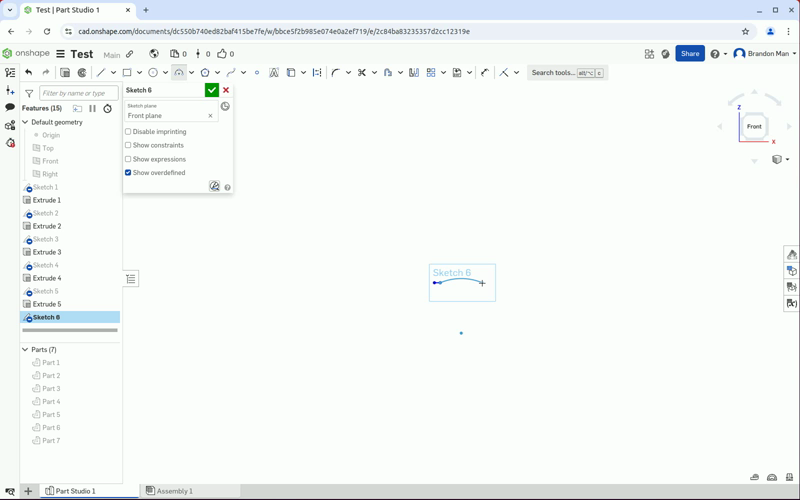
click(482, 282)
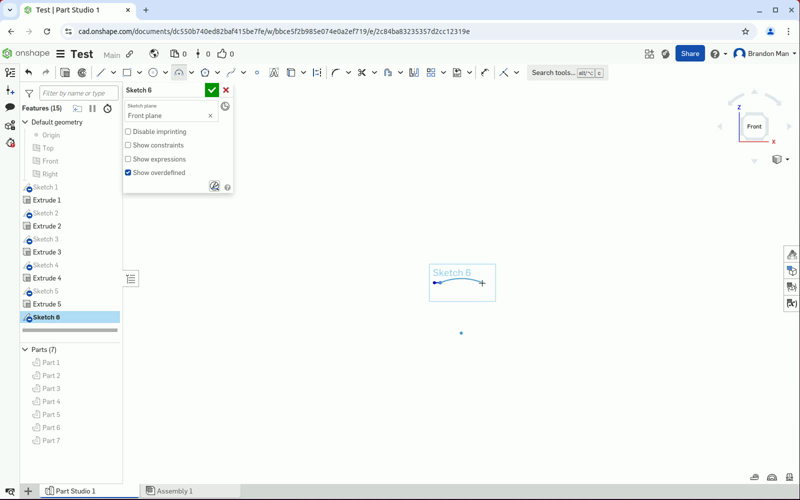
mouse_move(461, 261)
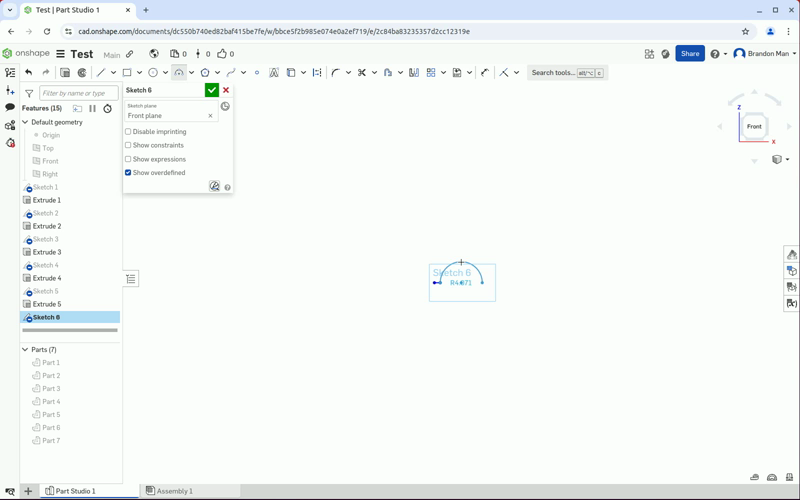
click(461, 261)
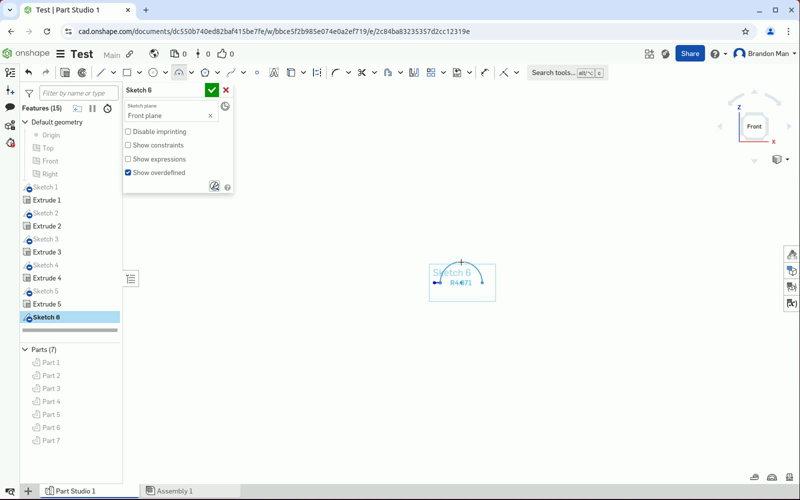
key_up(shift)
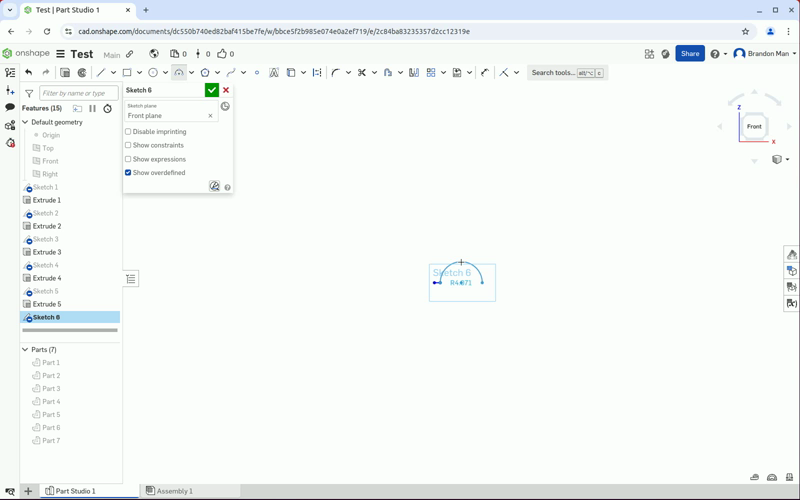
key(esc)
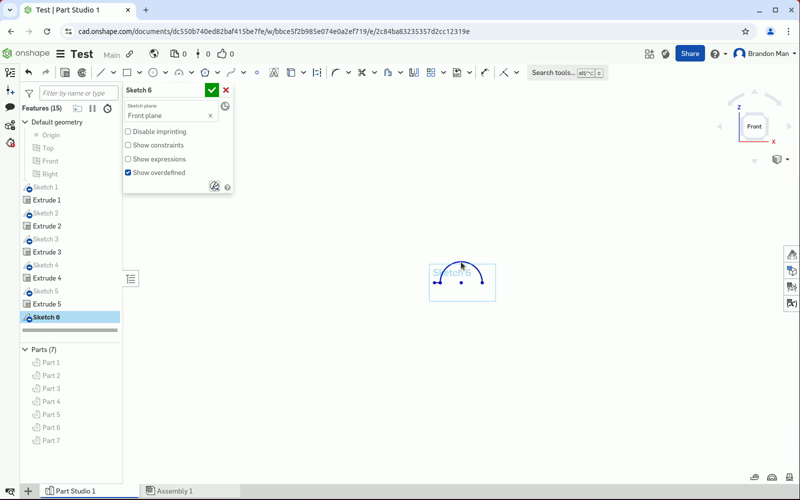
key(l)
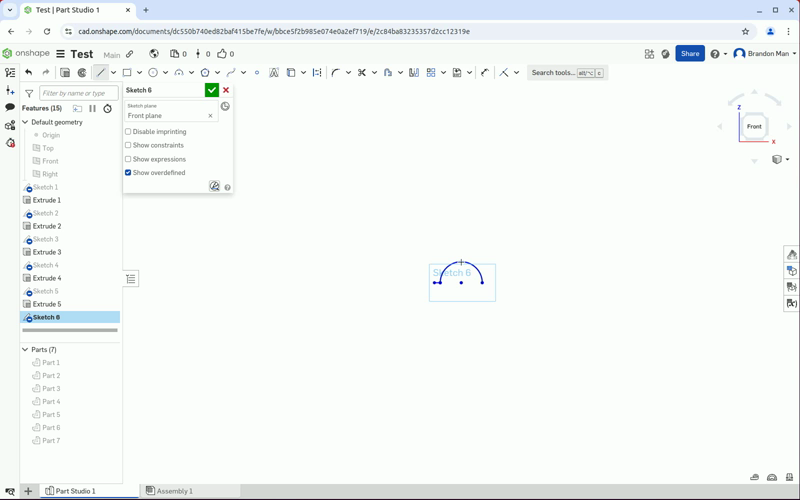
mouse_move(482, 282)
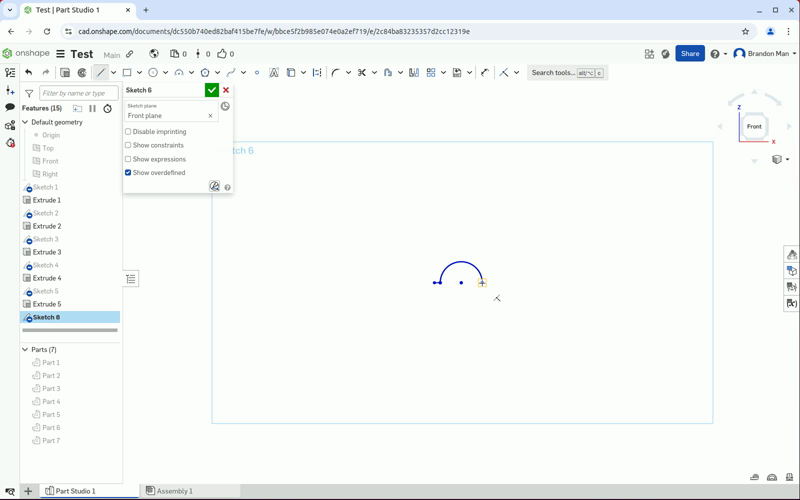
click(482, 282)
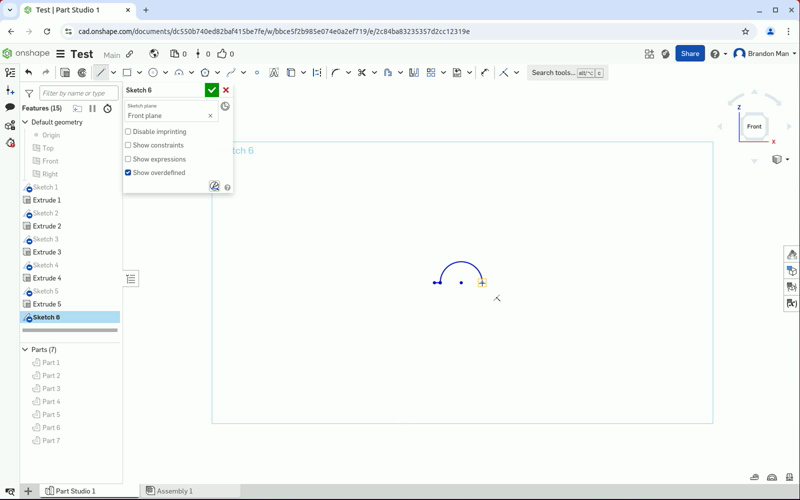
key_down(shift)
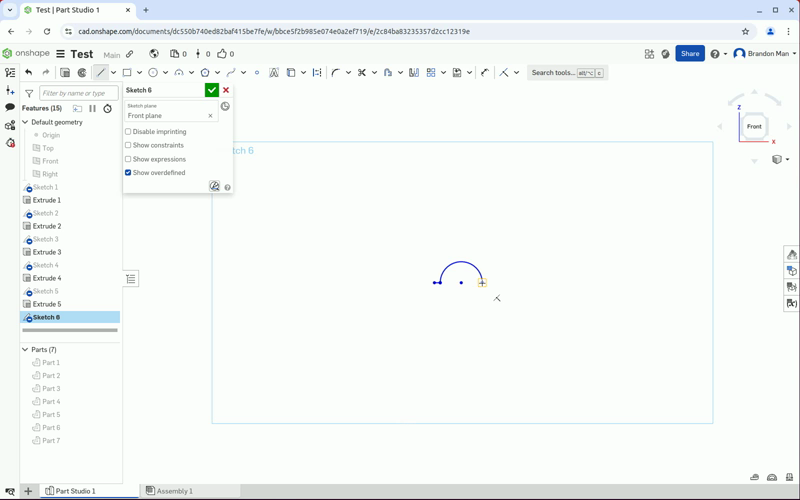
mouse_move(512, 282)
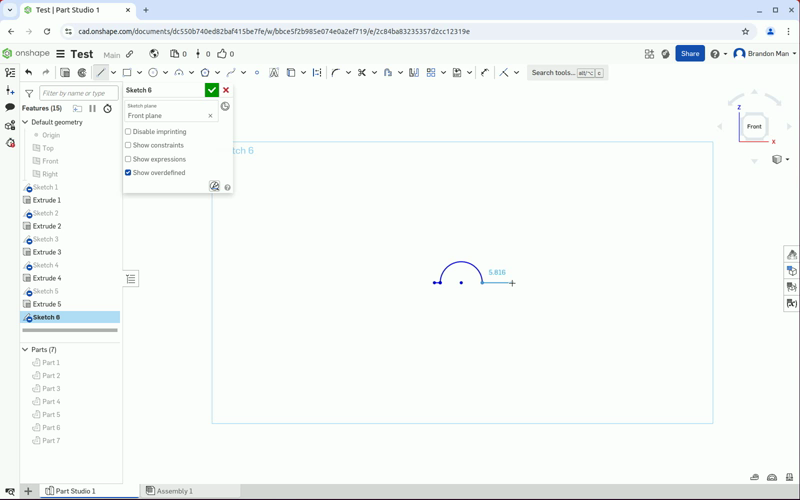
mouse_move(487, 282)
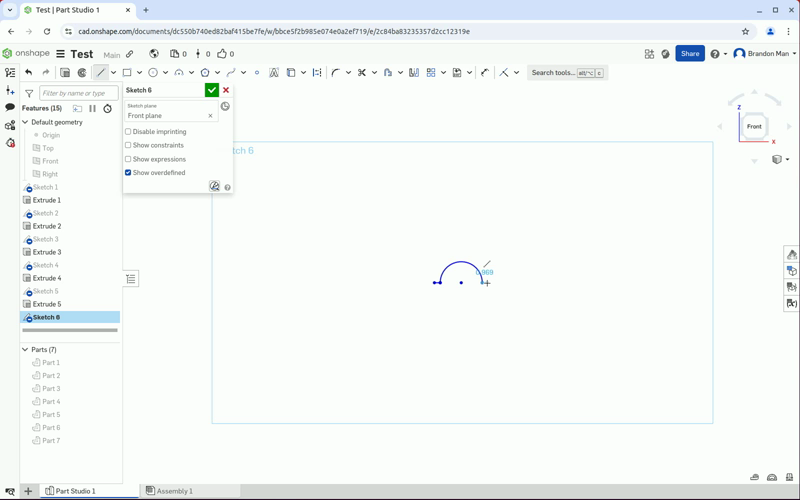
scroll(6)
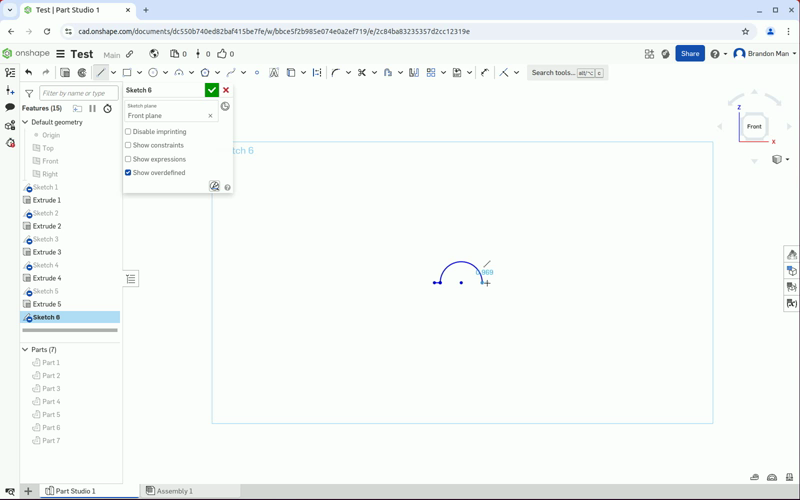
scroll(6)
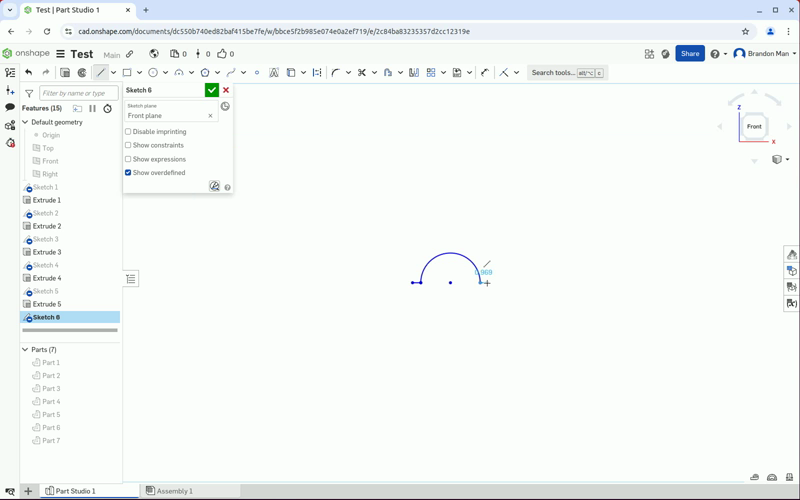
scroll(6)
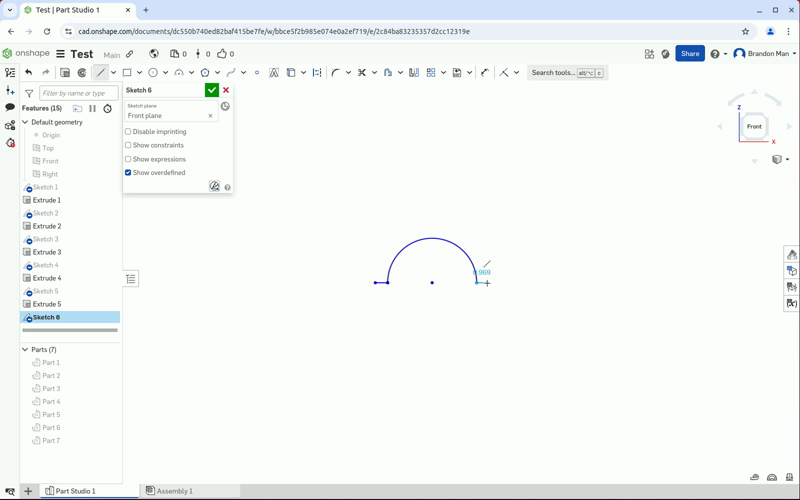
scroll(6)
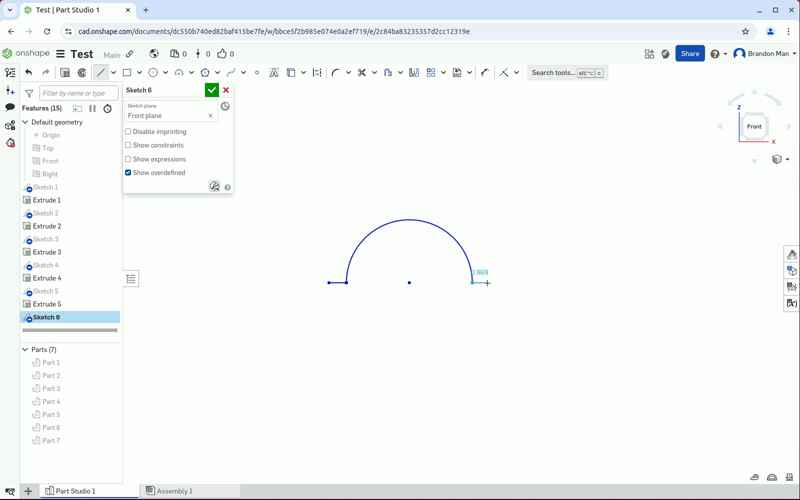
scroll(6)
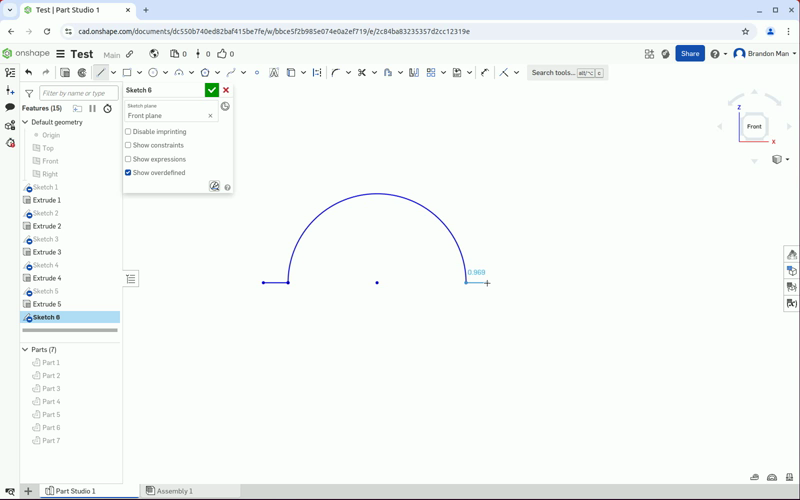
scroll(6)
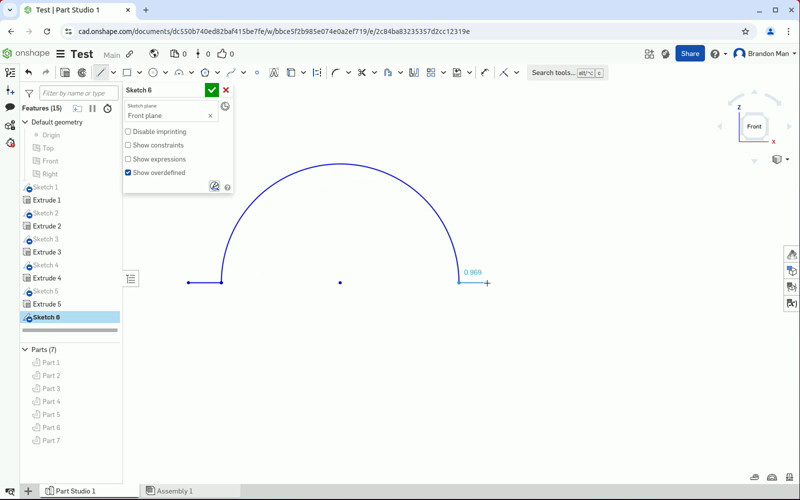
scroll(6)
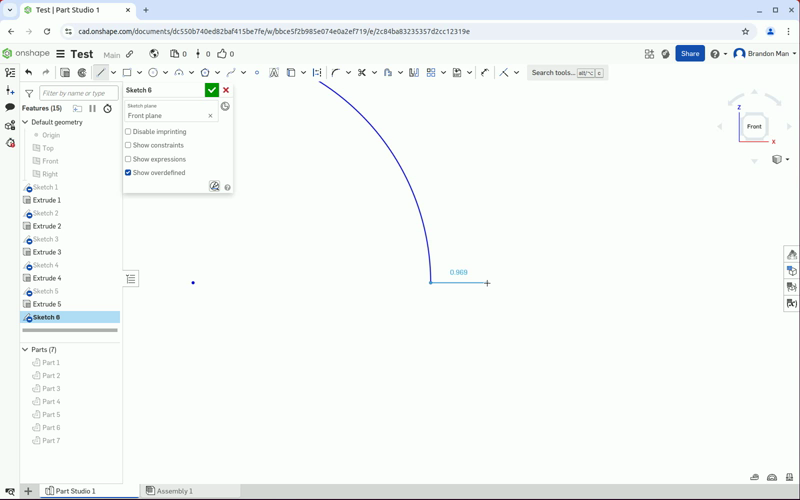
click(487, 282)
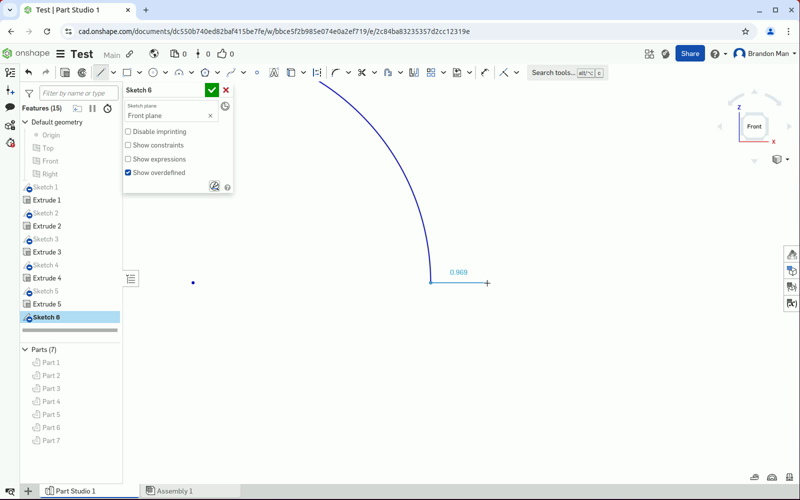
scroll(-6)
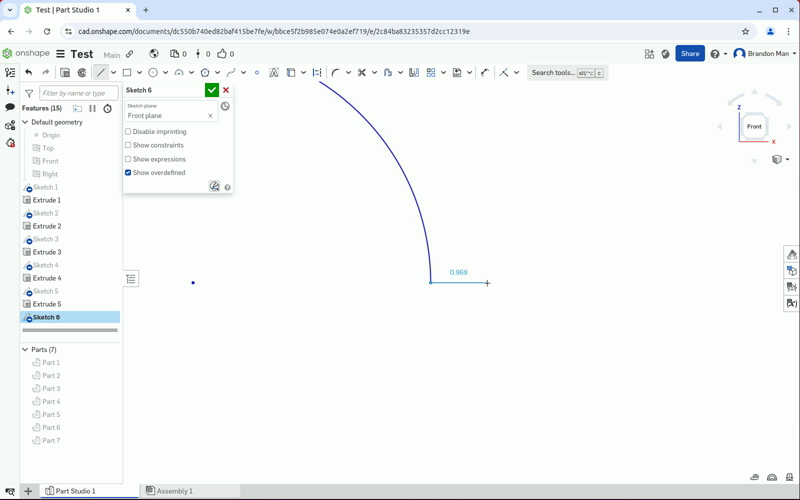
scroll(-6)
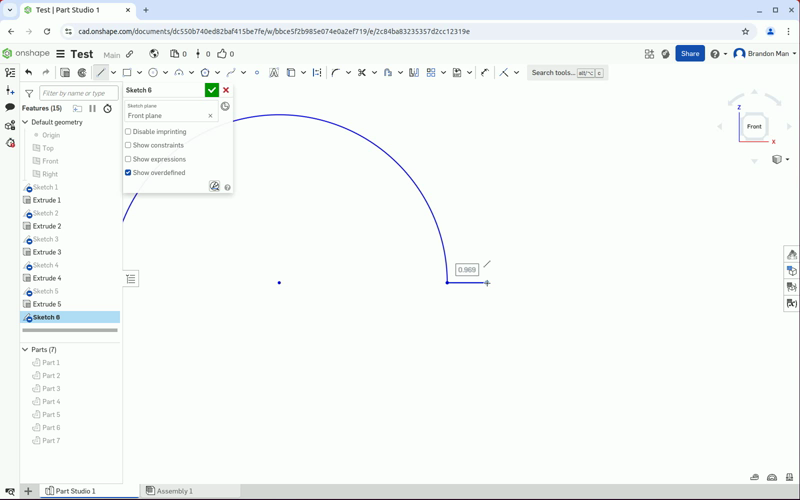
scroll(-6)
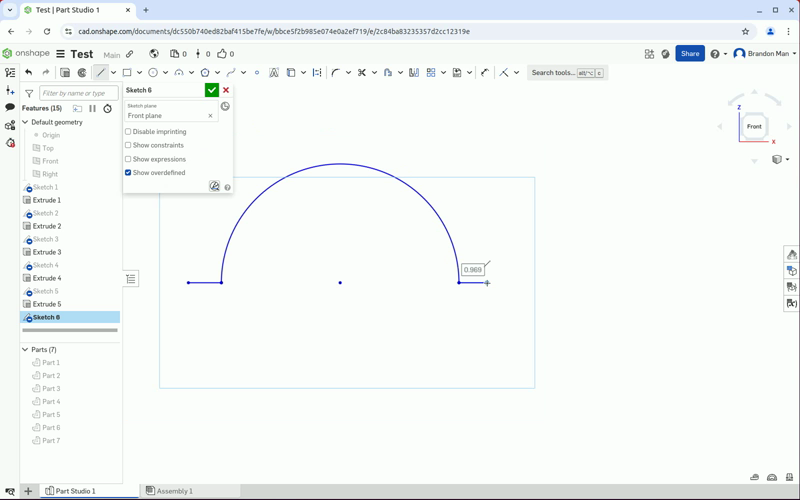
scroll(-6)
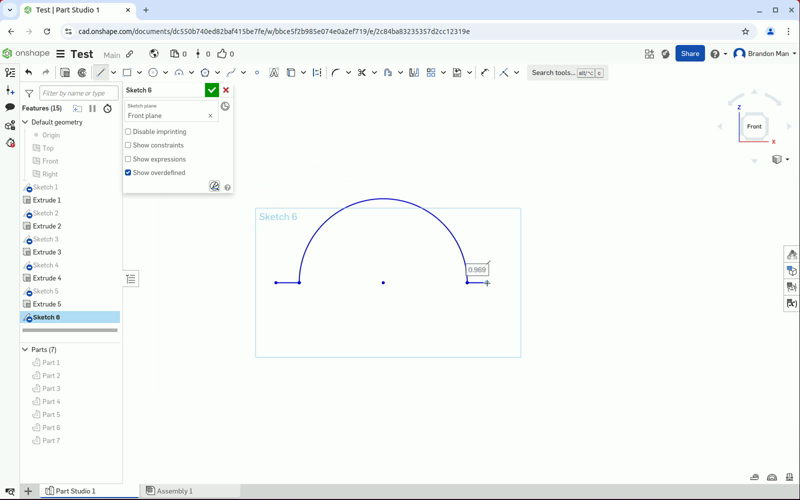
scroll(-6)
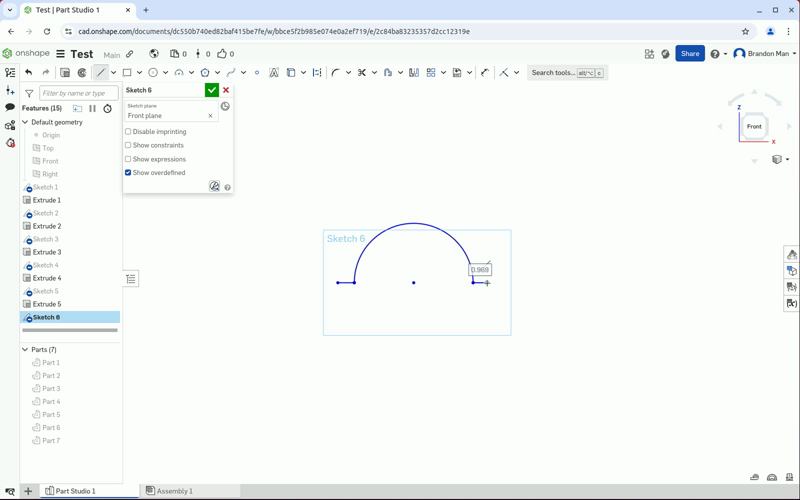
scroll(-6)
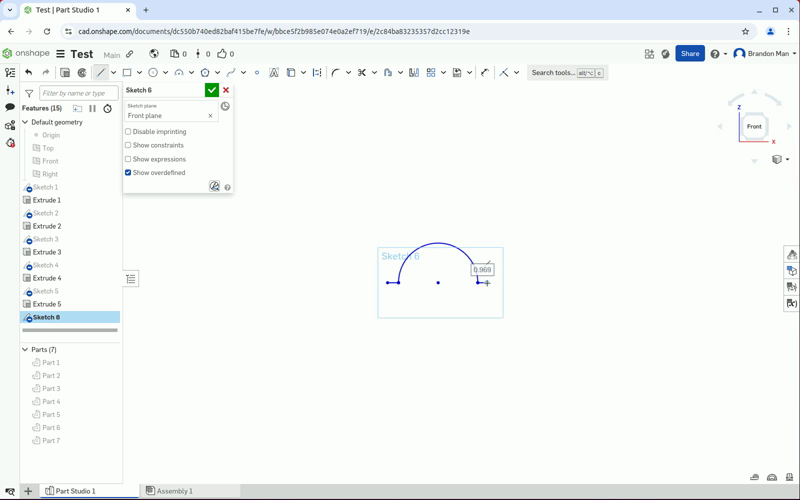
scroll(-6)
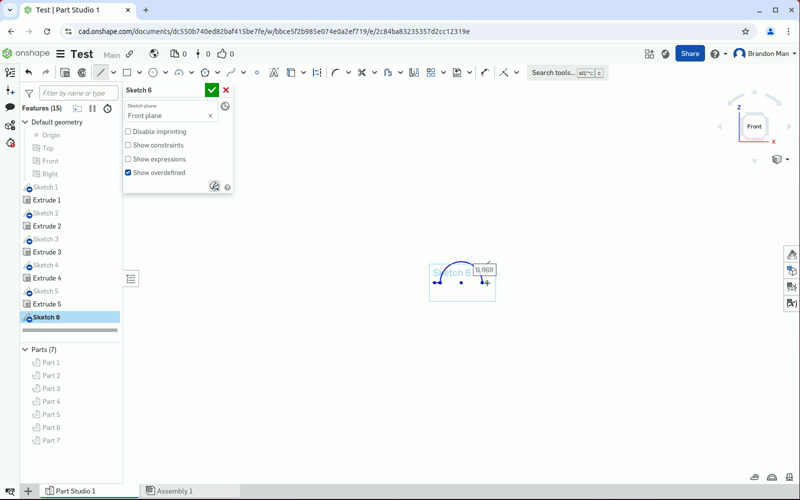
key_up(shift)
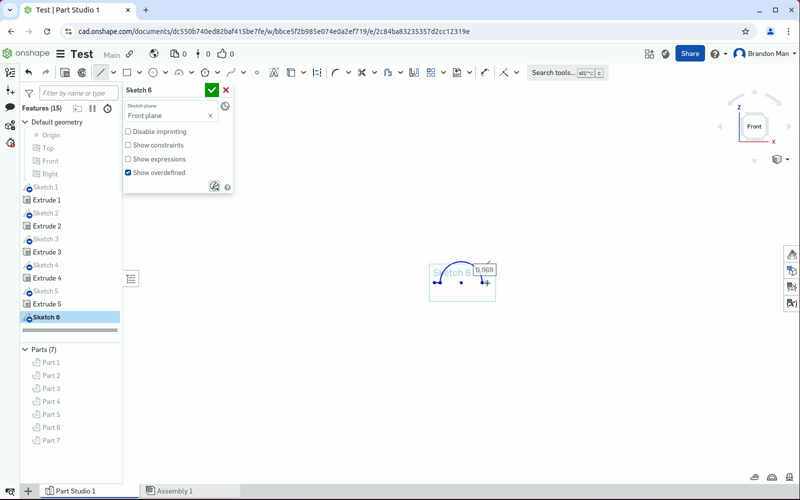
key(esc)
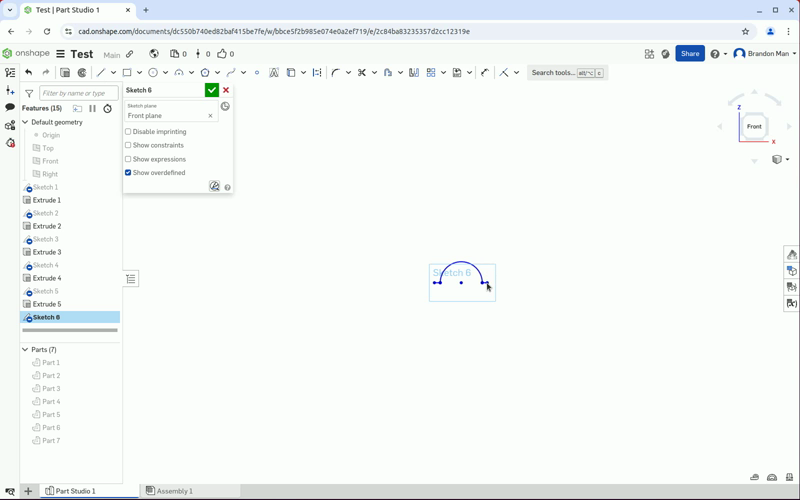
key(a)
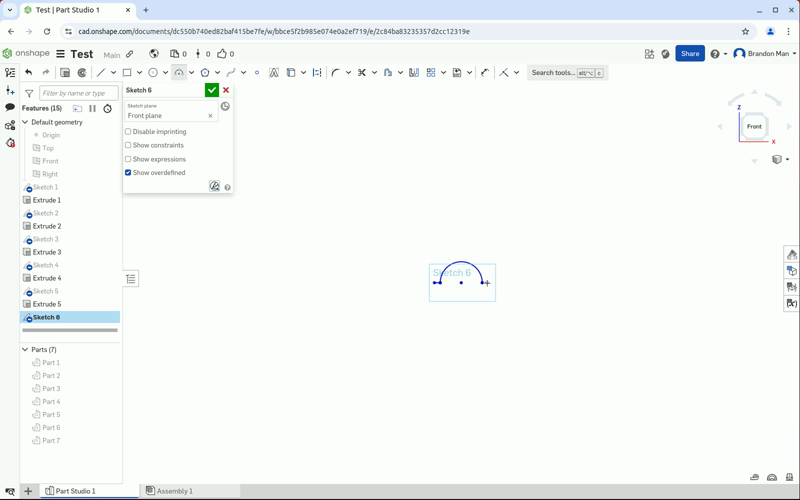
mouse_move(487, 282)
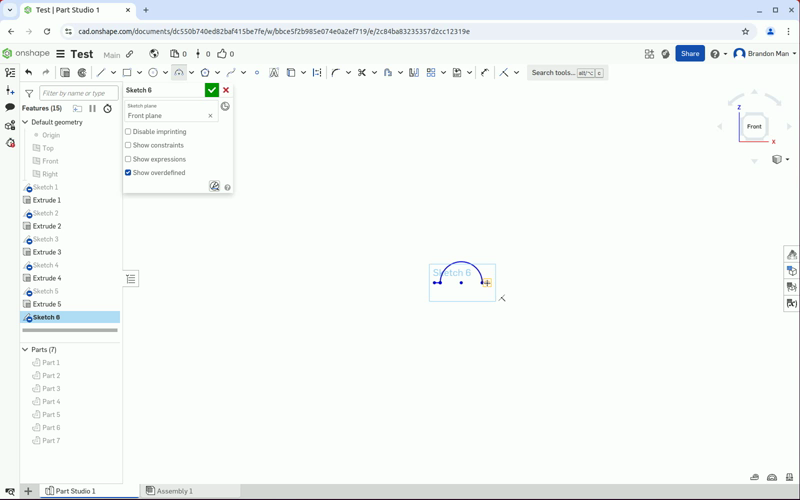
click(487, 282)
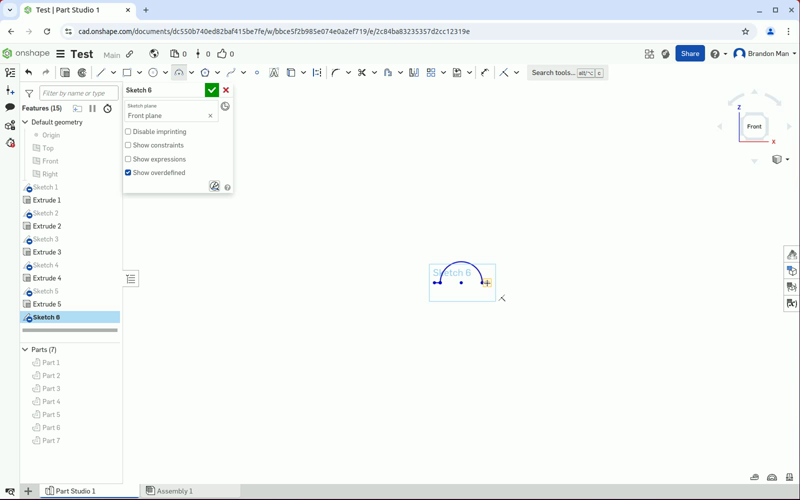
mouse_move(434, 282)
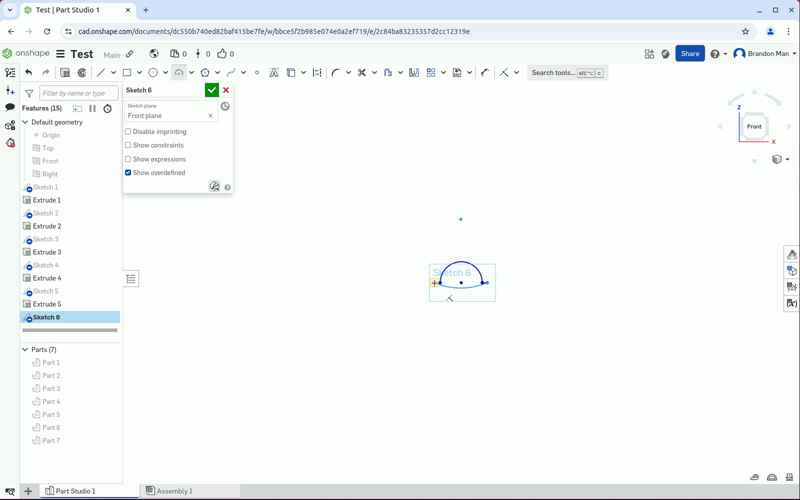
click(434, 282)
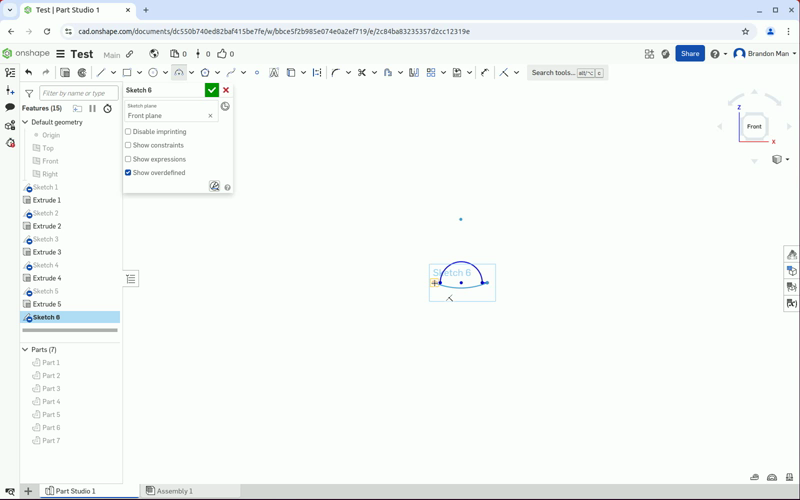
key_down(shift)
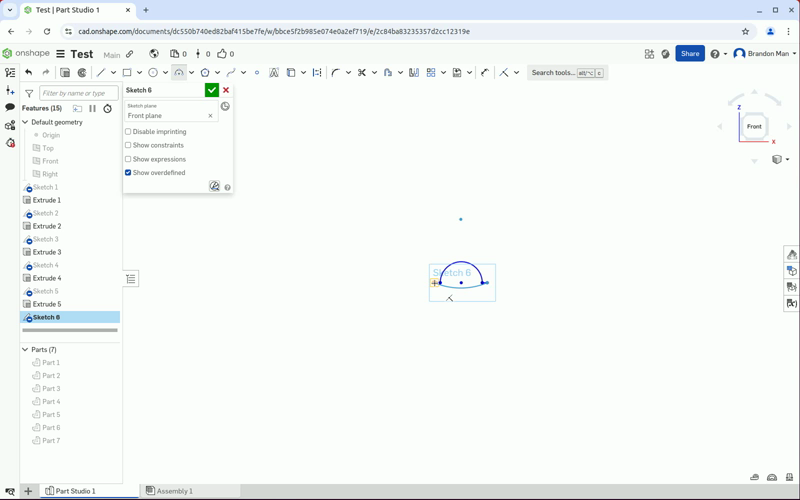
mouse_move(461, 256)
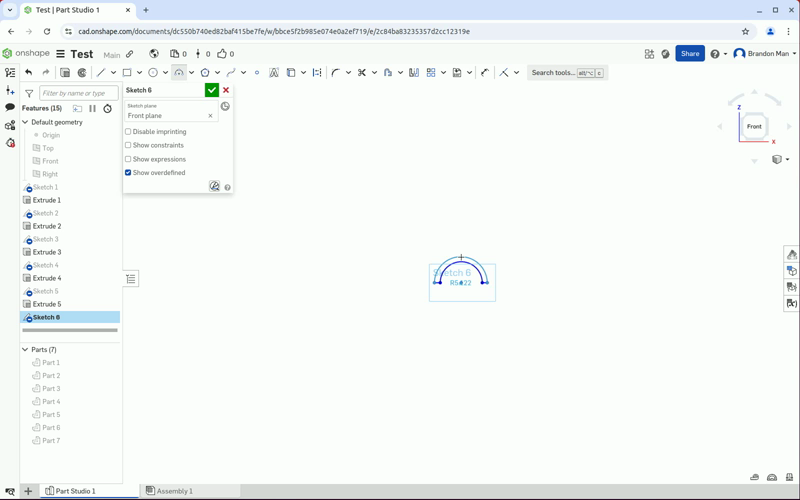
click(461, 256)
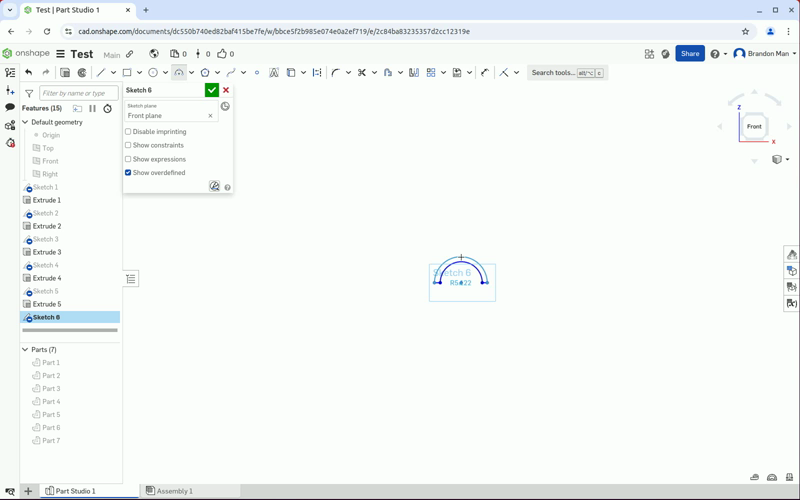
key_up(shift)
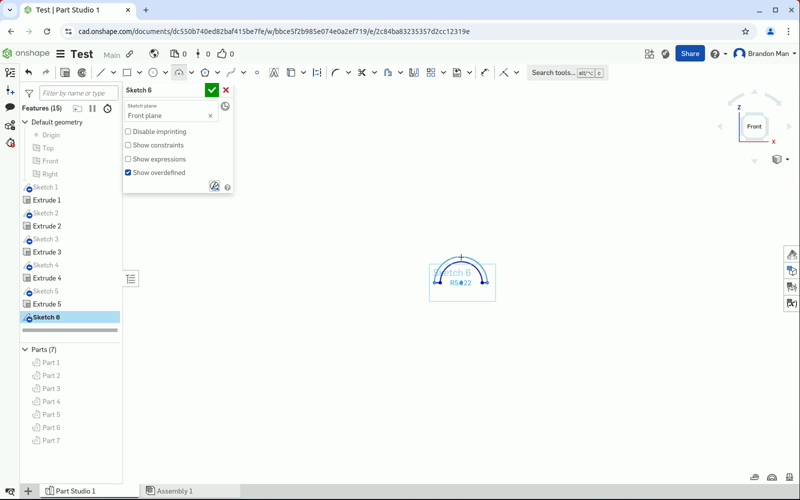
key(esc)
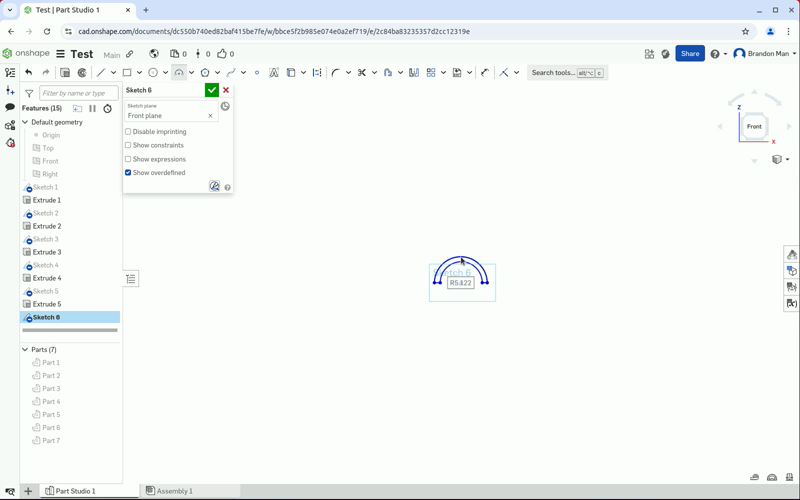
mouse_move(461, 279)
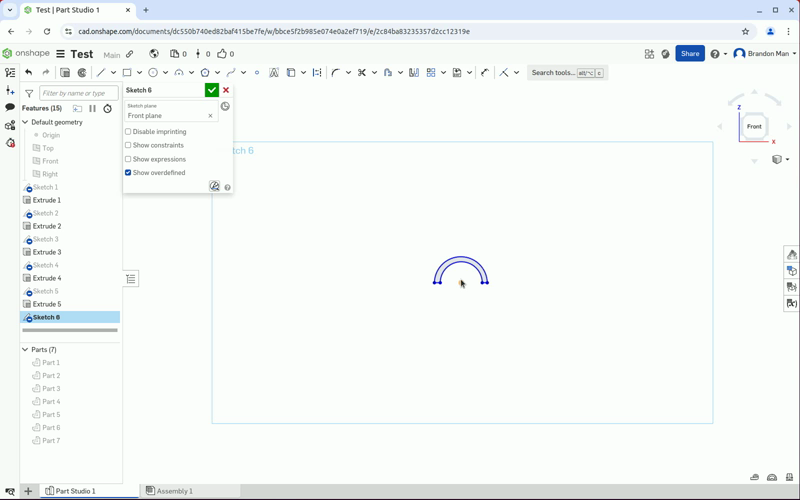
scroll(6)
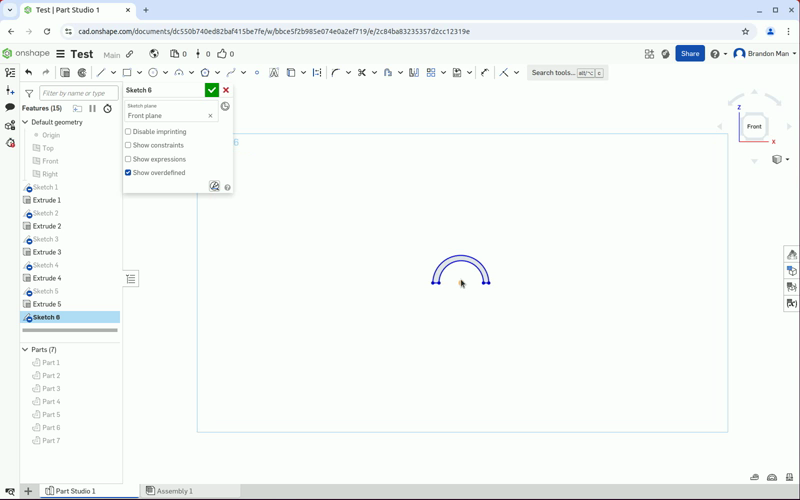
scroll(6)
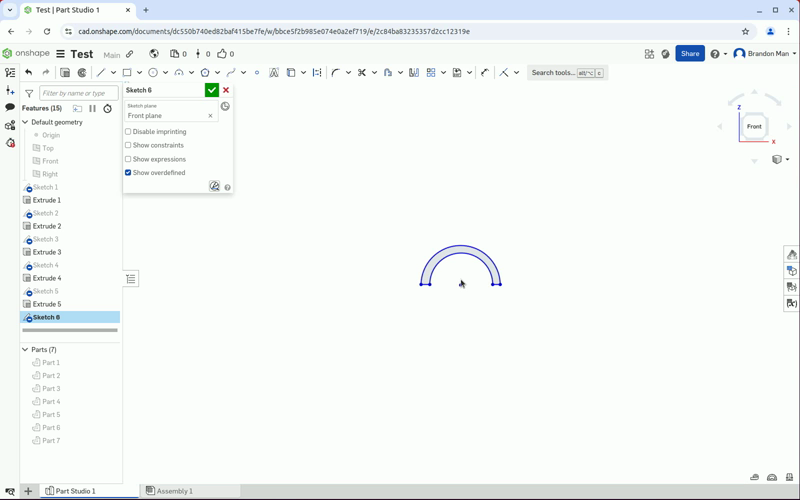
scroll(6)
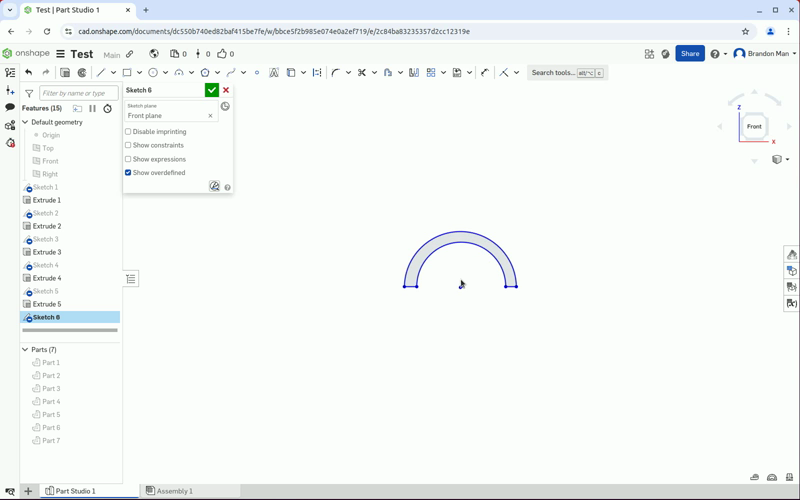
scroll(6)
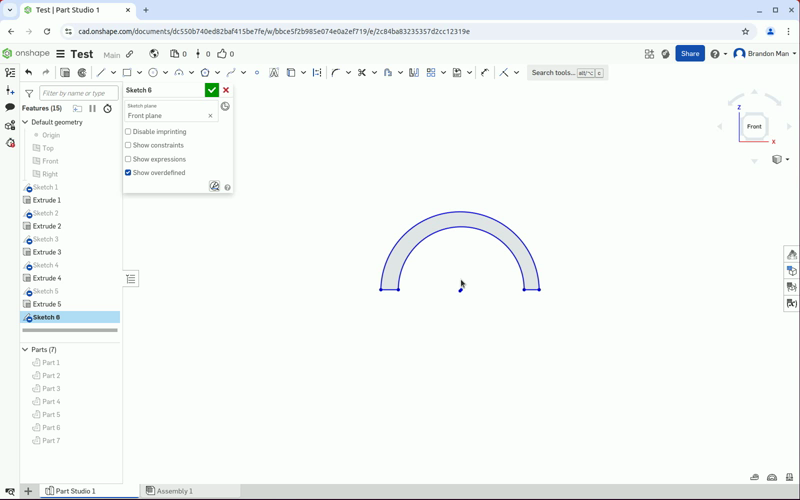
scroll(6)
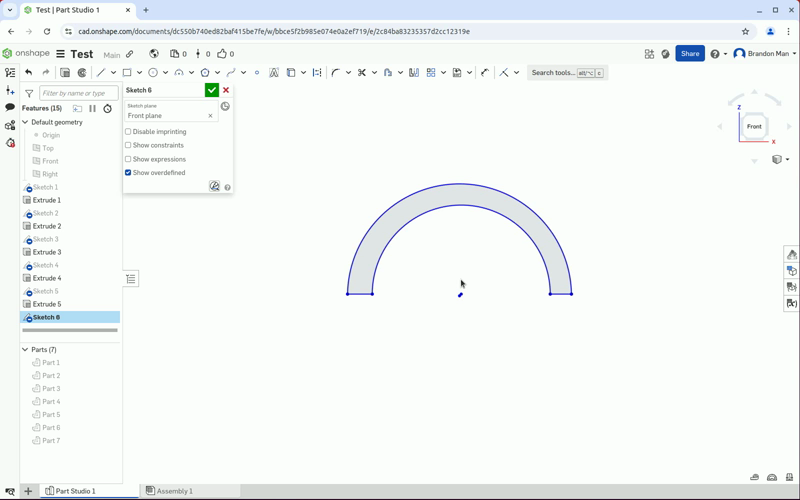
scroll(6)
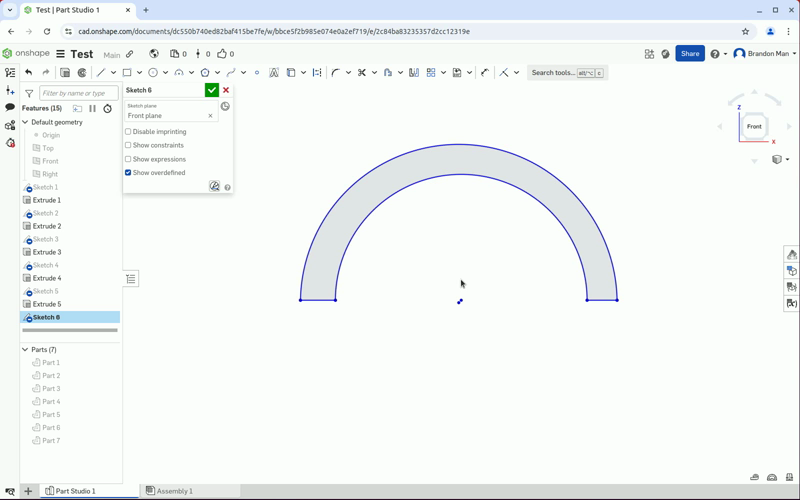
scroll(6)
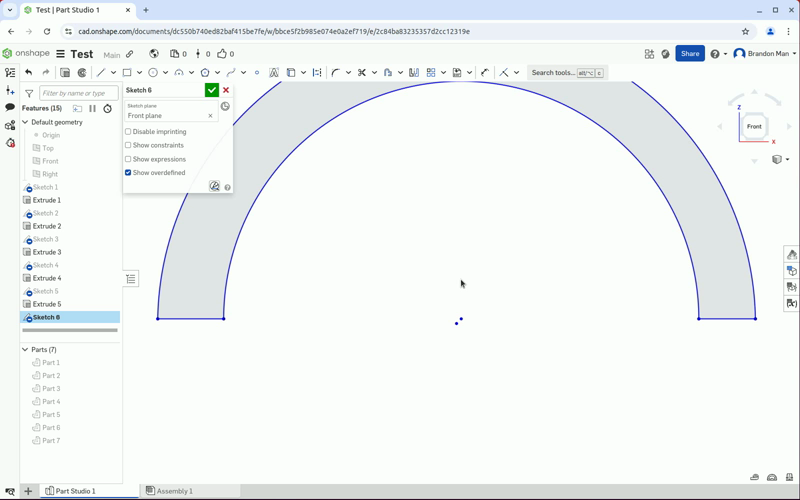
click(461, 279)
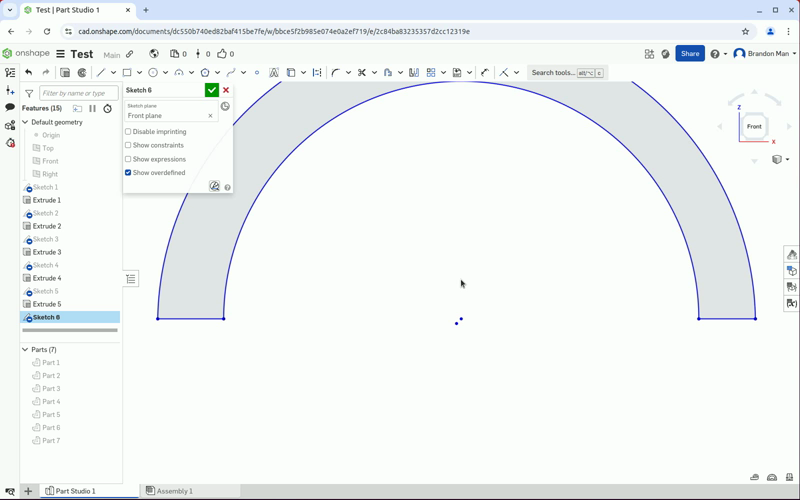
scroll(-6)
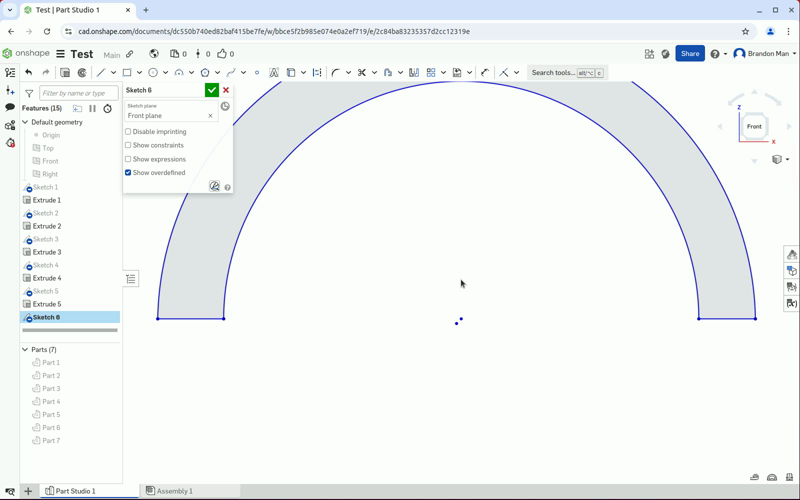
scroll(-6)
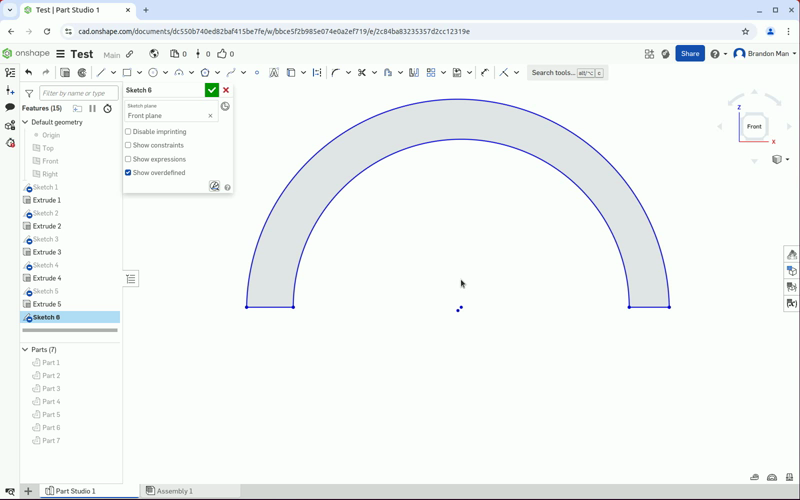
scroll(-6)
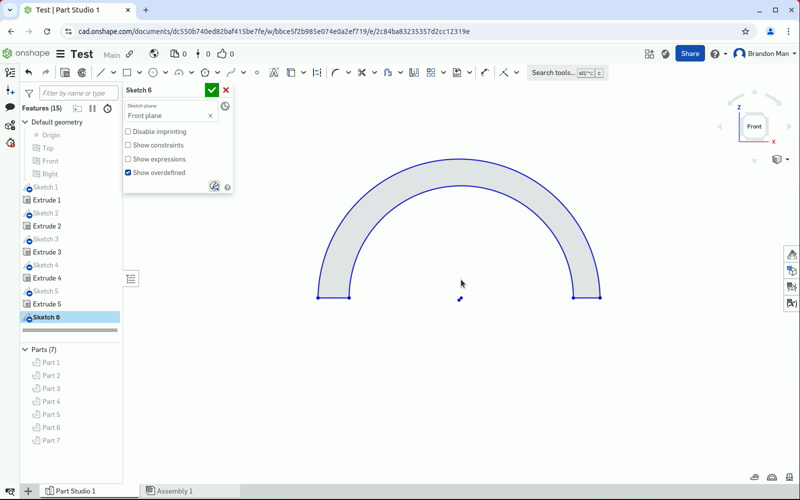
scroll(-6)
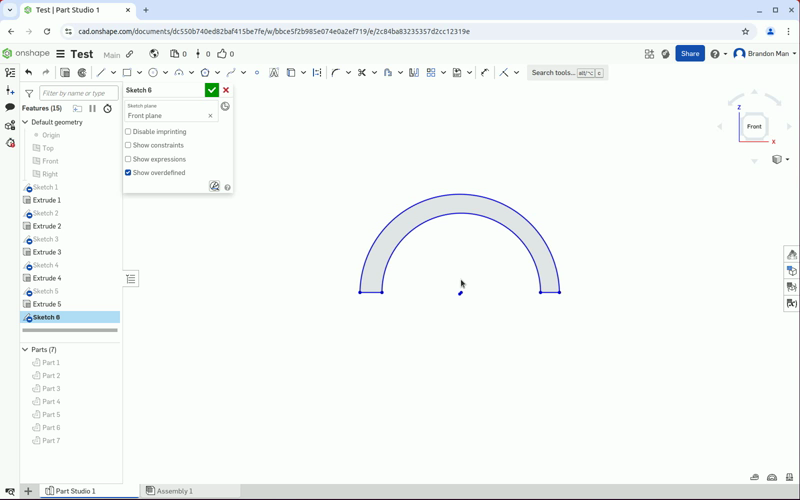
scroll(-6)
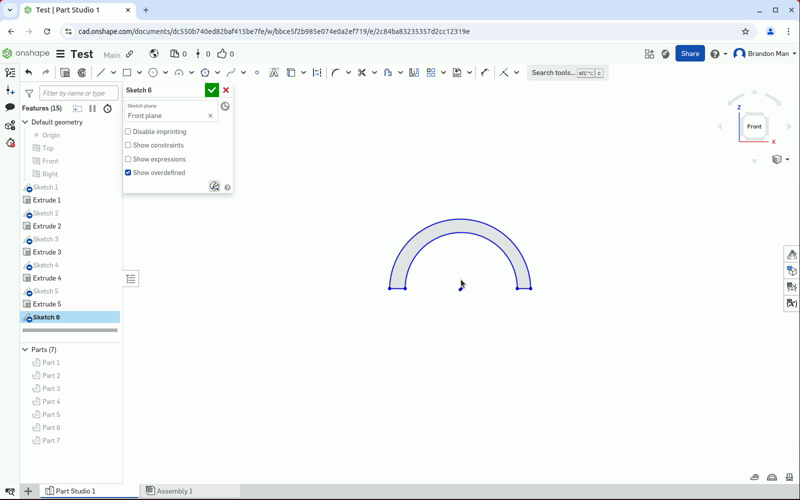
scroll(-6)
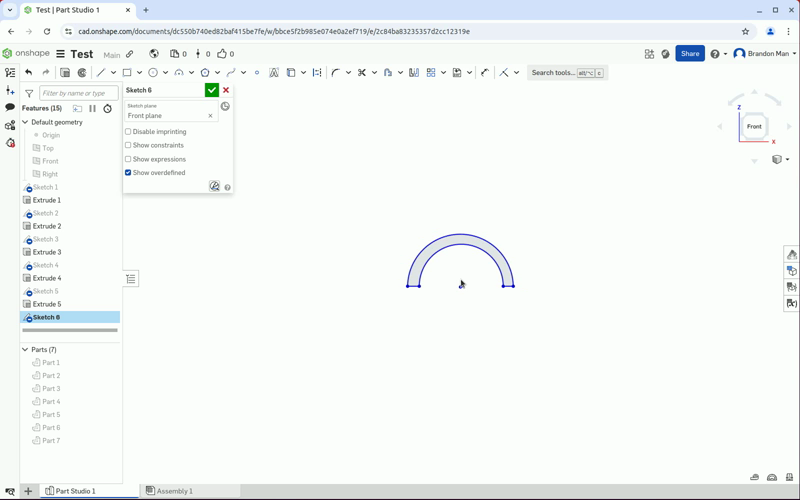
scroll(-6)
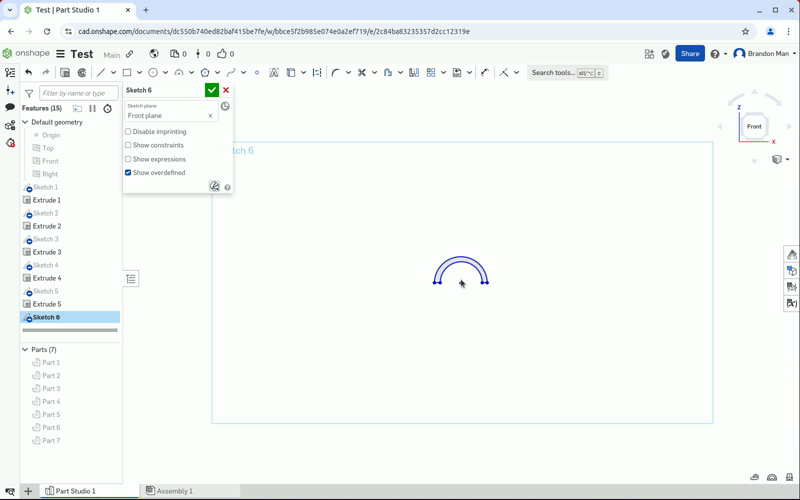
mouse_move(73, 352)
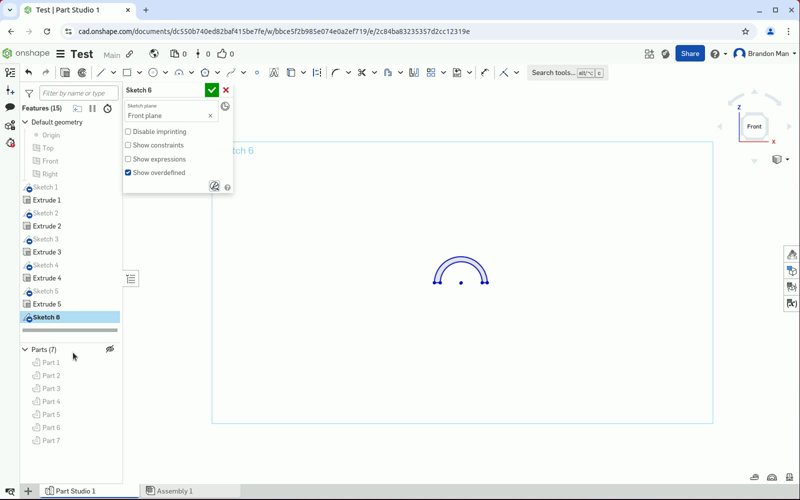
key(shift+y)
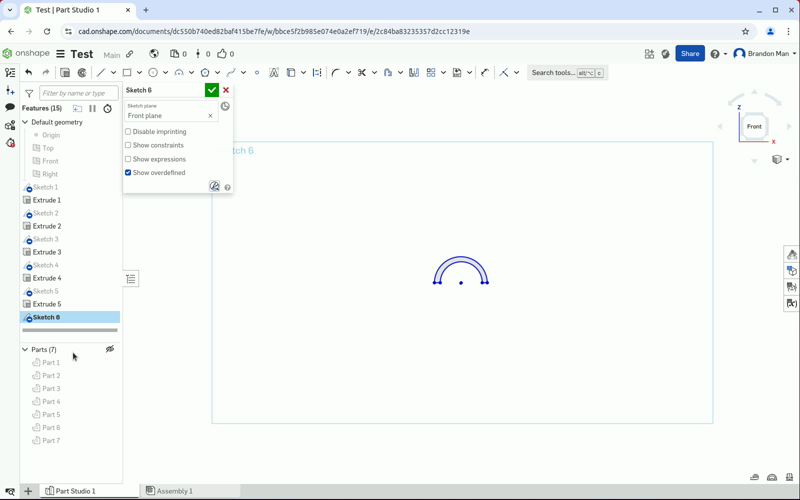
key(shift+e)
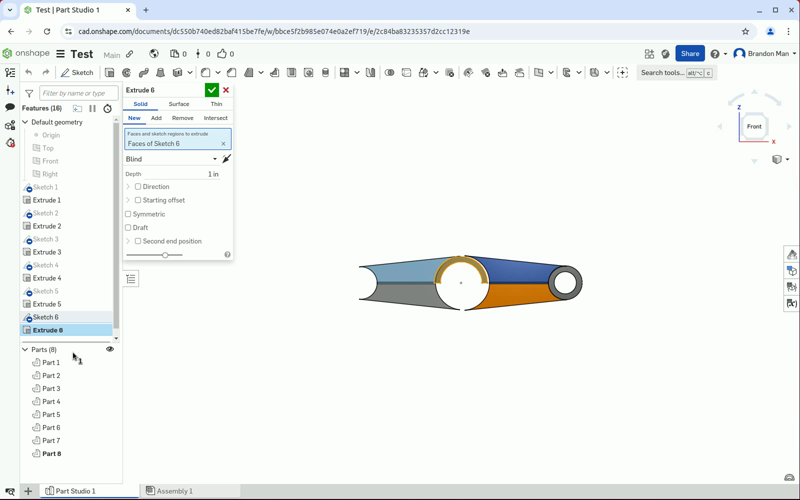
mouse_move(143, 106)
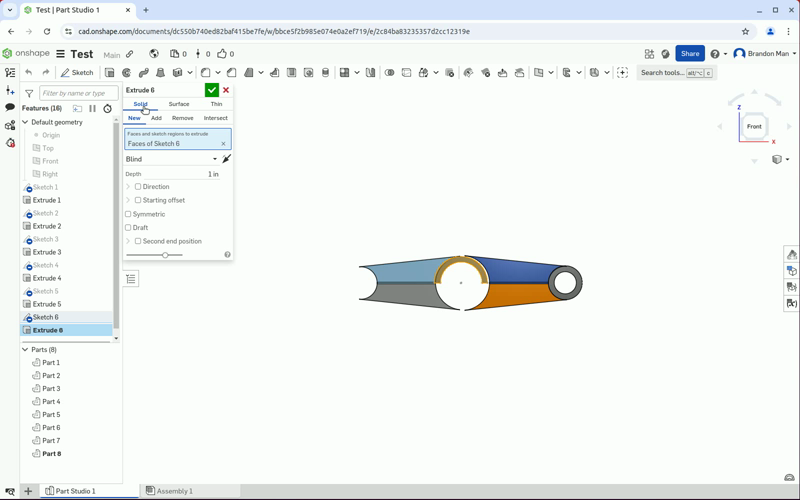
click(143, 106)
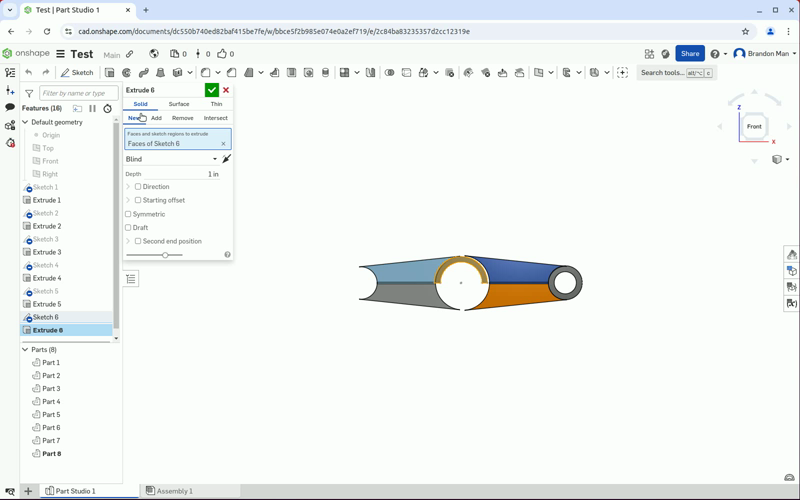
mouse_move(137, 120)
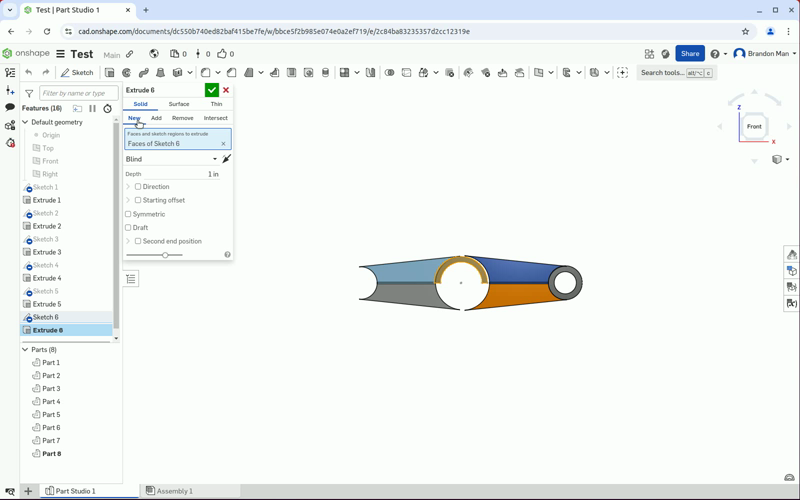
click(137, 120)
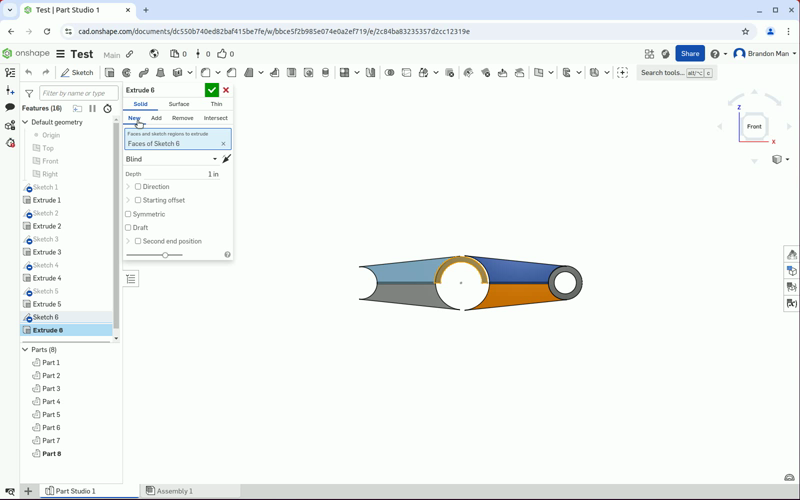
key(tab, 4)
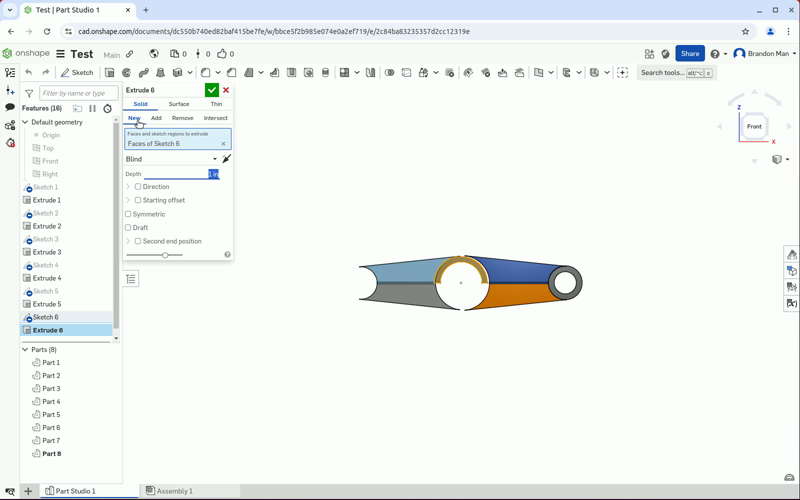
text(10.591)
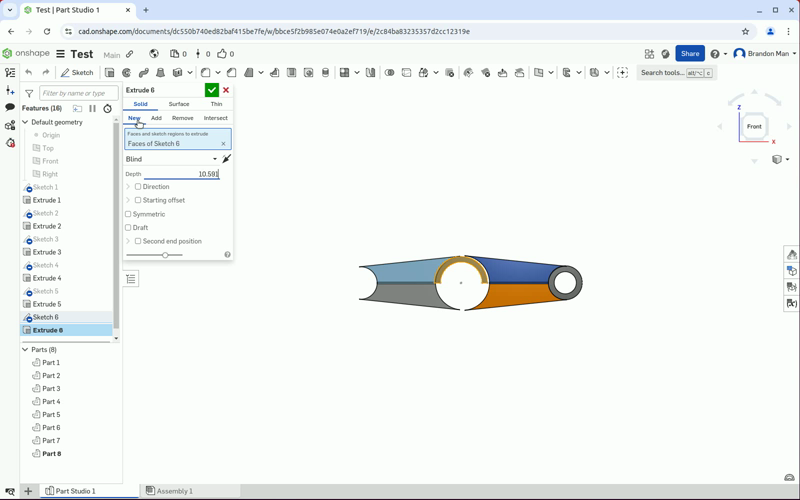
key(enter)
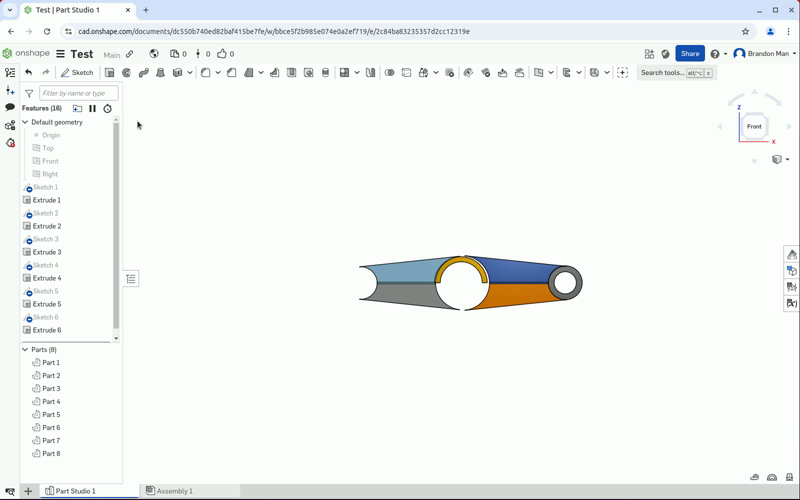
key(shift+h)
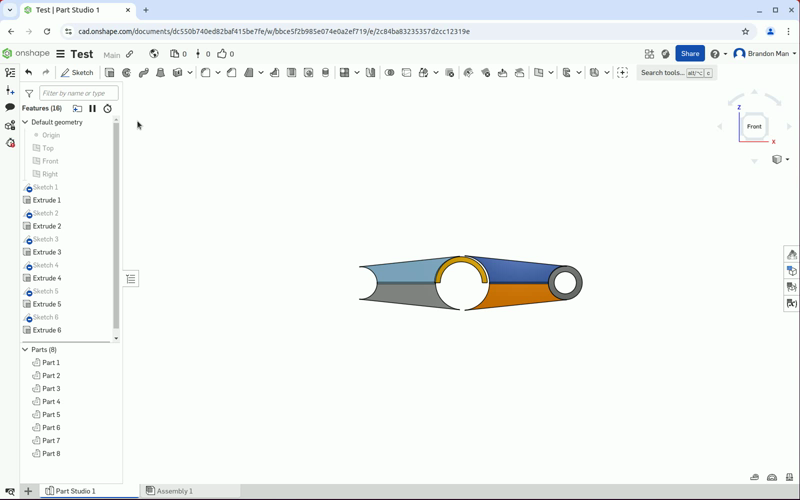
key(shift+h)
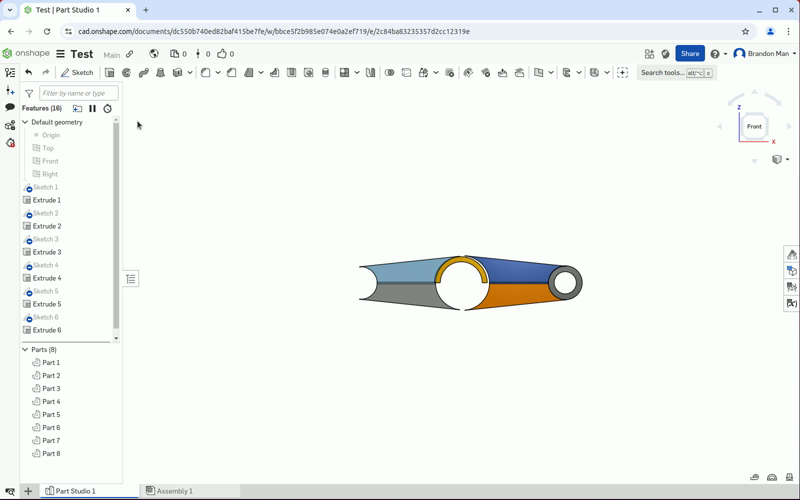
mouse_move(69, 189)
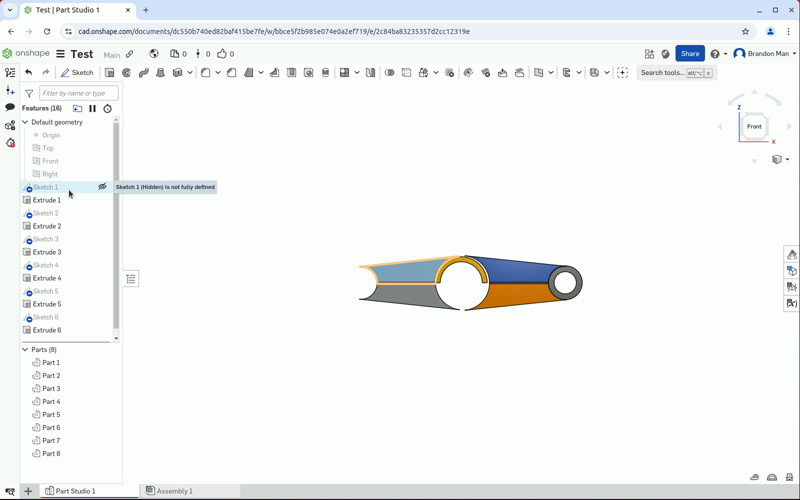
click(69, 189)
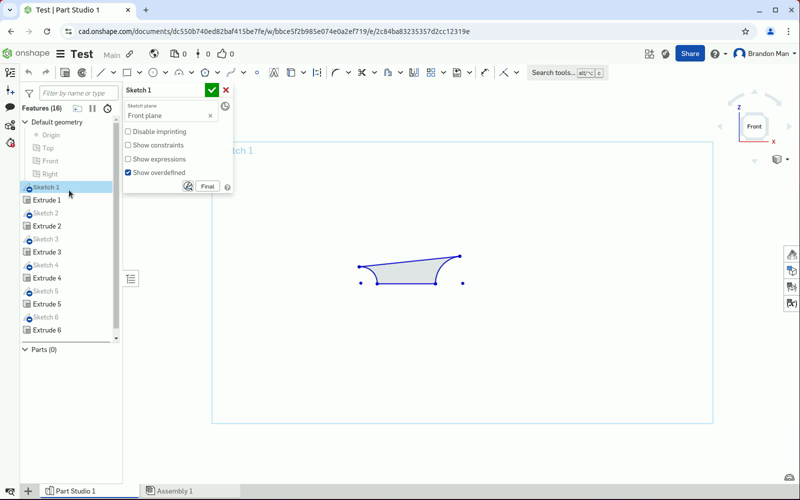
mouse_move(229, 92)
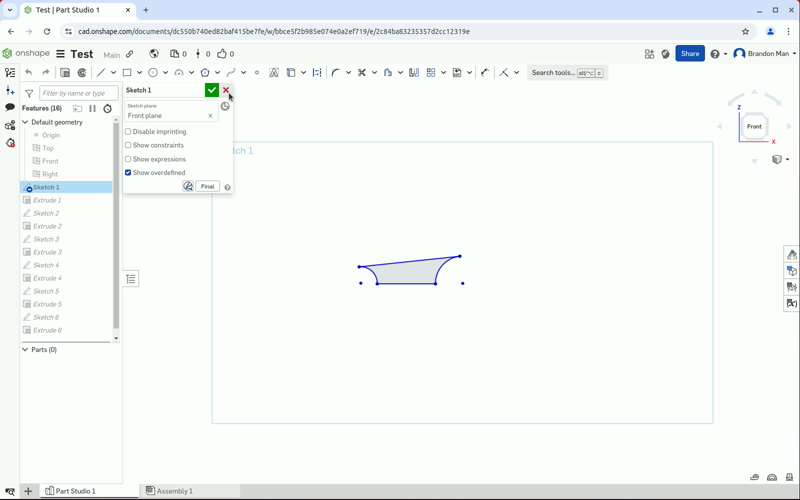
click(229, 92)
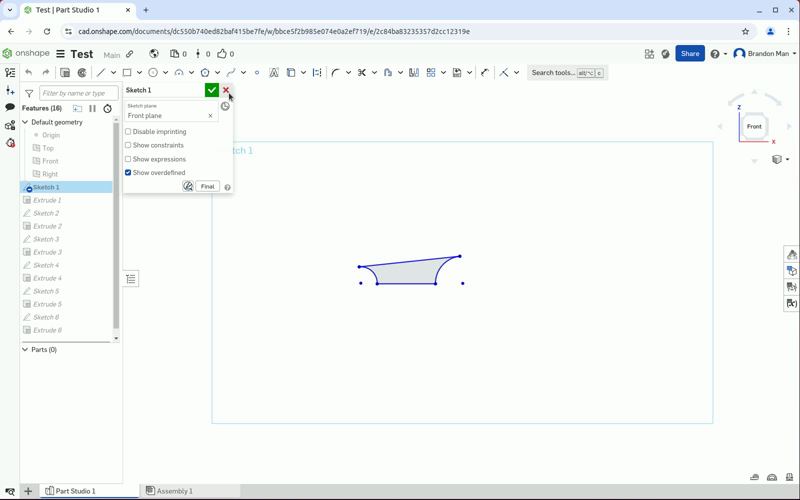
key(shift+s)
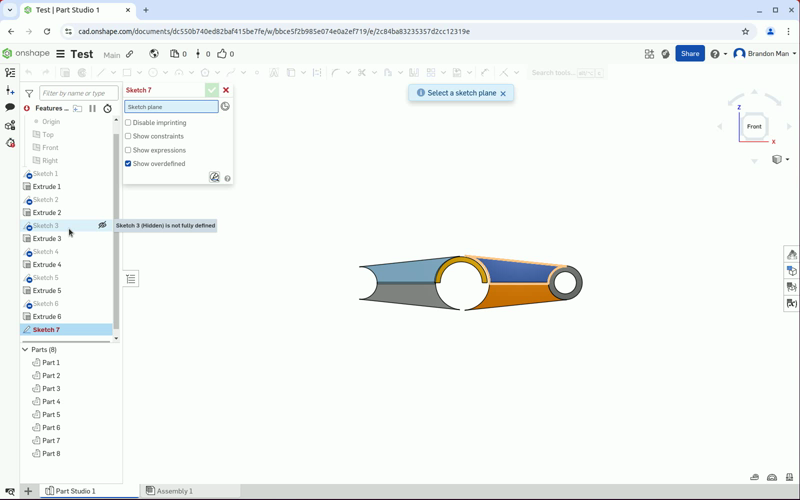
scroll(3)
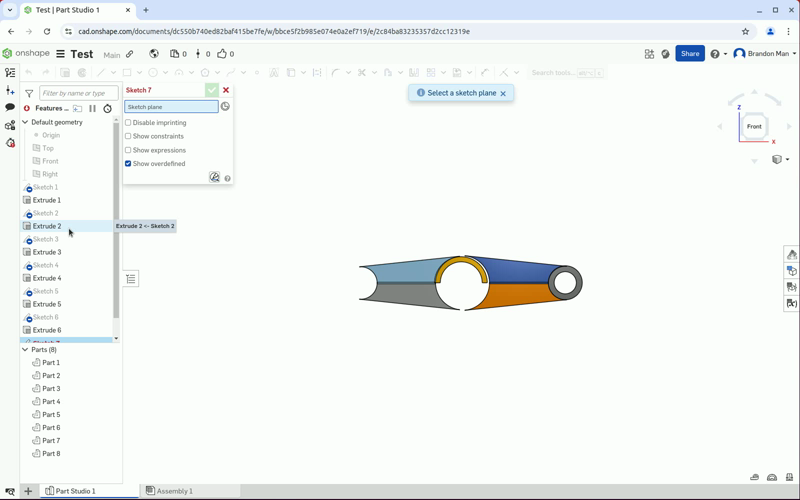
mouse_move(69, 163)
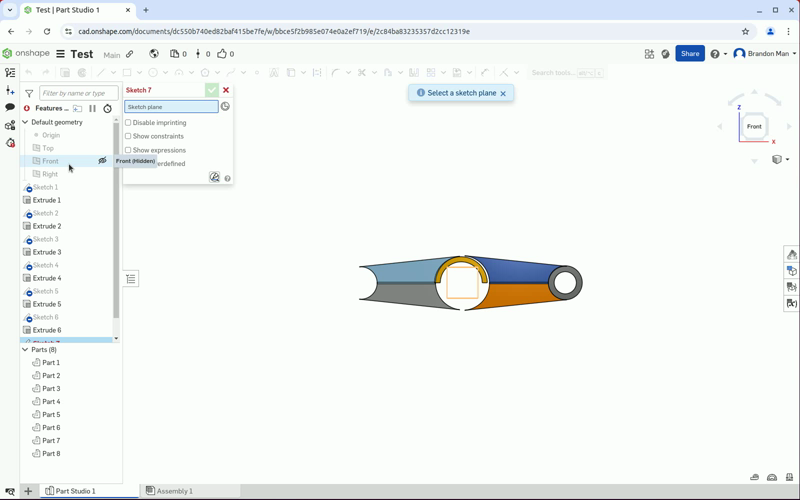
click(69, 163)
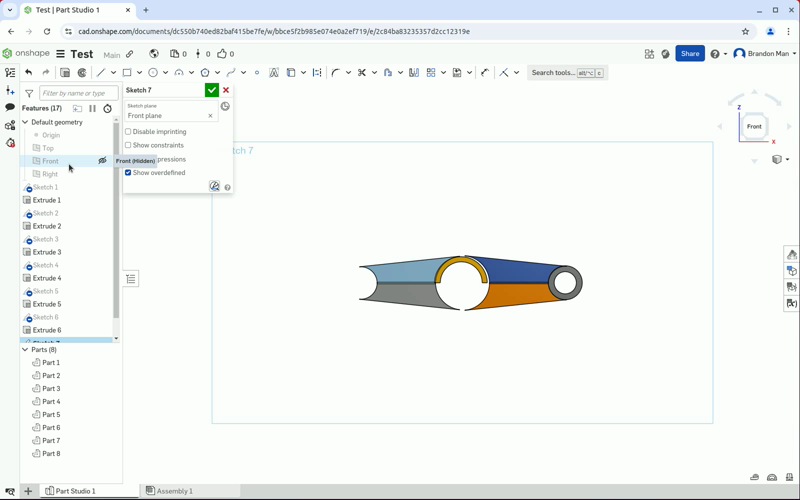
mouse_move(73, 352)
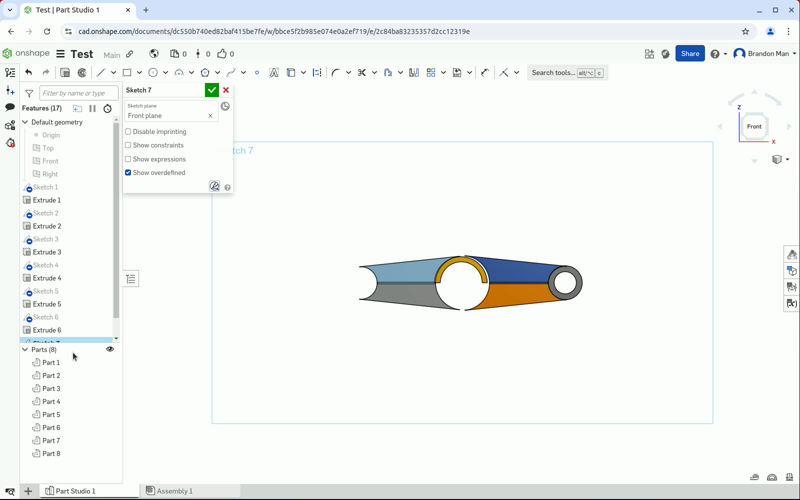
key(y)
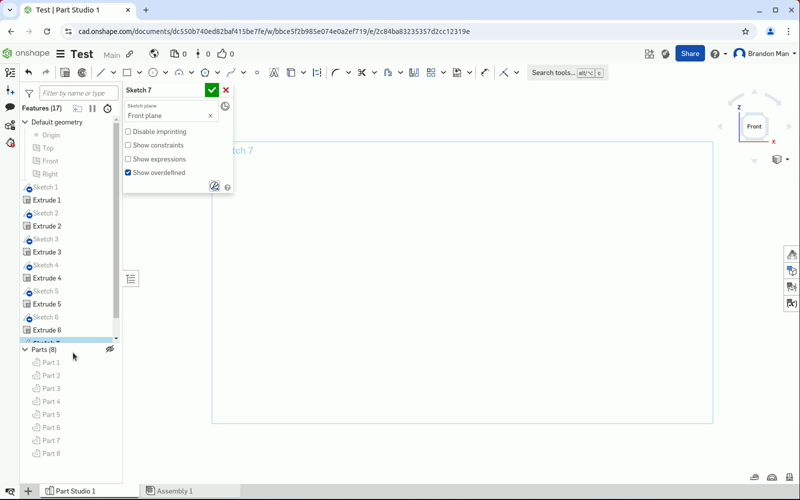
key(a)
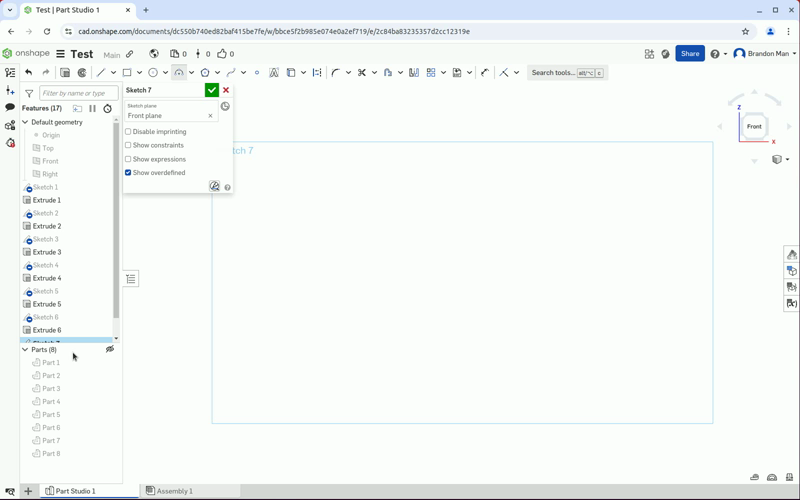
key_down(shift)
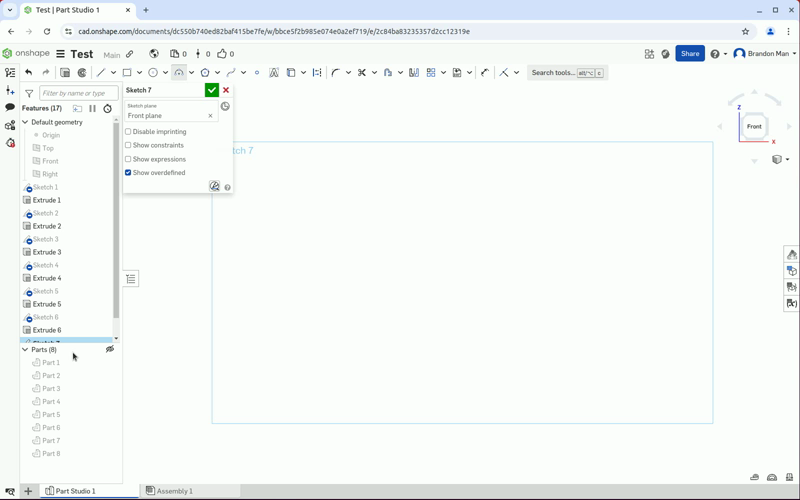
mouse_move(434, 282)
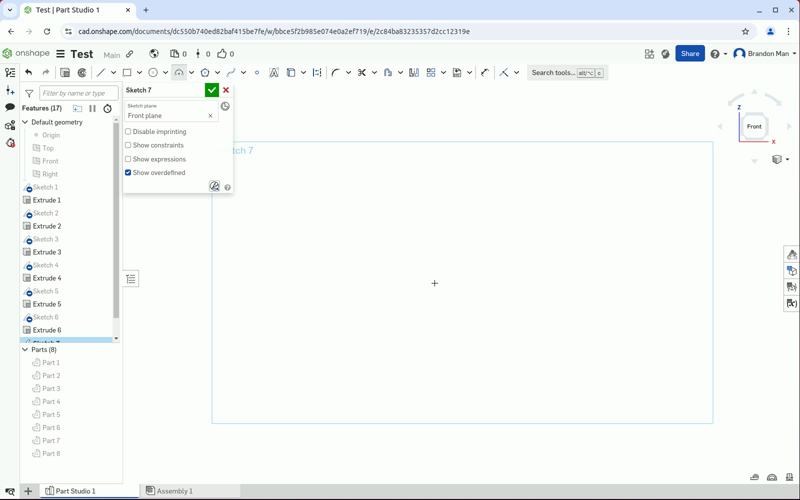
click(434, 282)
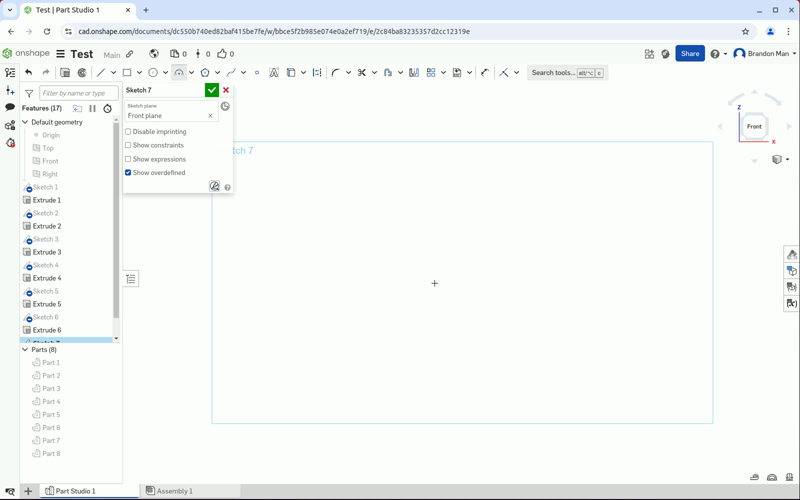
key_up(shift)
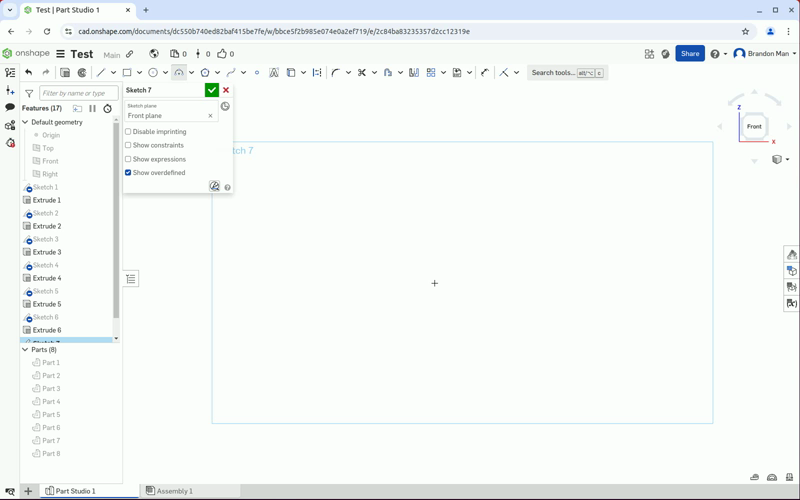
key_down(shift)
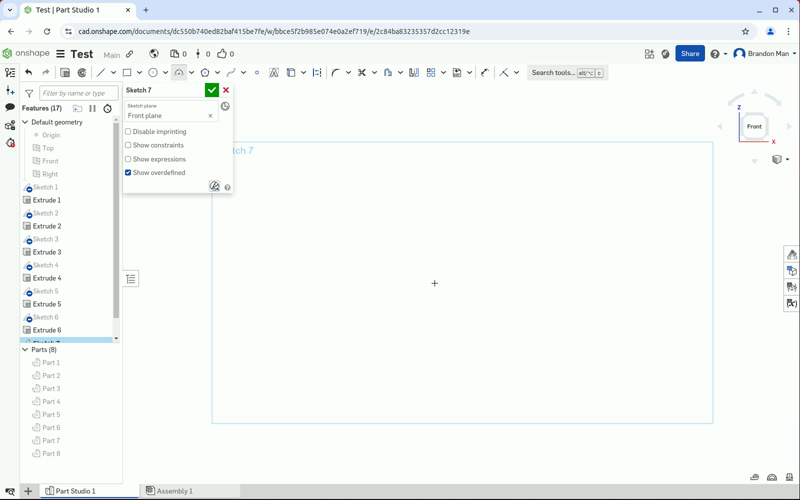
mouse_move(487, 282)
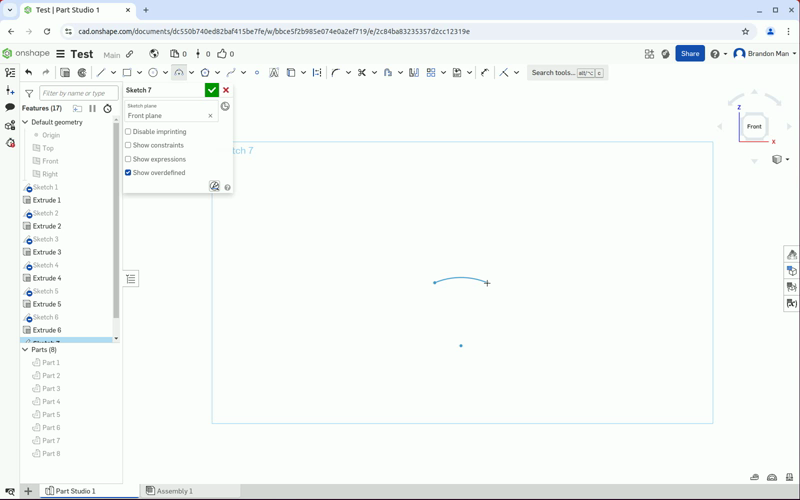
click(487, 282)
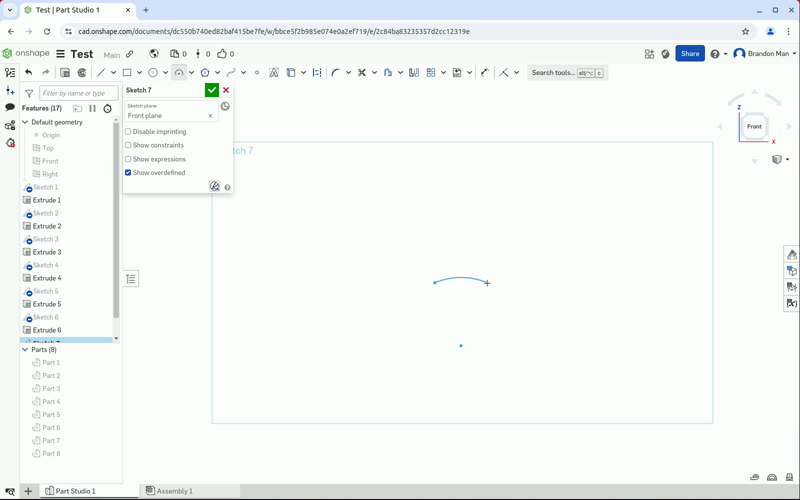
mouse_move(461, 309)
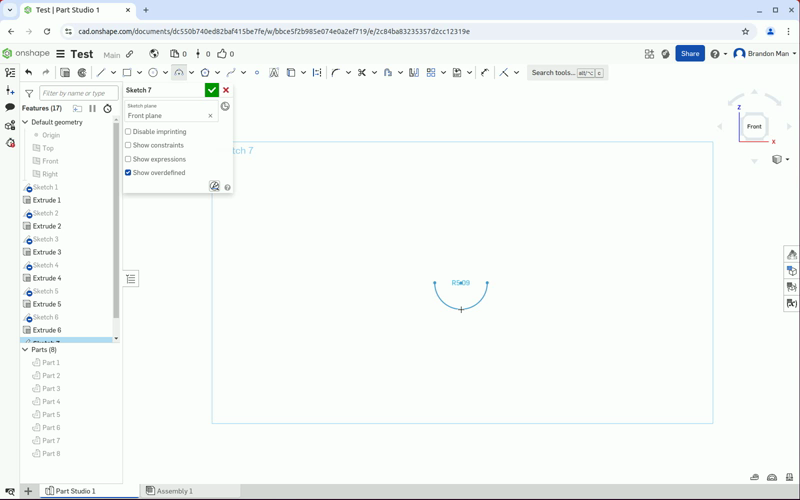
click(461, 309)
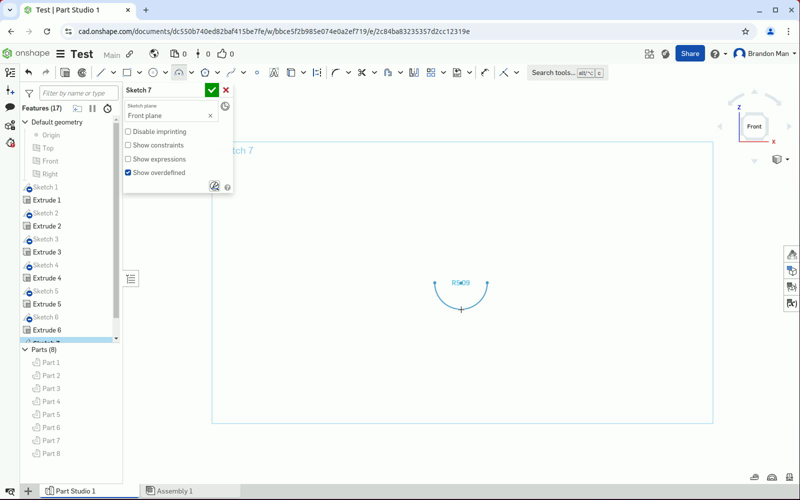
key_up(shift)
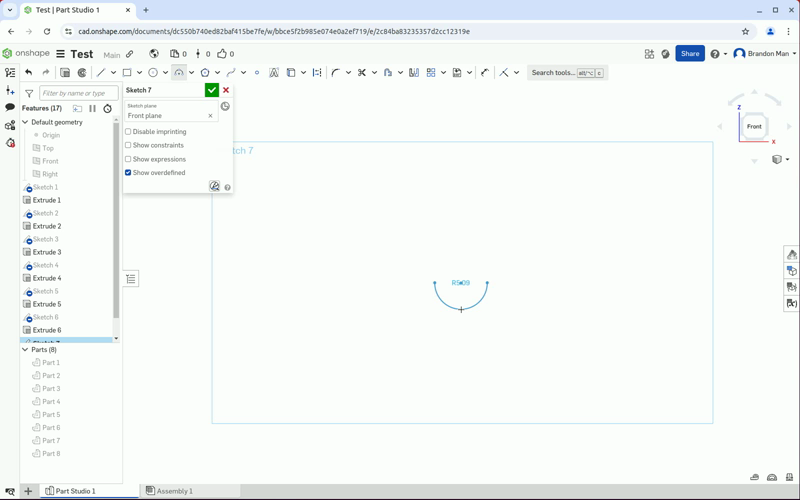
key(esc)
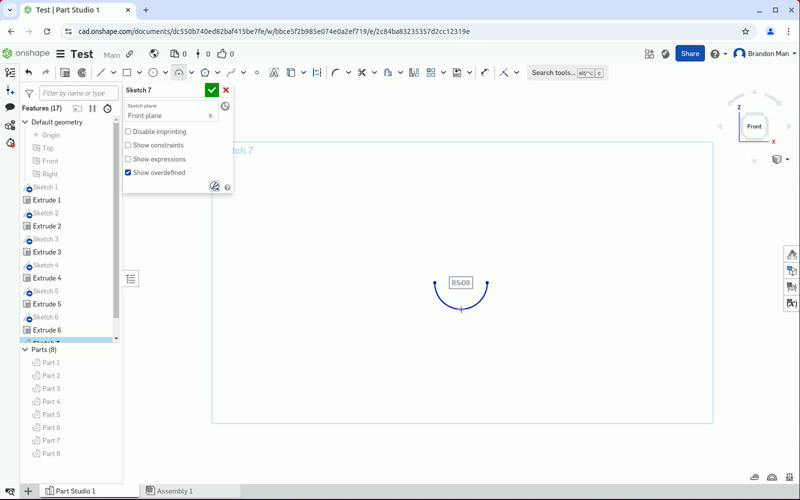
key(l)
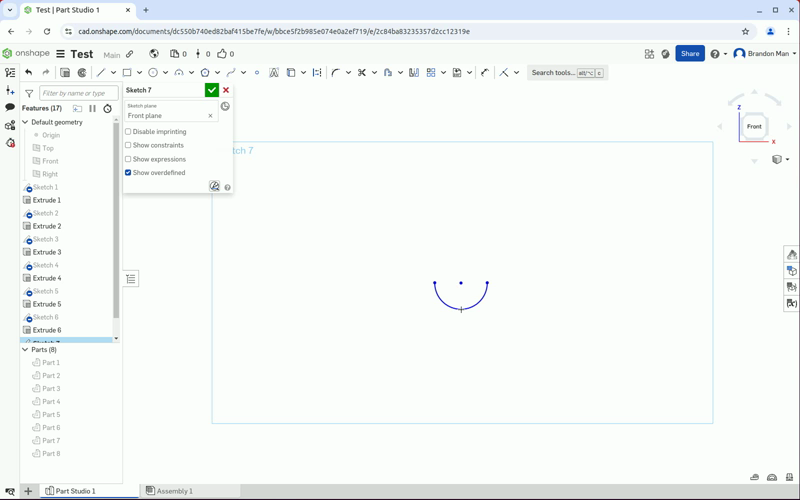
mouse_move(487, 282)
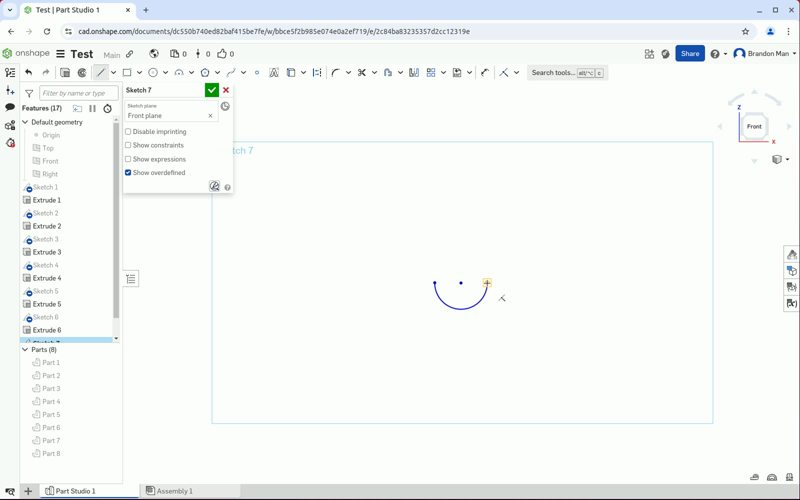
click(487, 282)
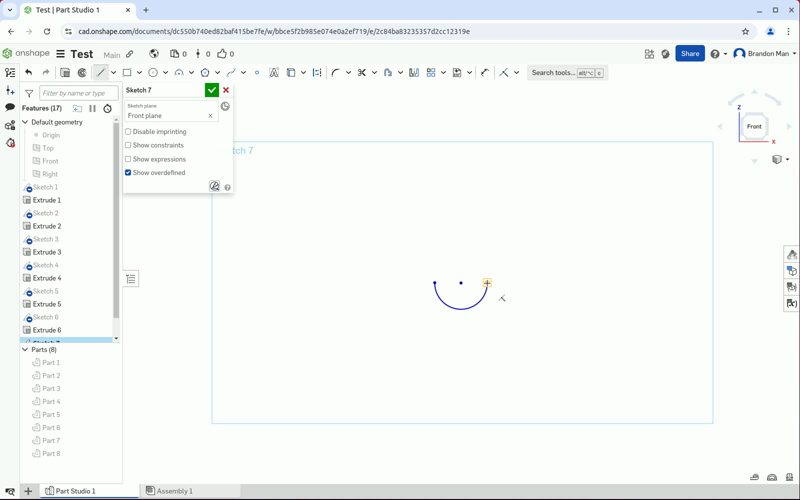
key_down(shift)
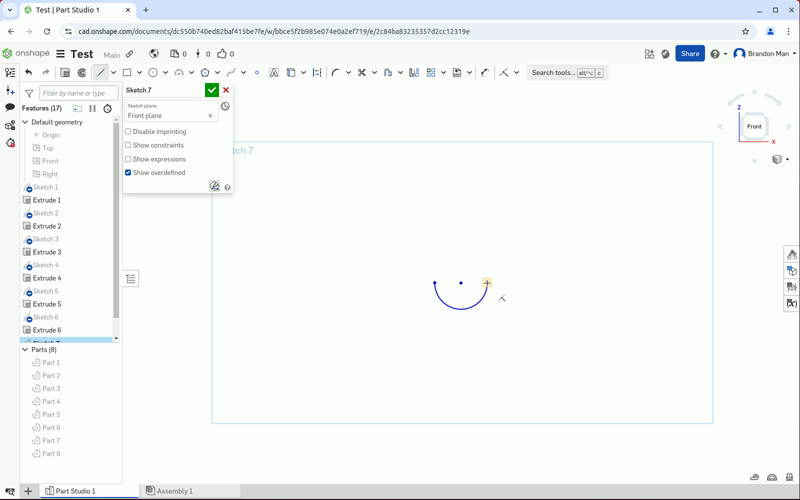
mouse_move(517, 282)
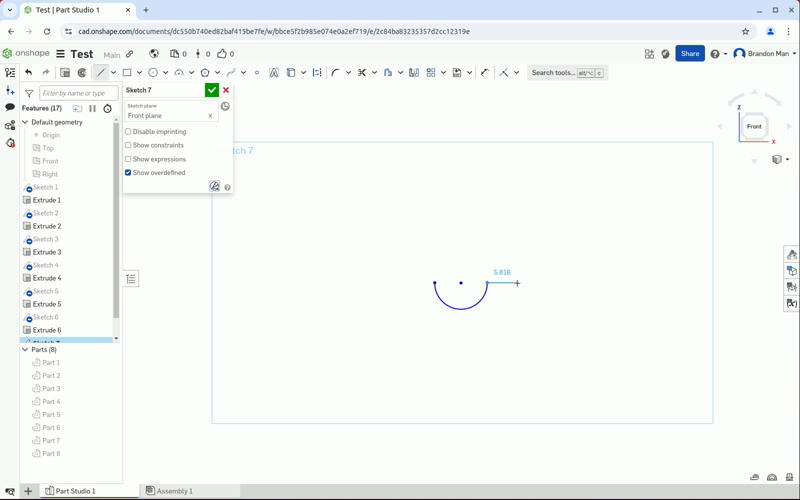
mouse_move(482, 282)
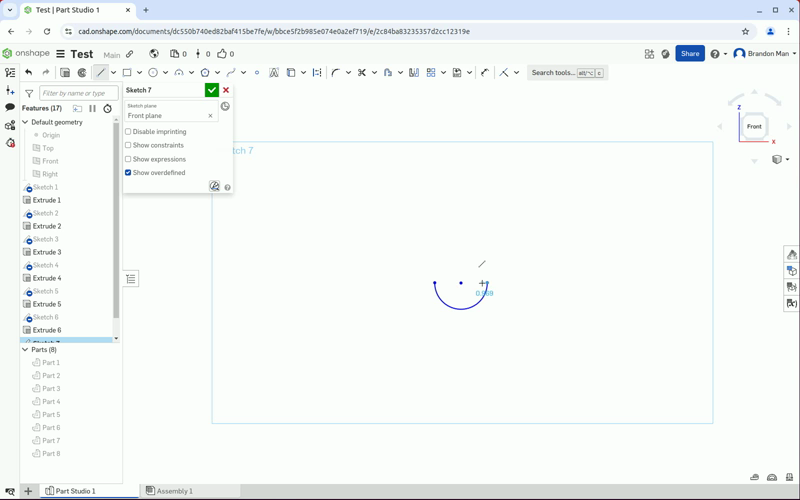
scroll(6)
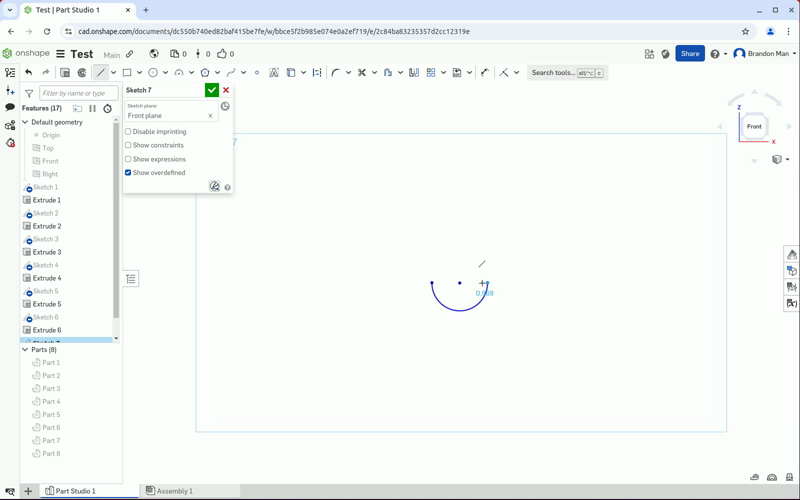
scroll(6)
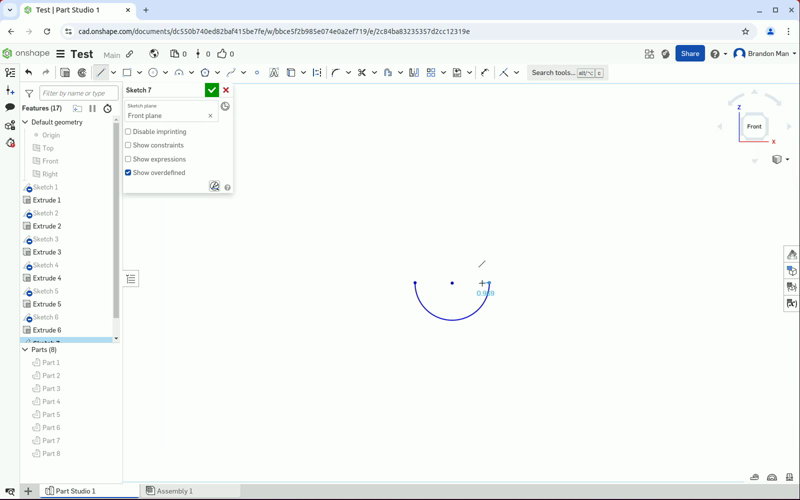
scroll(6)
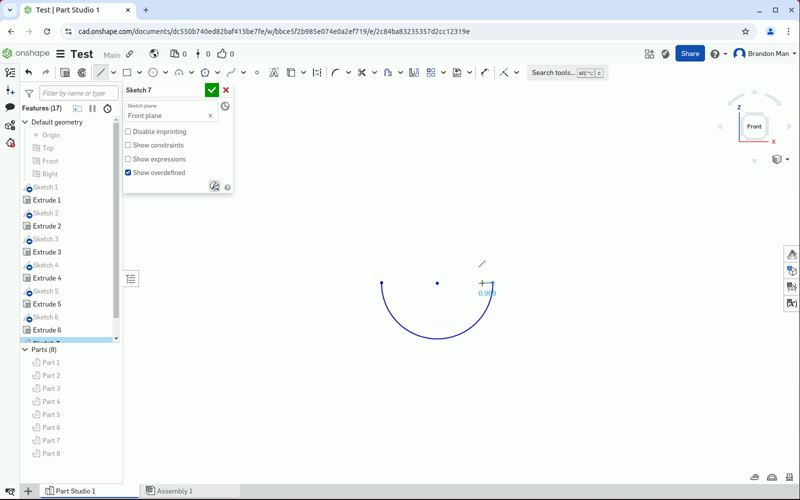
scroll(6)
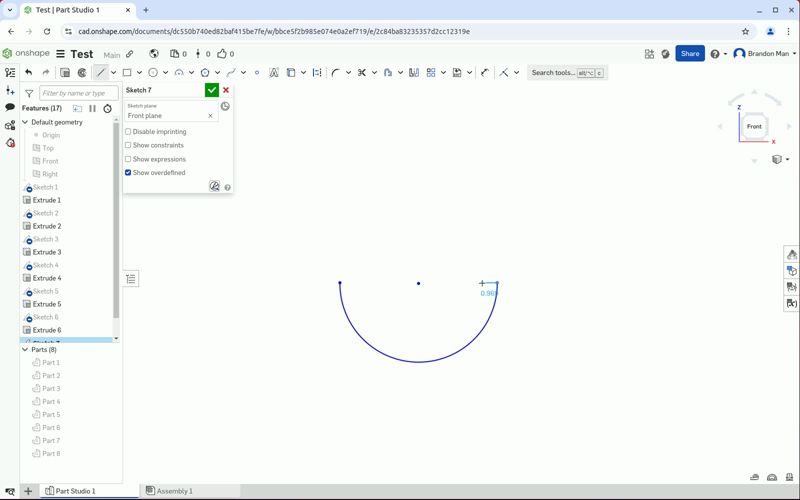
scroll(6)
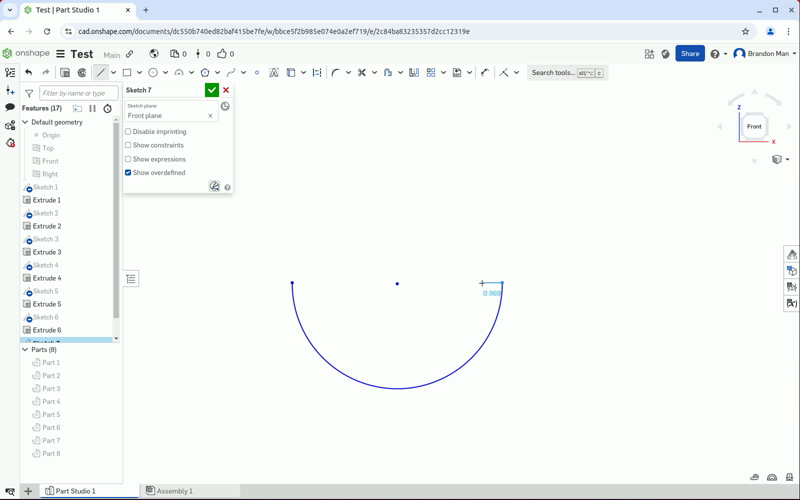
scroll(6)
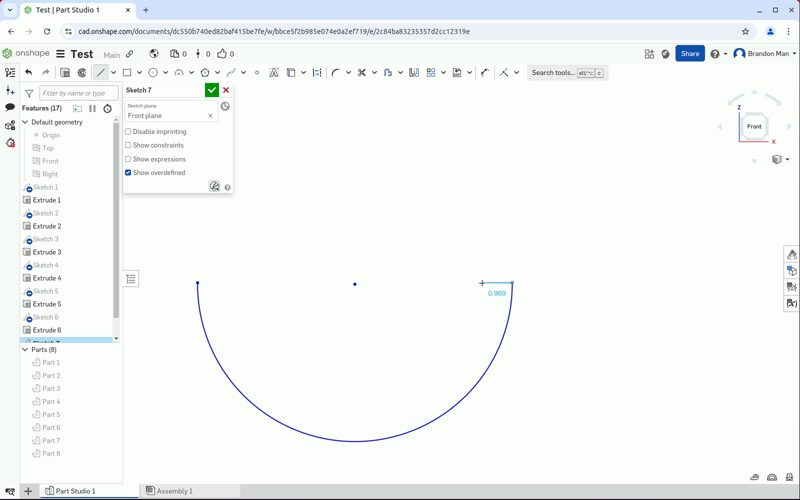
scroll(6)
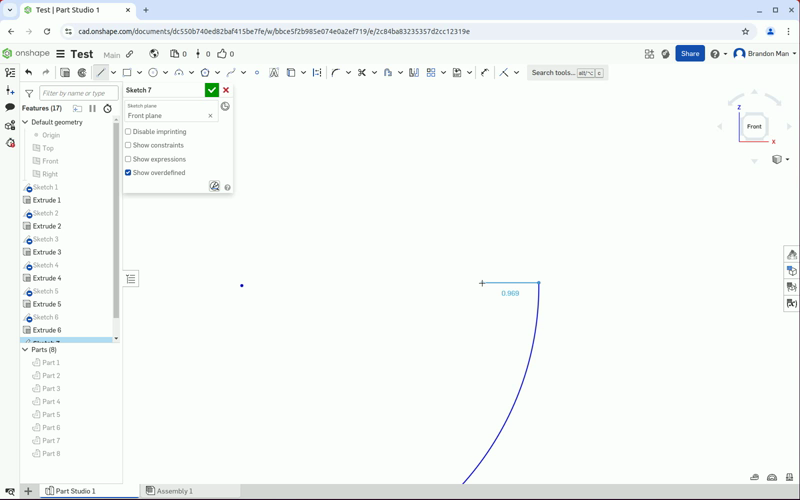
click(482, 282)
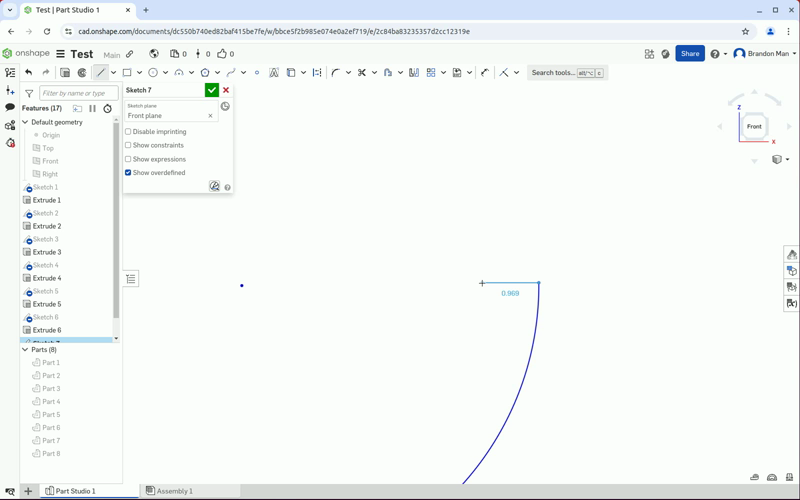
scroll(-6)
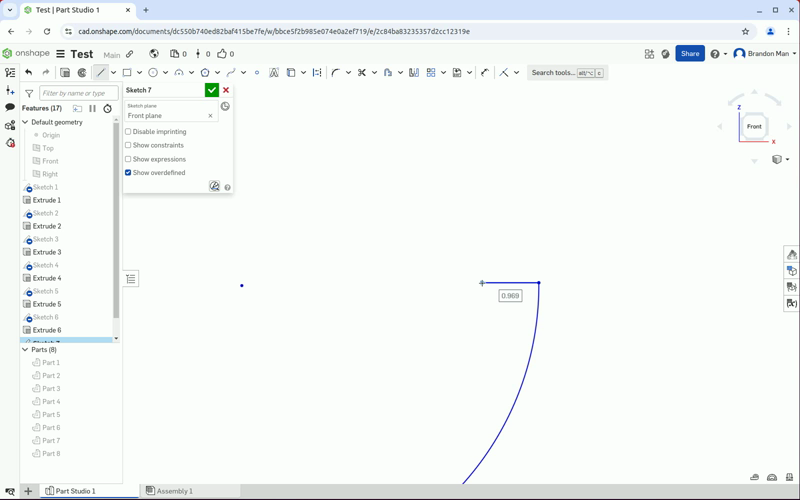
scroll(-6)
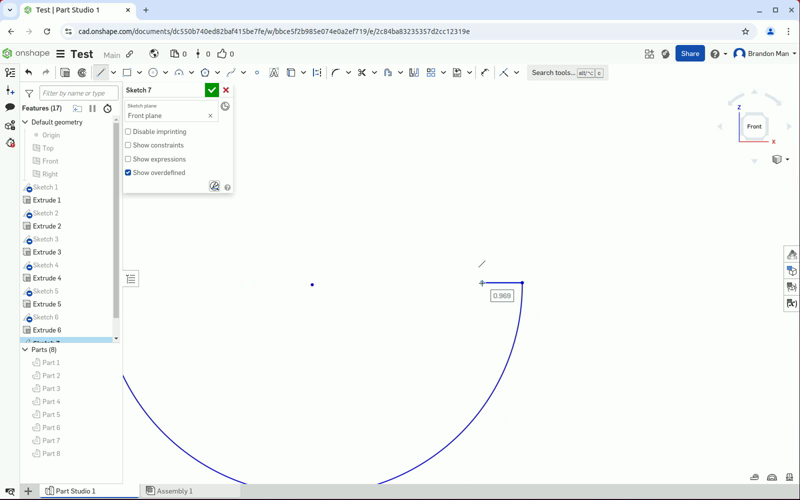
scroll(-6)
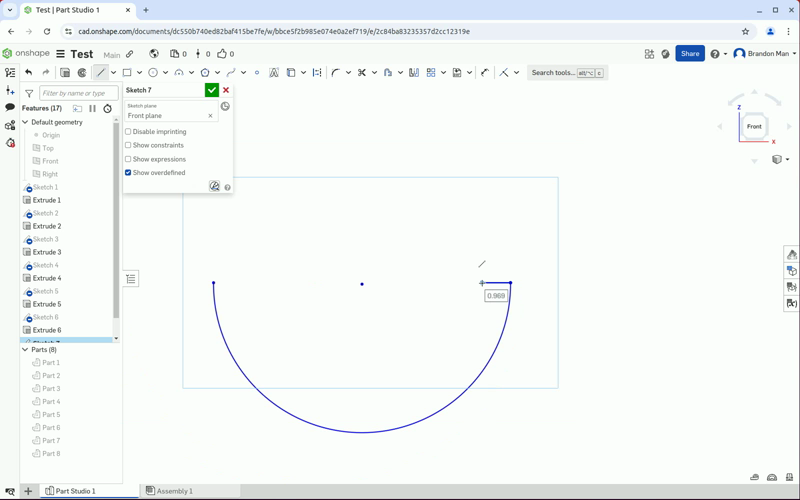
scroll(-6)
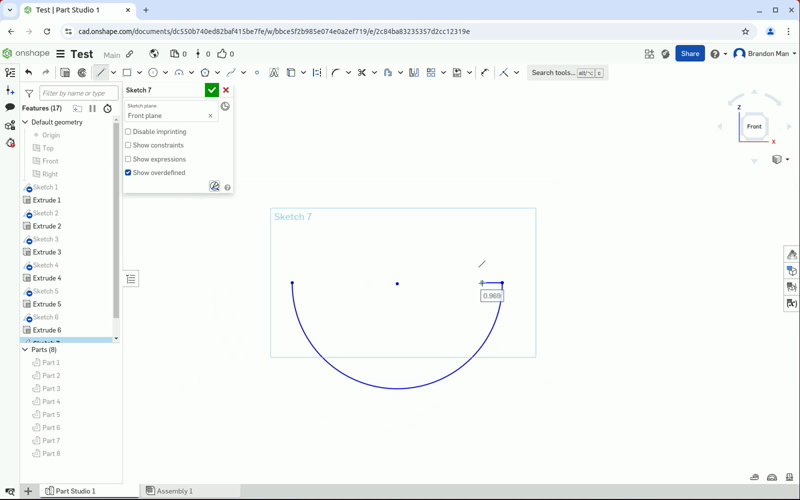
scroll(-6)
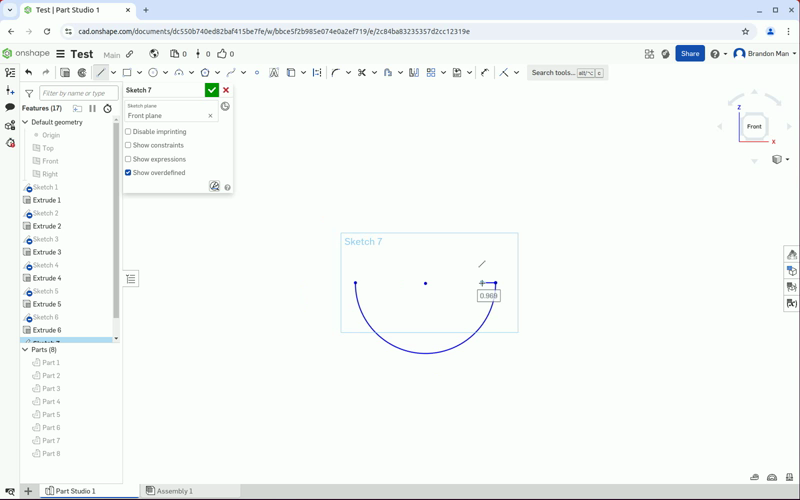
scroll(-6)
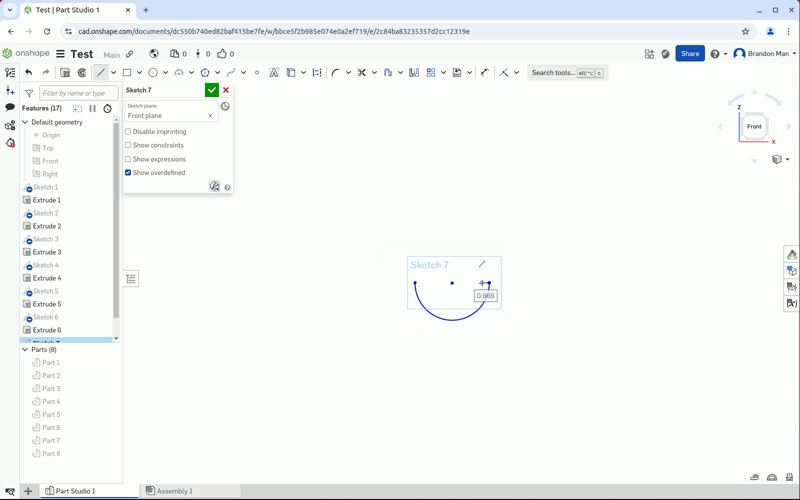
scroll(-6)
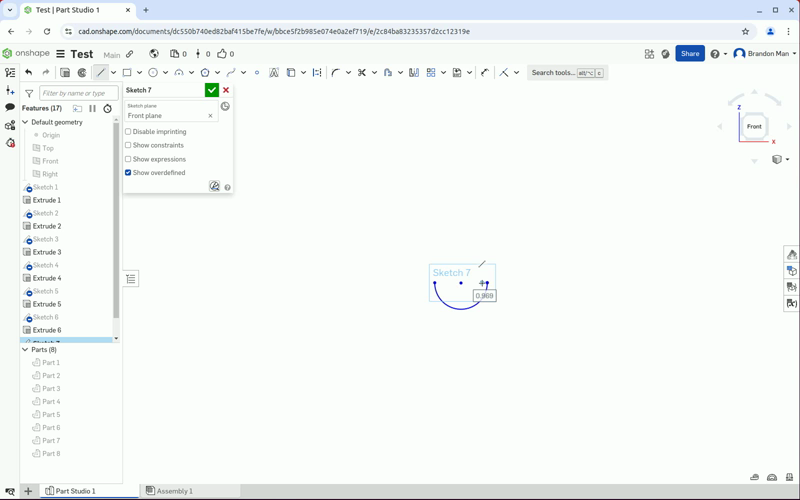
key_up(shift)
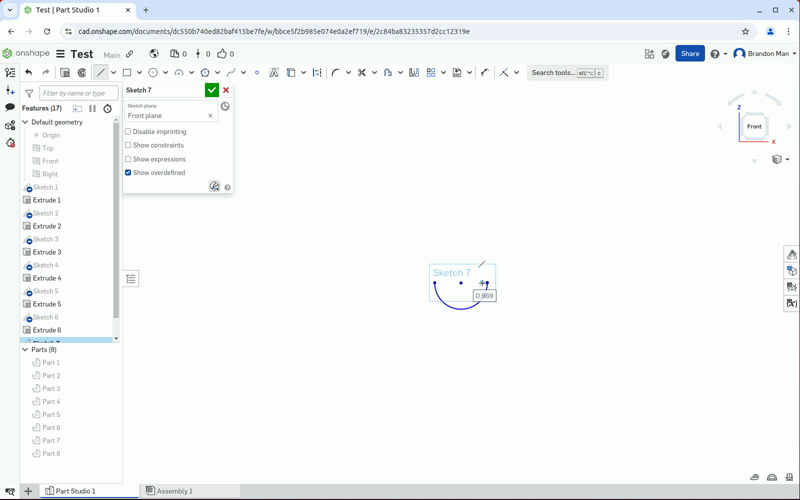
key(esc)
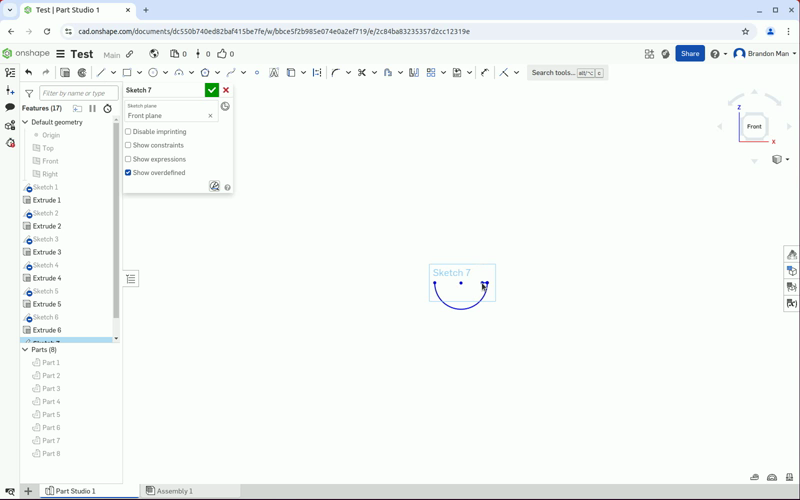
key(a)
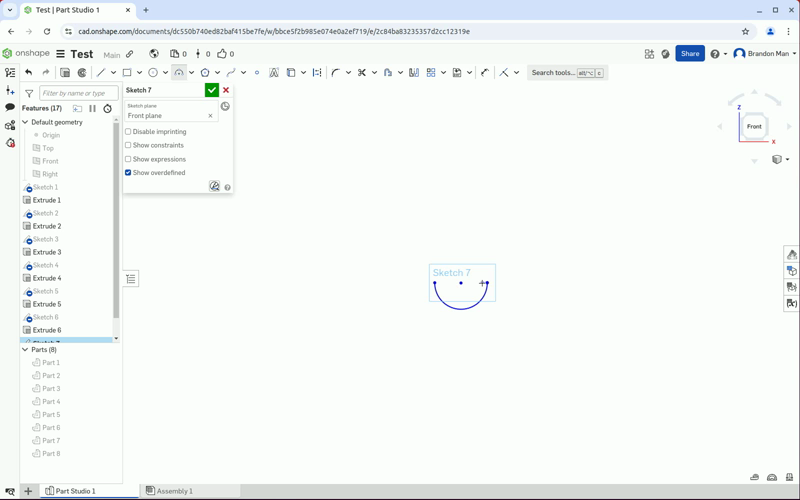
mouse_move(482, 282)
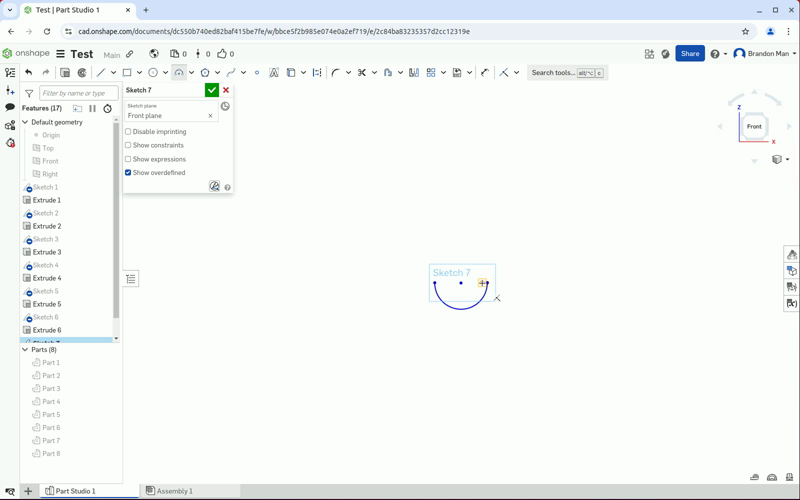
click(482, 282)
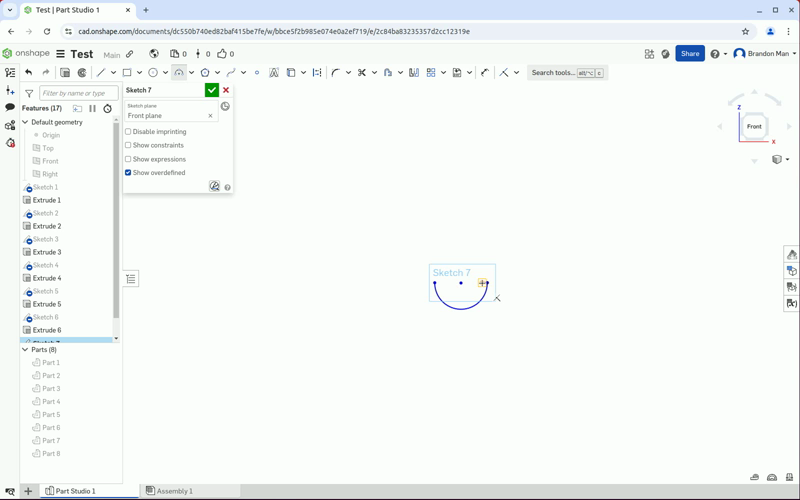
key_down(shift)
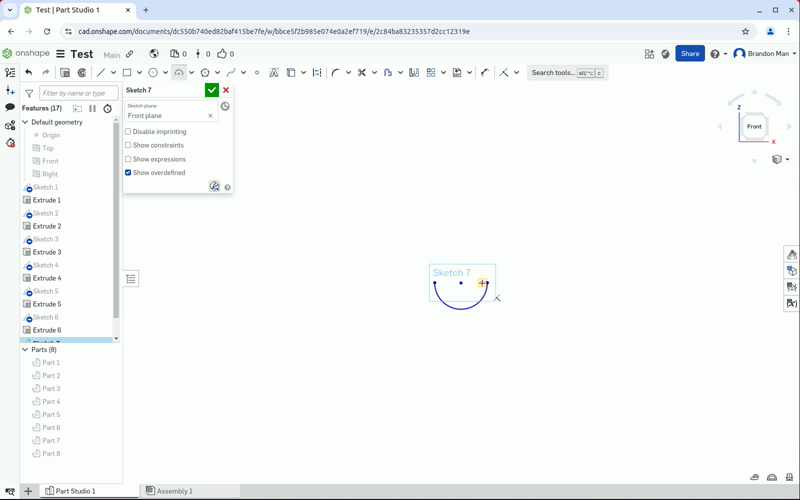
mouse_move(440, 282)
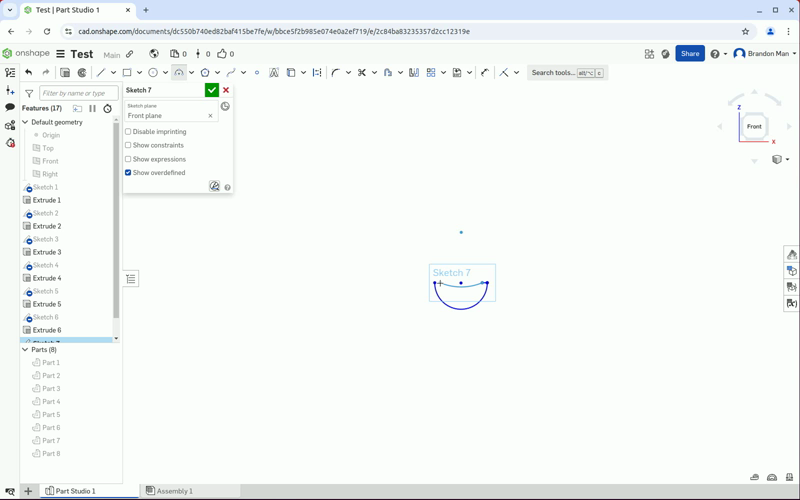
click(440, 282)
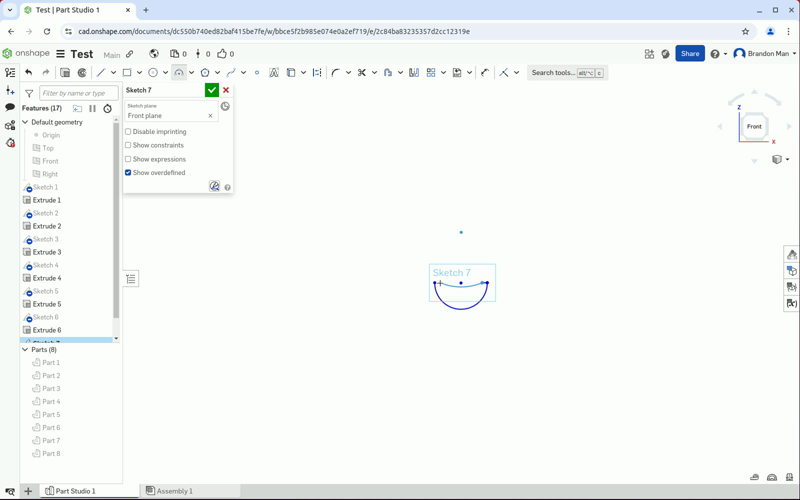
mouse_move(461, 303)
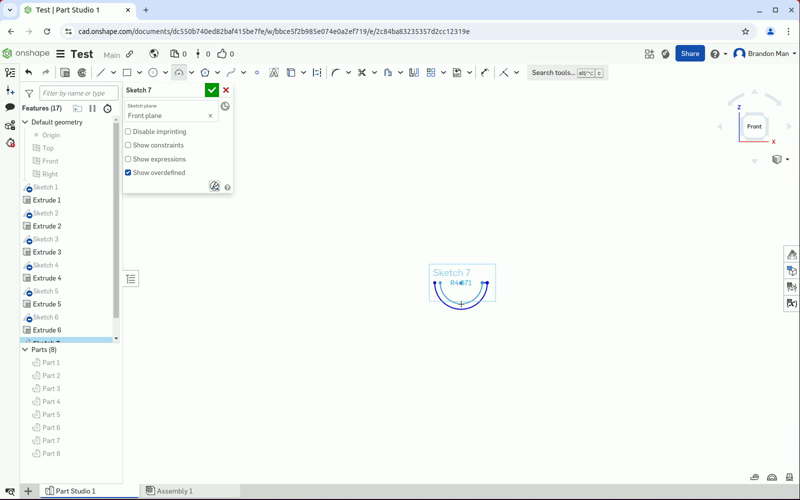
click(461, 303)
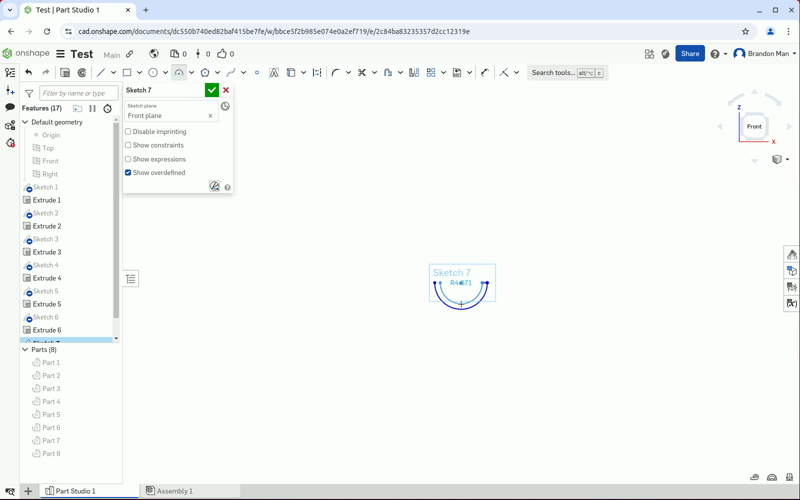
key_up(shift)
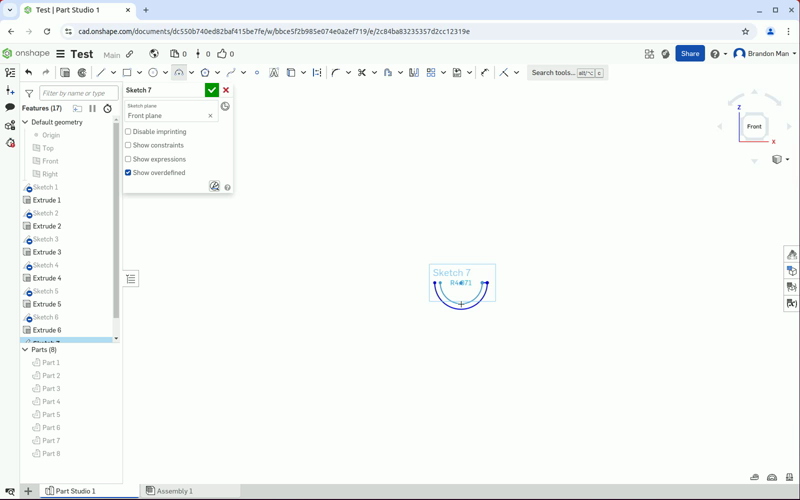
key(esc)
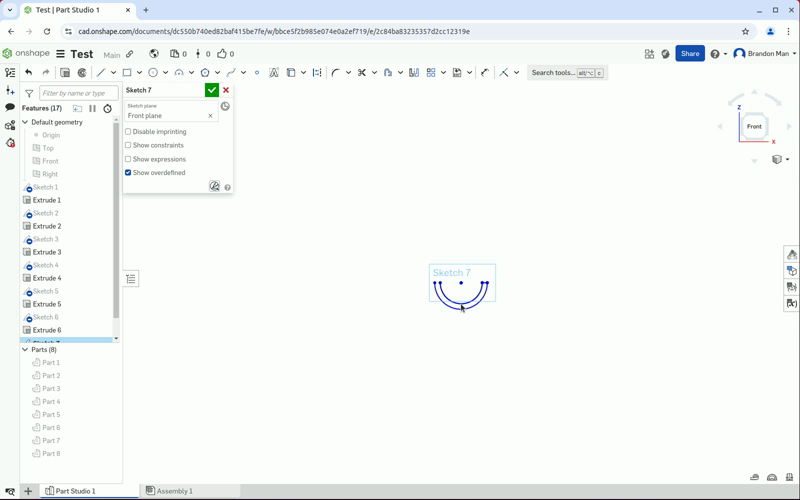
key(l)
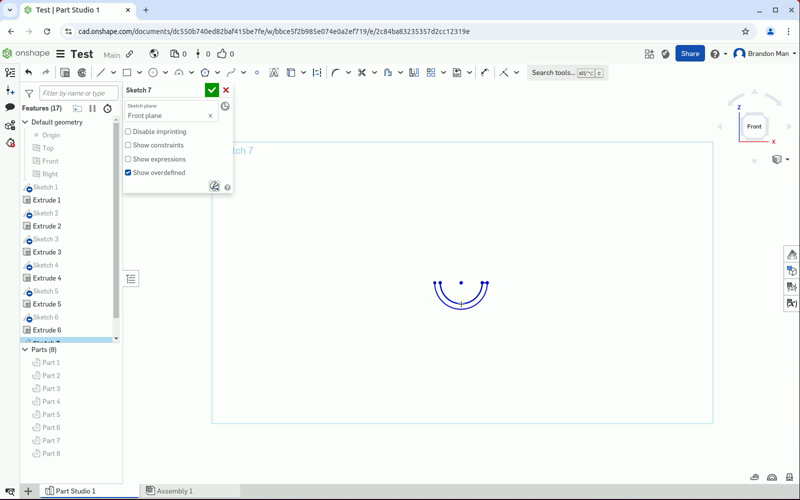
mouse_move(440, 282)
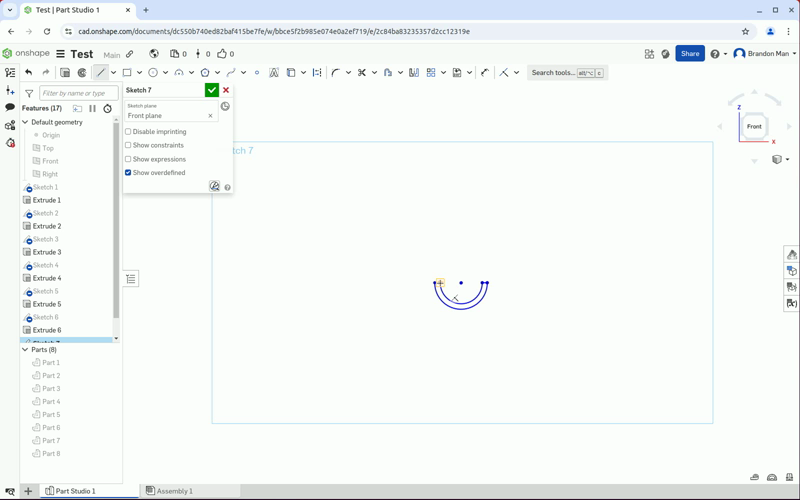
click(440, 282)
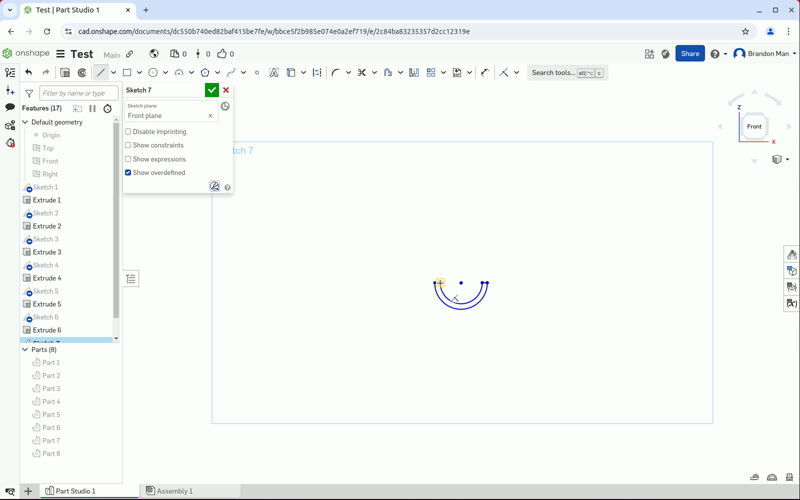
mouse_move(470, 282)
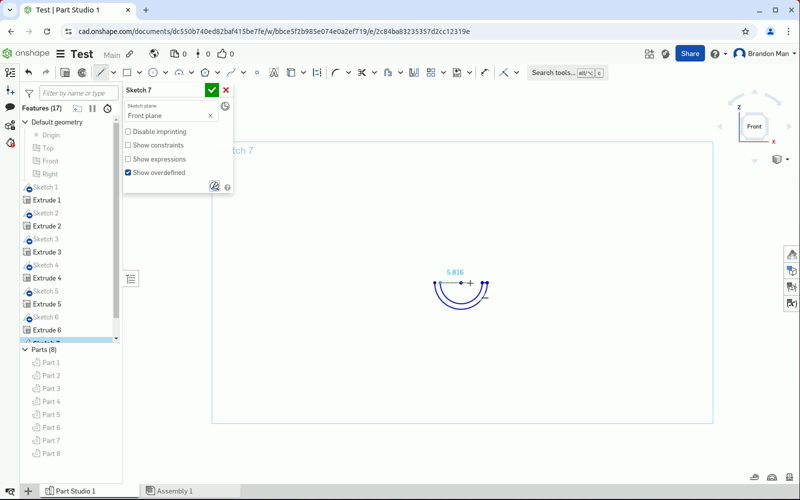
key_down(shift)
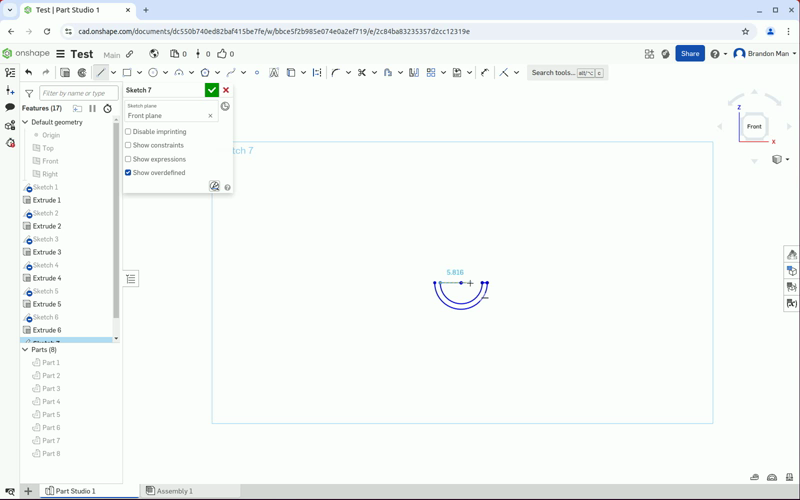
mouse_move(434, 282)
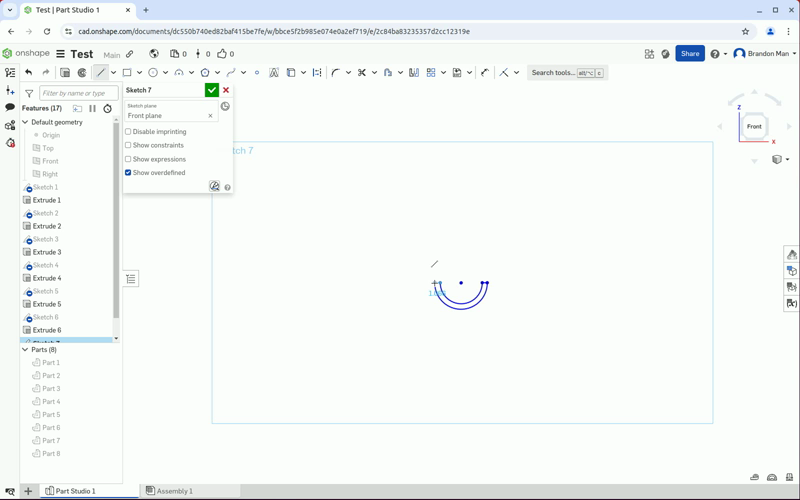
scroll(6)
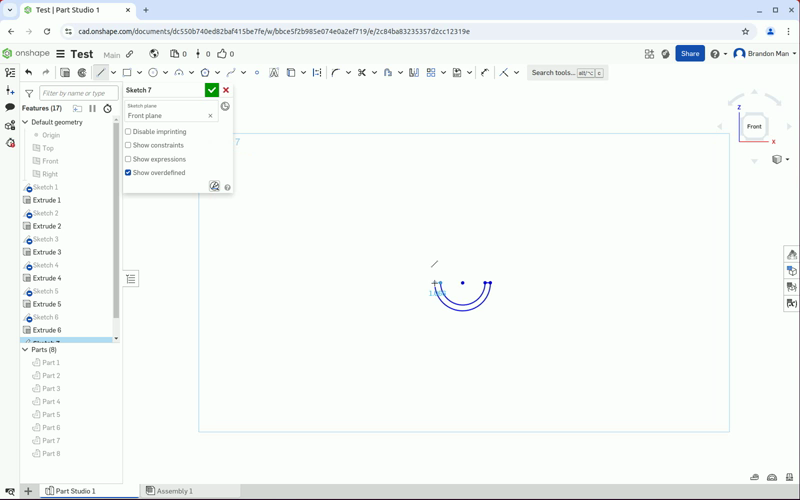
scroll(6)
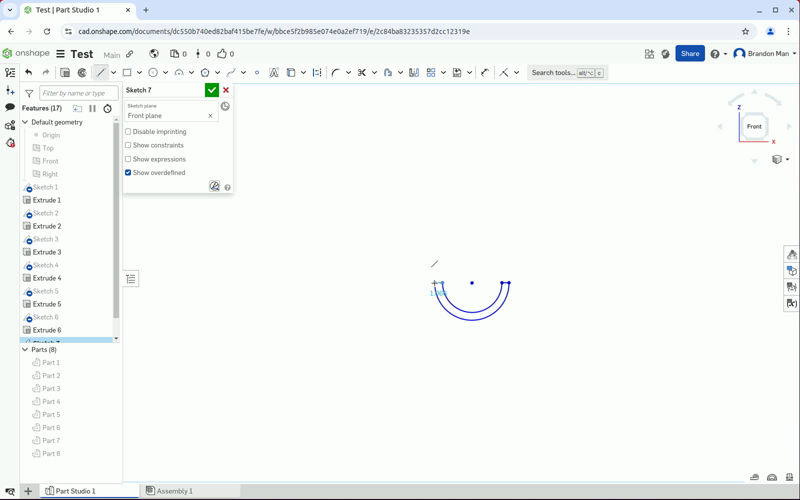
scroll(6)
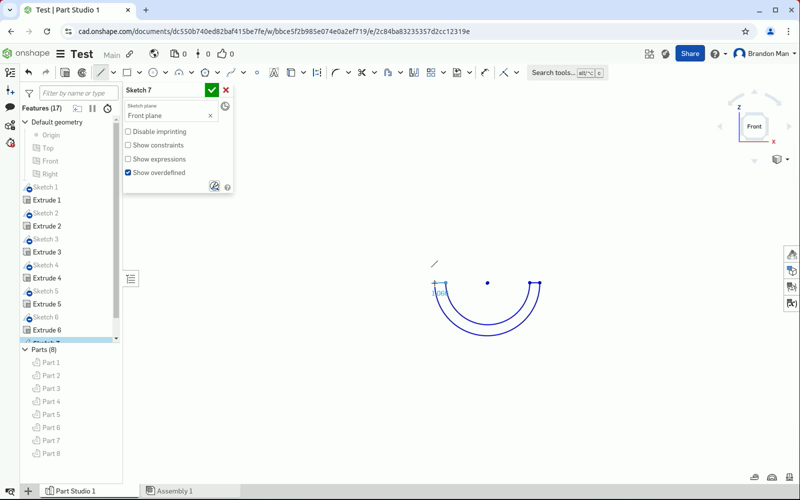
scroll(6)
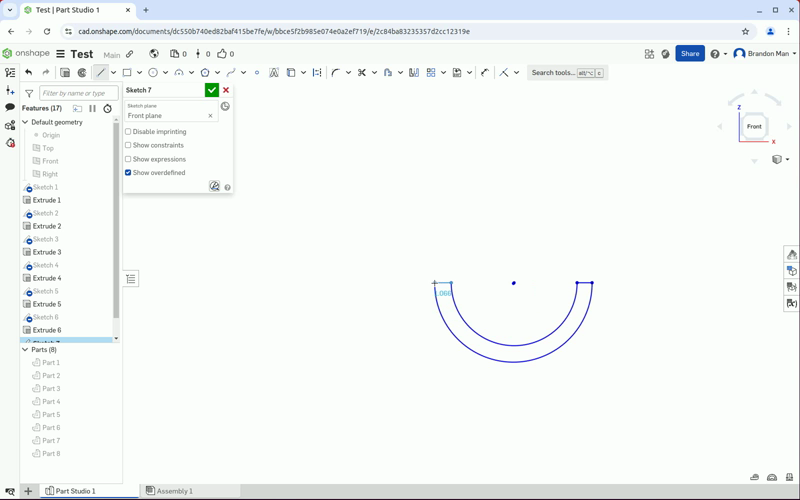
scroll(6)
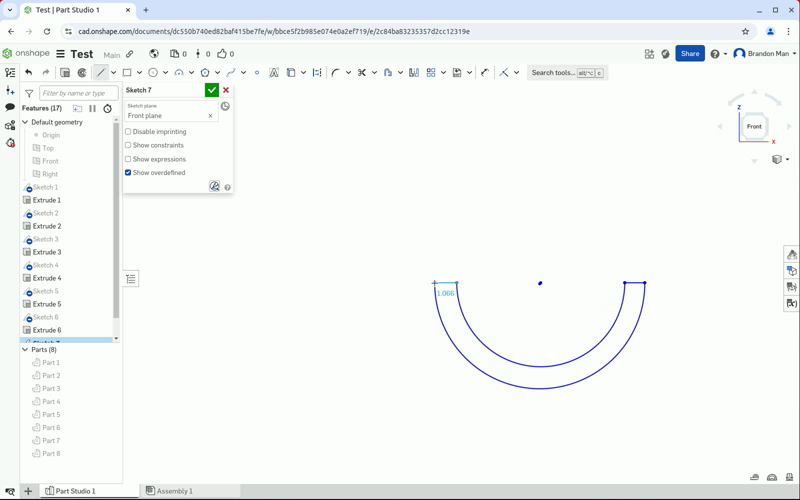
scroll(6)
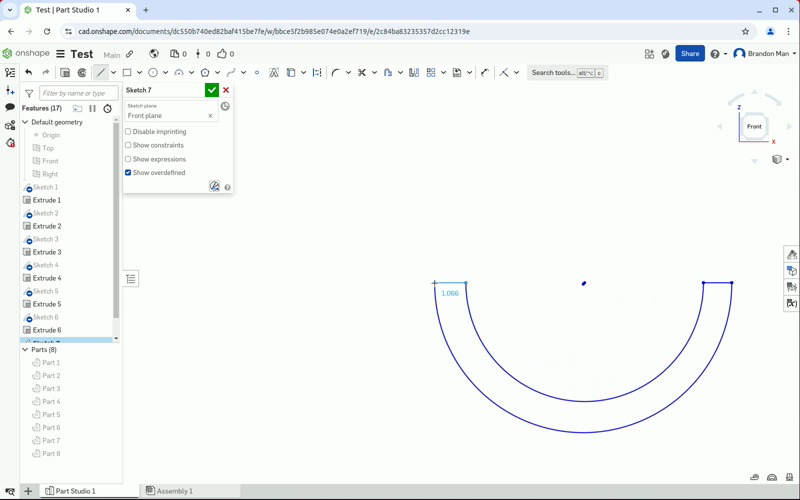
scroll(6)
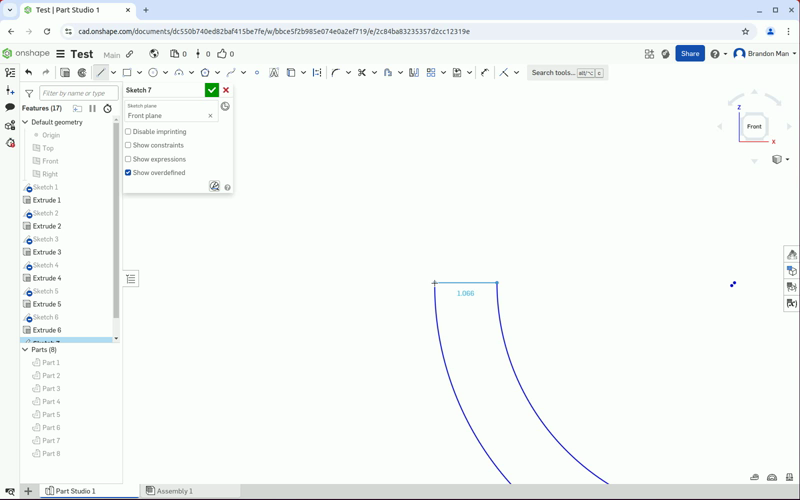
key_up(shift)
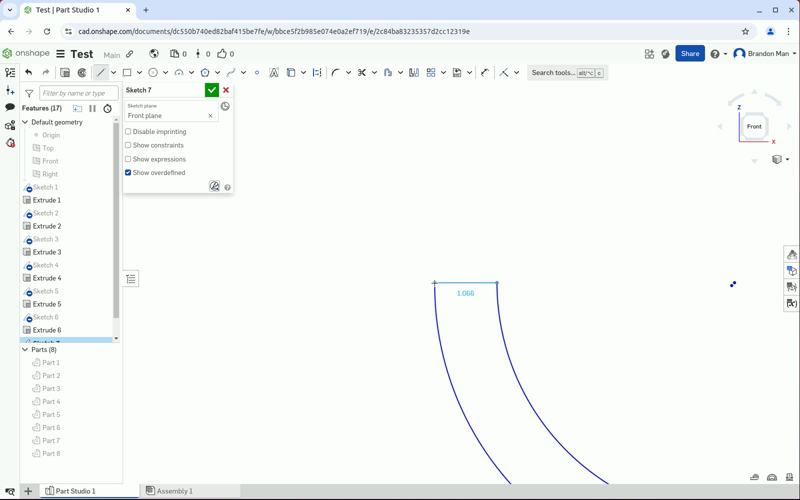
click(434, 282)
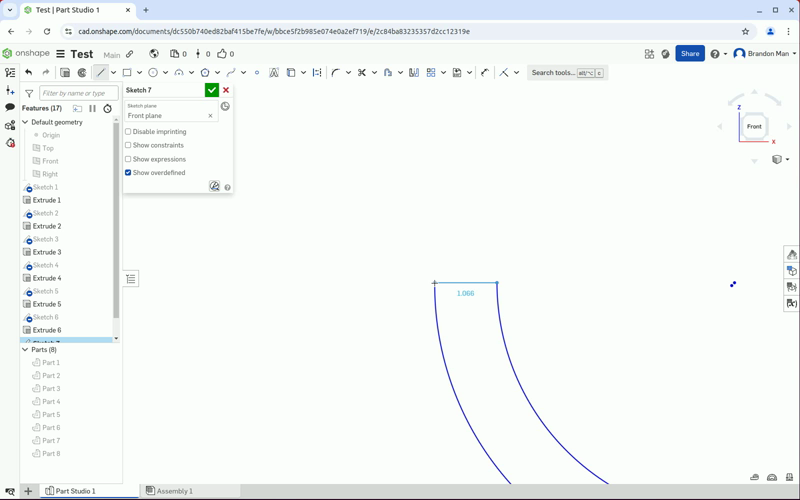
scroll(-6)
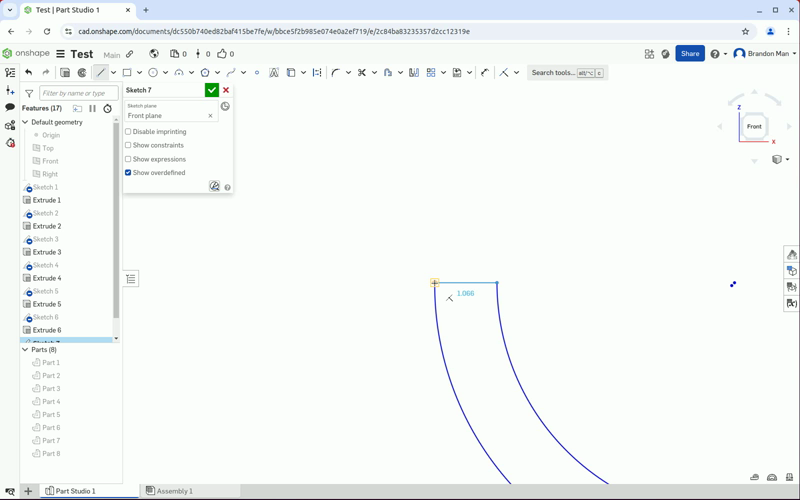
scroll(-6)
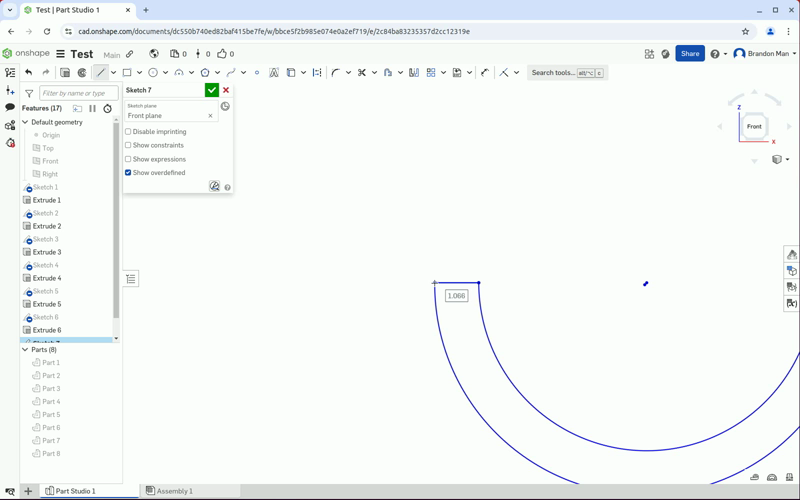
scroll(-6)
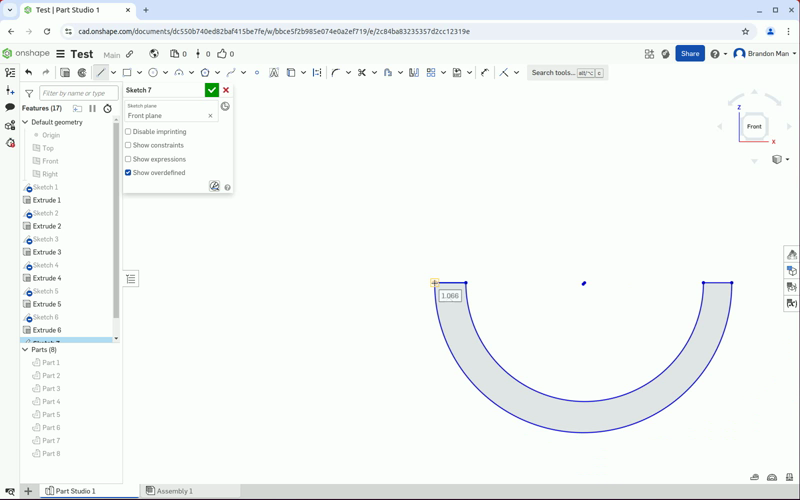
scroll(-6)
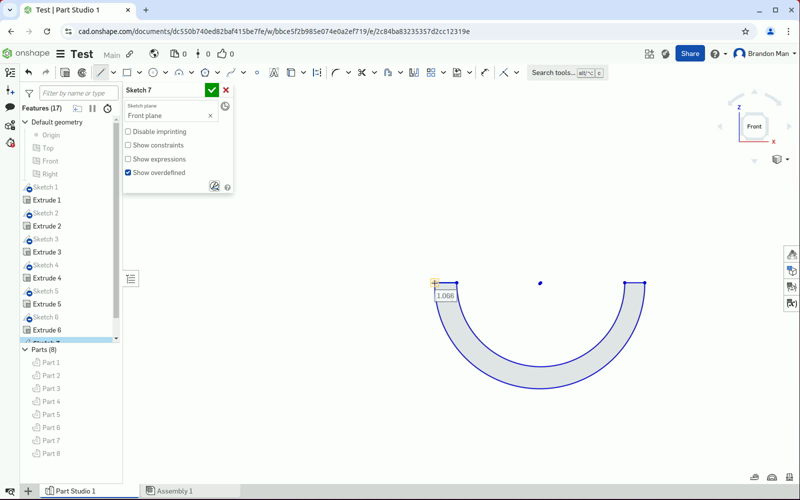
scroll(-6)
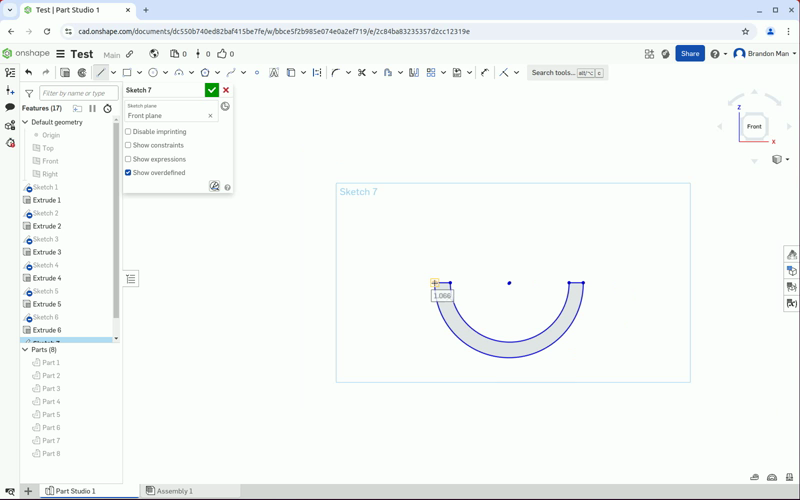
scroll(-6)
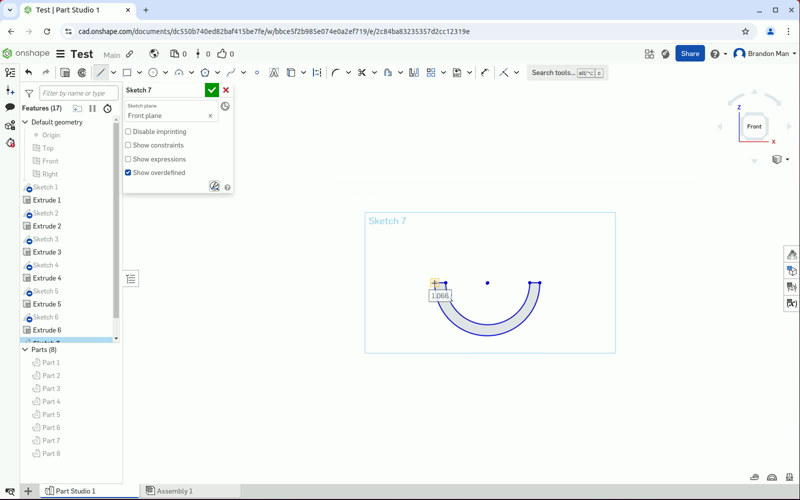
scroll(-6)
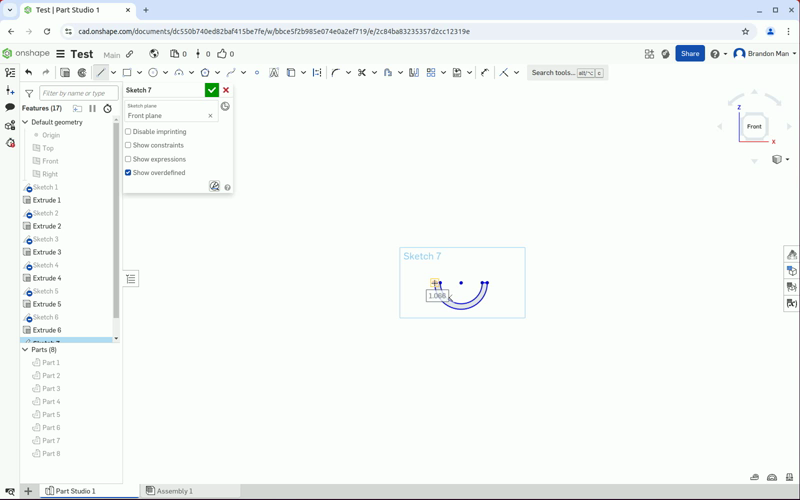
key(esc)
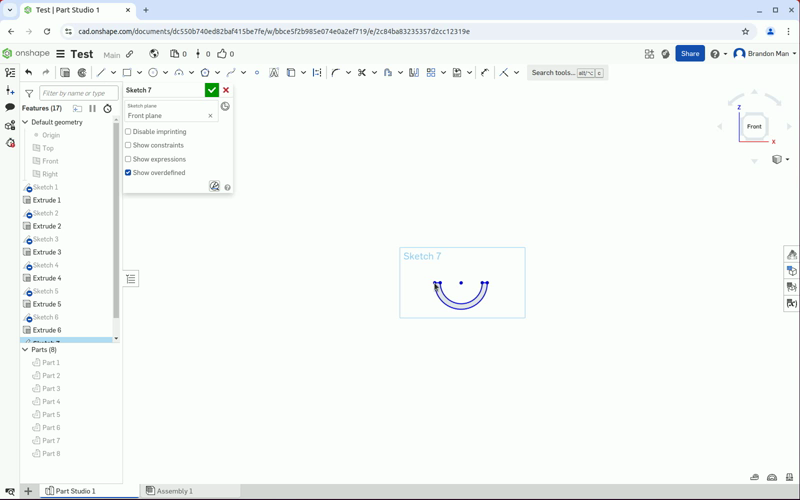
mouse_move(480, 295)
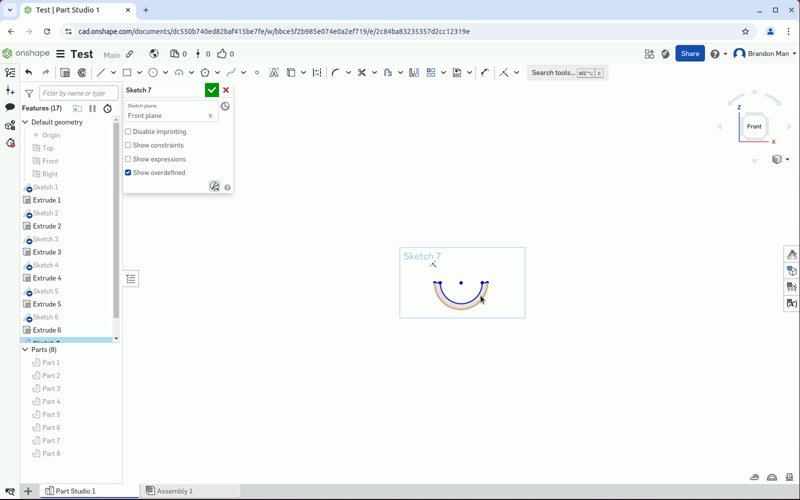
scroll(6)
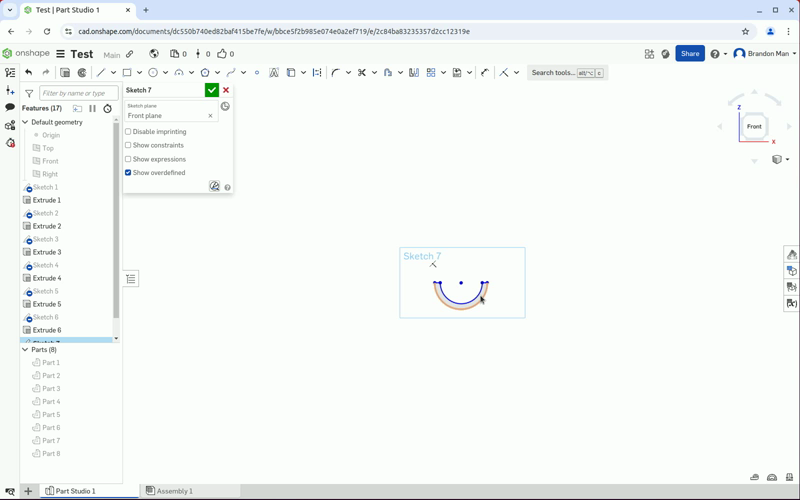
scroll(6)
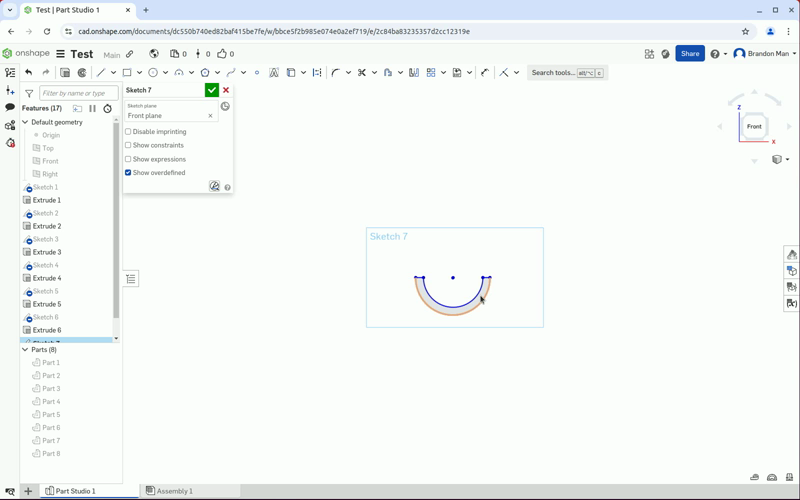
scroll(6)
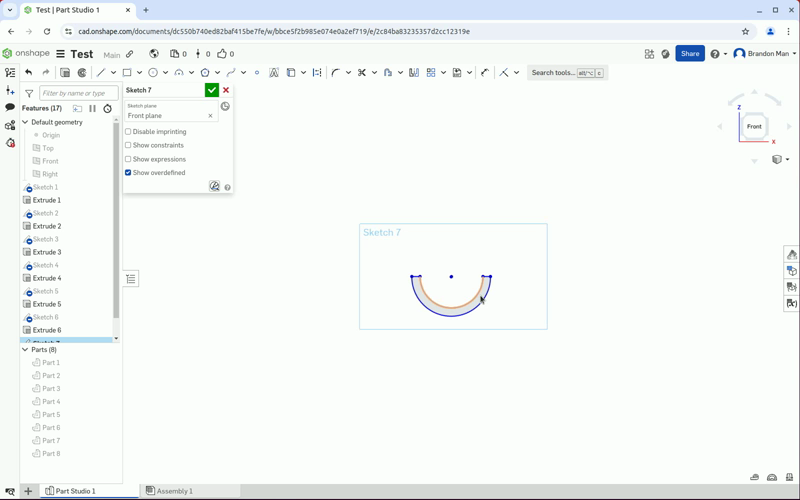
scroll(6)
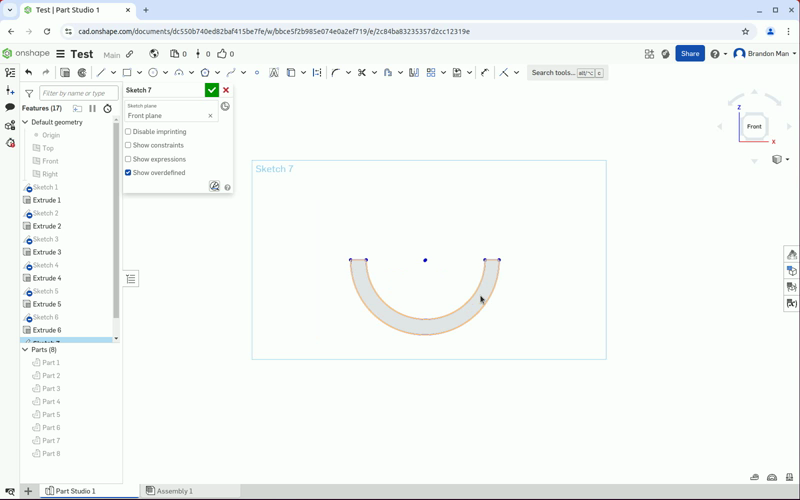
scroll(6)
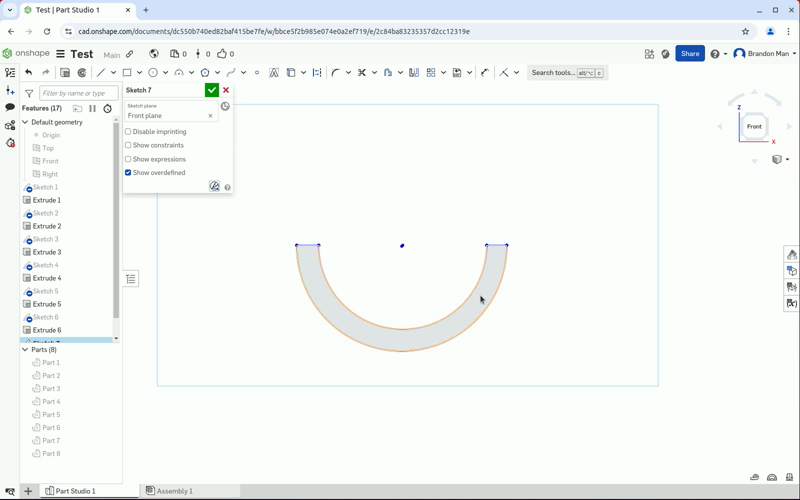
scroll(6)
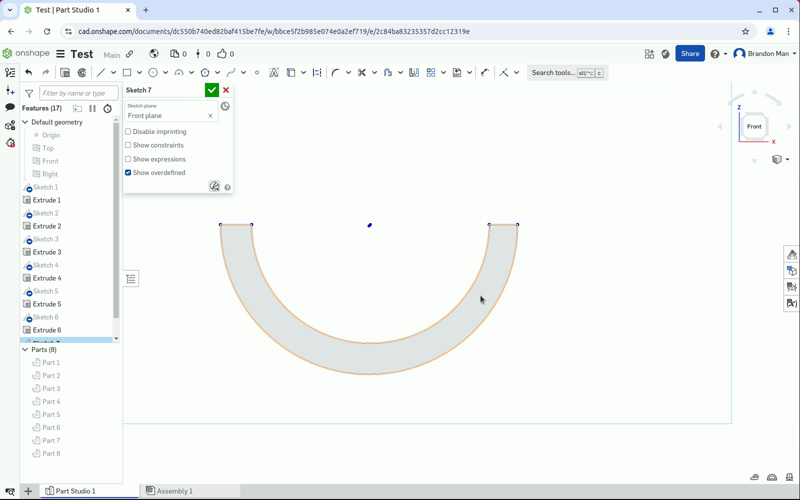
scroll(6)
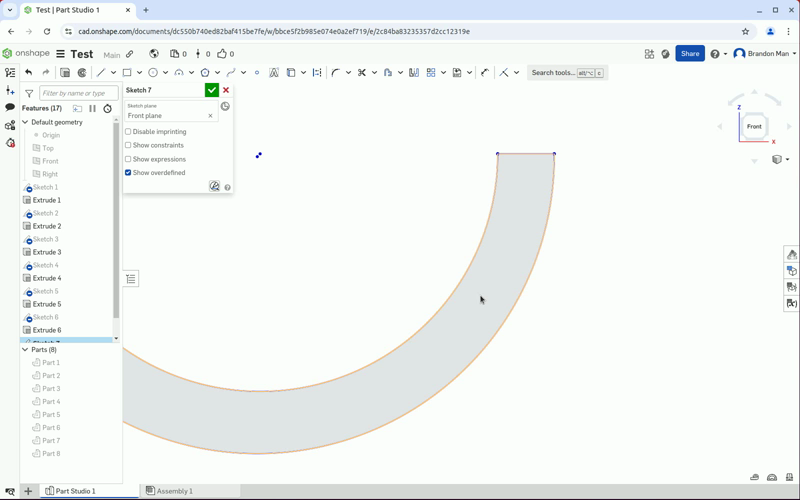
click(480, 295)
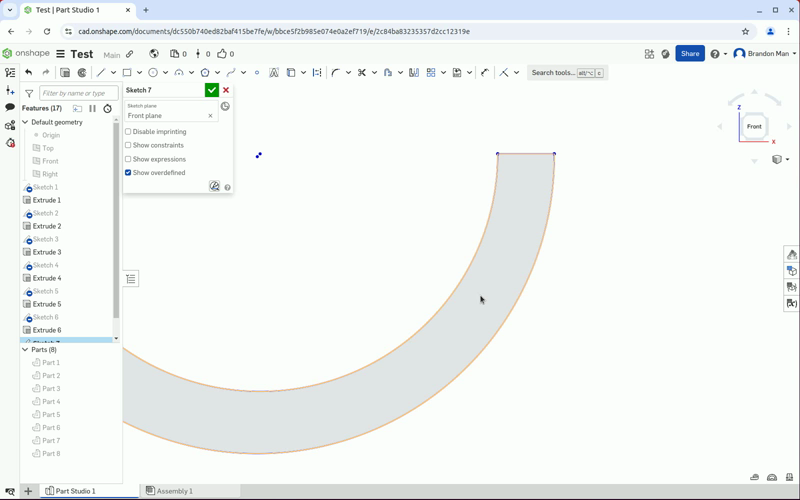
scroll(-6)
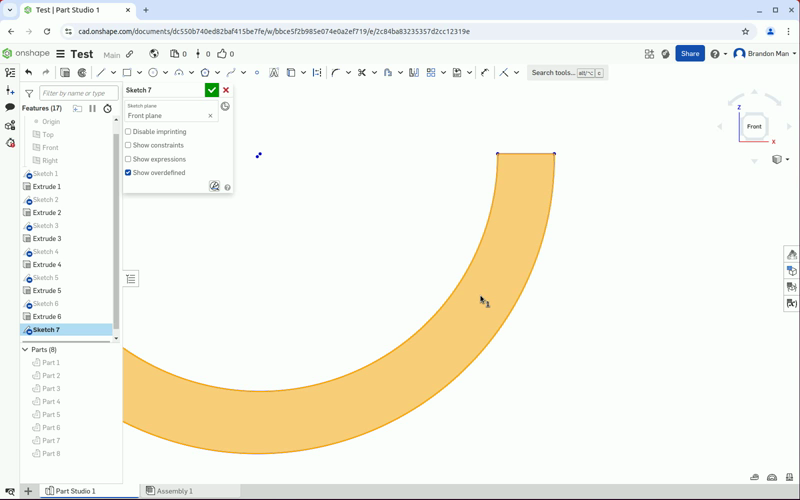
scroll(-6)
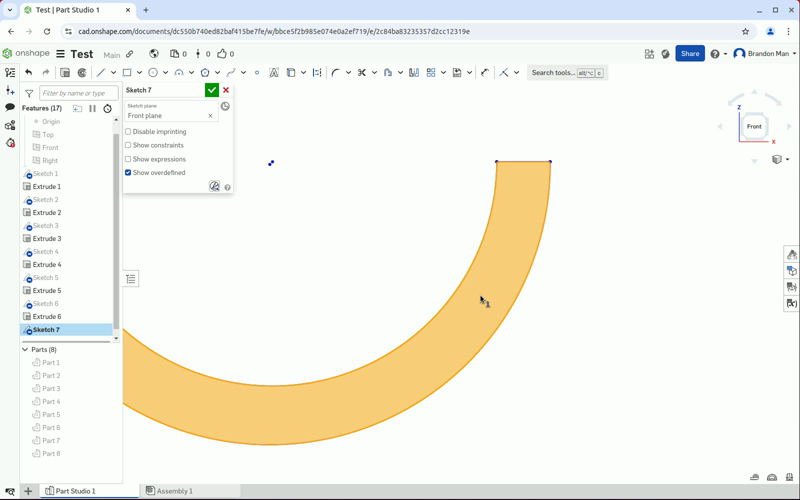
scroll(-6)
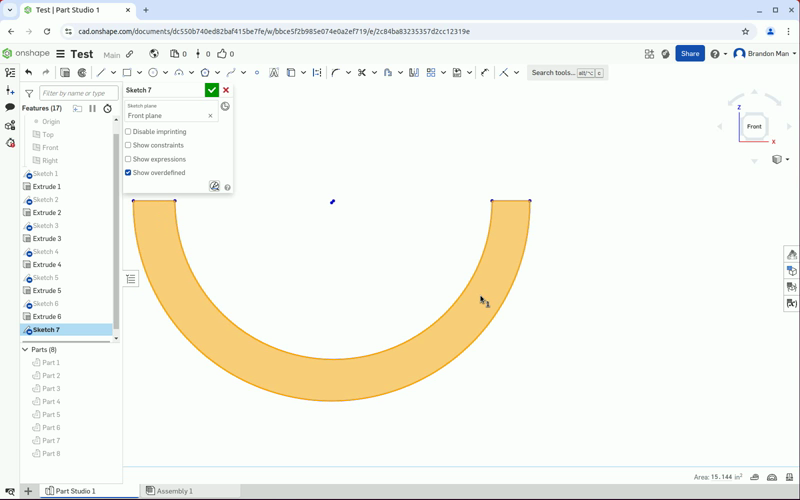
scroll(-6)
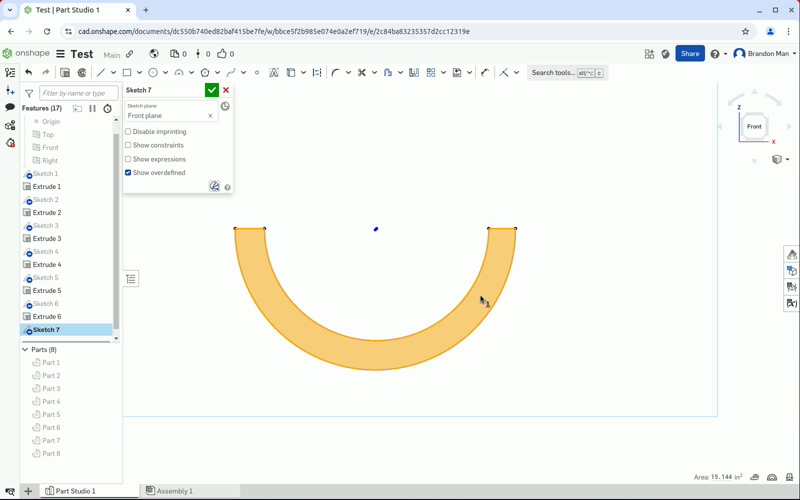
scroll(-6)
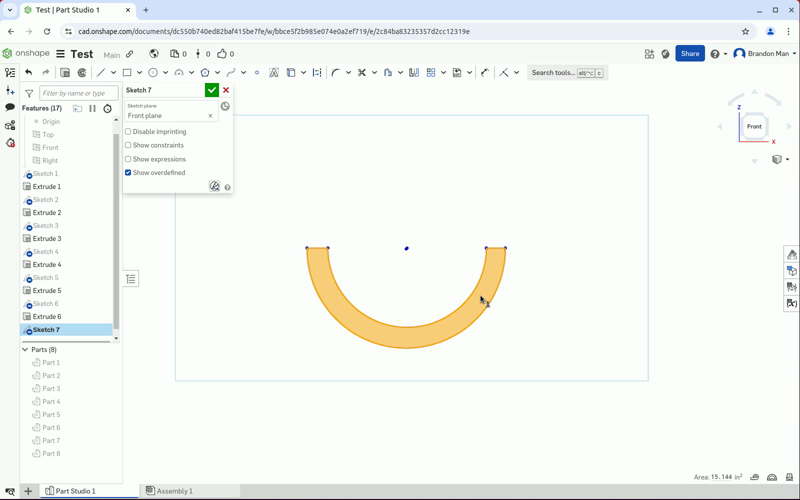
scroll(-6)
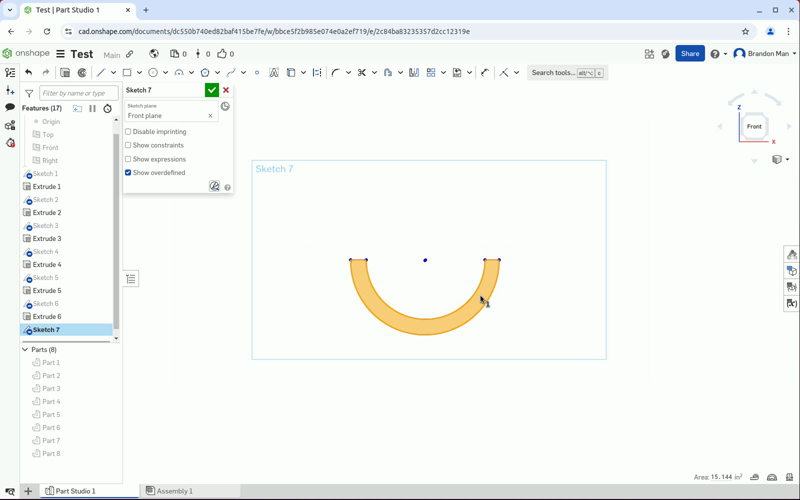
scroll(-6)
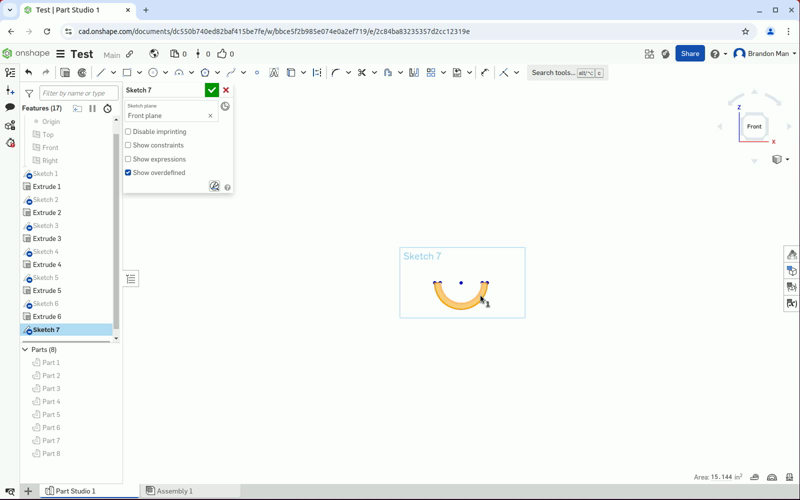
mouse_move(73, 352)
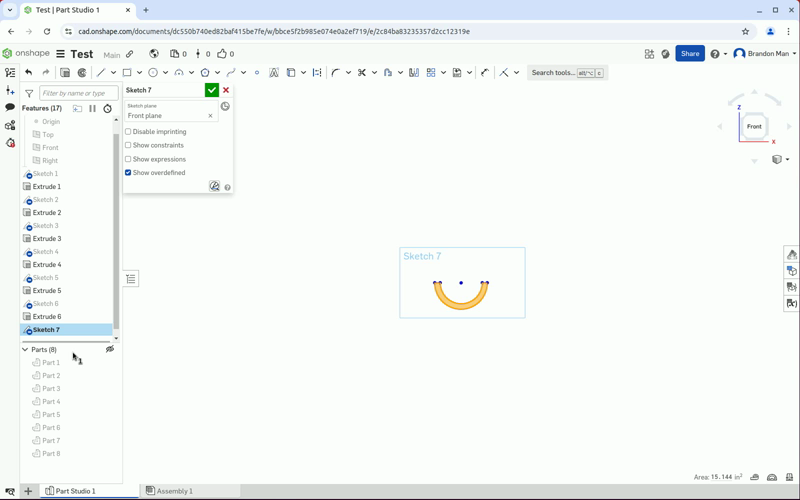
key(shift+y)
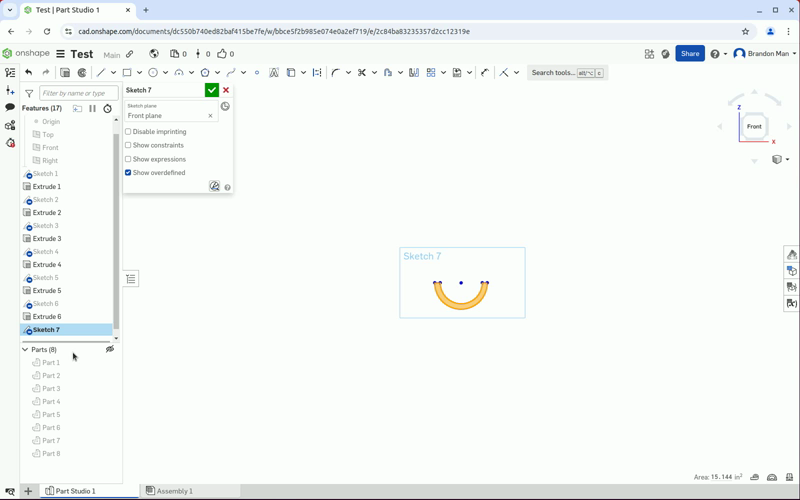
key(shift+e)
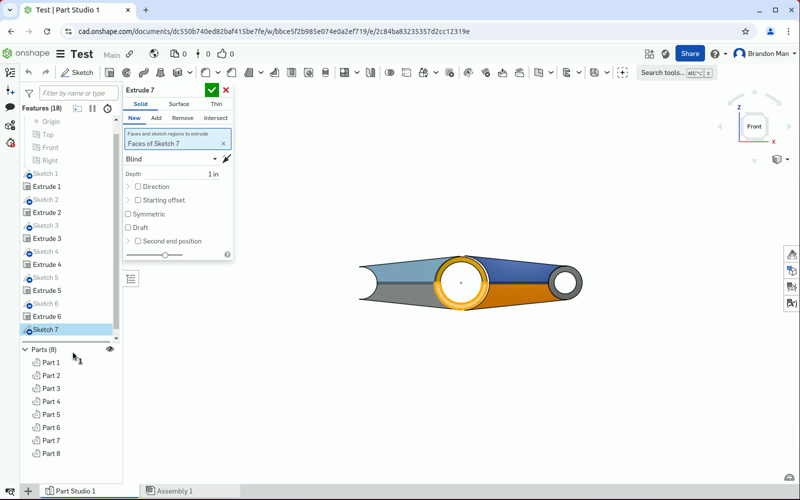
mouse_move(143, 106)
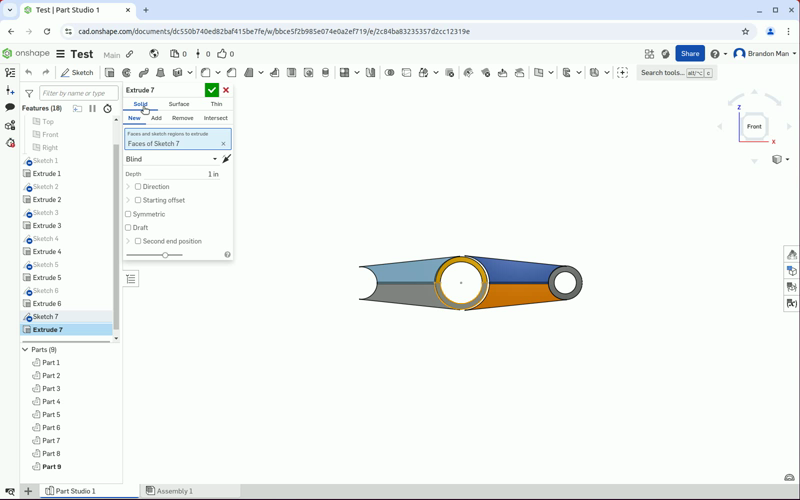
click(143, 106)
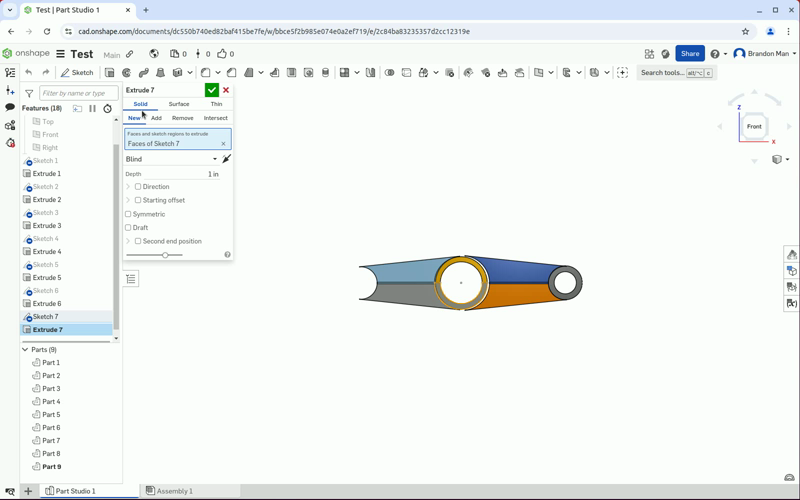
mouse_move(137, 120)
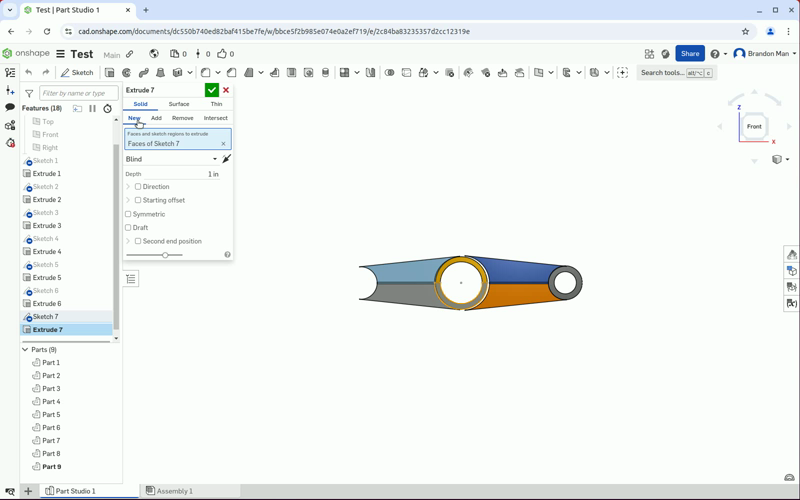
click(137, 120)
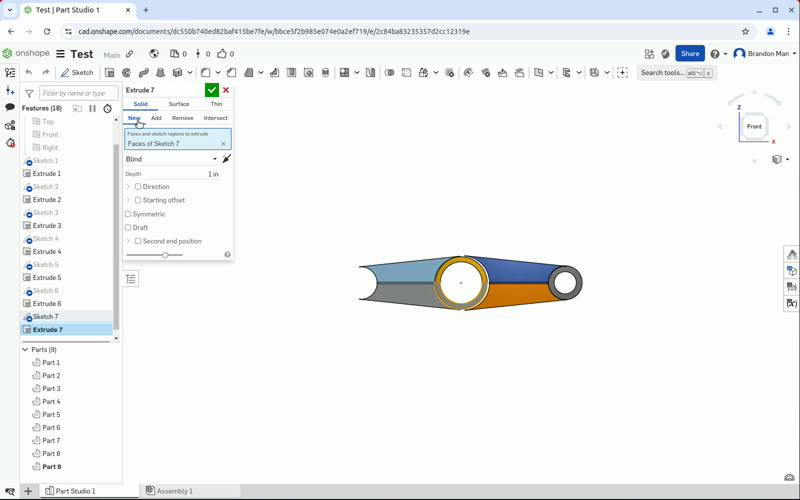
key(tab, 4)
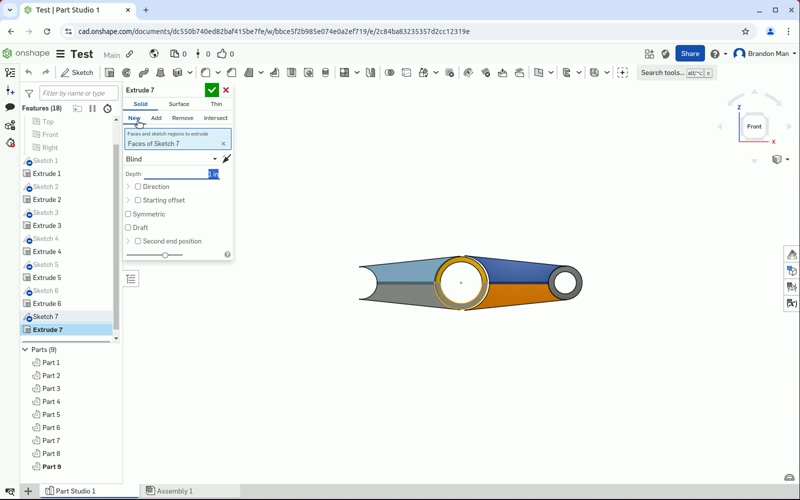
text(10.591)
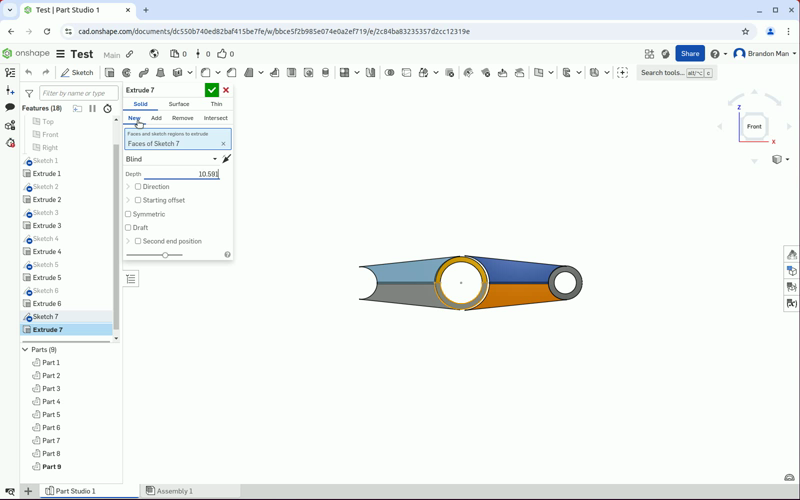
key(enter)
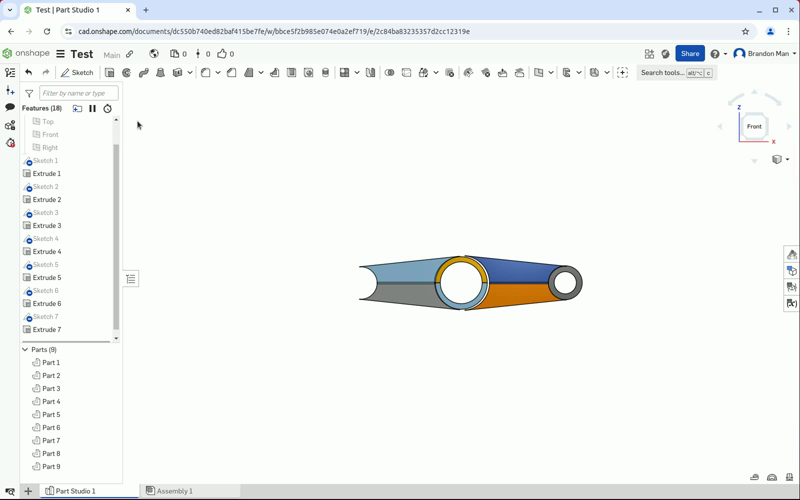
key(shift+h)
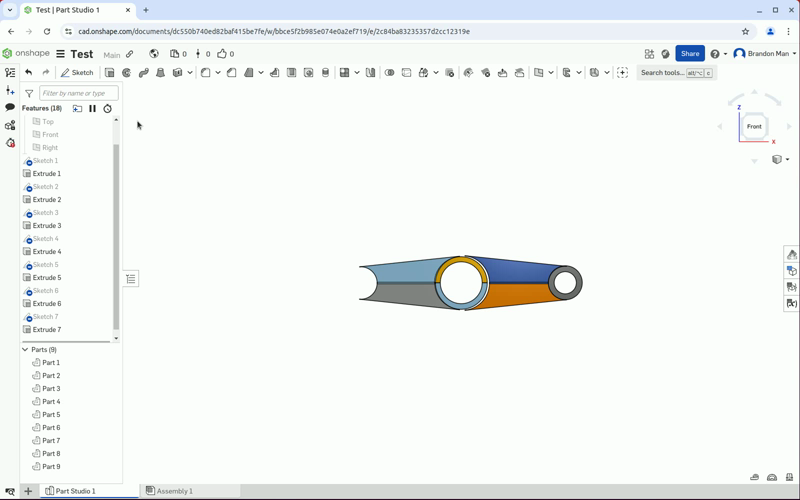
key(shift+h)
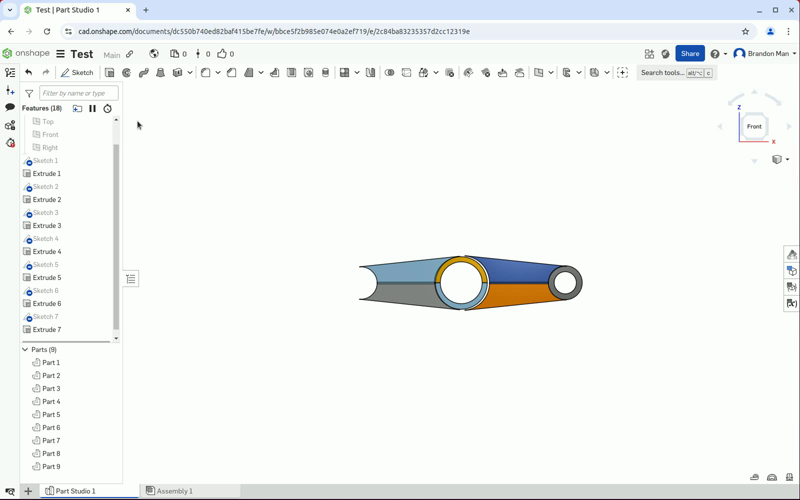
mouse_move(69, 163)
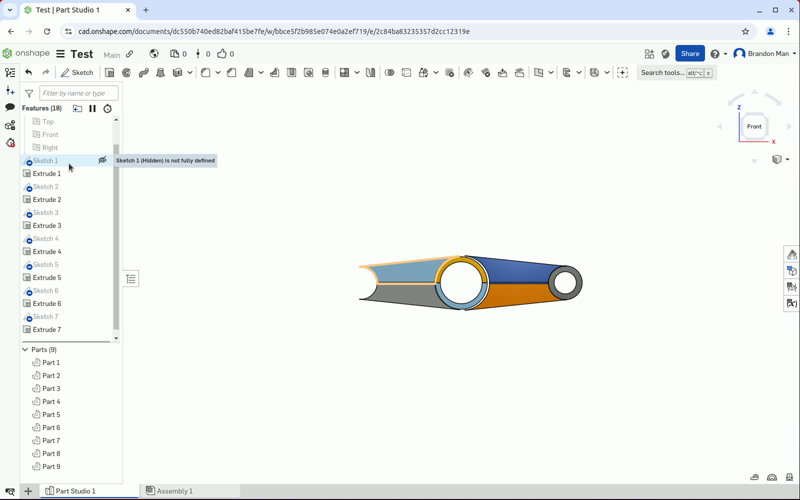
click(69, 163)
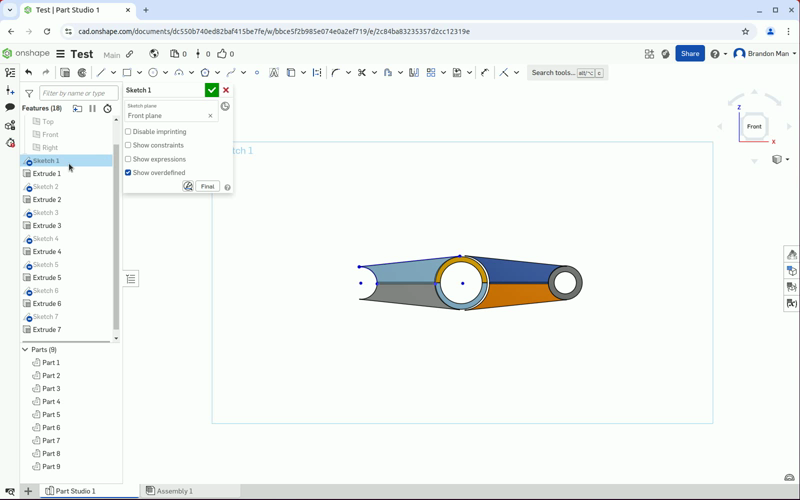
mouse_move(229, 92)
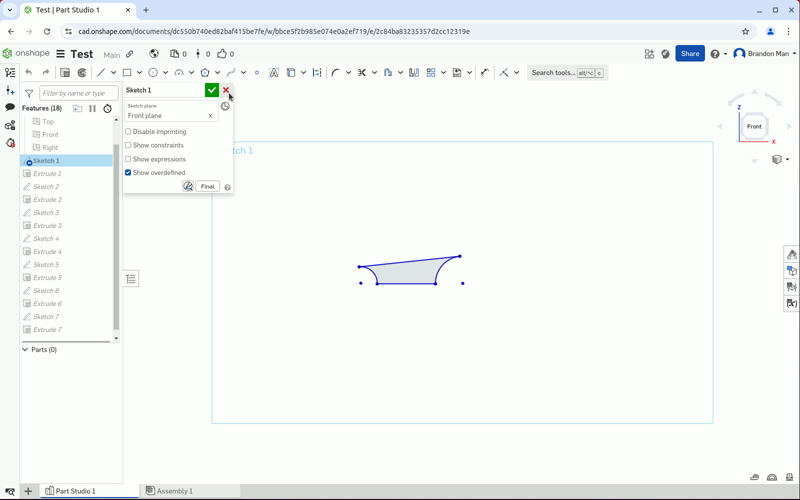
click(229, 92)
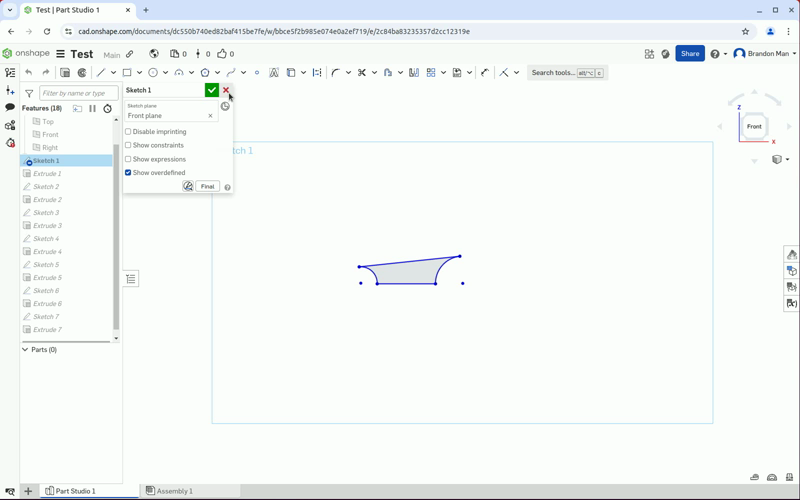
key(shift+s)
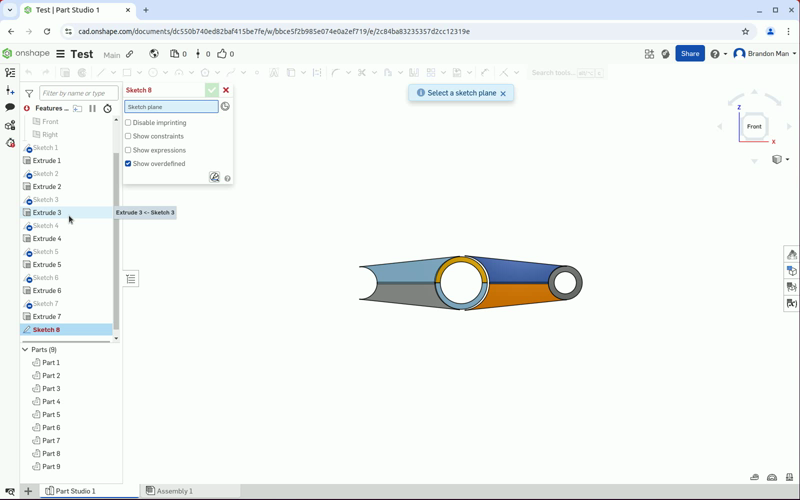
scroll(3)
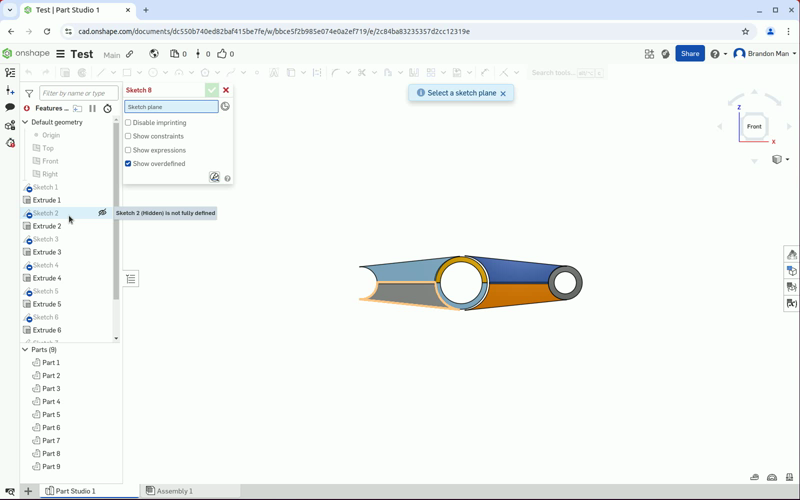
mouse_move(69, 163)
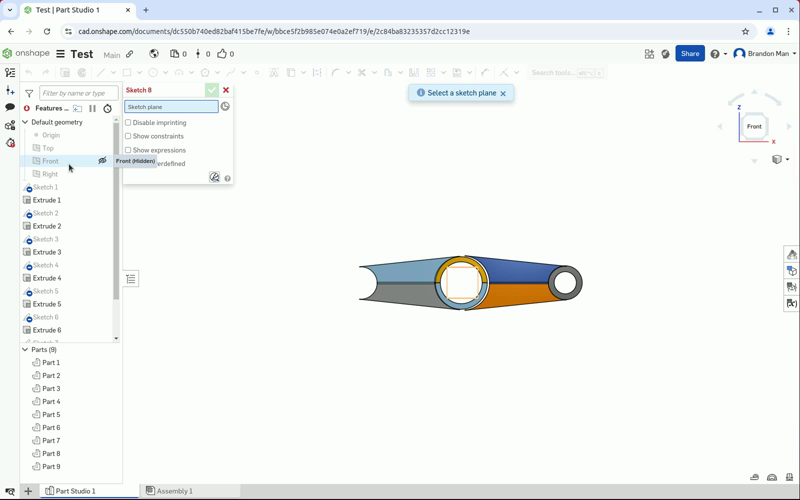
click(69, 163)
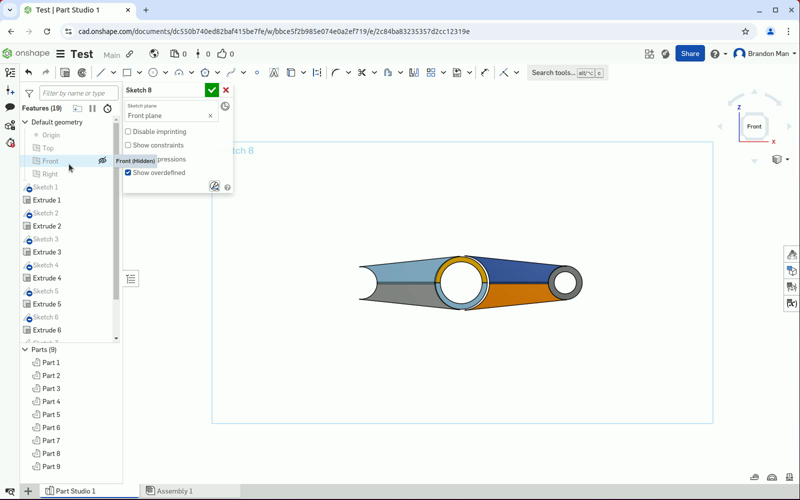
mouse_move(73, 352)
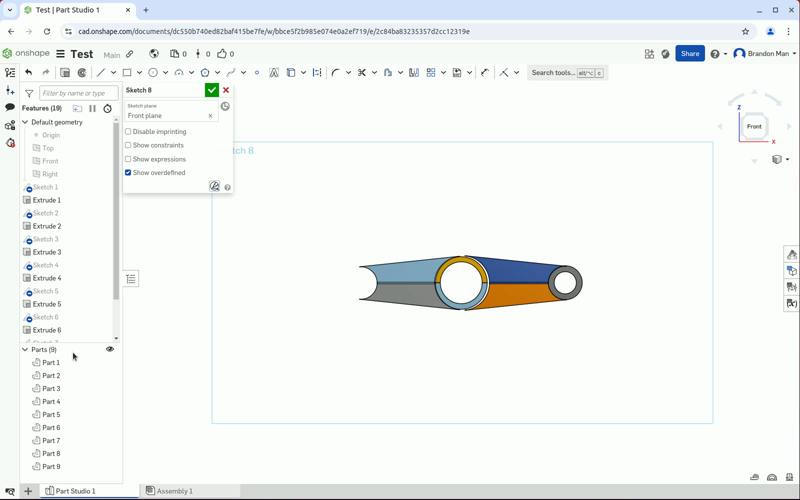
key(y)
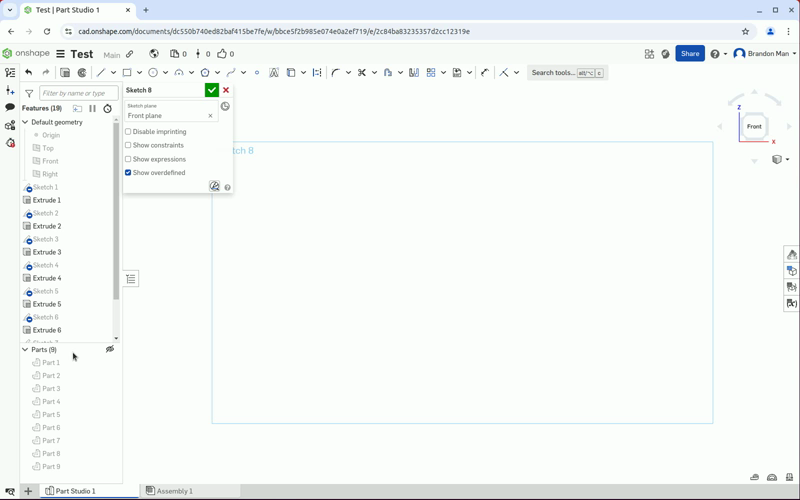
key(c)
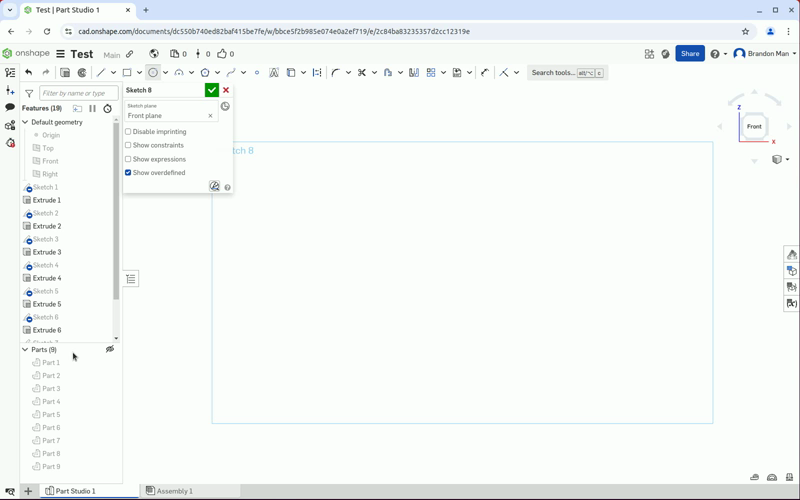
key_down(shift)
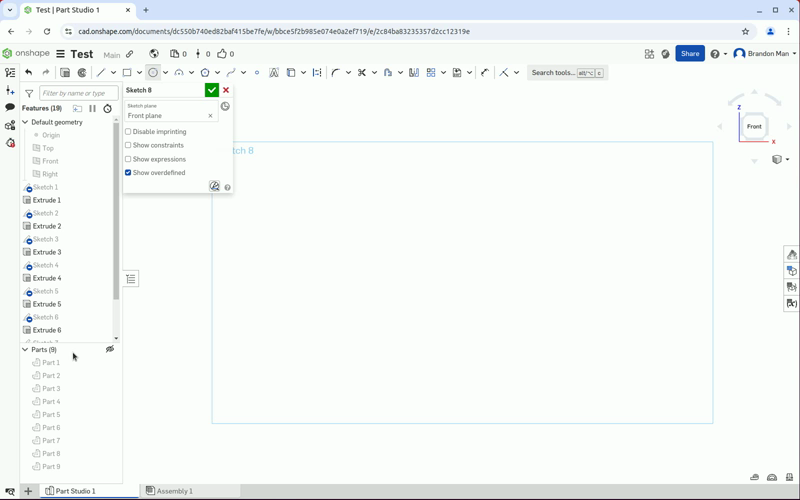
mouse_move(365, 282)
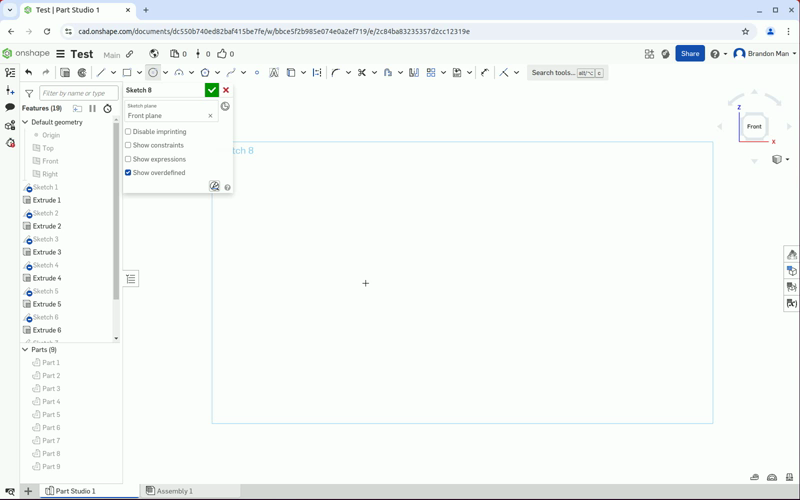
click(365, 282)
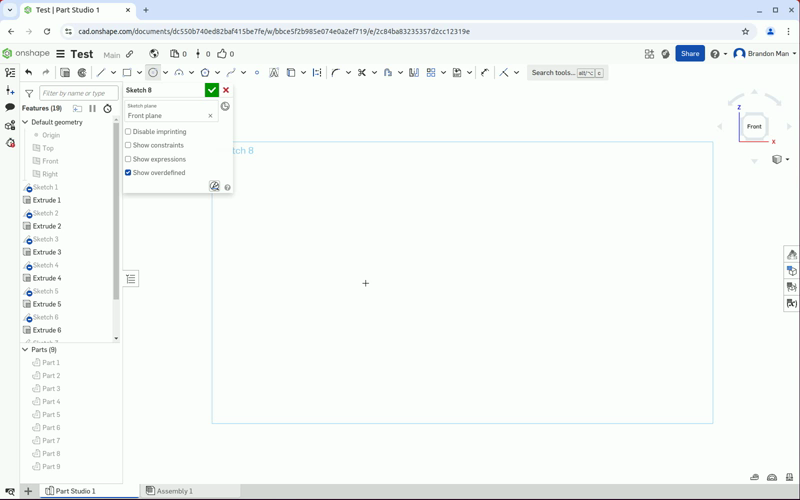
key_up(shift)
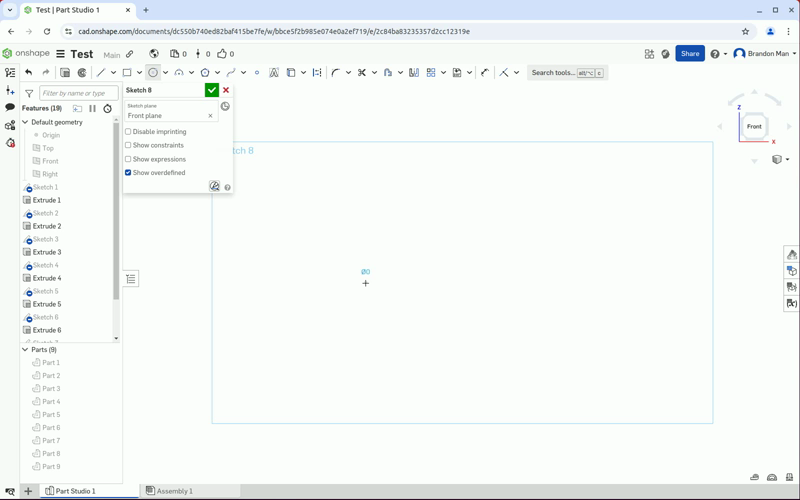
mouse_move(382, 282)
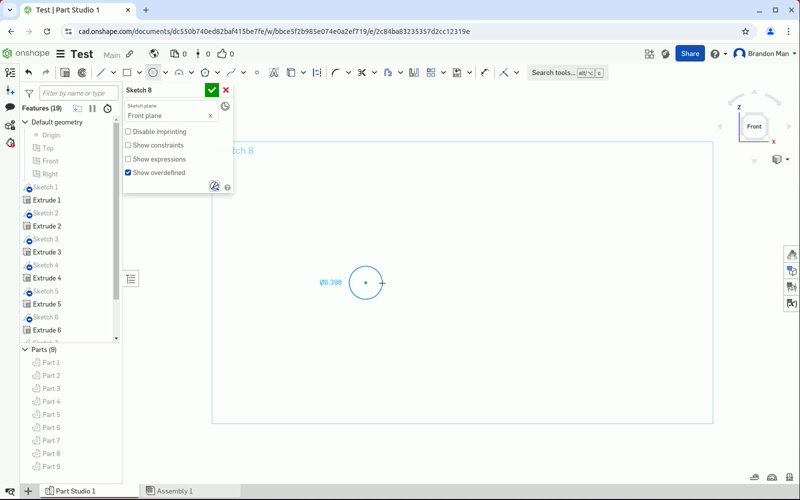
click(382, 282)
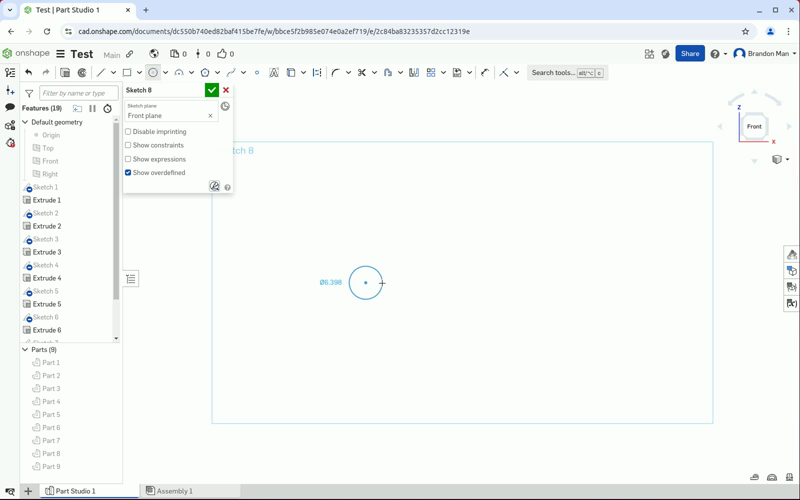
key(esc)
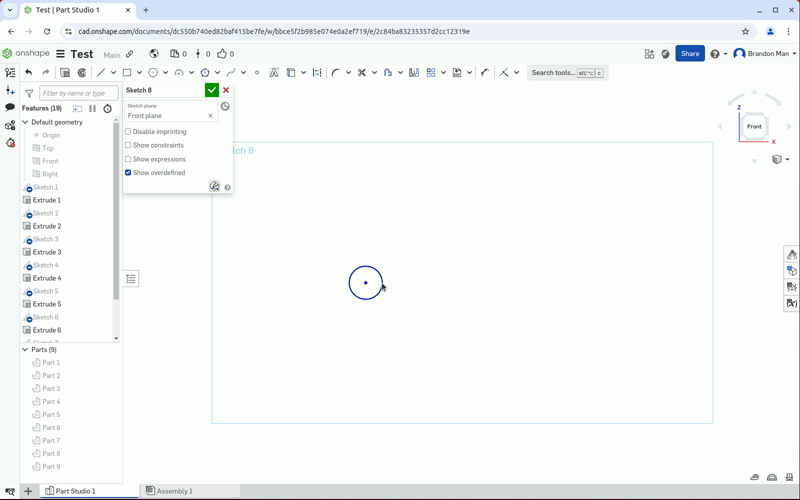
key(c)
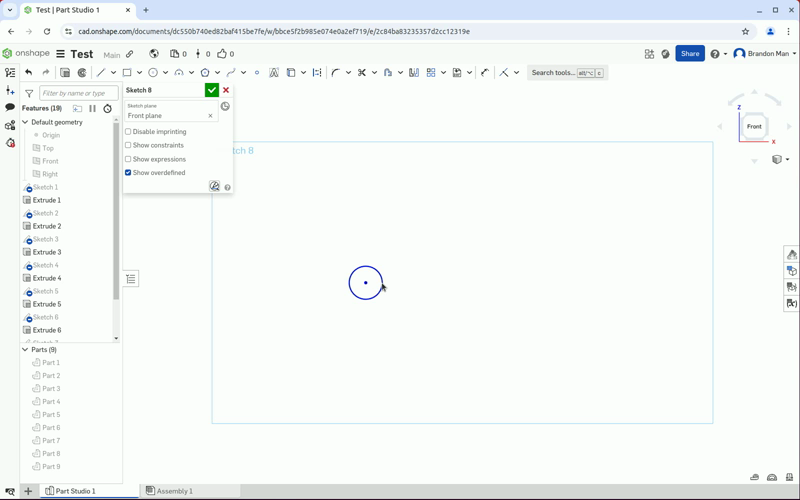
key_down(shift)
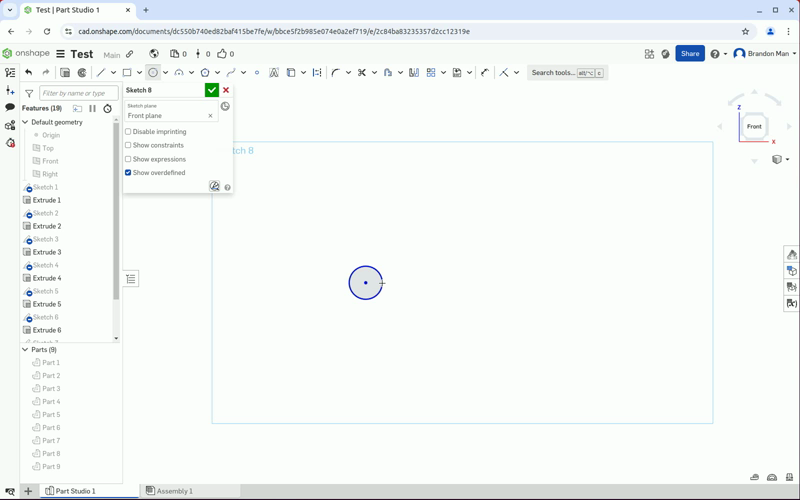
mouse_move(365, 282)
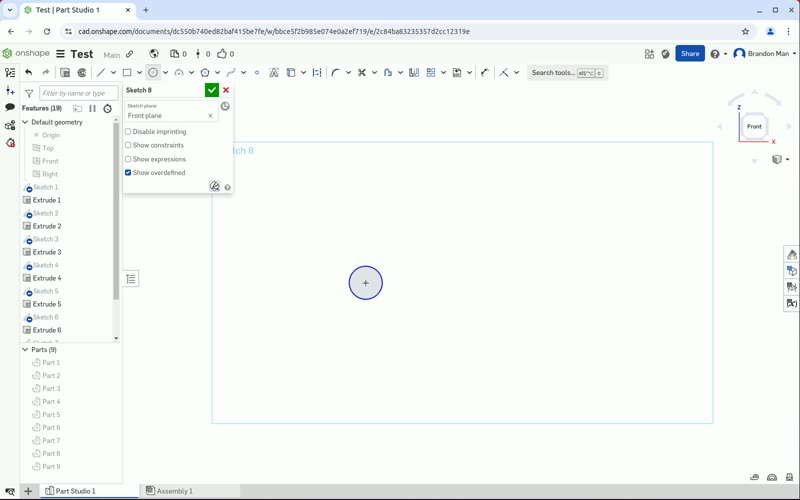
click(365, 282)
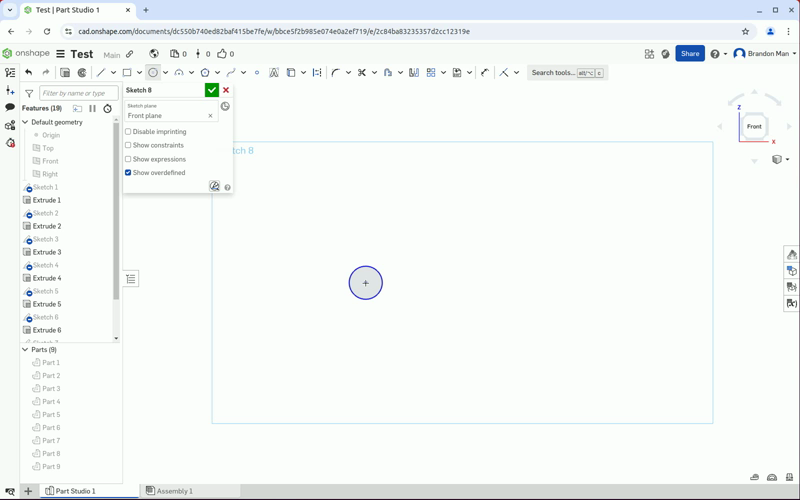
key_up(shift)
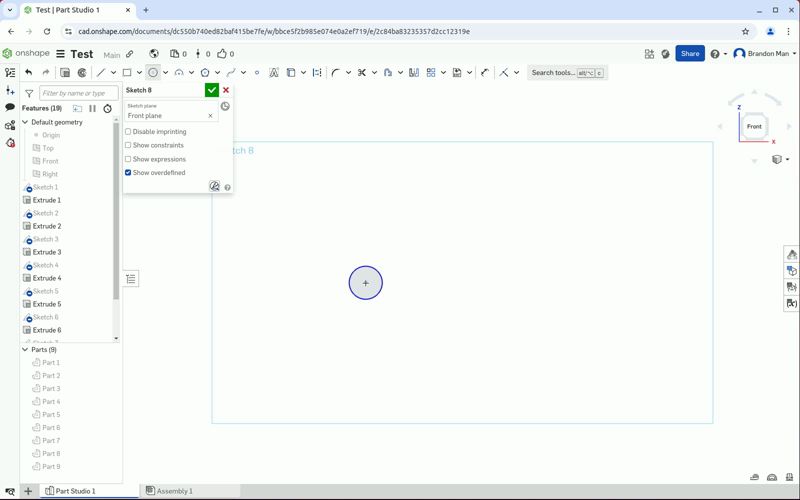
mouse_move(376, 282)
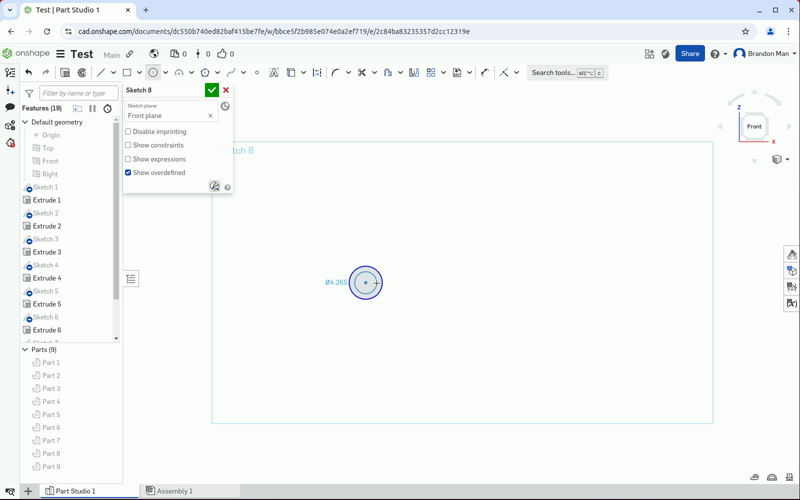
click(376, 282)
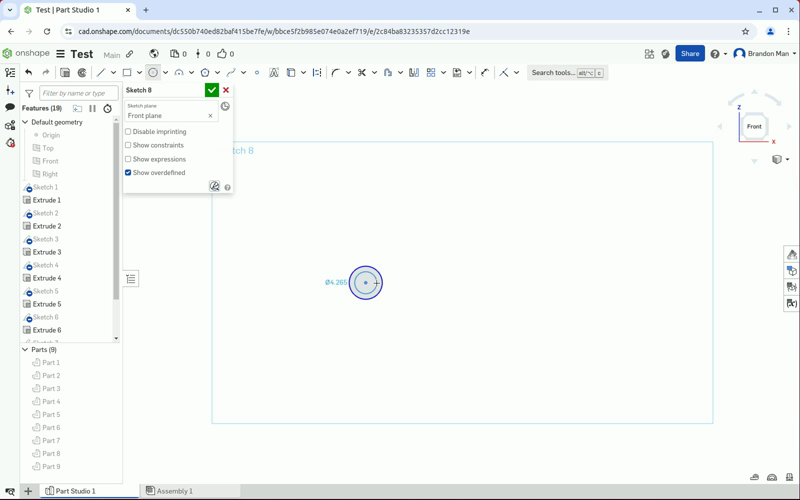
key(esc)
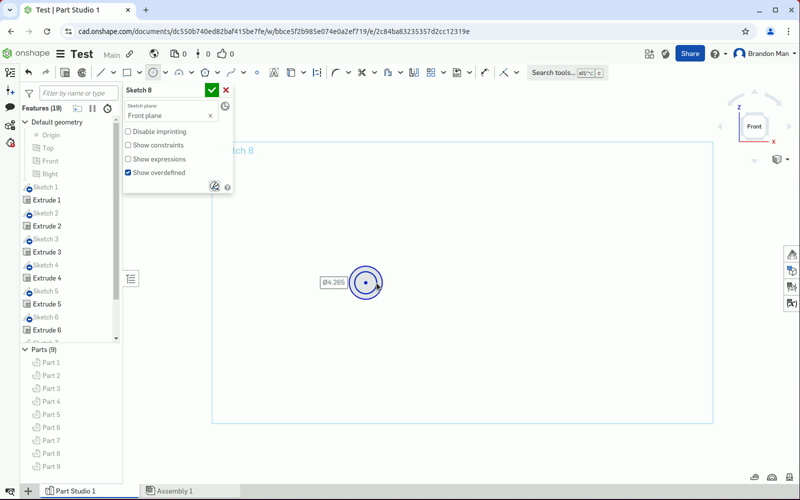
mouse_move(355, 294)
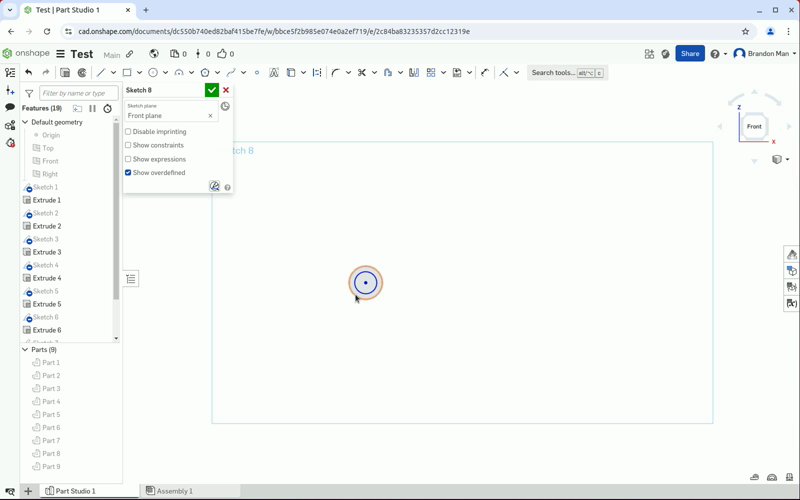
scroll(6)
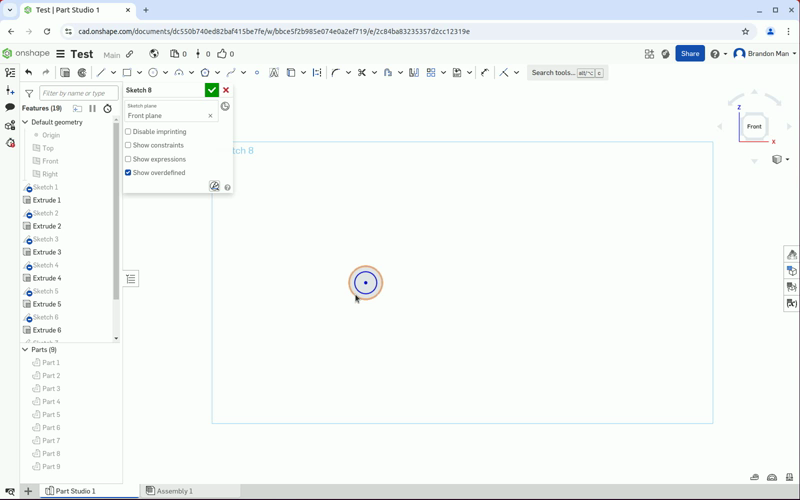
scroll(6)
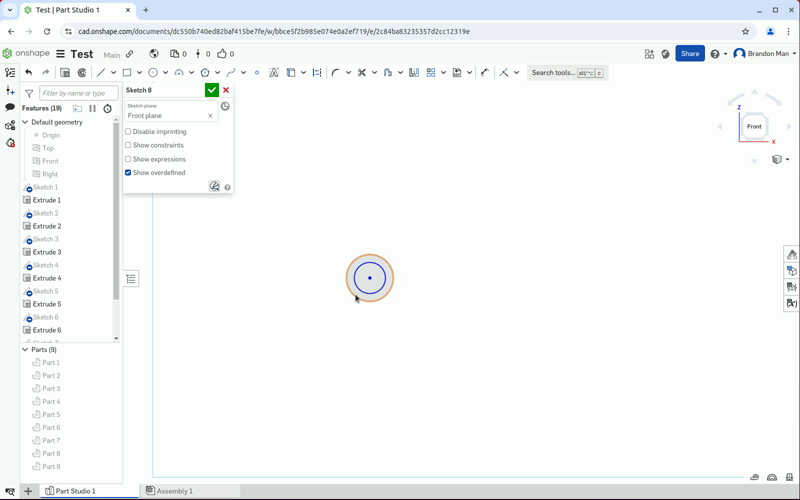
scroll(6)
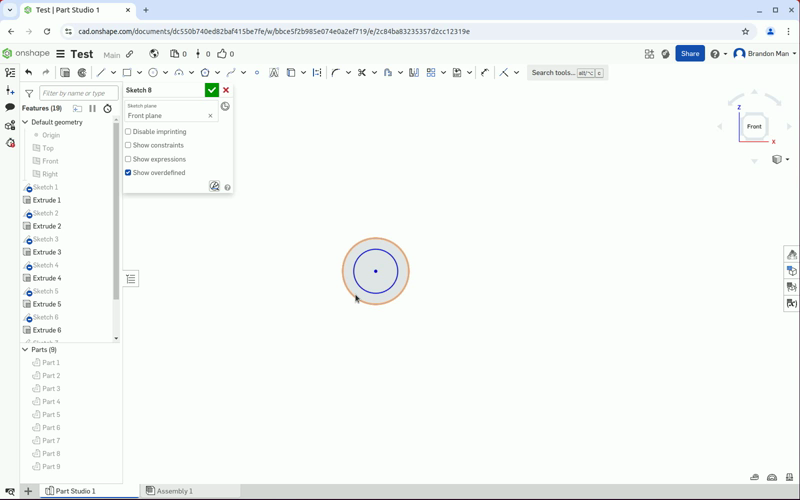
scroll(6)
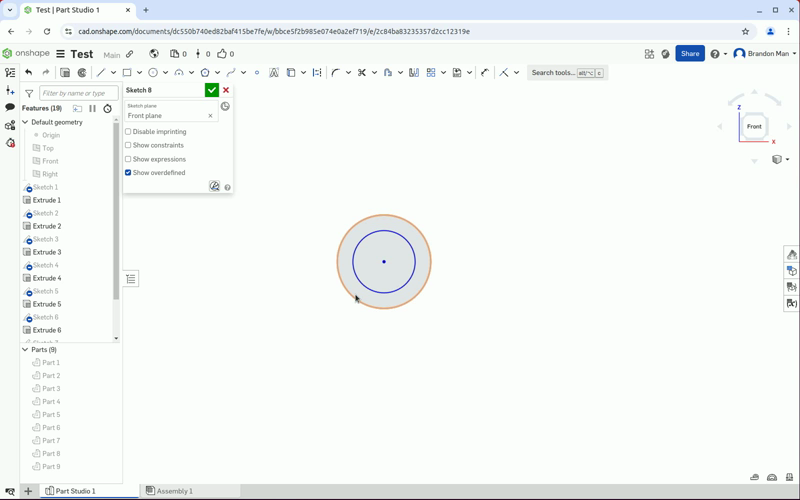
scroll(6)
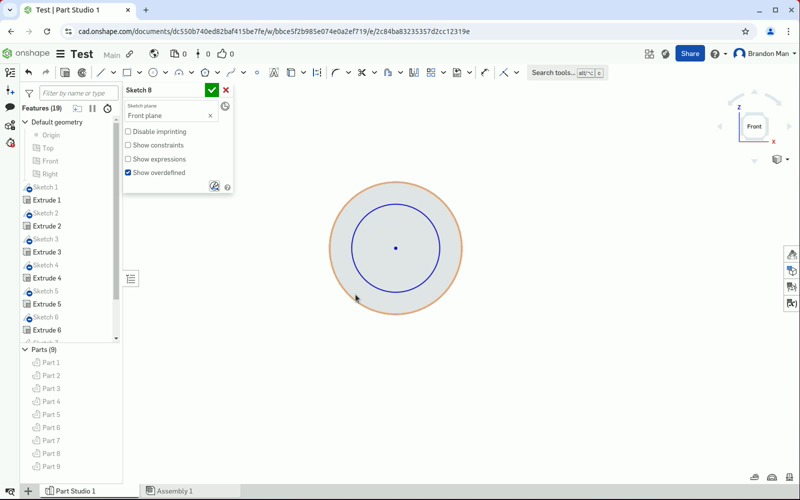
scroll(6)
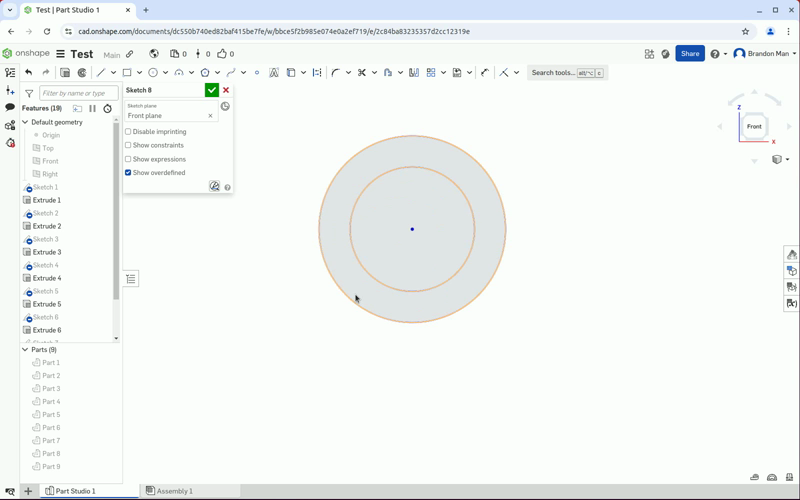
scroll(6)
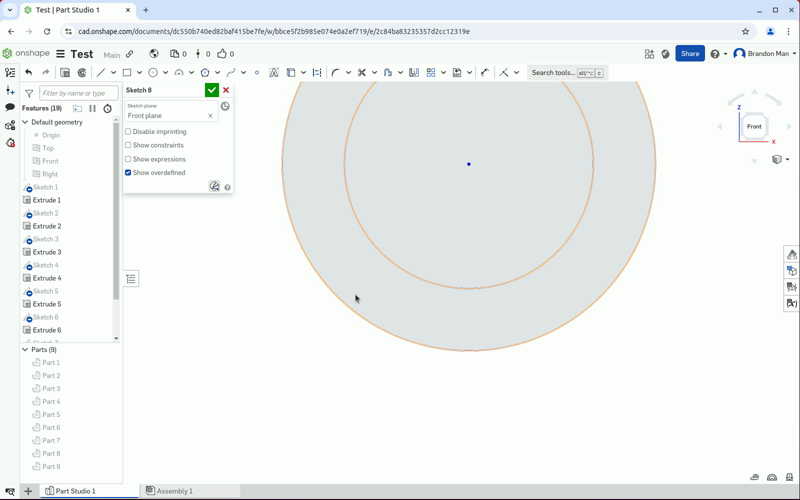
click(355, 294)
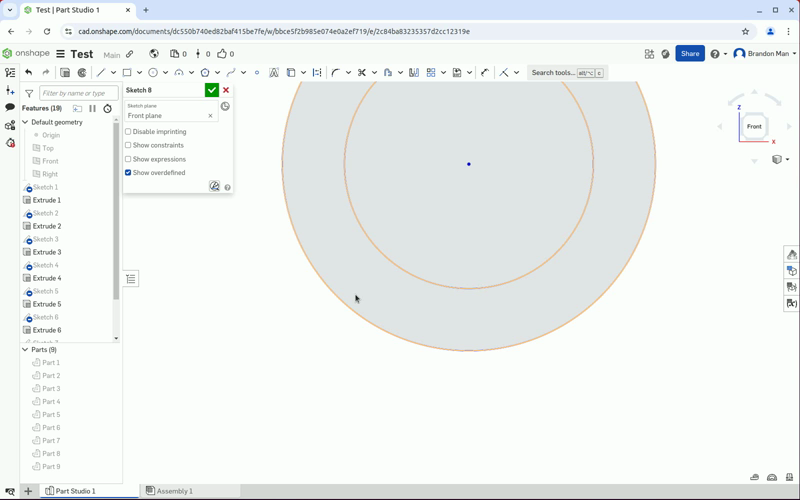
scroll(-6)
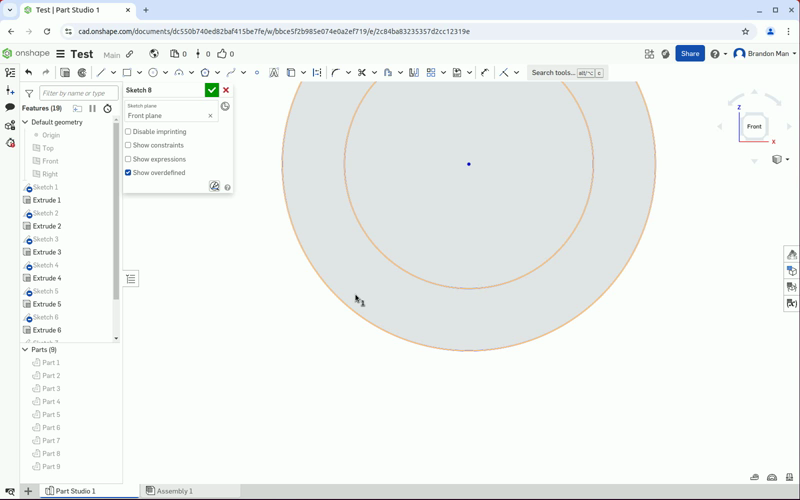
scroll(-6)
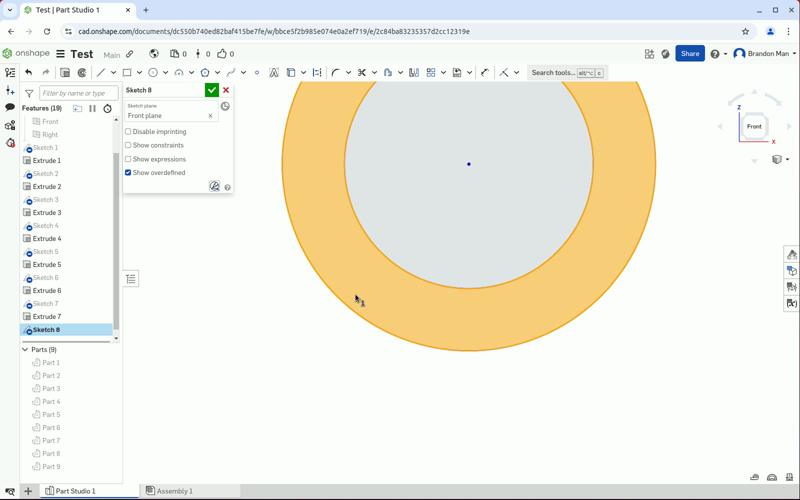
scroll(-6)
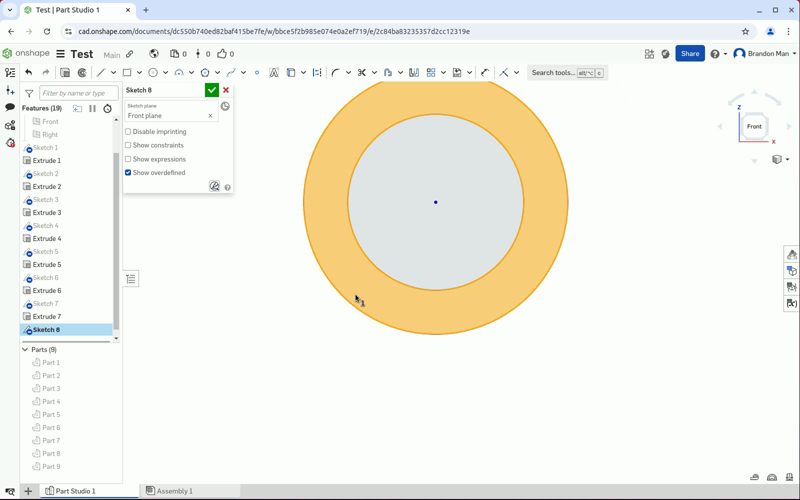
scroll(-6)
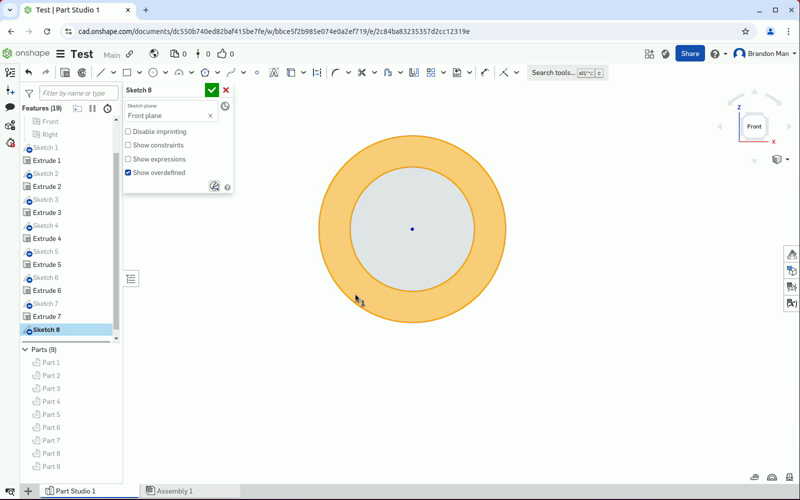
scroll(-6)
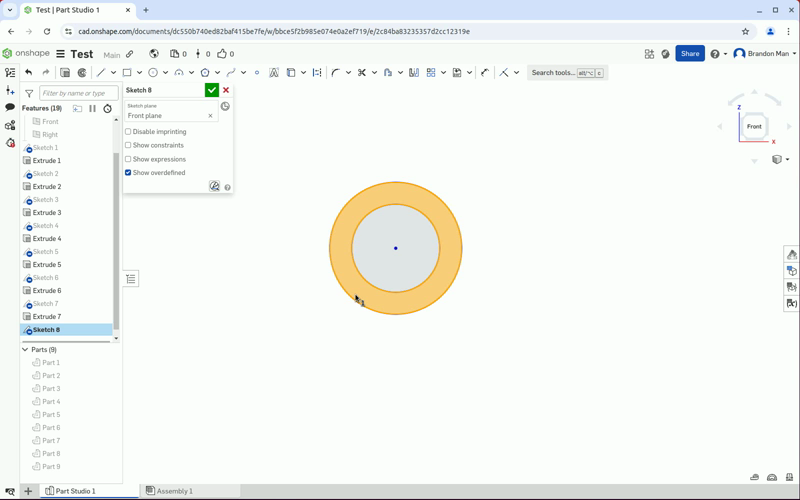
scroll(-6)
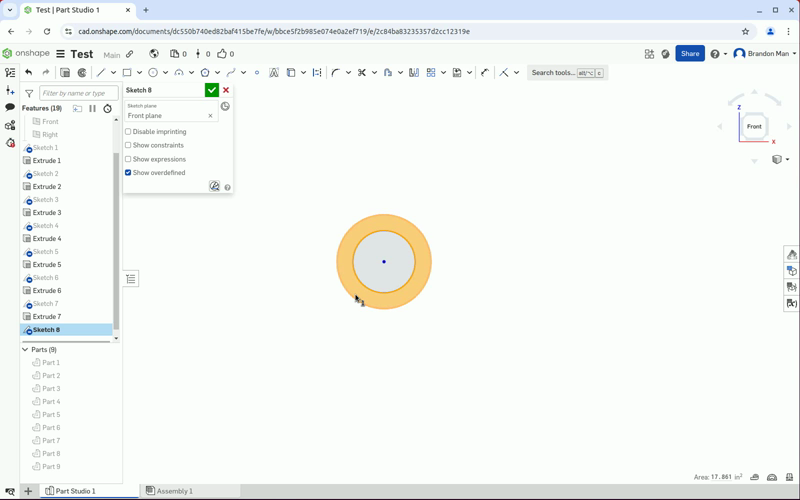
scroll(-6)
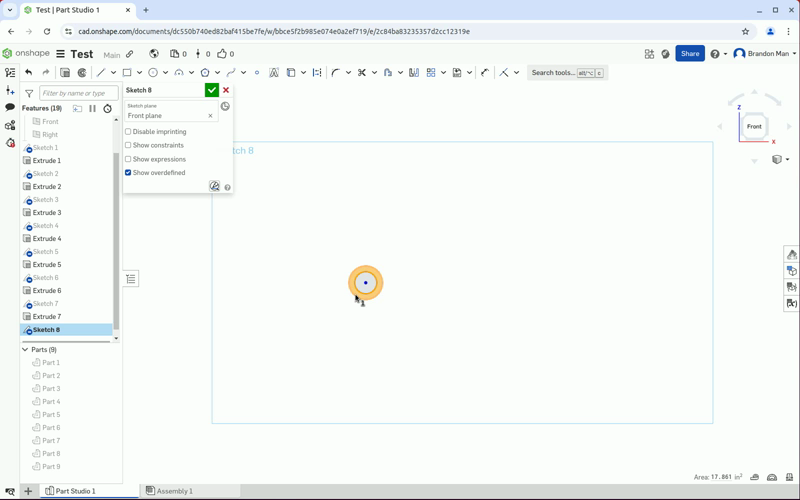
mouse_move(73, 352)
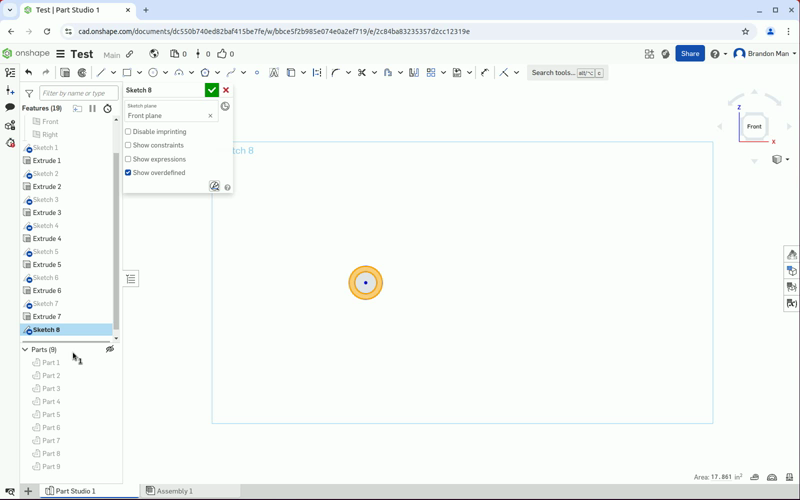
key(shift+y)
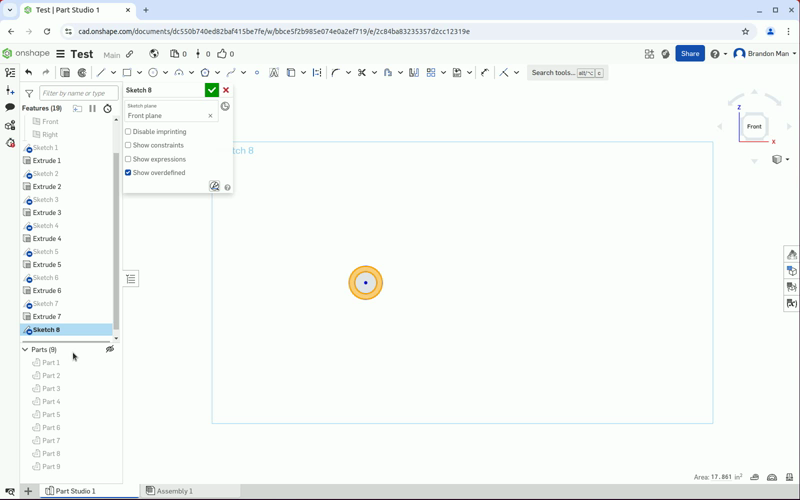
key(shift+e)
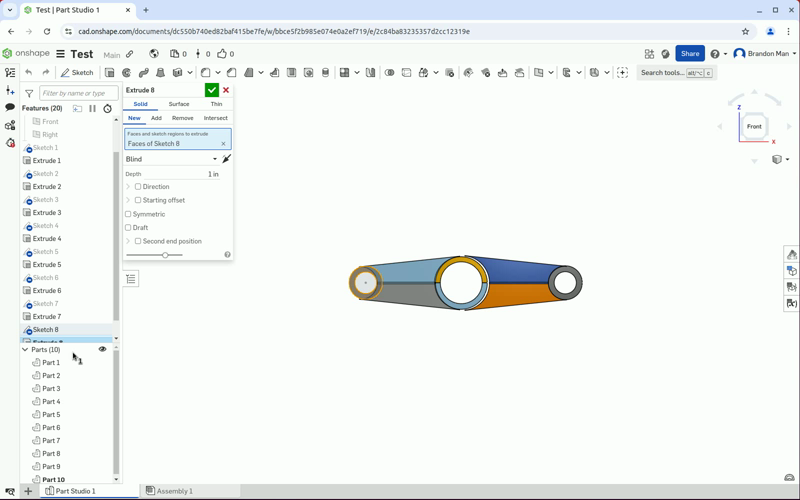
mouse_move(143, 106)
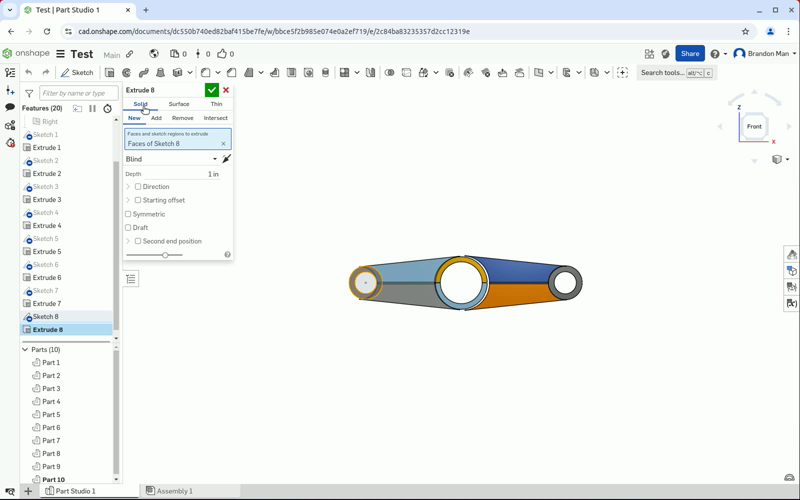
click(143, 106)
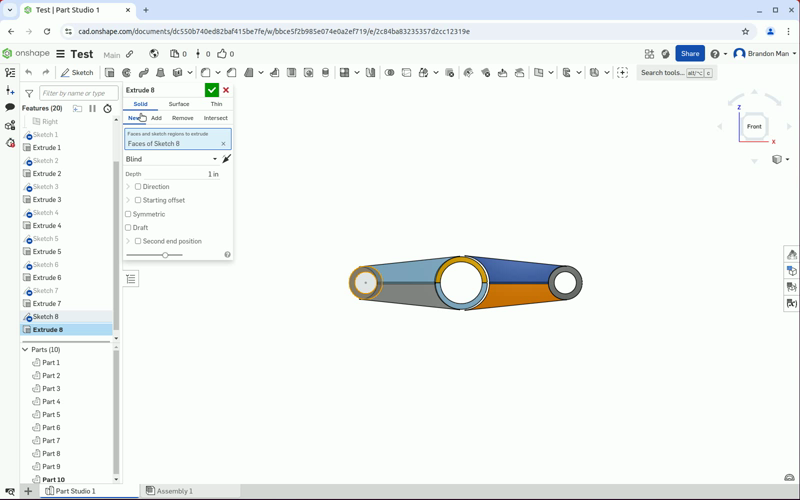
mouse_move(137, 120)
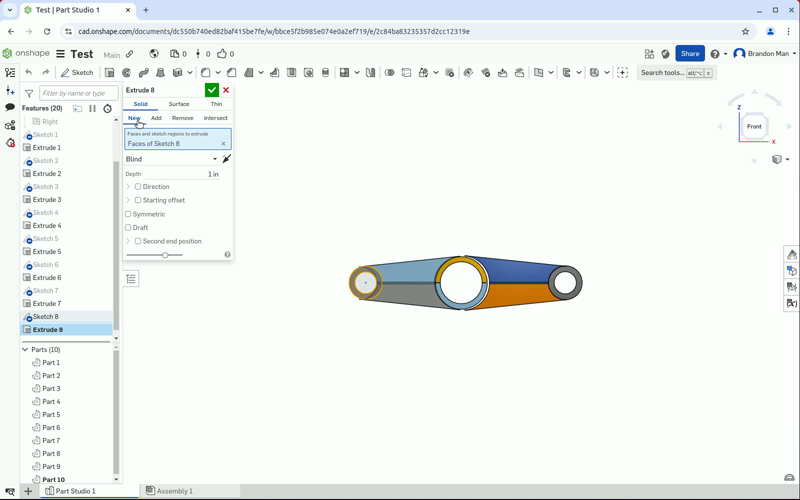
click(137, 120)
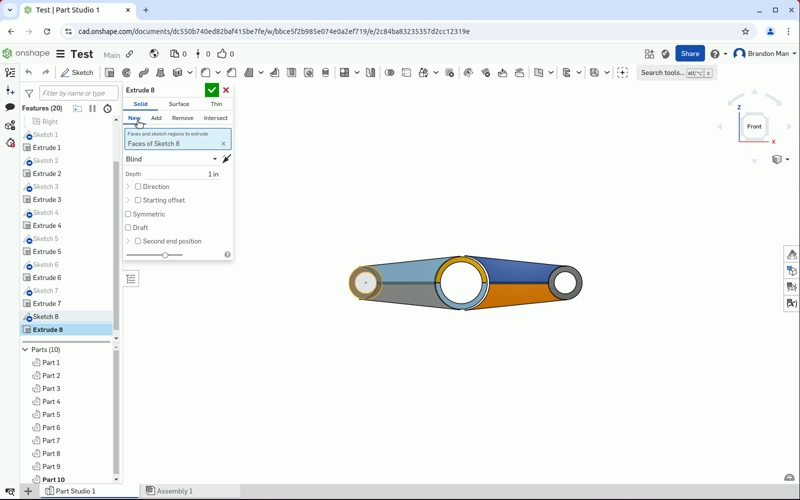
key(tab, 4)
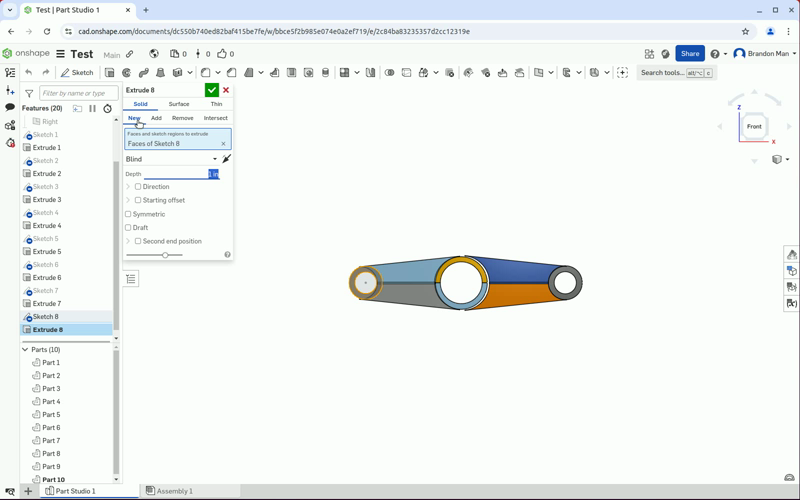
text(10.591)
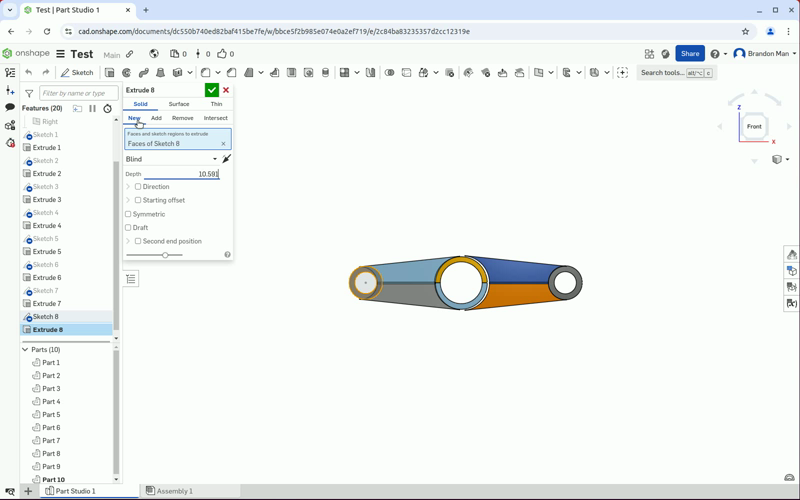
key(enter)
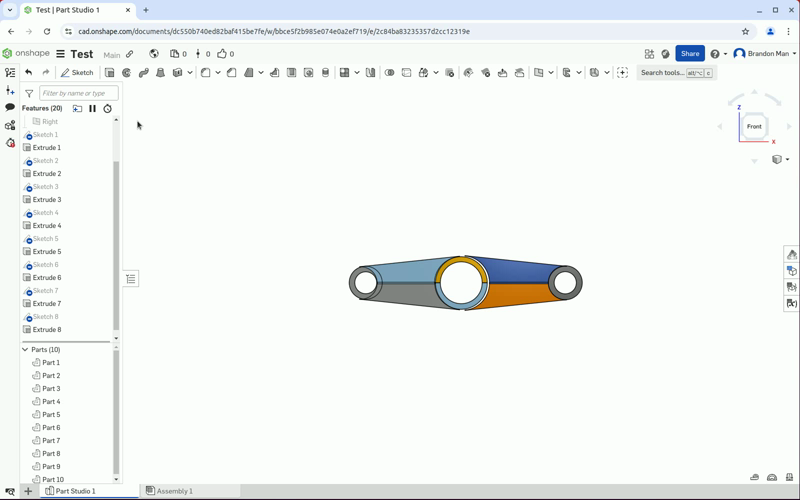
key(shift+h)
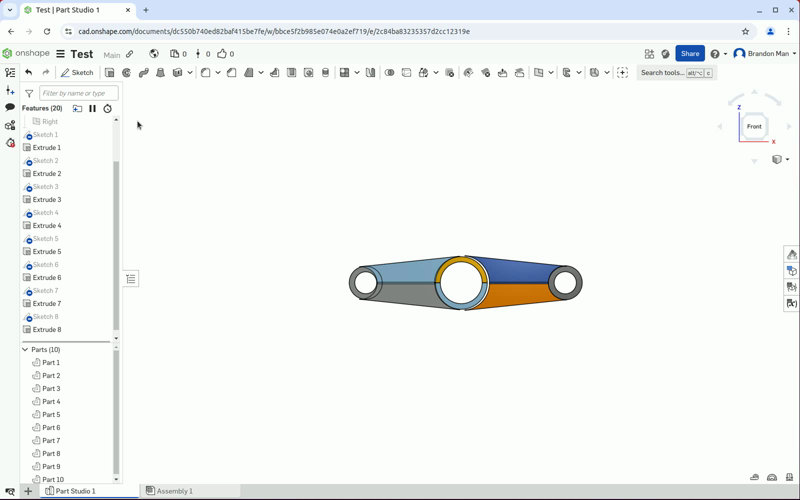
key(shift+h)
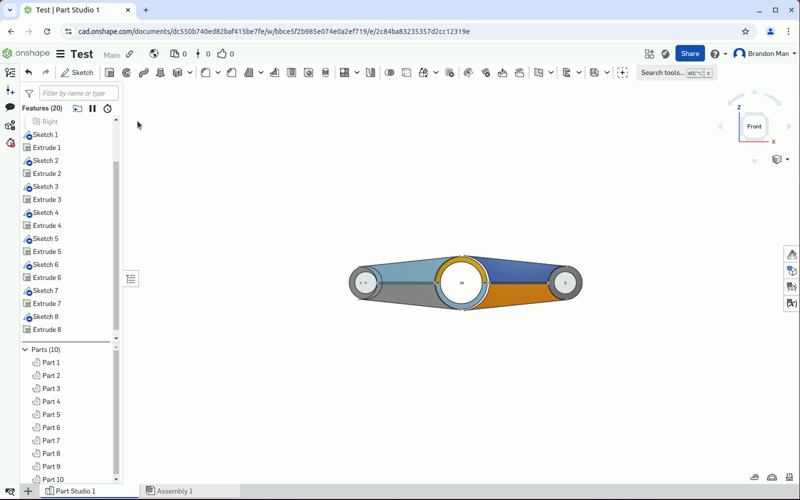
key(shift+7)
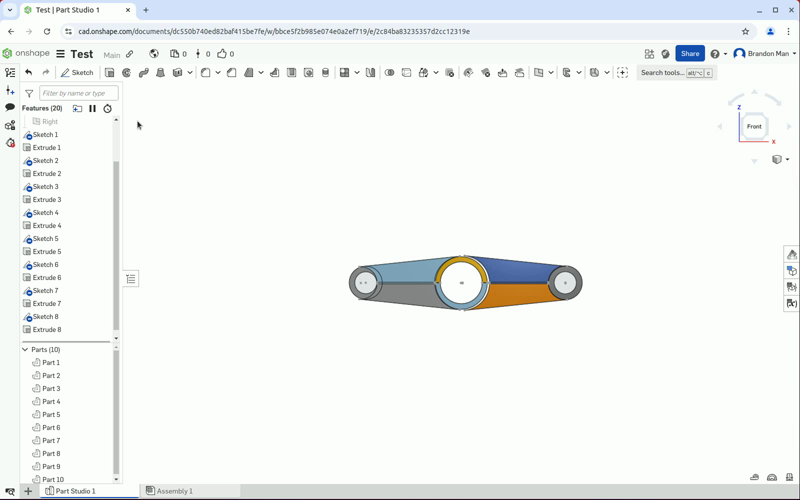
key(left, 2)
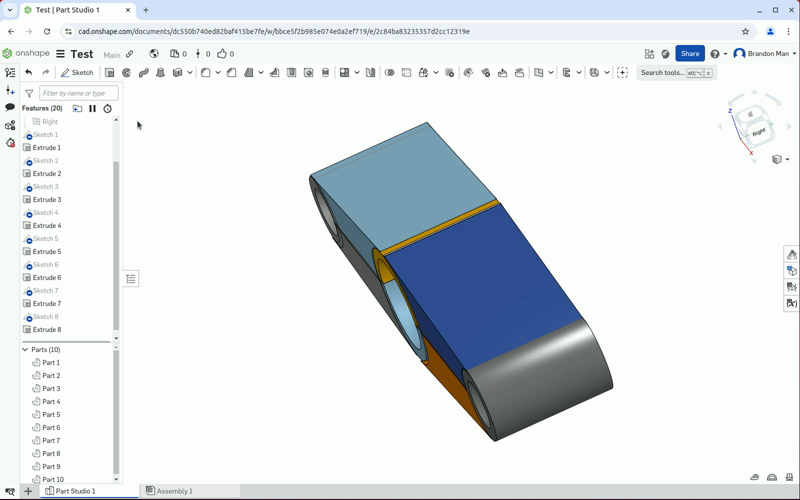
key(down, 2)
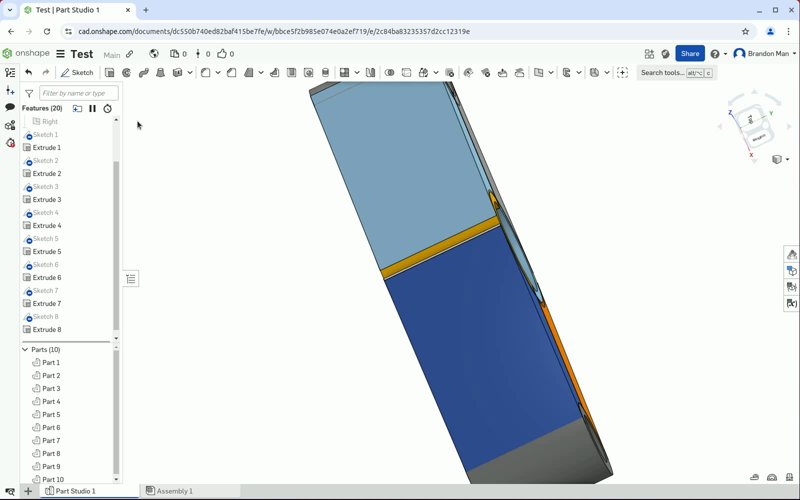
key(up, 2)
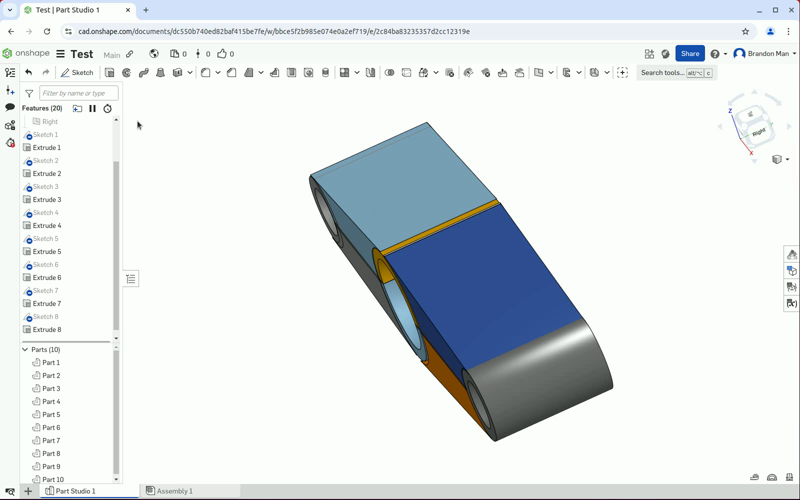
key(right, 2)
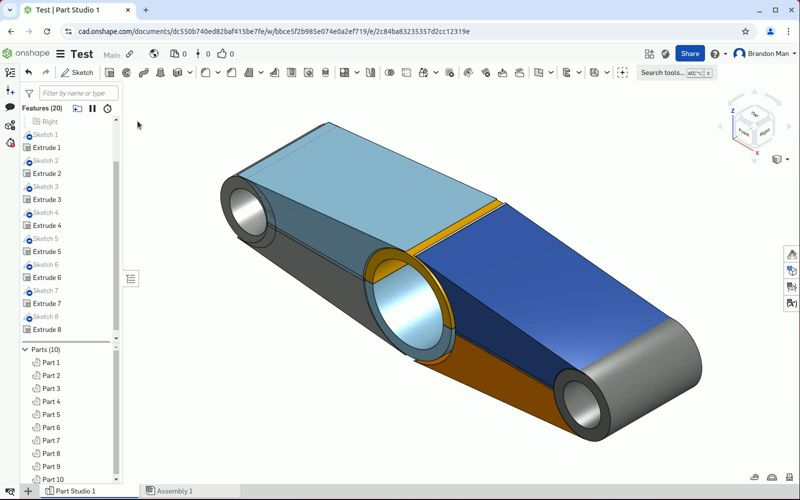
mouse_move(69, 137)
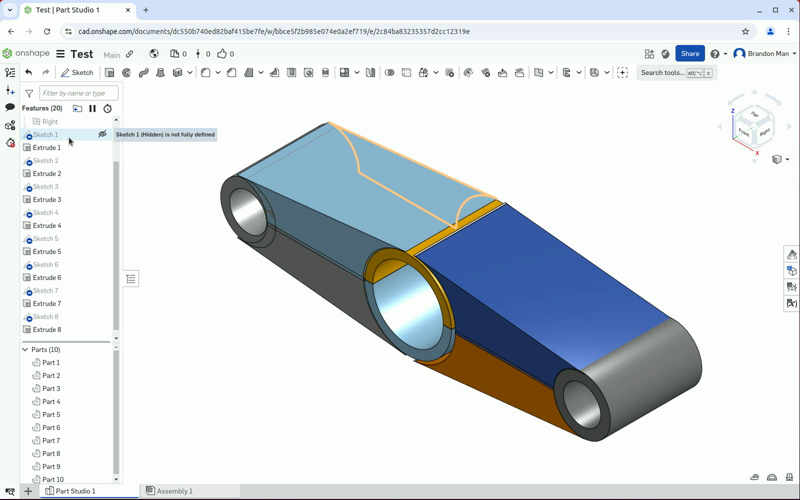
click(69, 137)